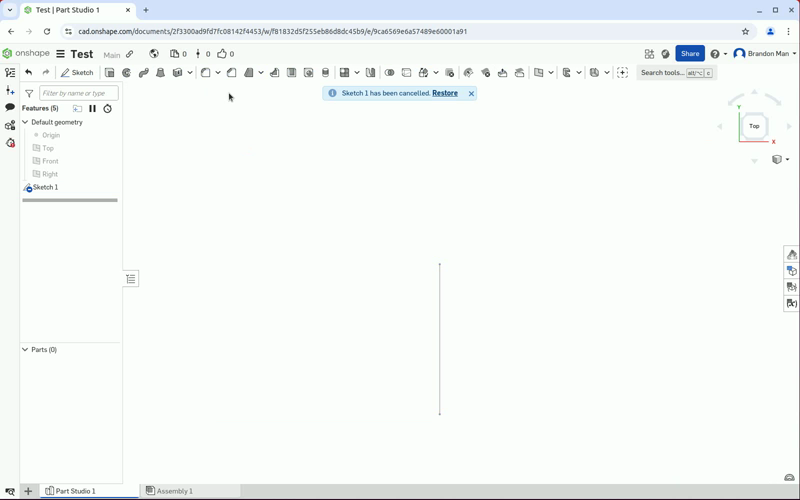
key(shift+h)
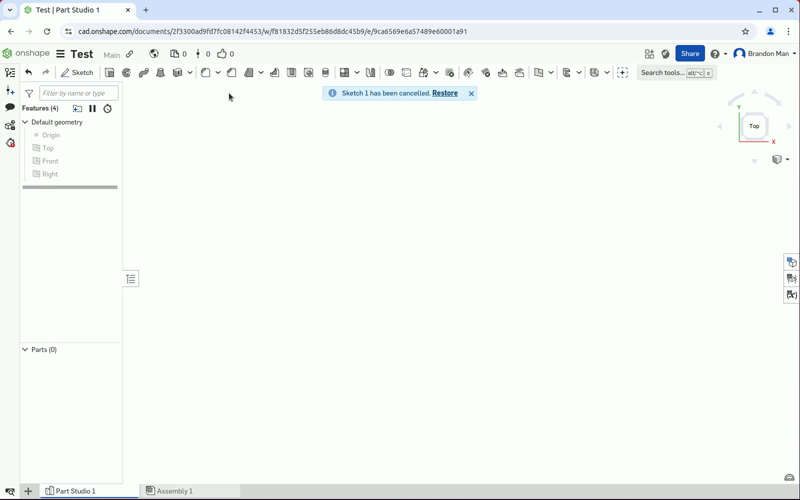
mouse_move(73, 352)
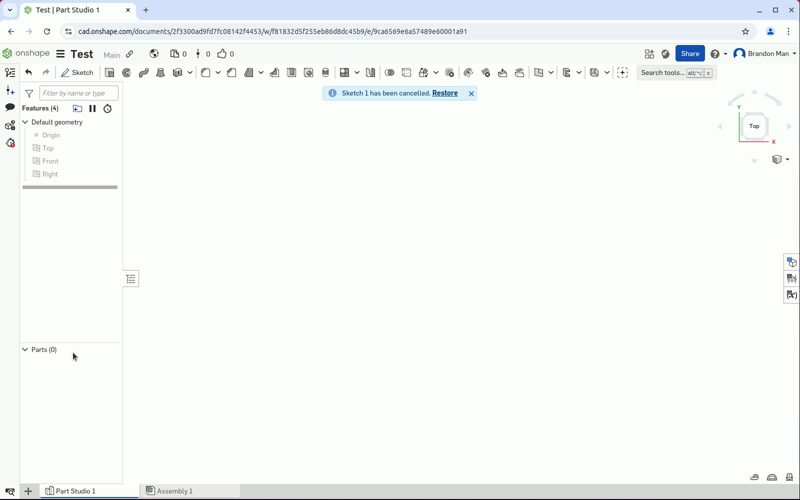
key(y)
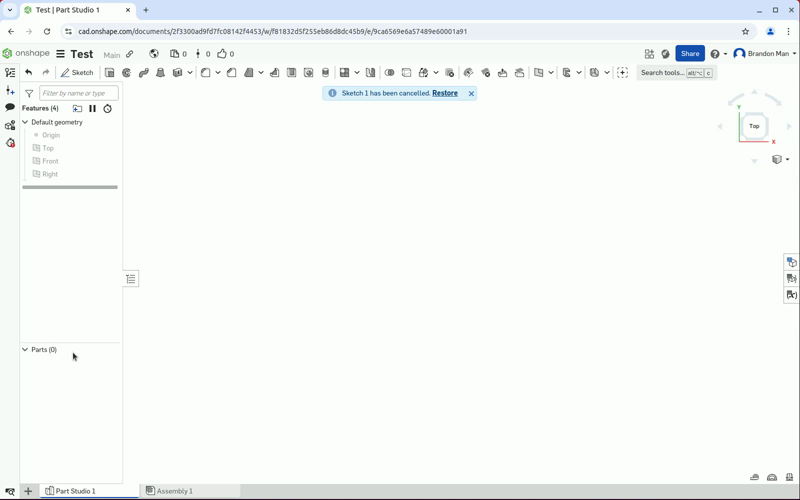
key(shift+p)
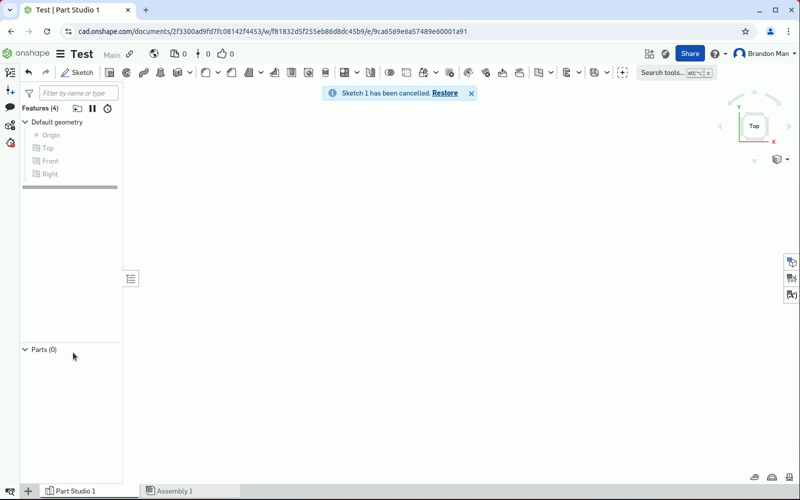
key(space)
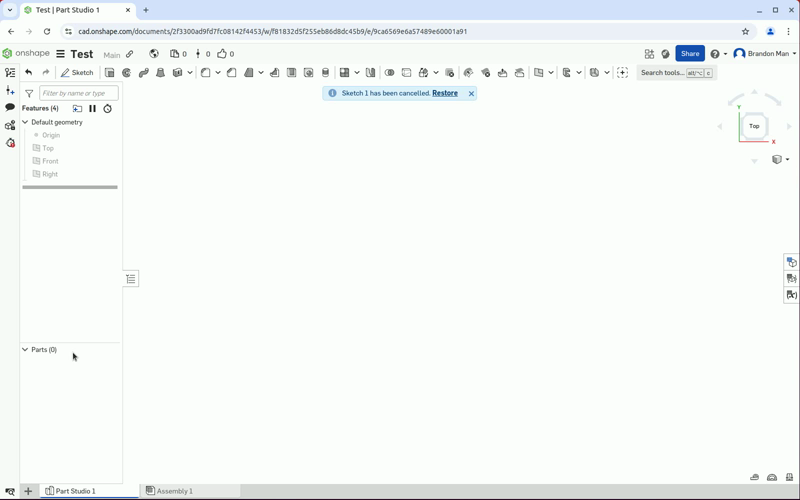
key_down(shift)
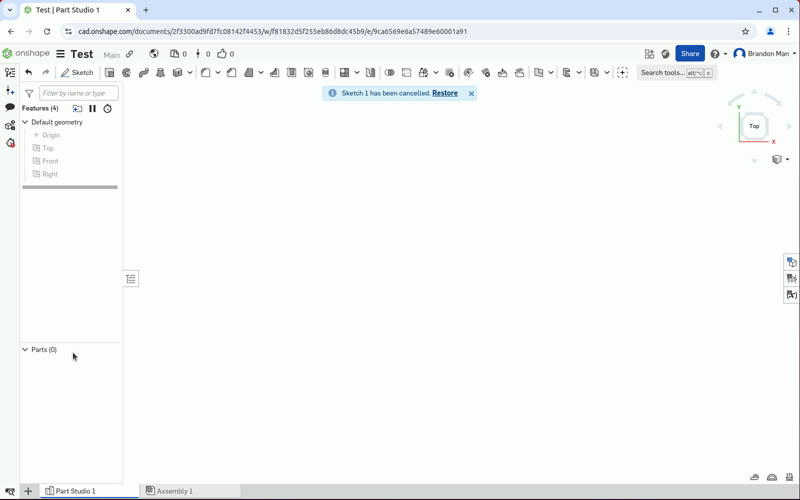
key(up)
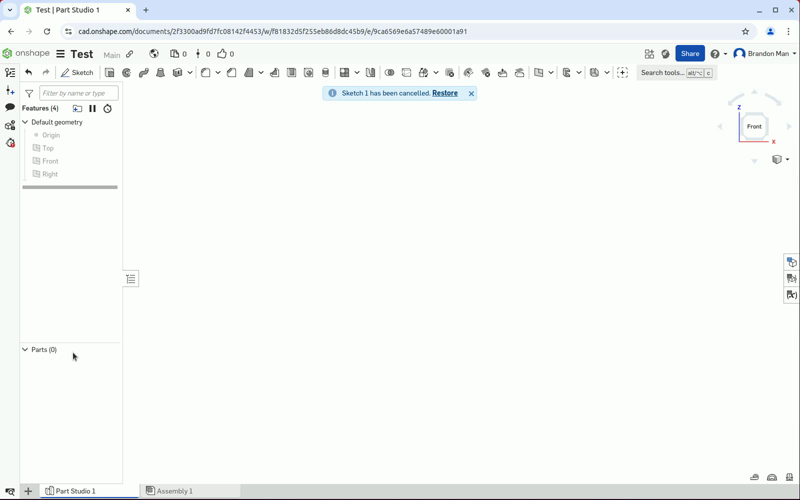
key_up(shift)
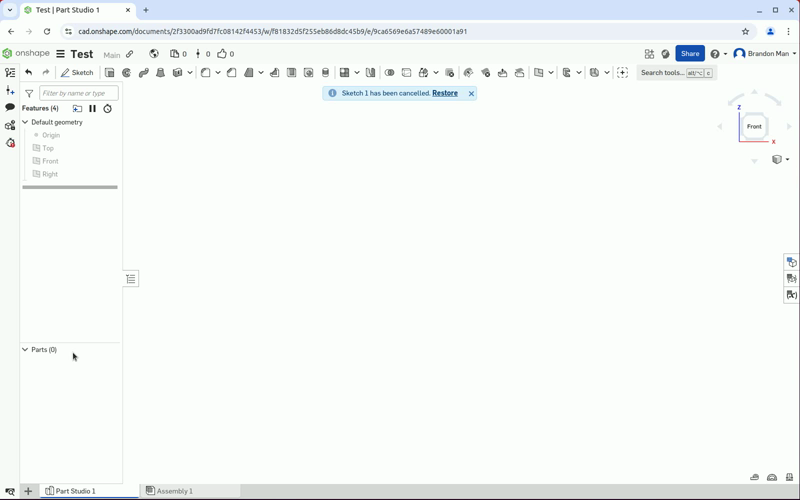
mouse_move(73, 352)
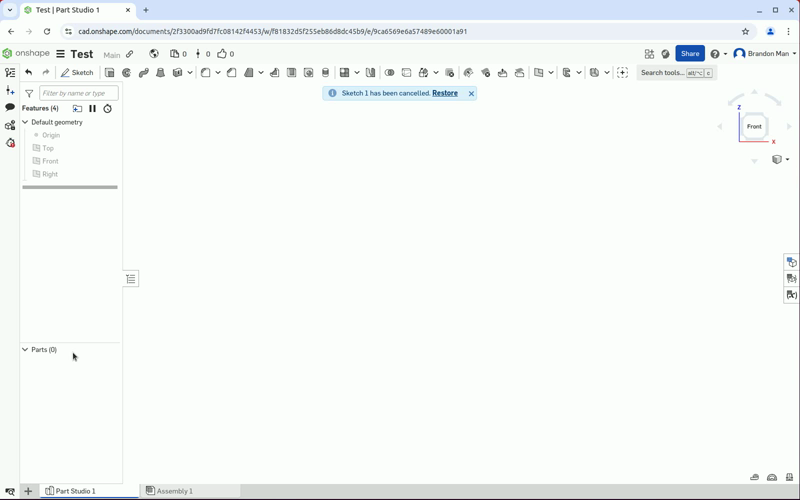
key(shift+y)
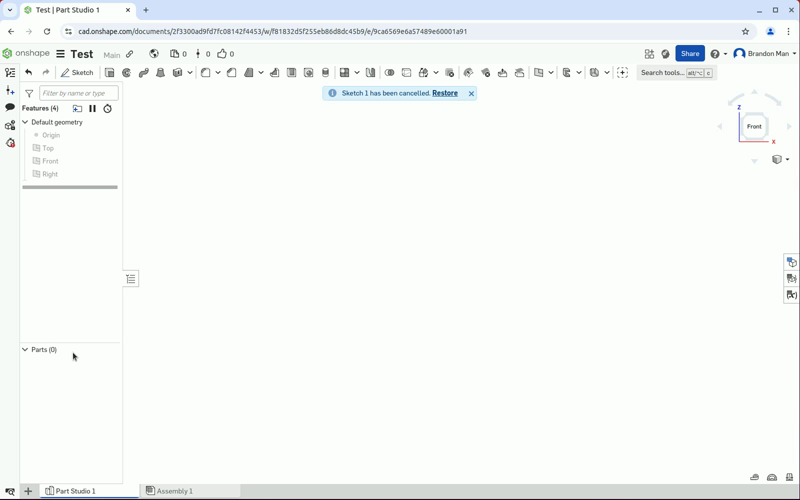
key(shift+s)
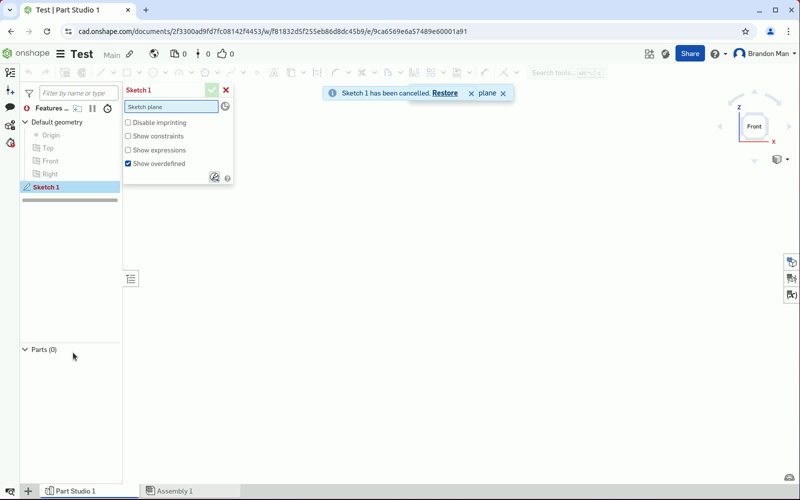
mouse_move(73, 163)
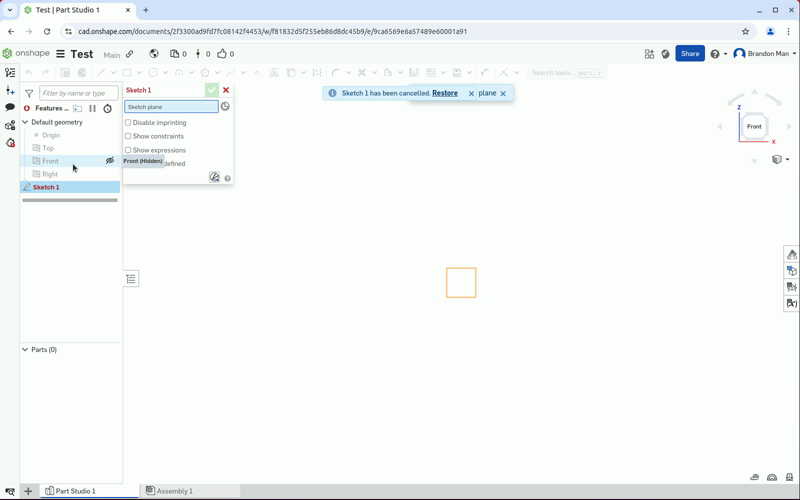
click(73, 163)
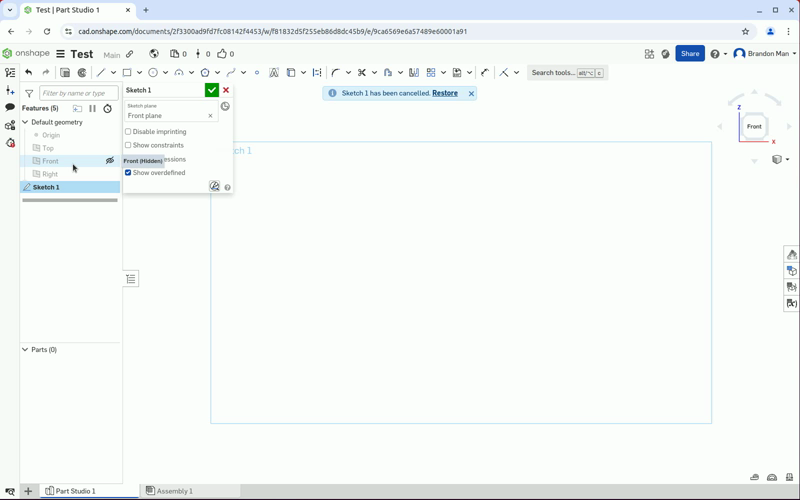
mouse_move(73, 352)
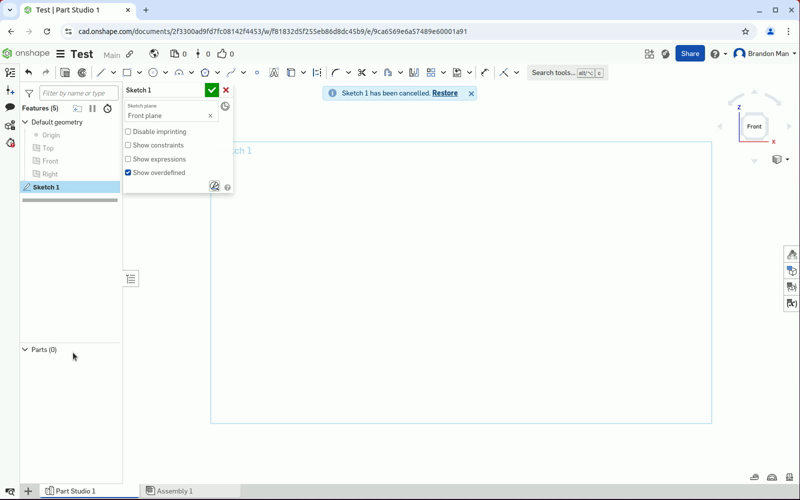
key(y)
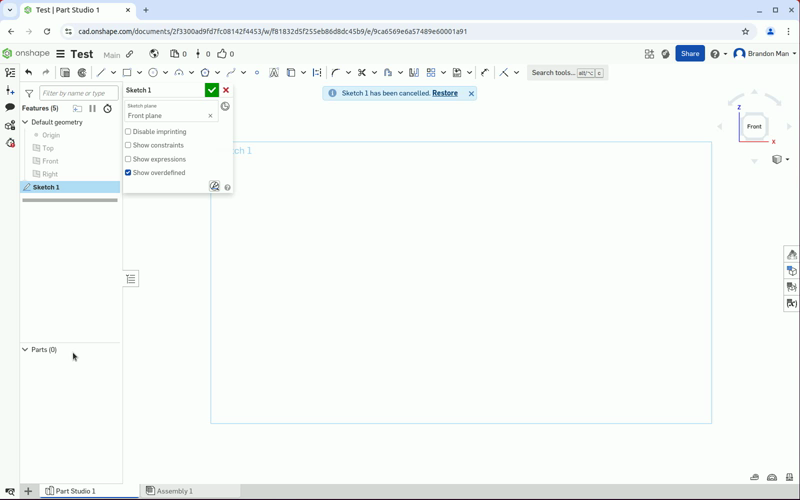
key(l)
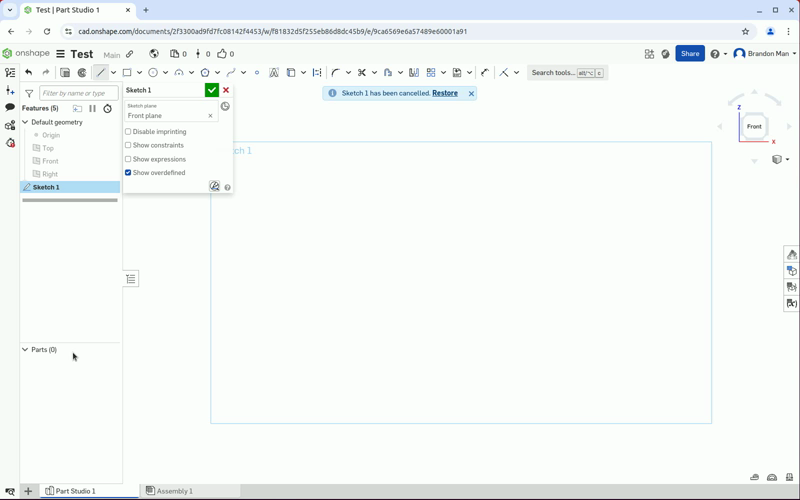
key_down(shift)
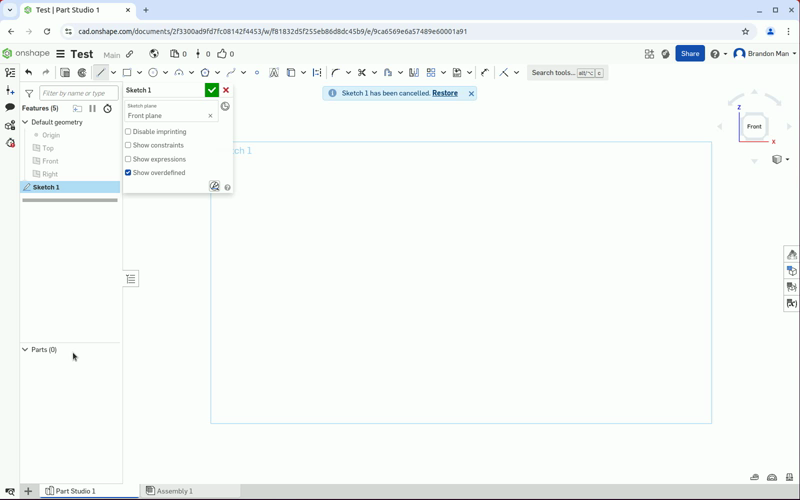
mouse_move(418, 339)
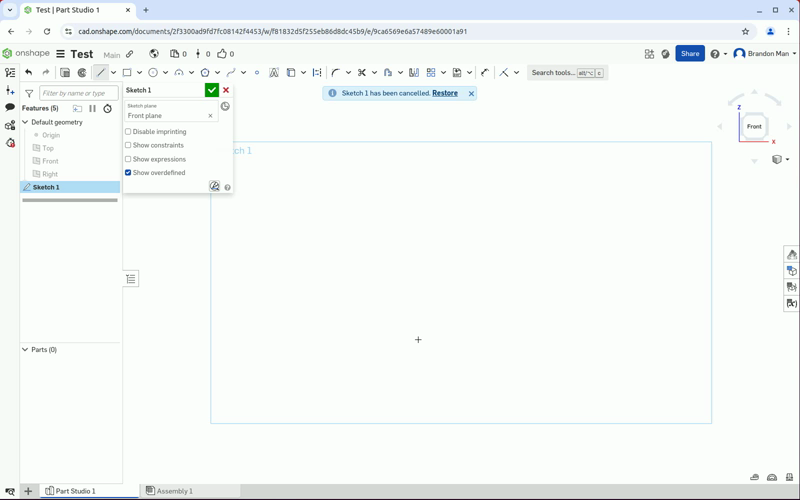
click(418, 339)
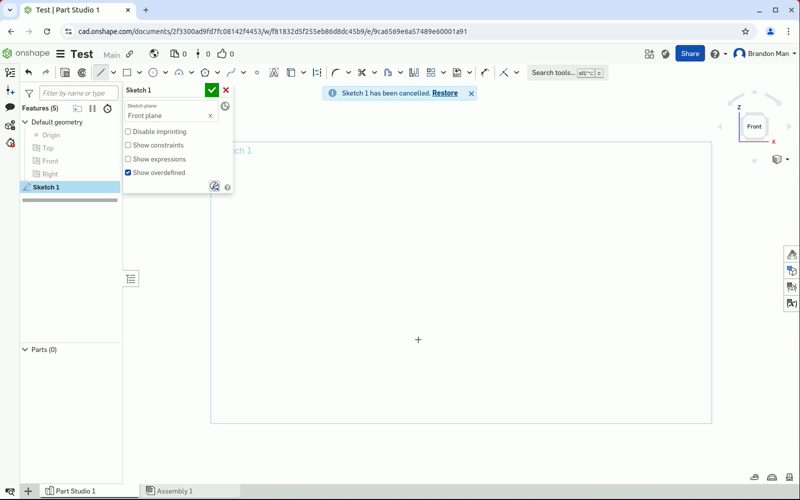
key_up(shift)
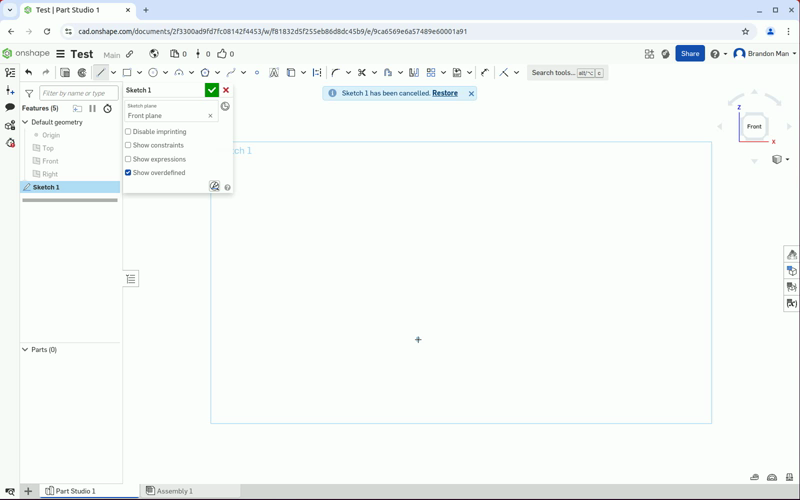
key_down(shift)
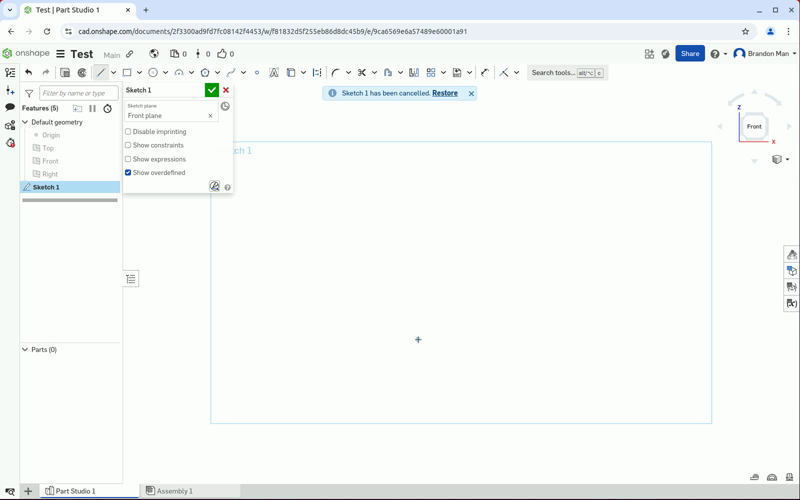
mouse_move(448, 339)
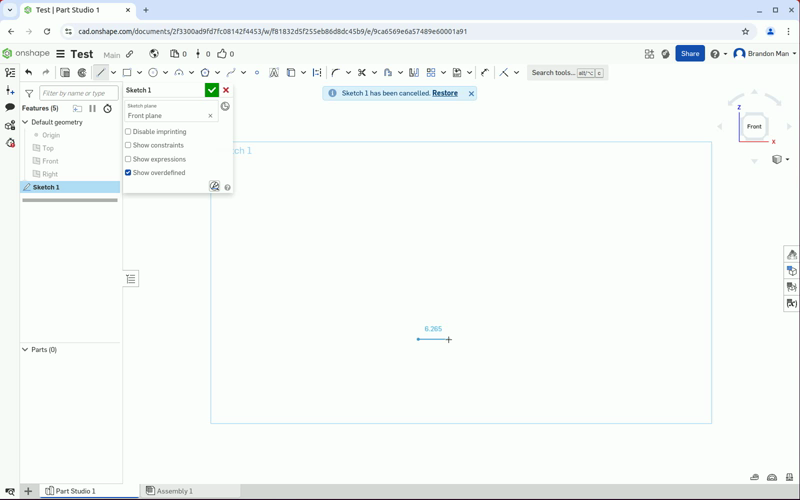
mouse_move(461, 339)
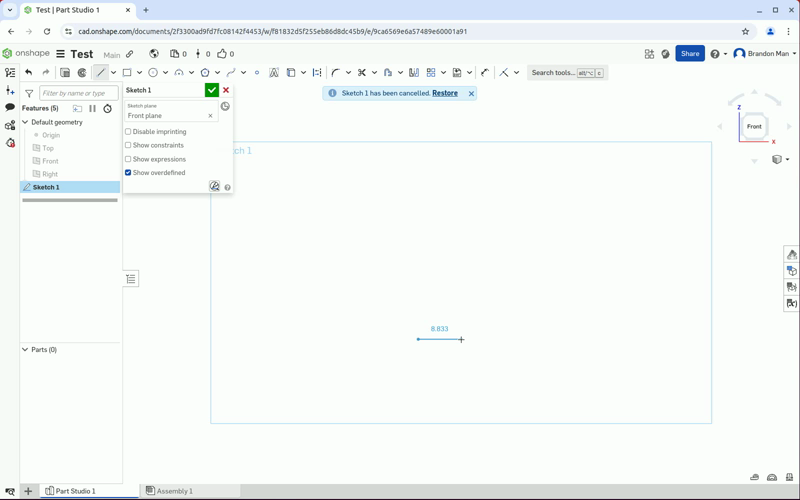
click(461, 339)
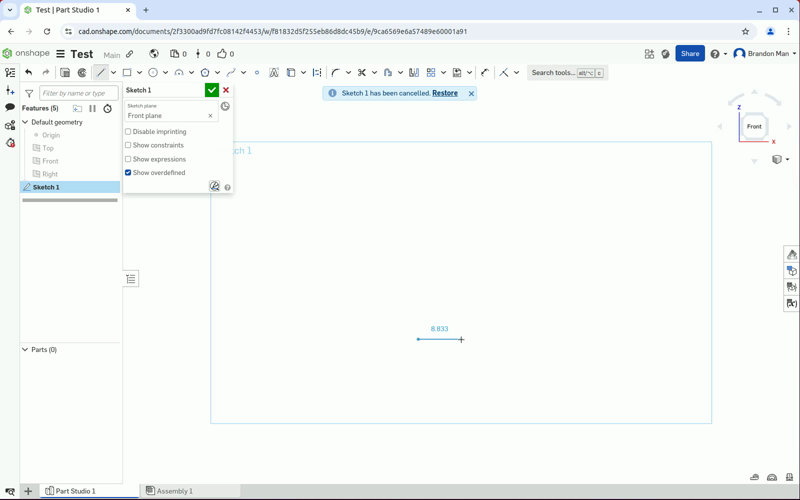
key_up(shift)
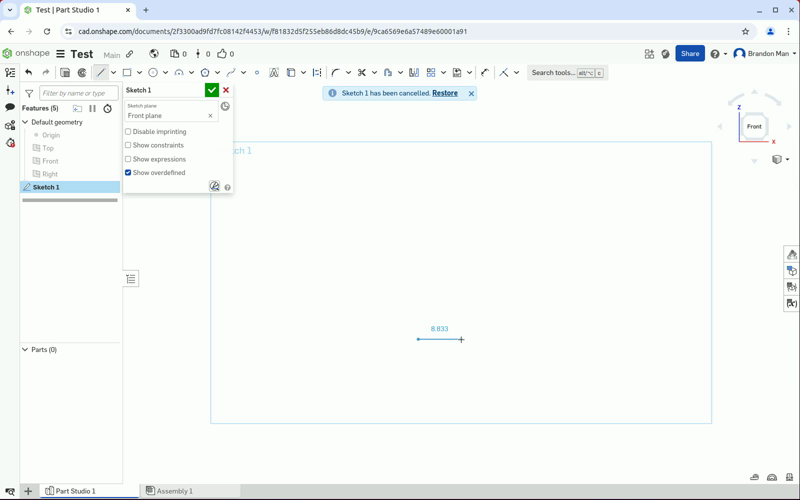
key_down(shift)
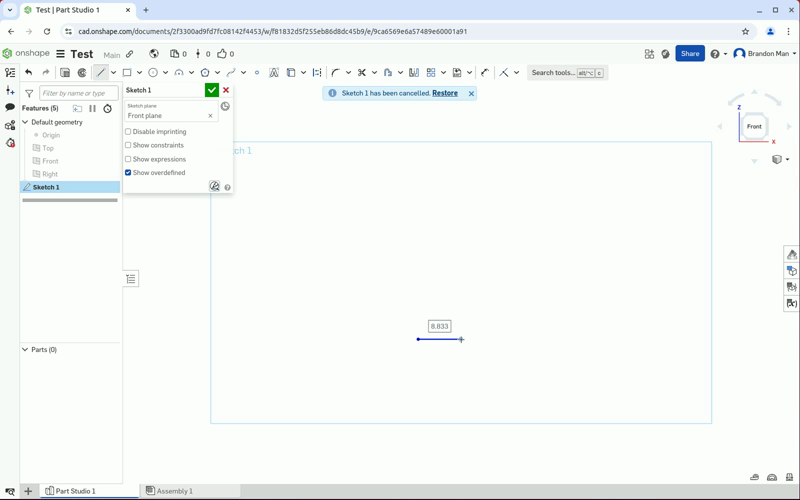
mouse_move(491, 339)
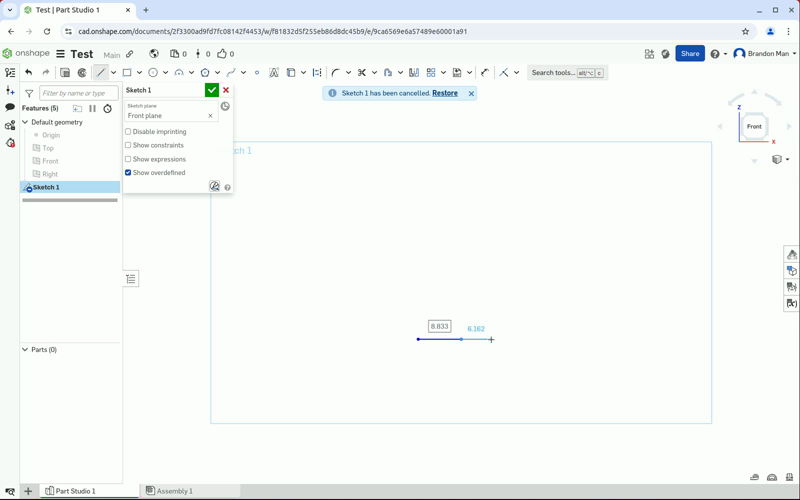
mouse_move(461, 310)
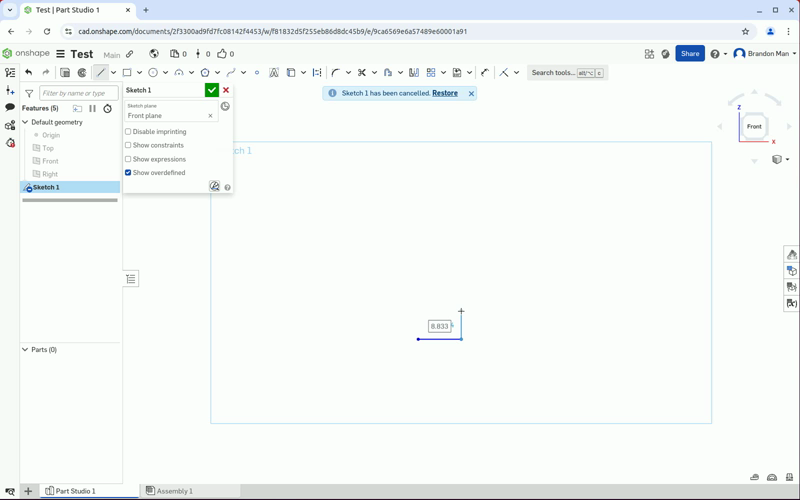
click(461, 310)
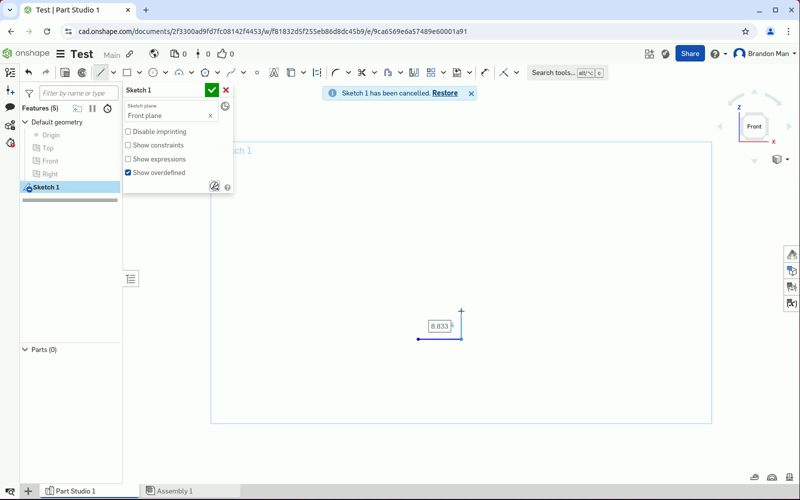
key_up(shift)
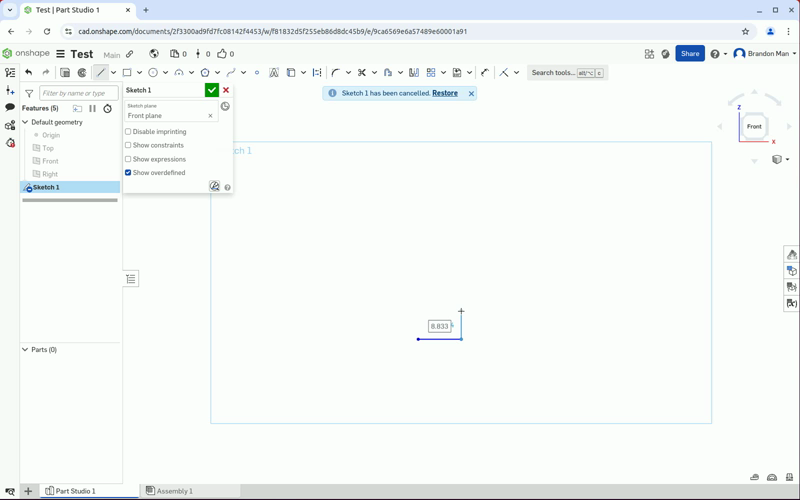
key(esc)
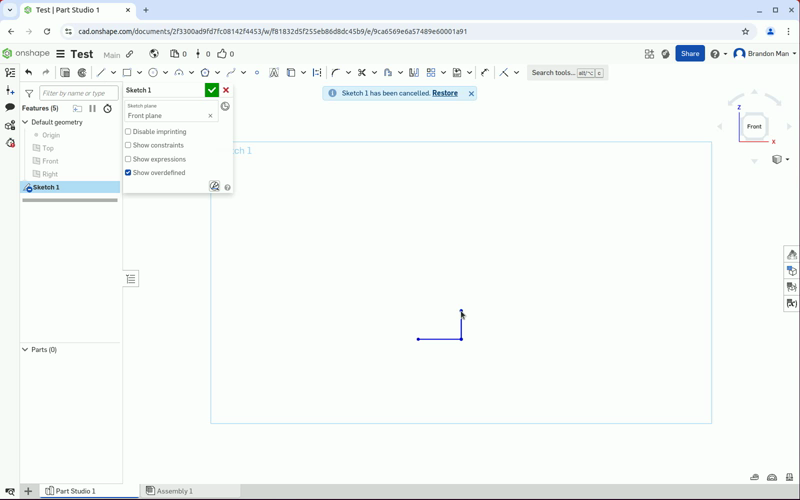
key(a)
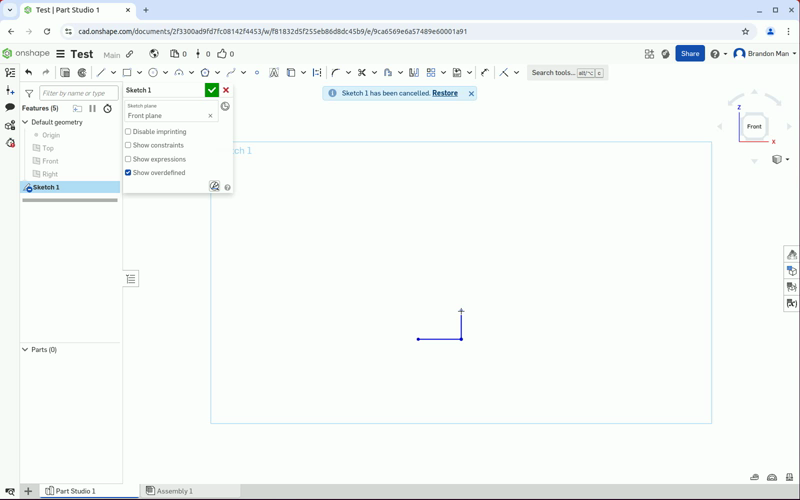
mouse_move(461, 310)
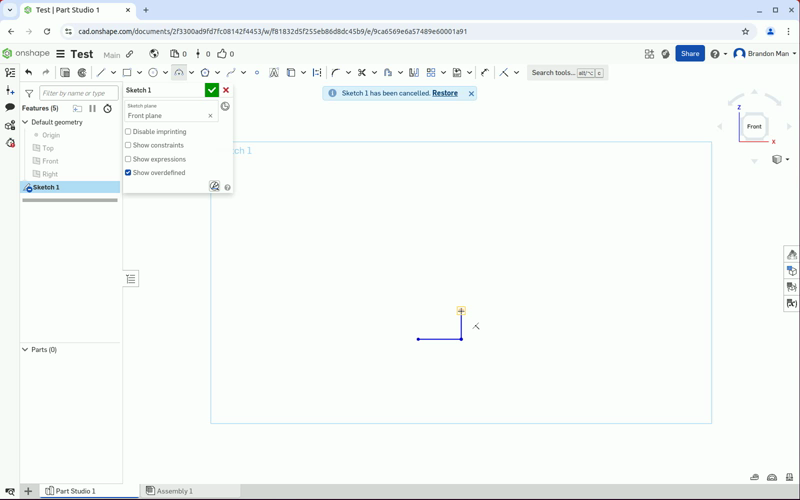
click(461, 310)
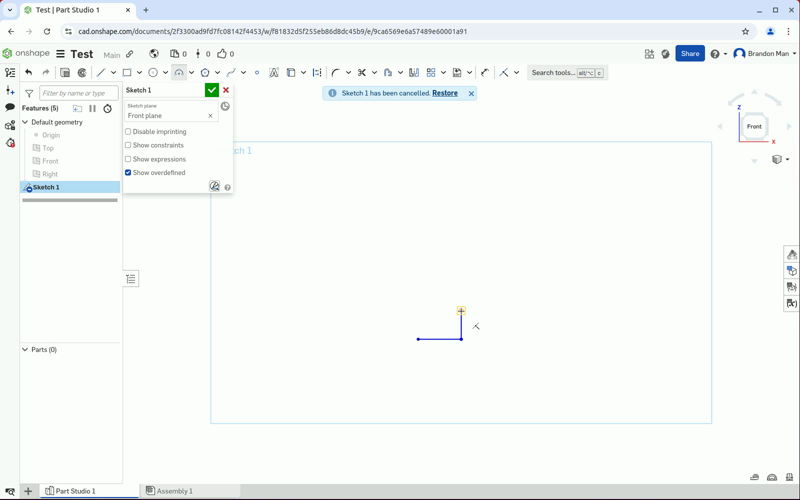
key_down(shift)
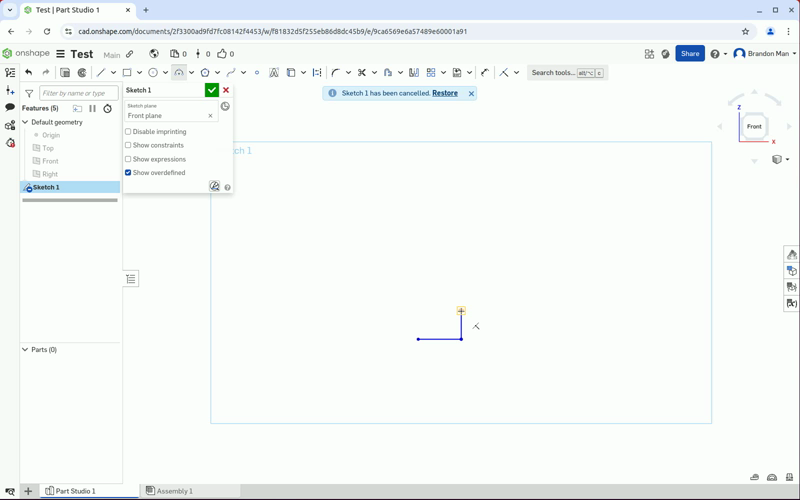
mouse_move(461, 303)
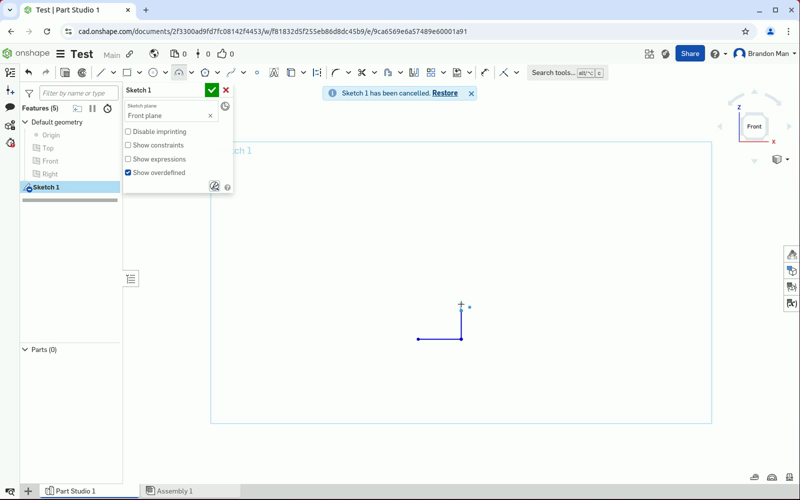
scroll(6)
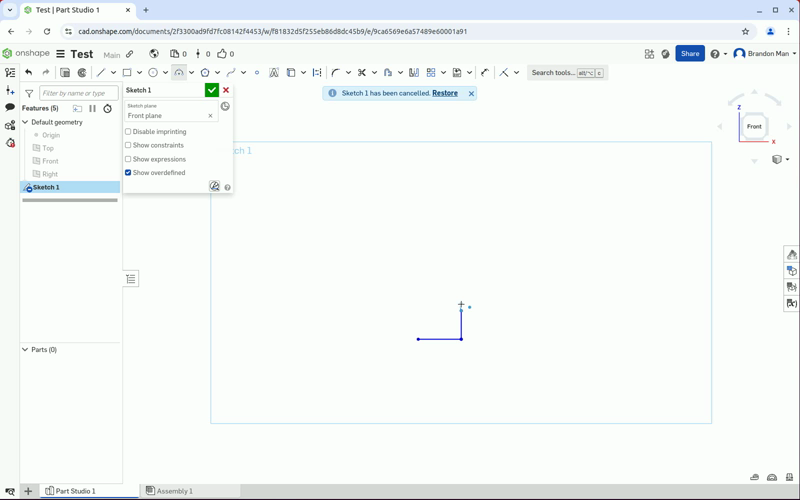
scroll(6)
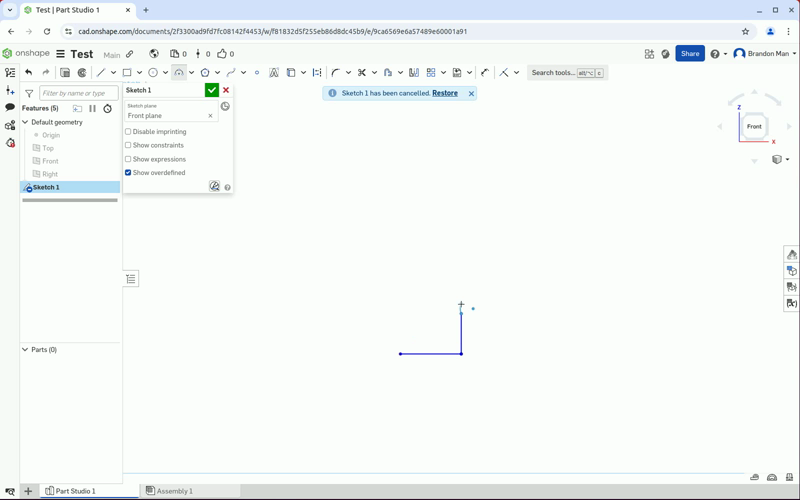
scroll(6)
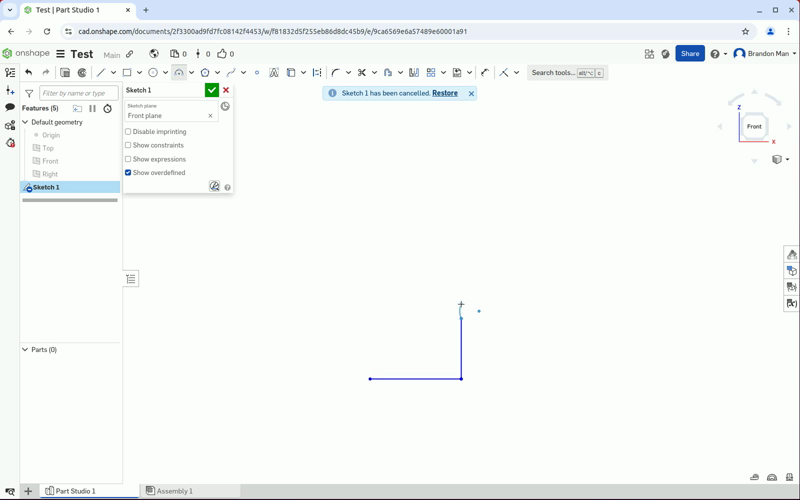
scroll(6)
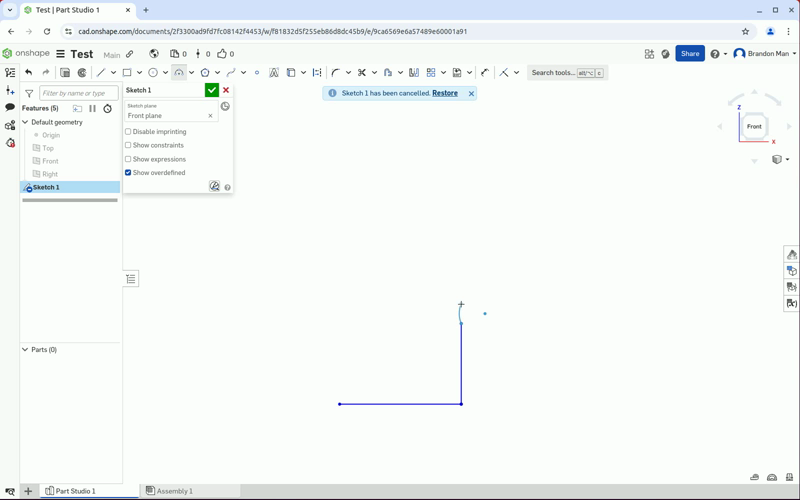
scroll(6)
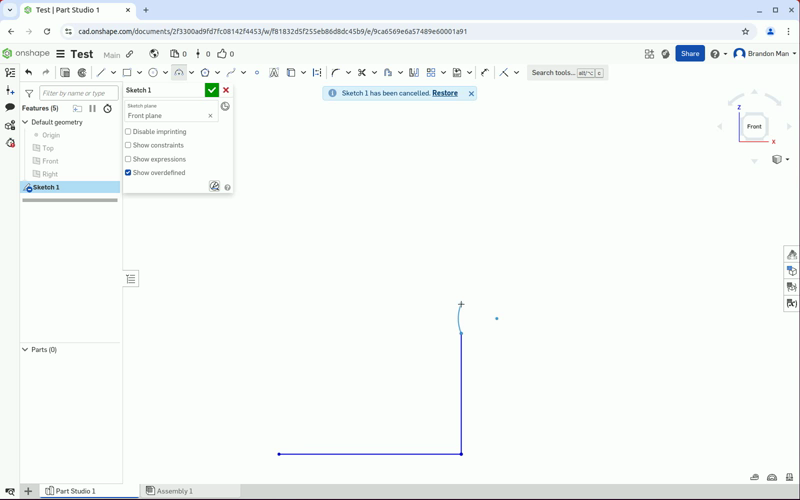
scroll(6)
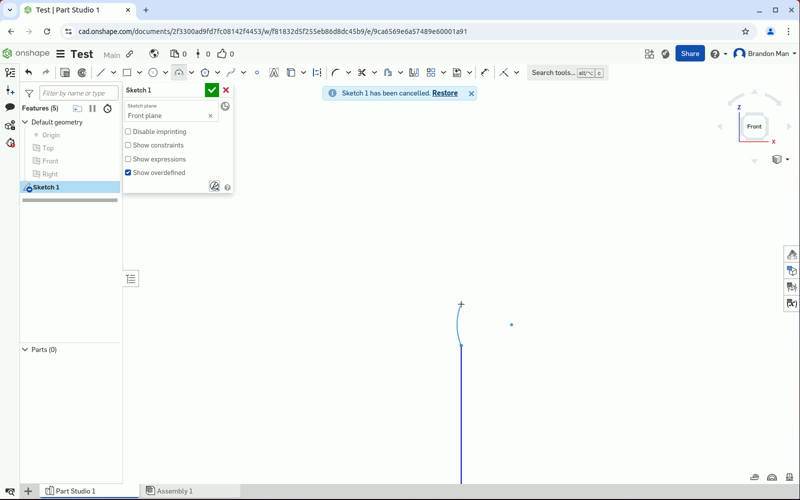
scroll(6)
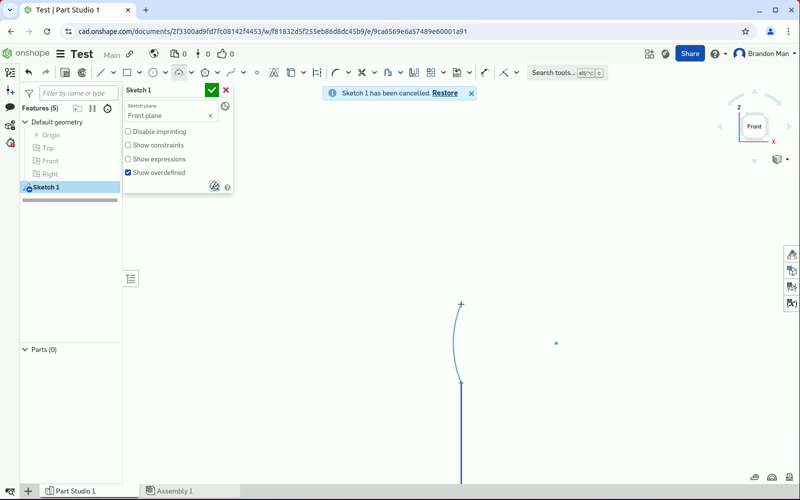
click(461, 303)
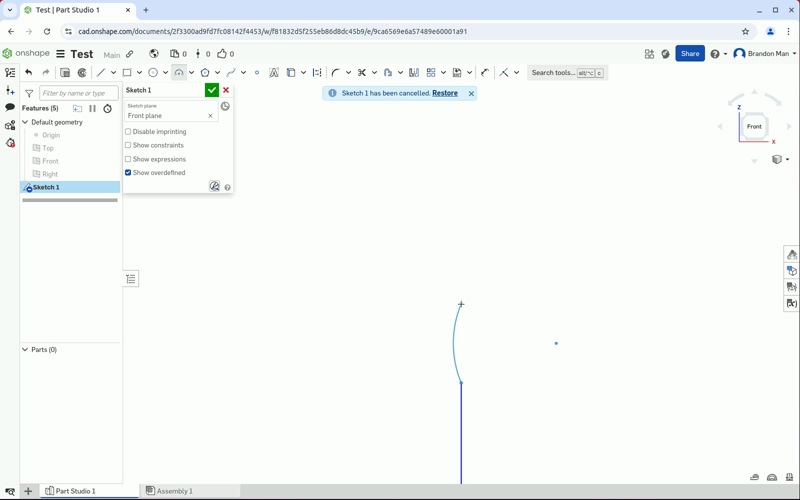
scroll(-6)
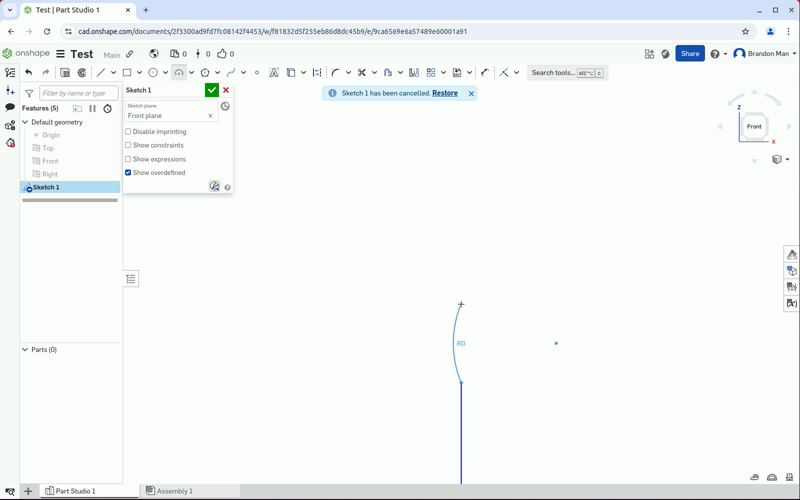
scroll(-6)
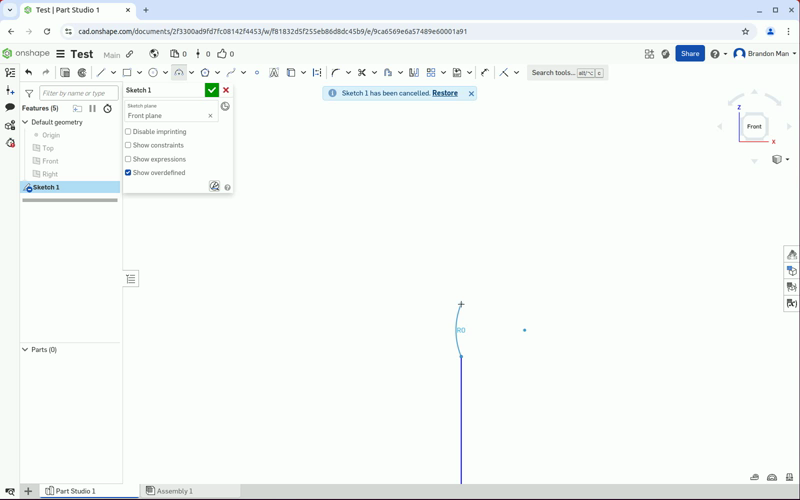
scroll(-6)
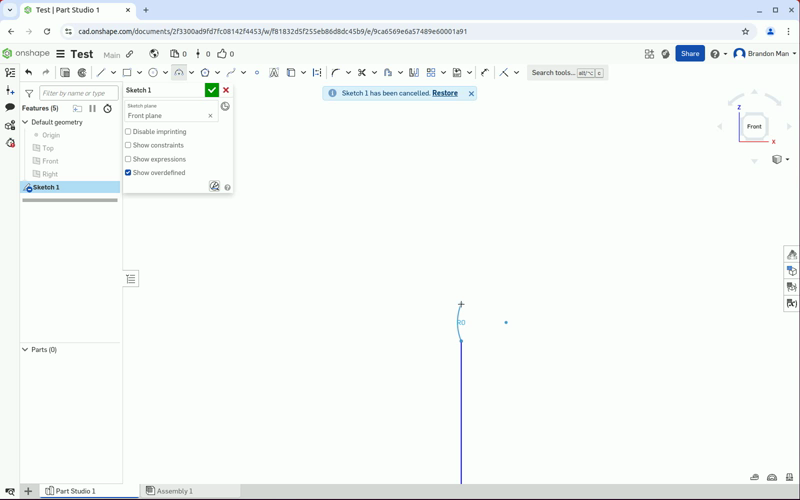
scroll(-6)
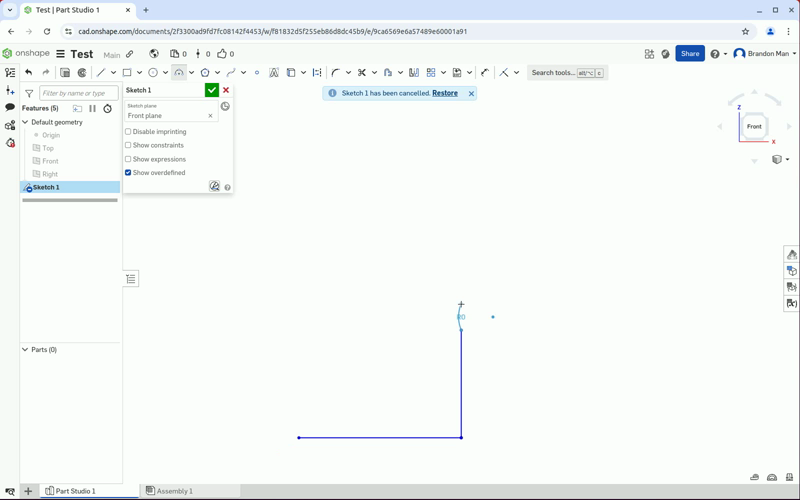
scroll(-6)
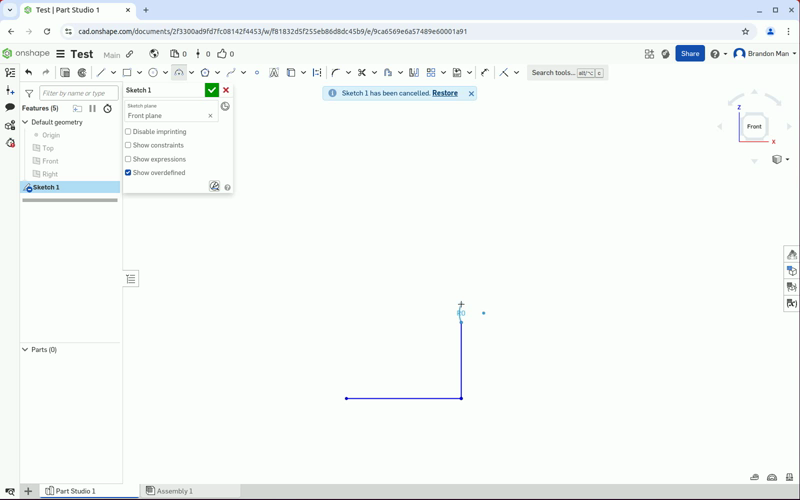
scroll(-6)
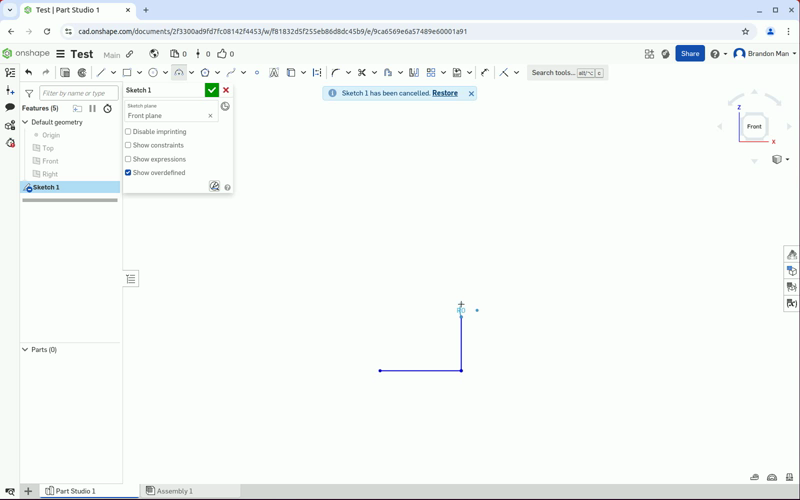
scroll(-6)
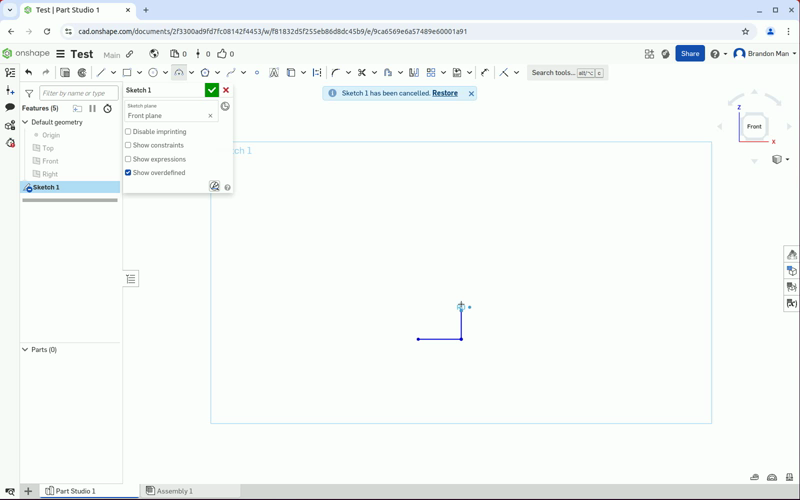
mouse_move(457, 307)
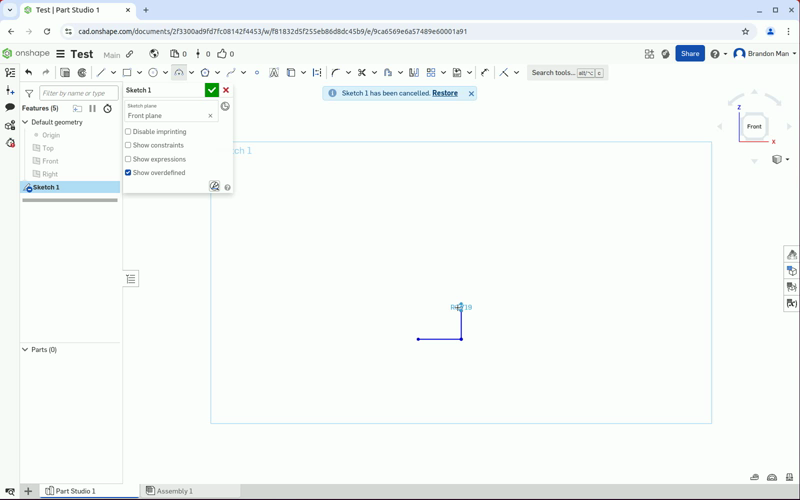
scroll(6)
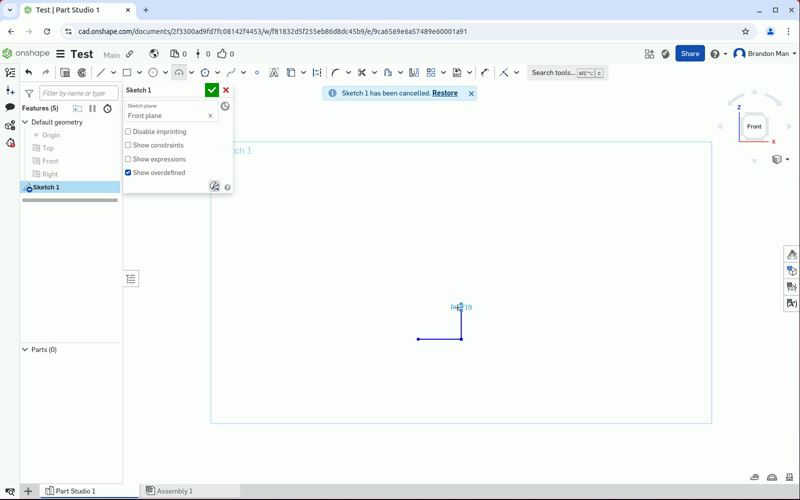
scroll(6)
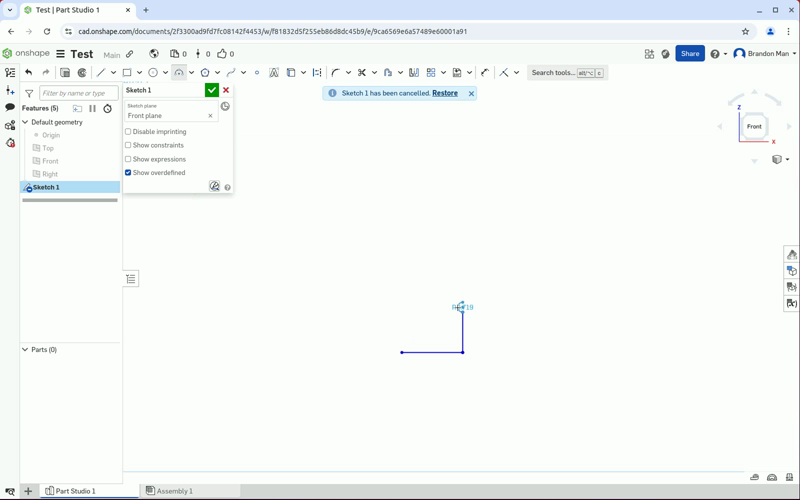
scroll(6)
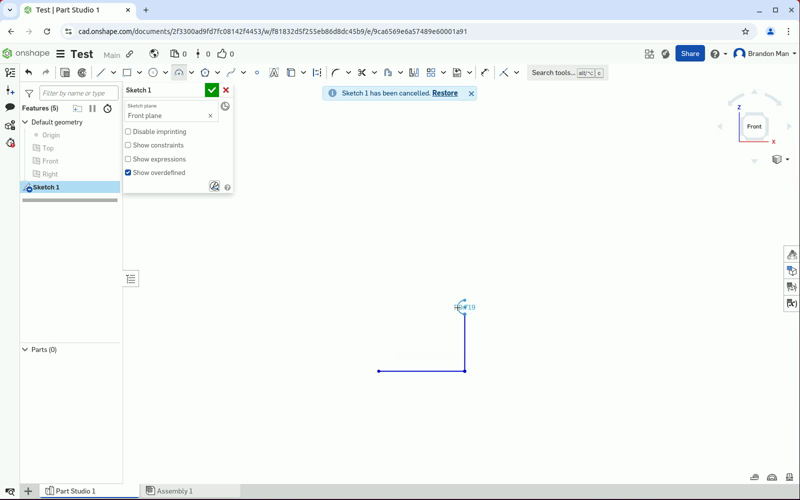
scroll(6)
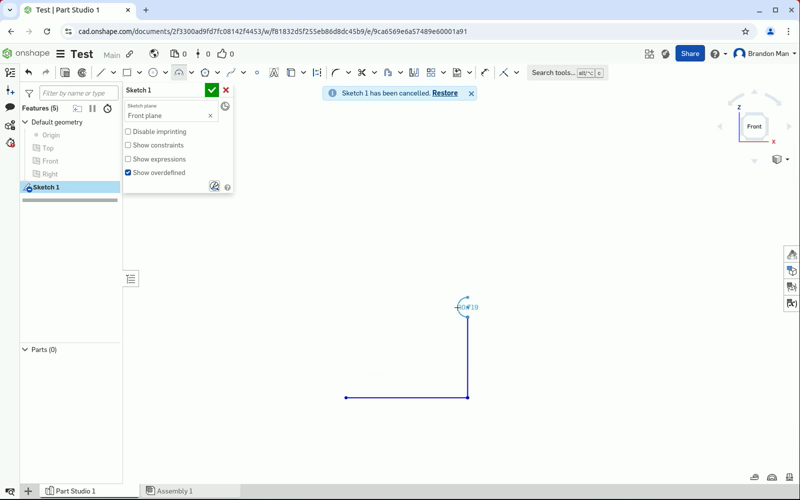
scroll(6)
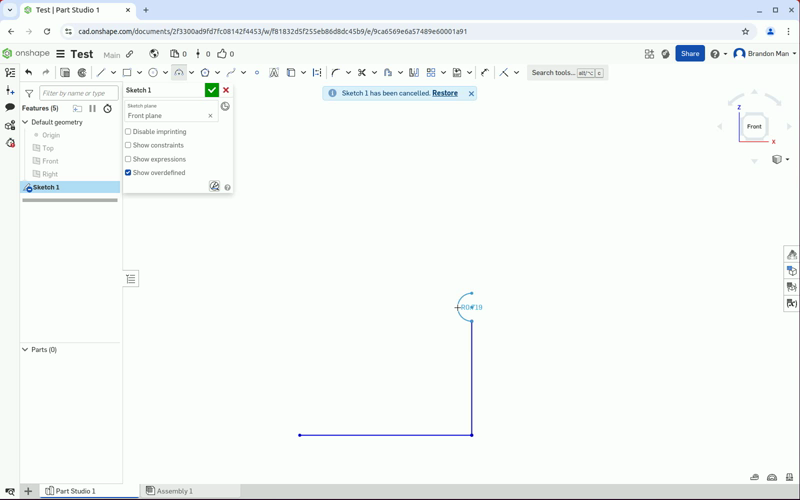
scroll(6)
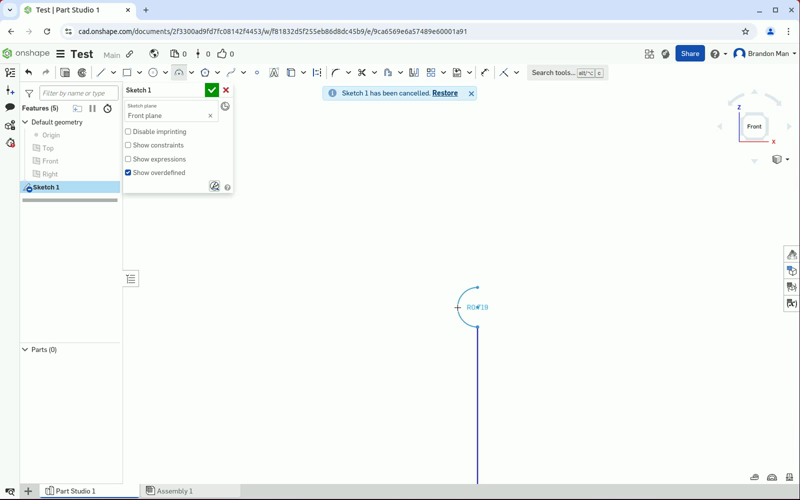
scroll(6)
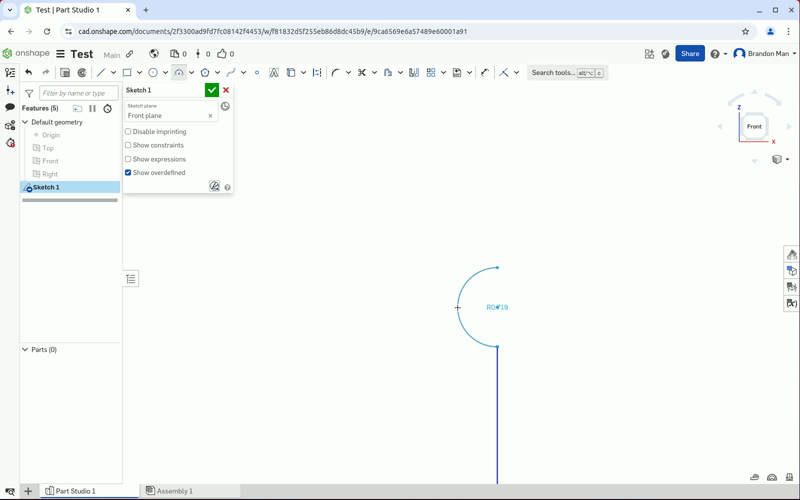
click(457, 307)
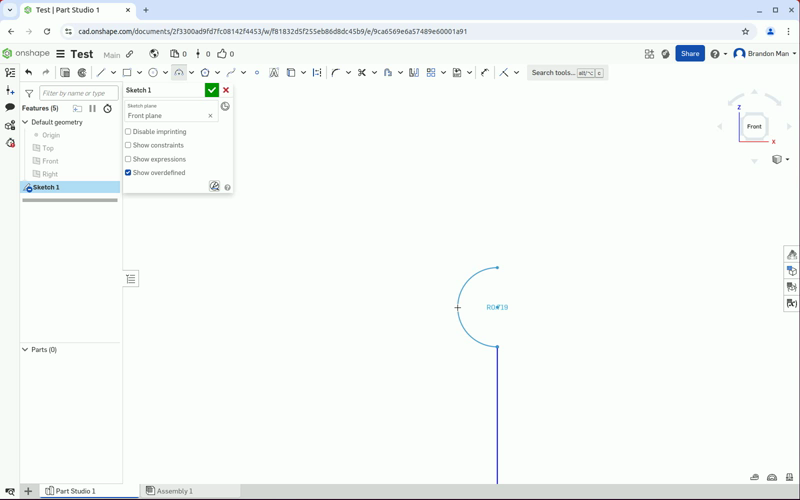
scroll(-6)
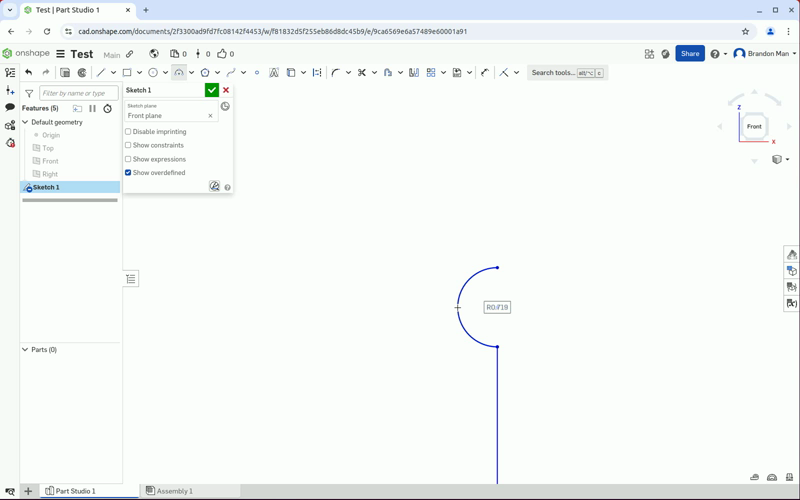
scroll(-6)
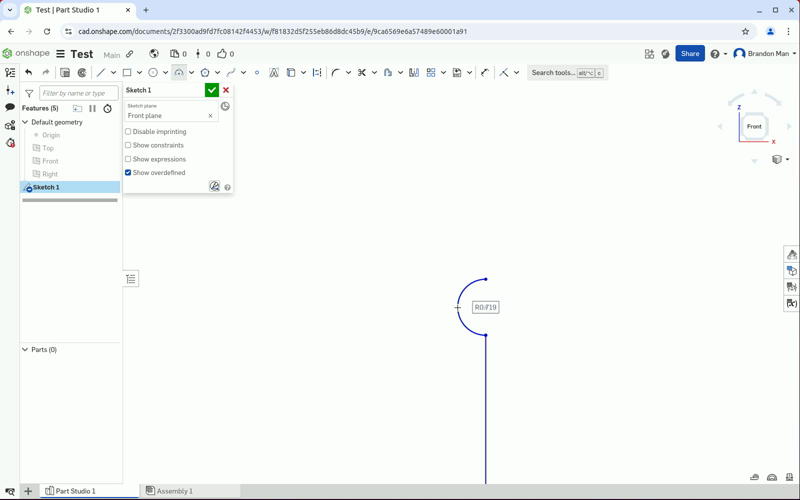
scroll(-6)
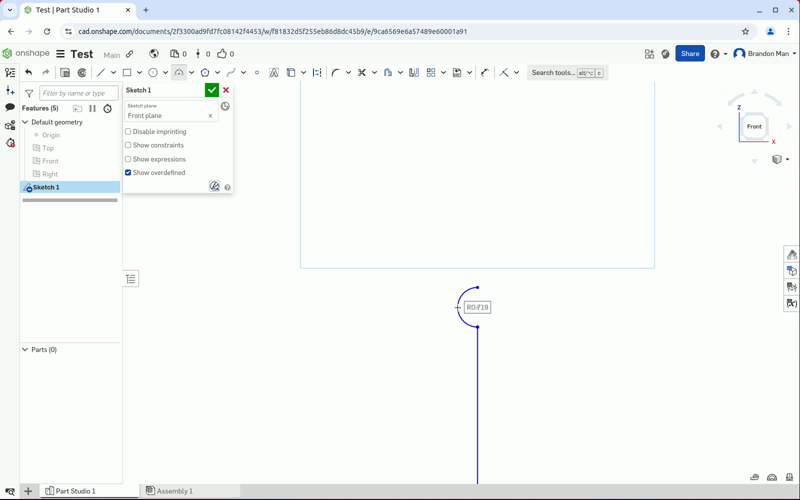
scroll(-6)
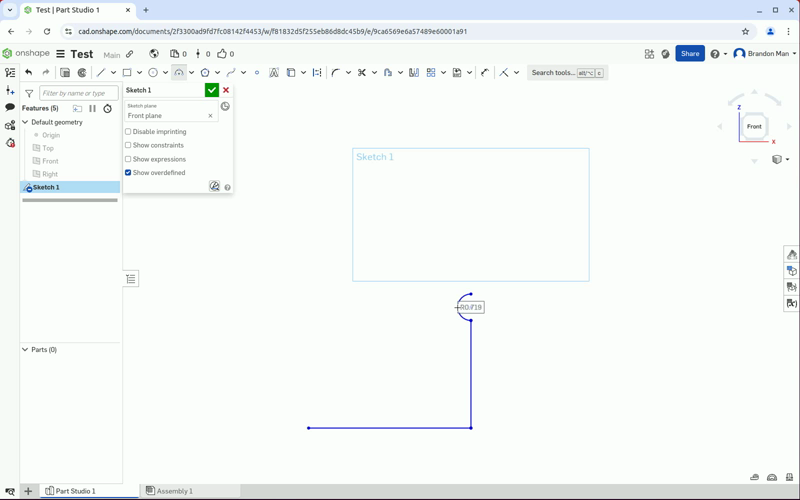
scroll(-6)
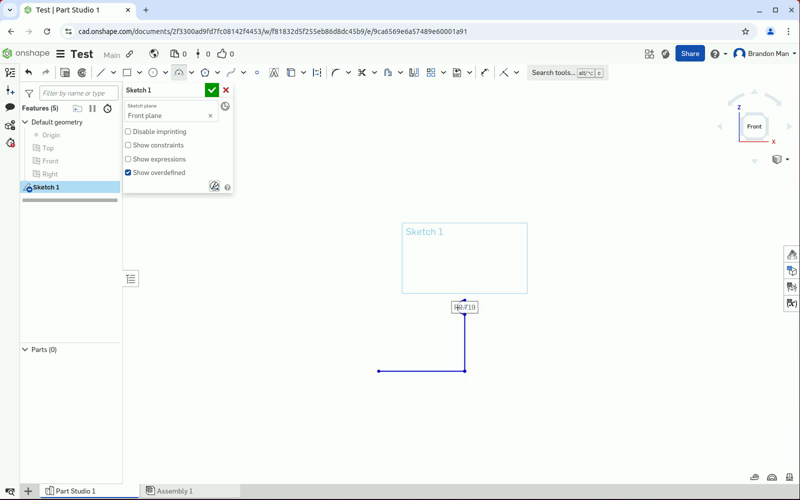
scroll(-6)
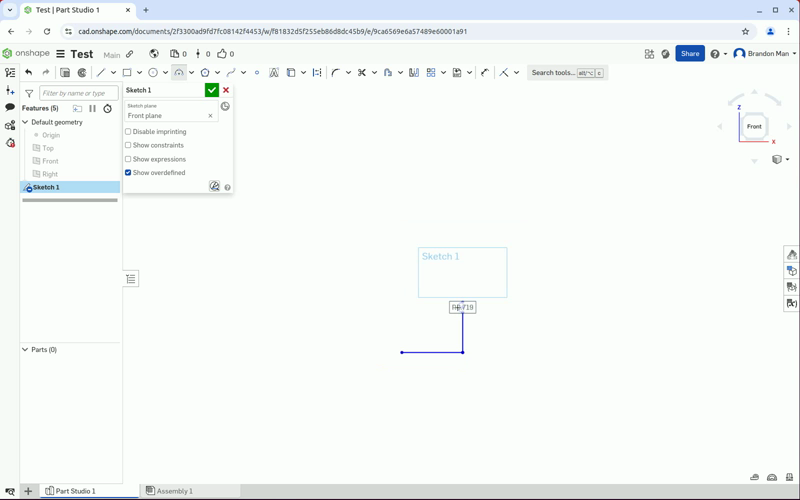
scroll(-6)
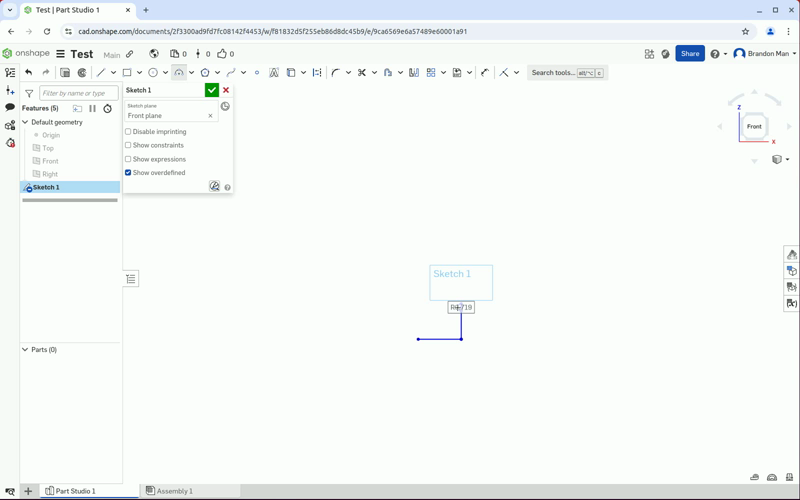
key_up(shift)
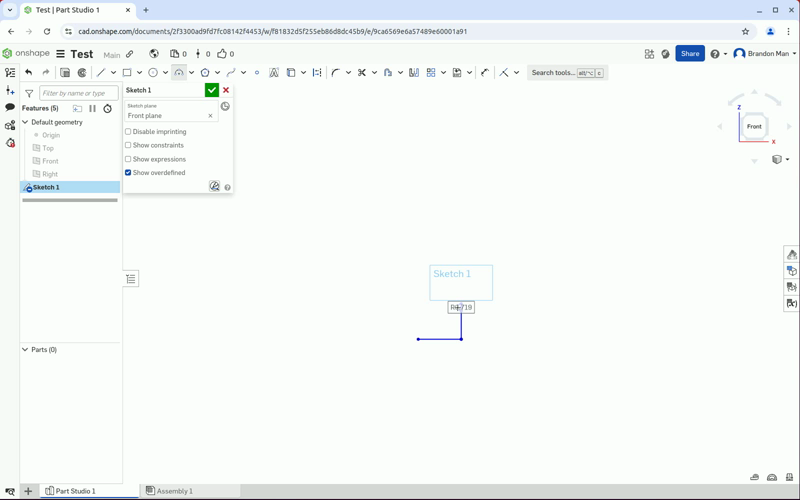
key(esc)
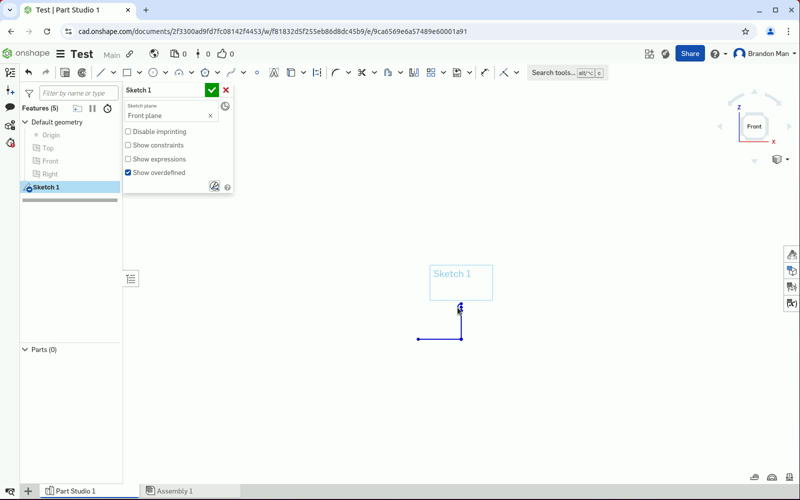
key(l)
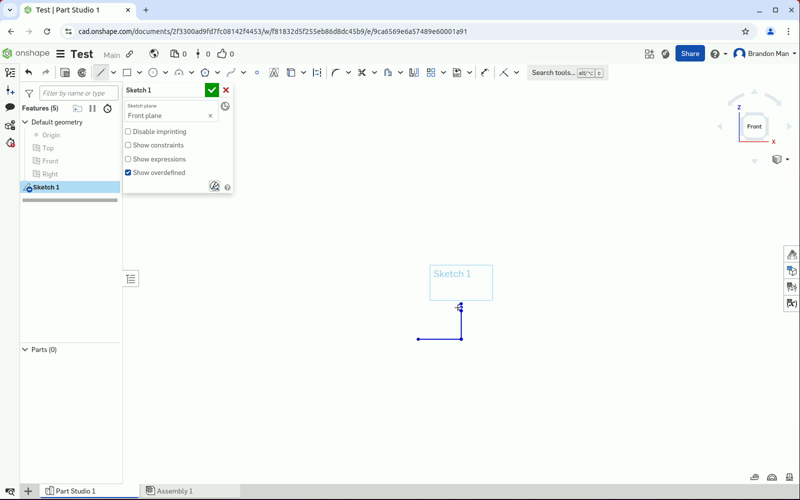
mouse_move(461, 303)
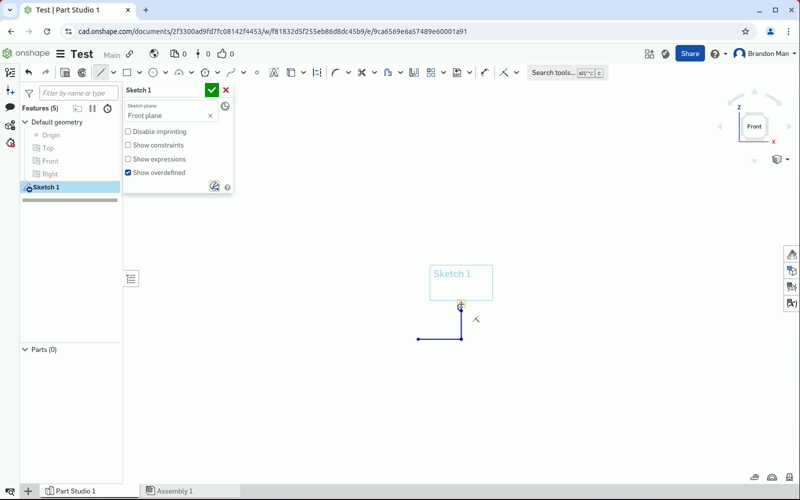
scroll(6)
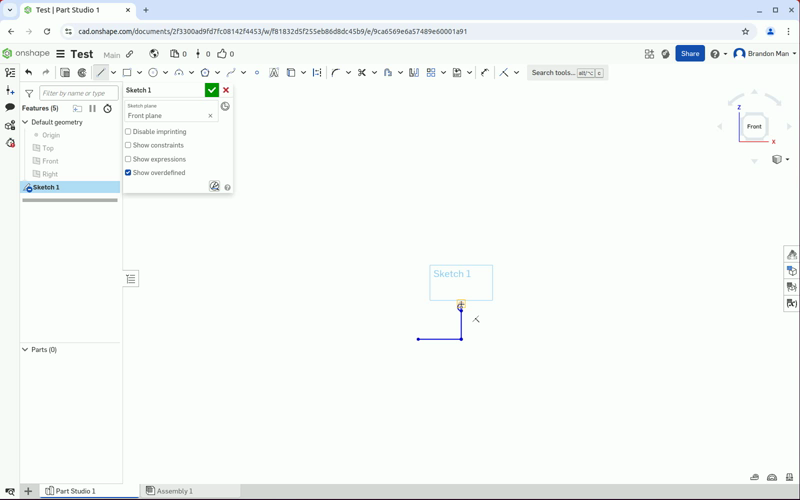
scroll(6)
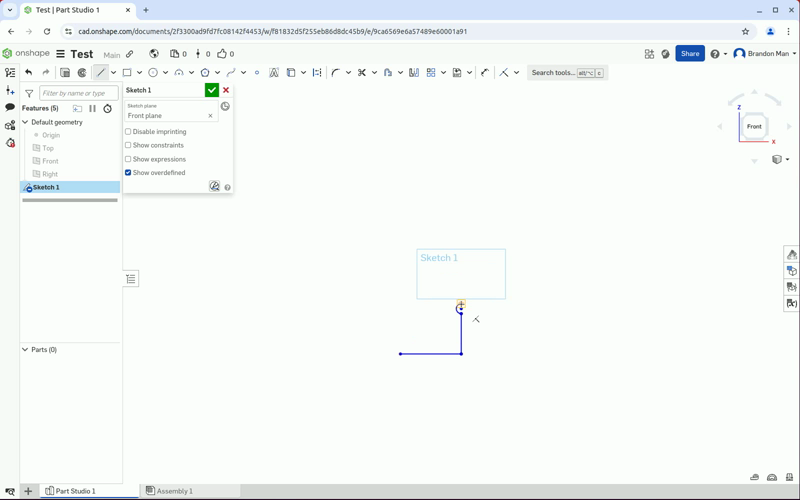
scroll(6)
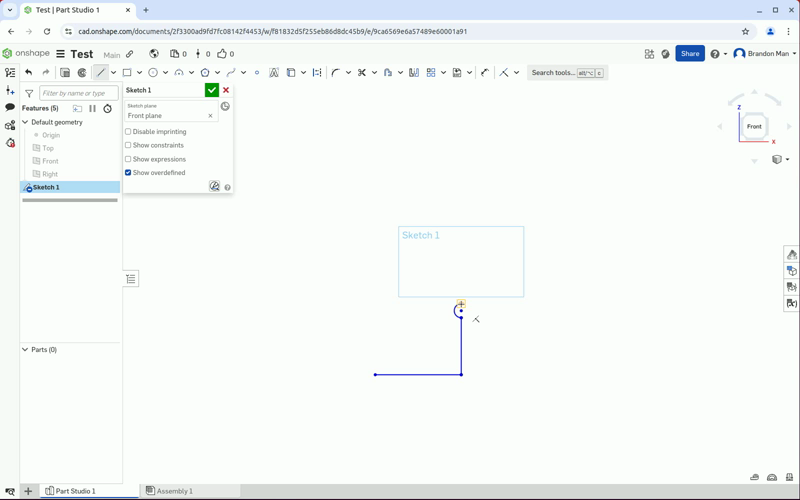
scroll(6)
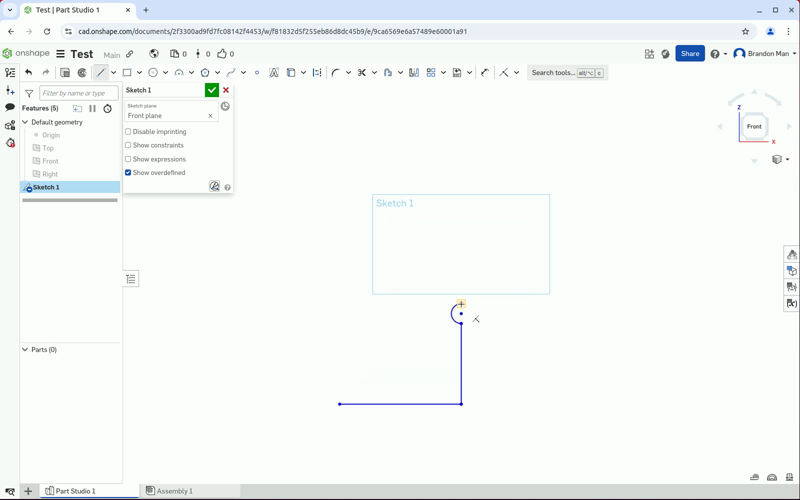
scroll(6)
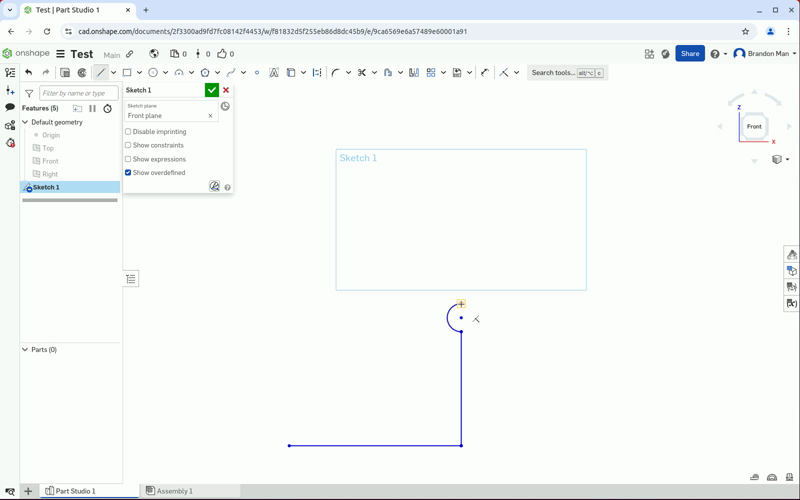
scroll(6)
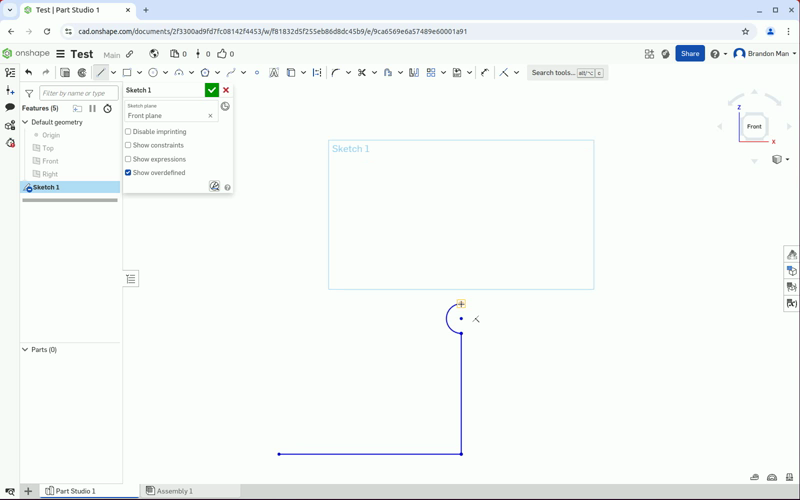
scroll(6)
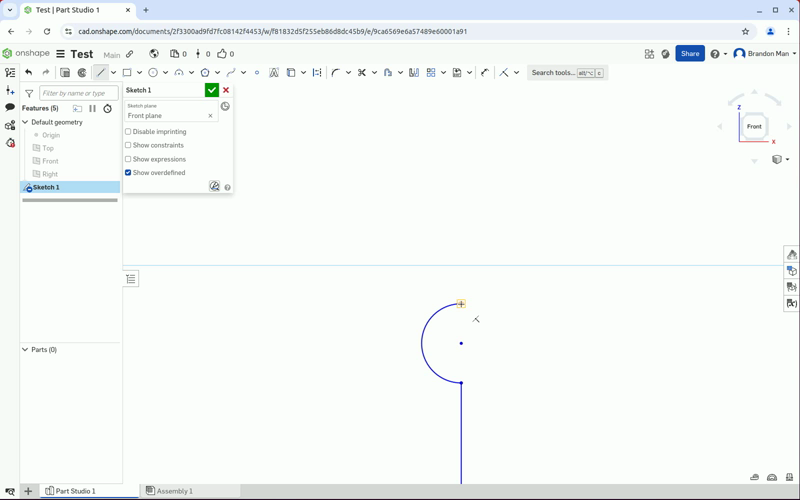
click(461, 303)
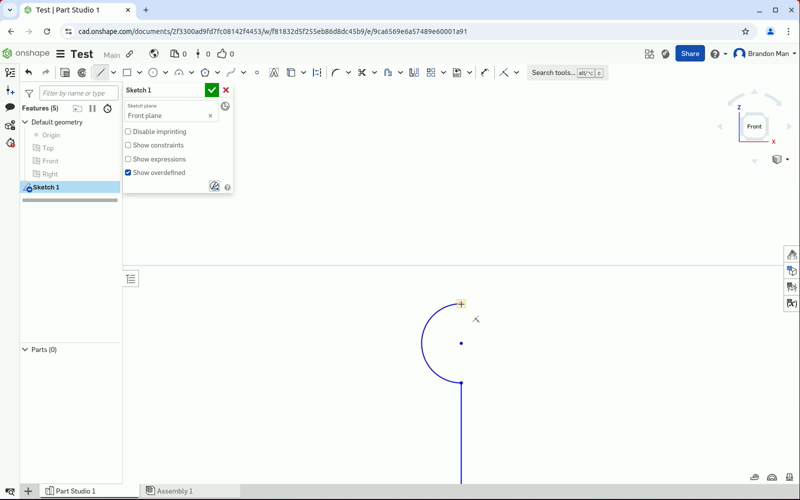
scroll(-6)
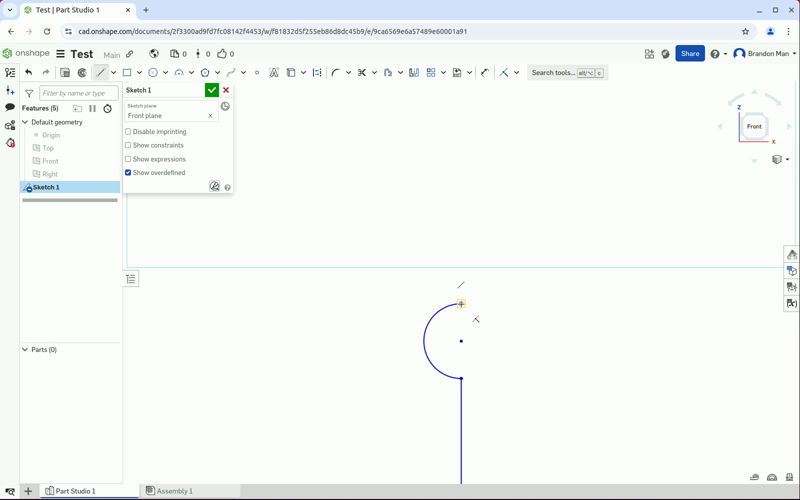
scroll(-6)
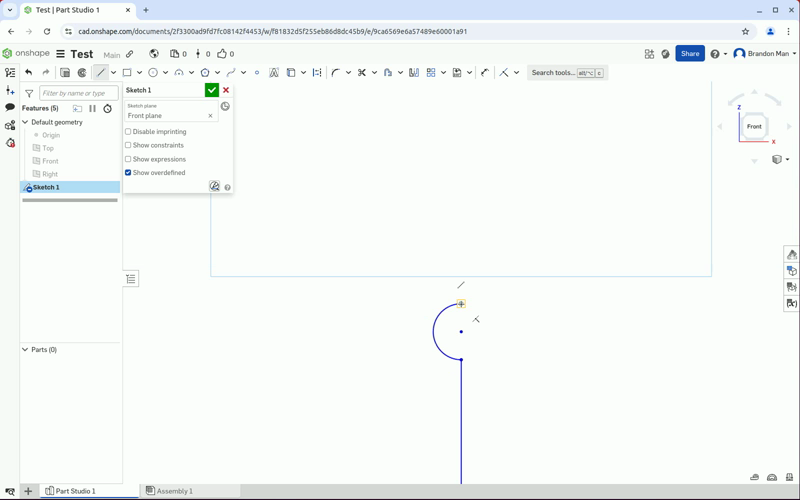
scroll(-6)
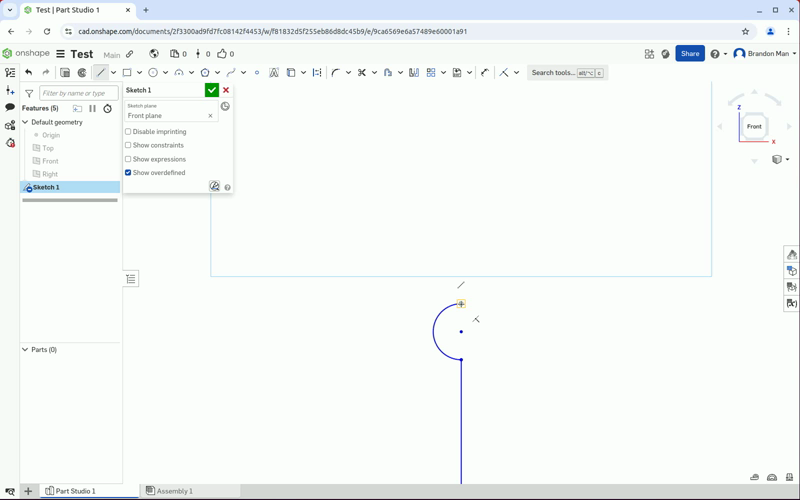
scroll(-6)
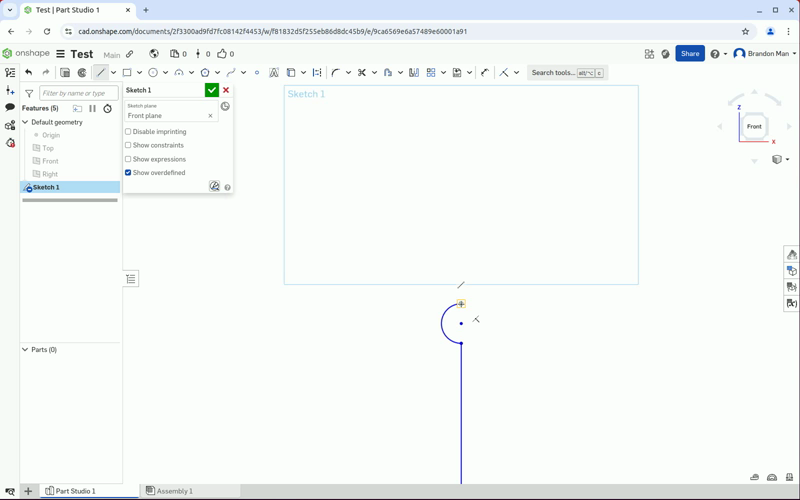
scroll(-6)
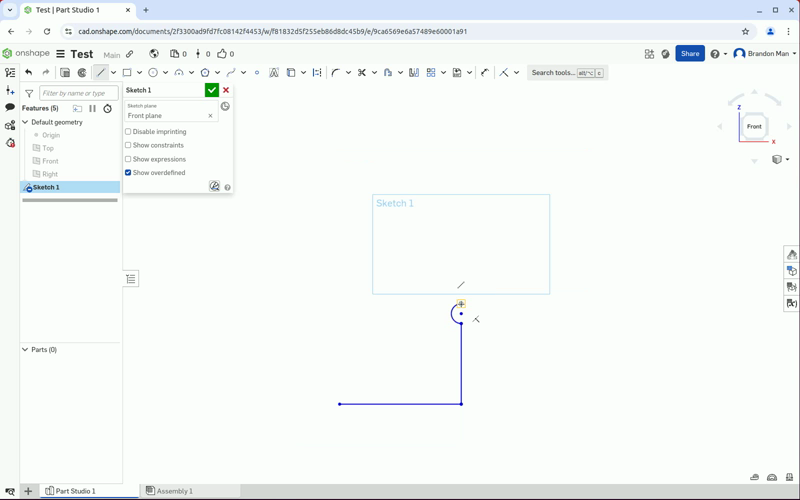
scroll(-6)
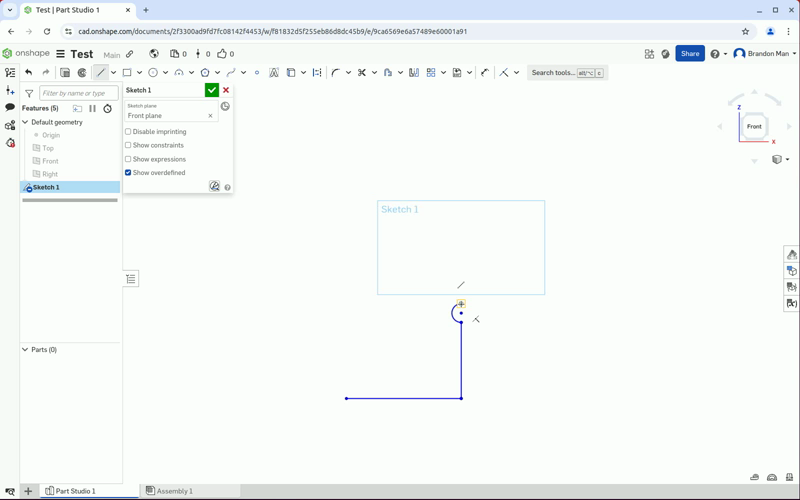
scroll(-6)
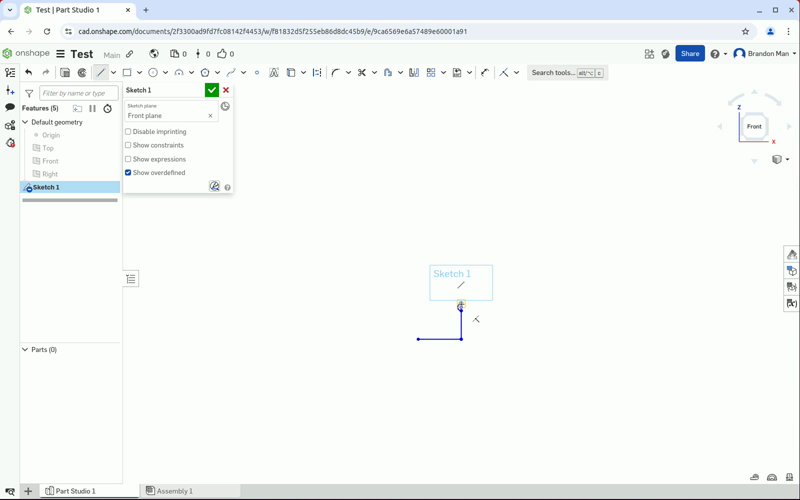
key_down(shift)
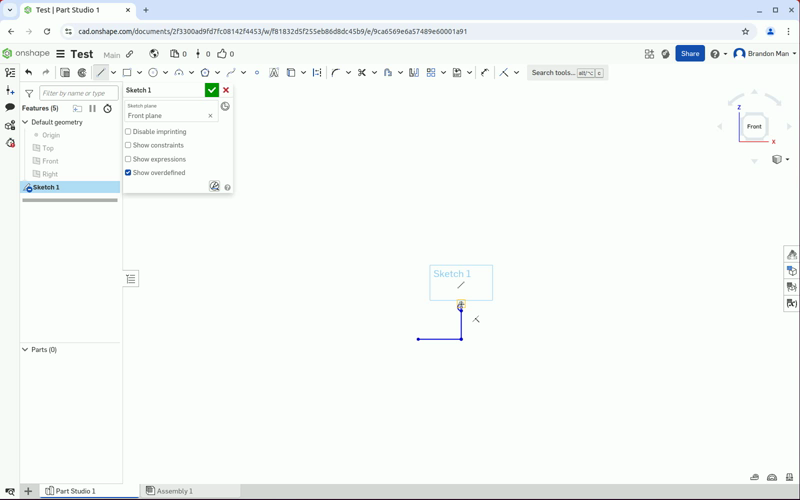
mouse_move(491, 303)
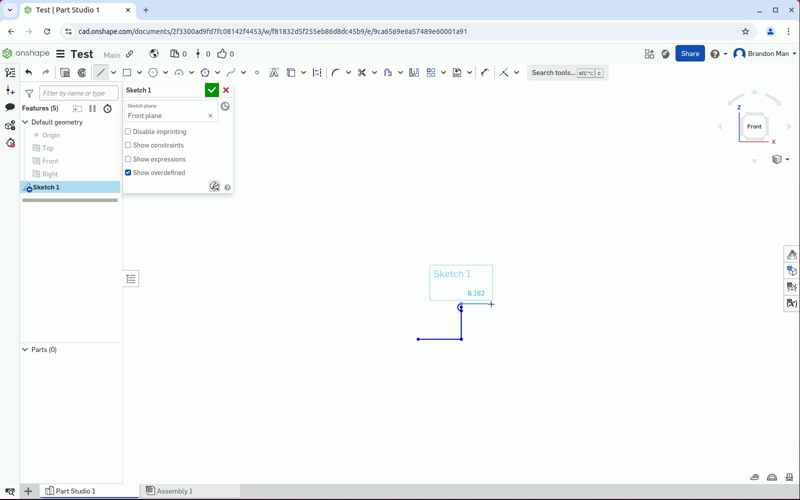
mouse_move(461, 287)
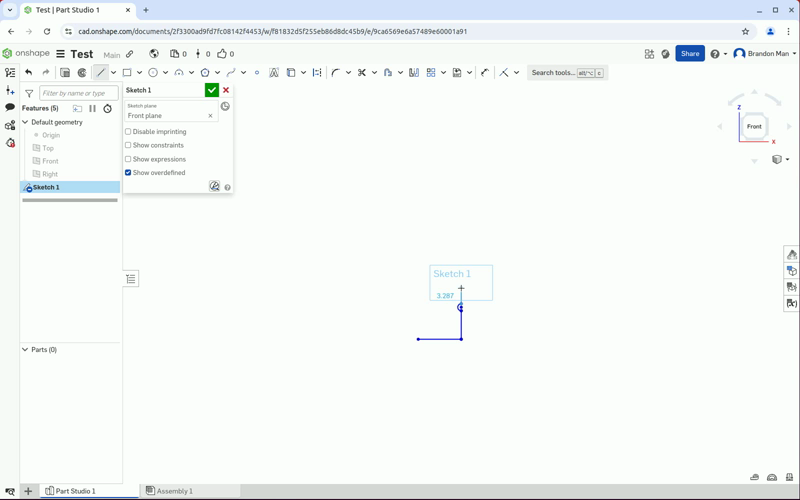
click(461, 287)
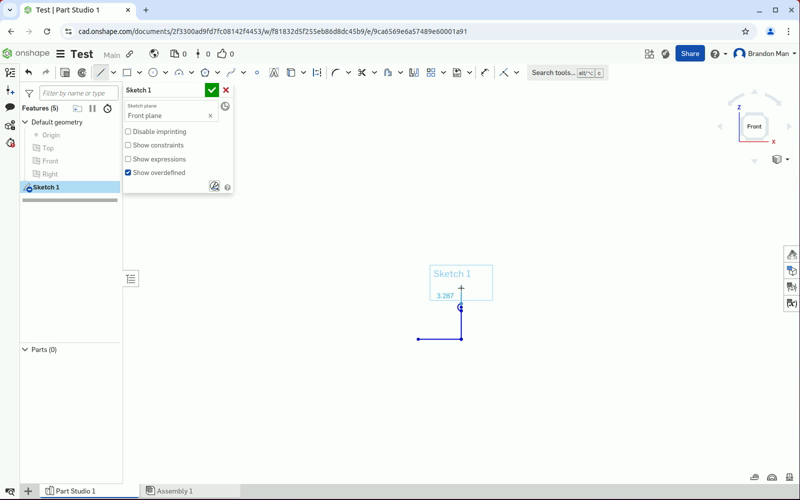
key_up(shift)
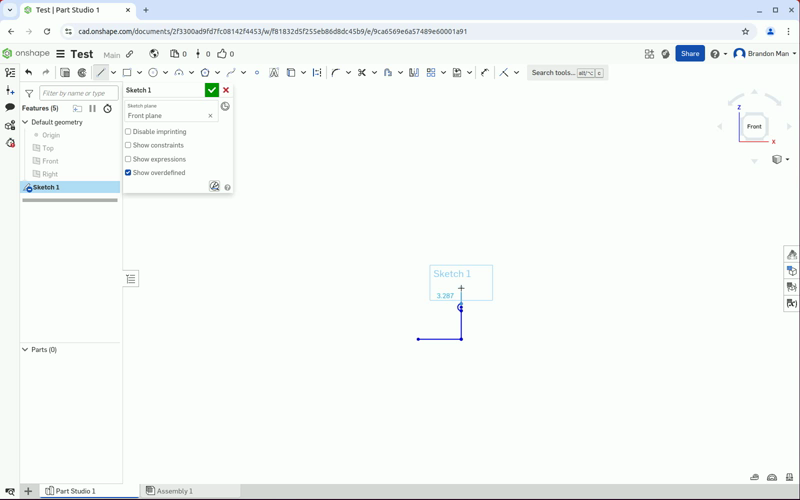
key(esc)
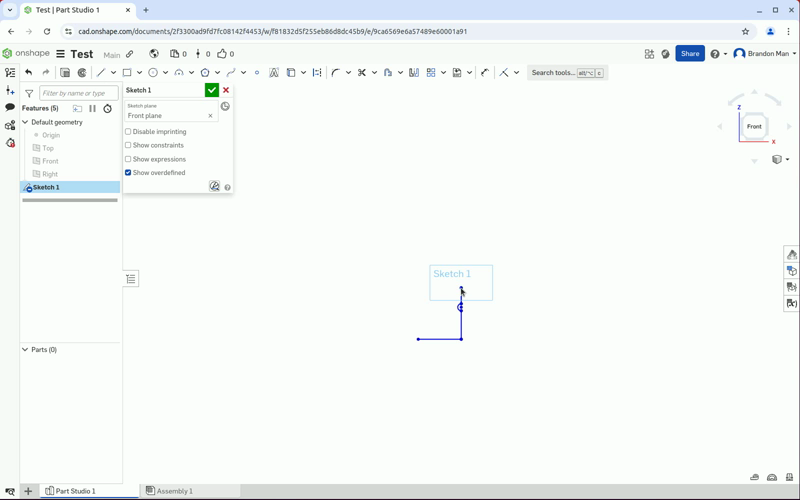
key(a)
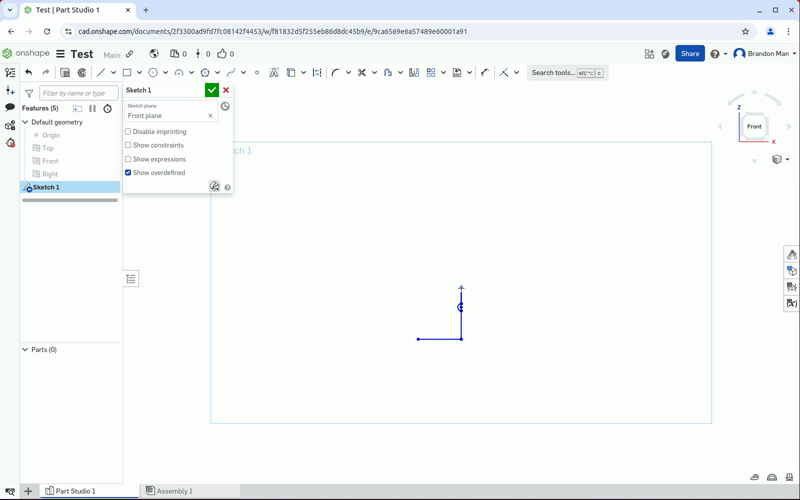
mouse_move(461, 287)
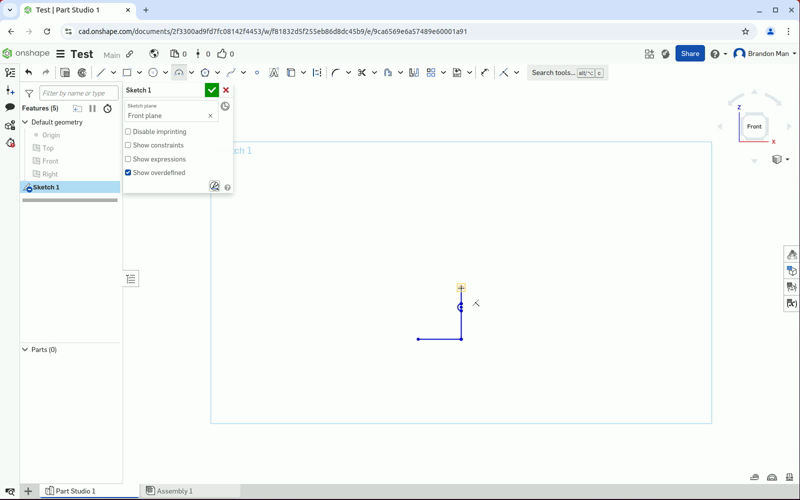
click(461, 287)
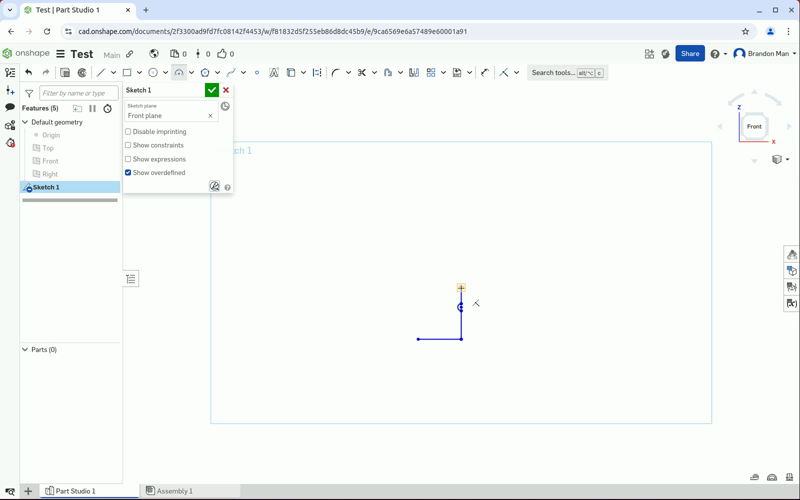
key_down(shift)
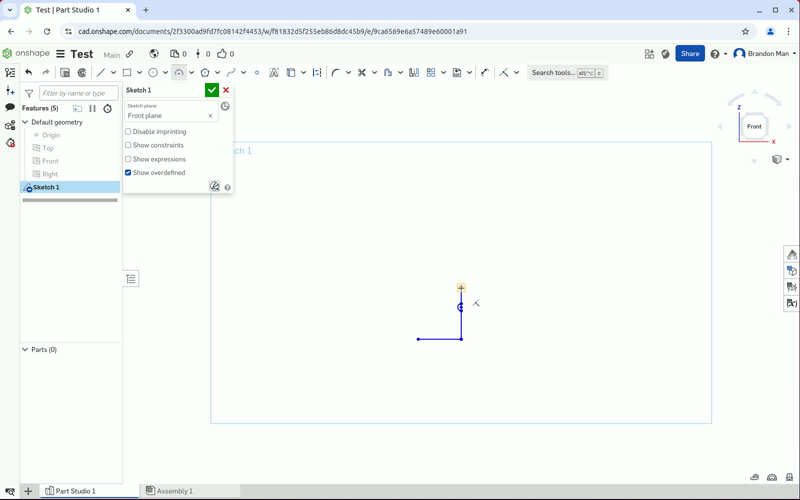
mouse_move(461, 279)
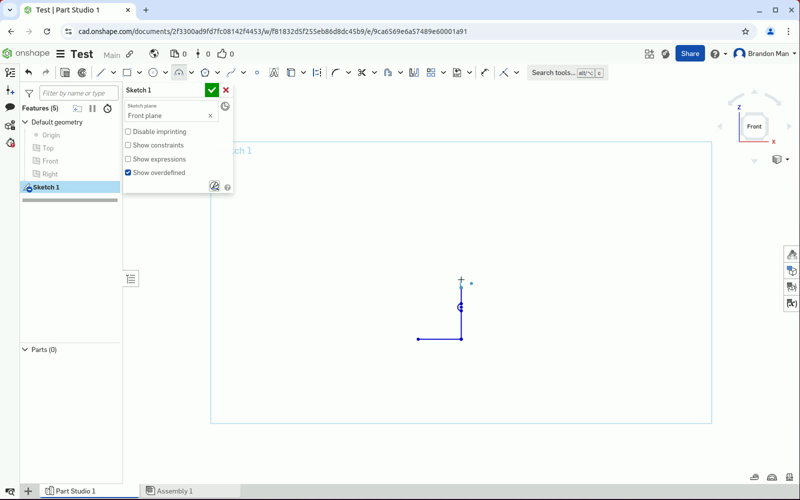
click(461, 279)
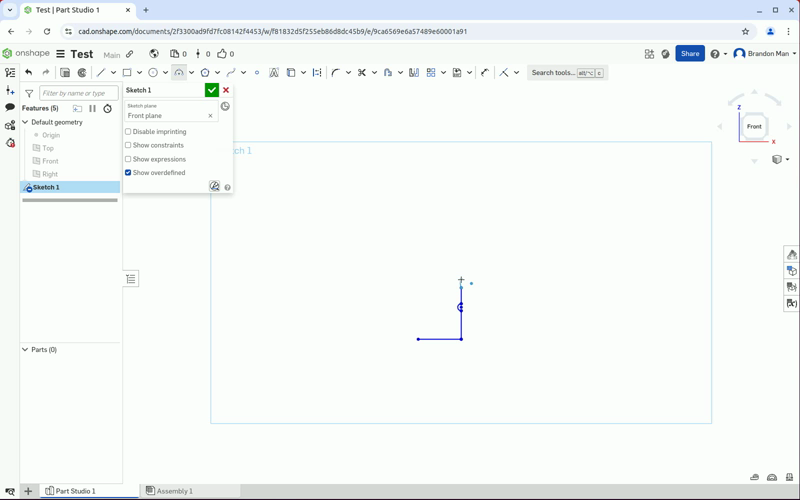
mouse_move(456, 283)
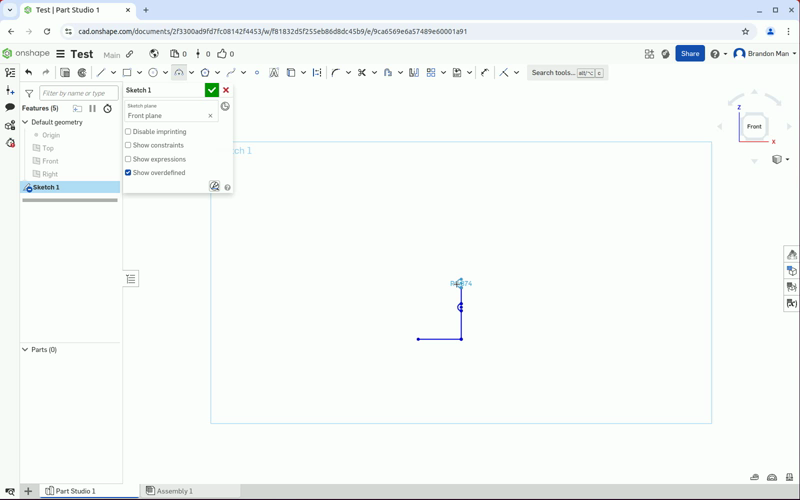
click(456, 283)
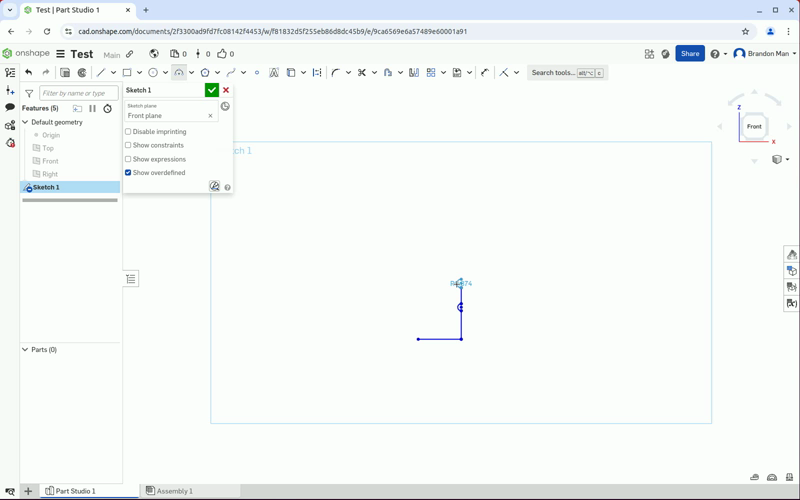
key_up(shift)
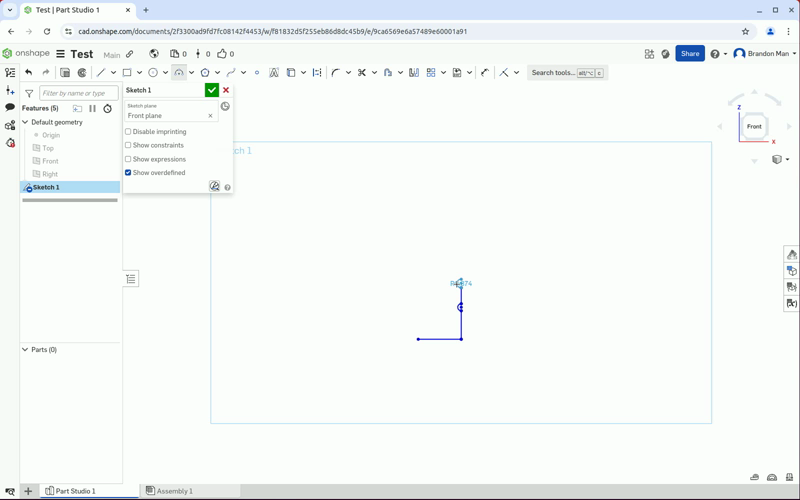
key(esc)
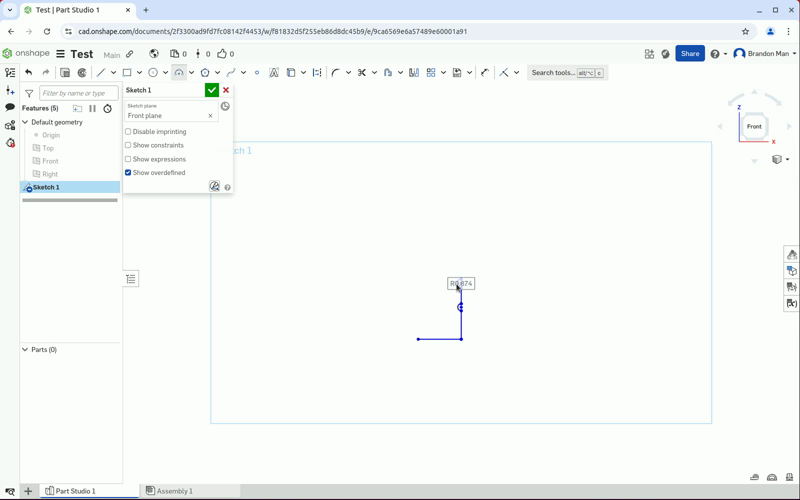
key(l)
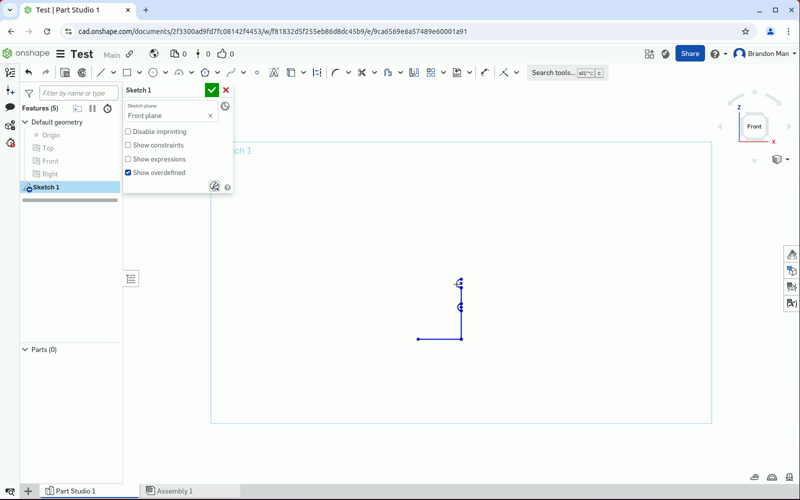
mouse_move(461, 279)
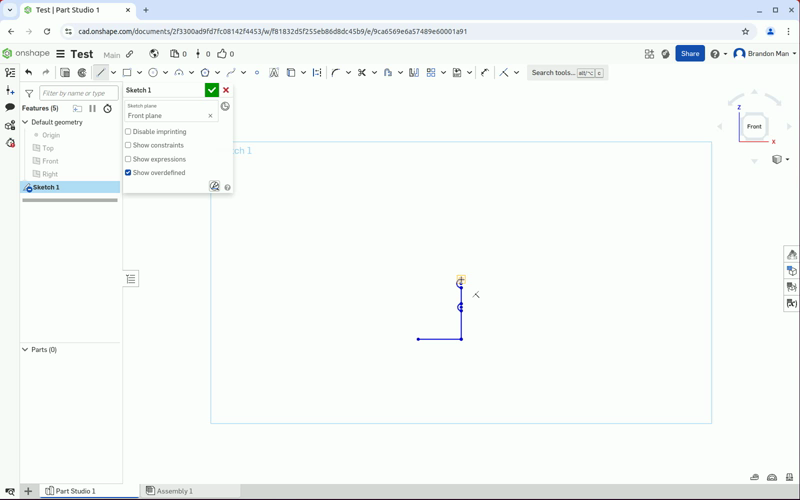
click(461, 279)
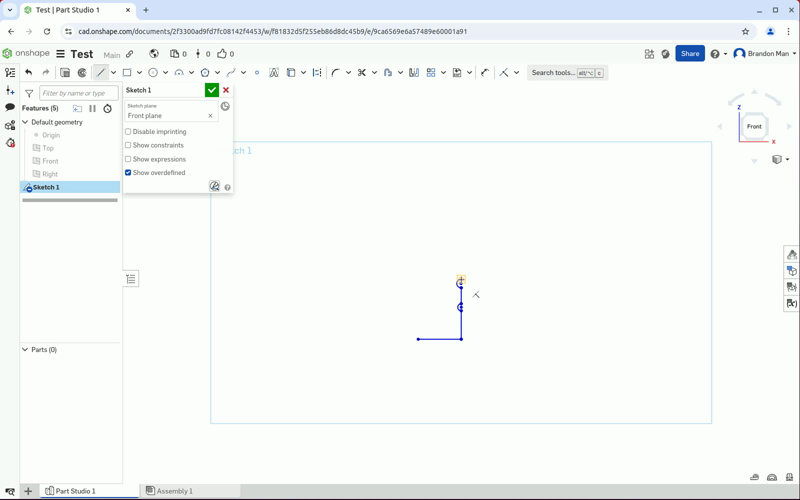
key_down(shift)
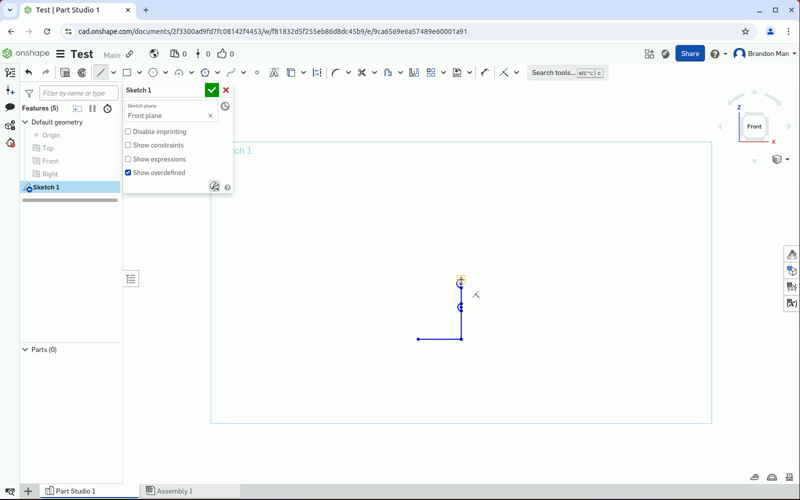
mouse_move(491, 279)
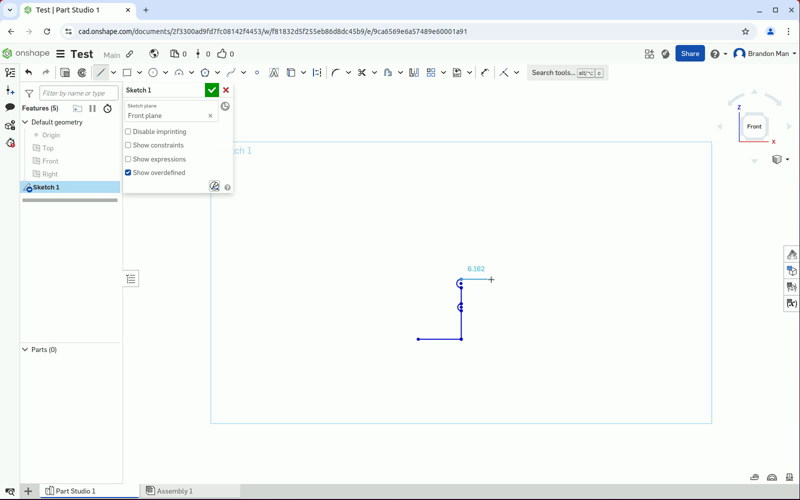
mouse_move(461, 220)
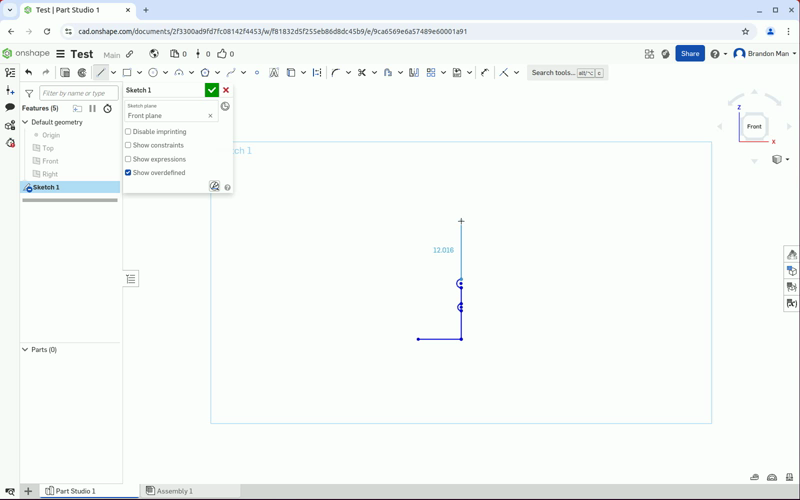
click(461, 220)
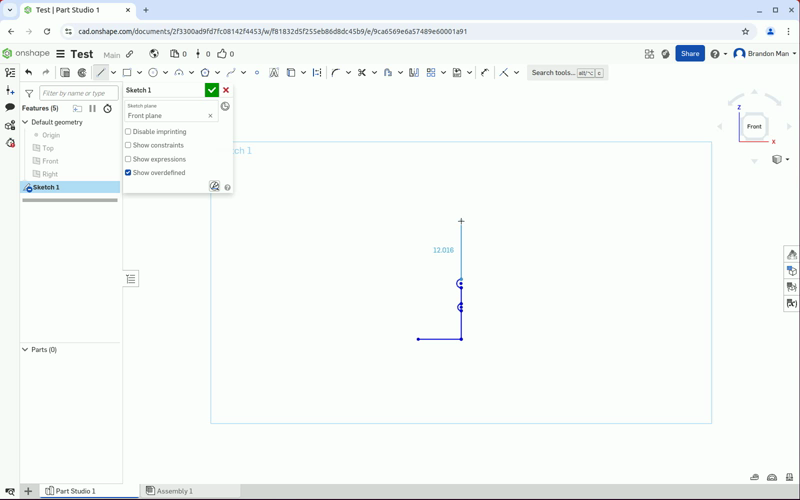
key_up(shift)
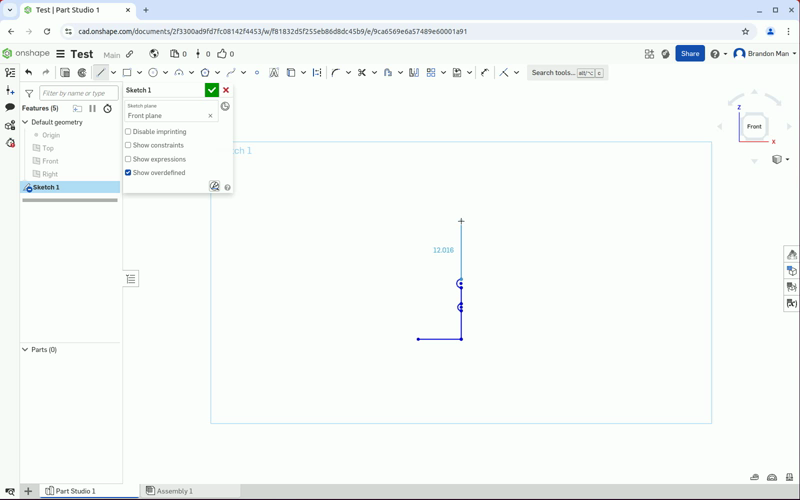
key(esc)
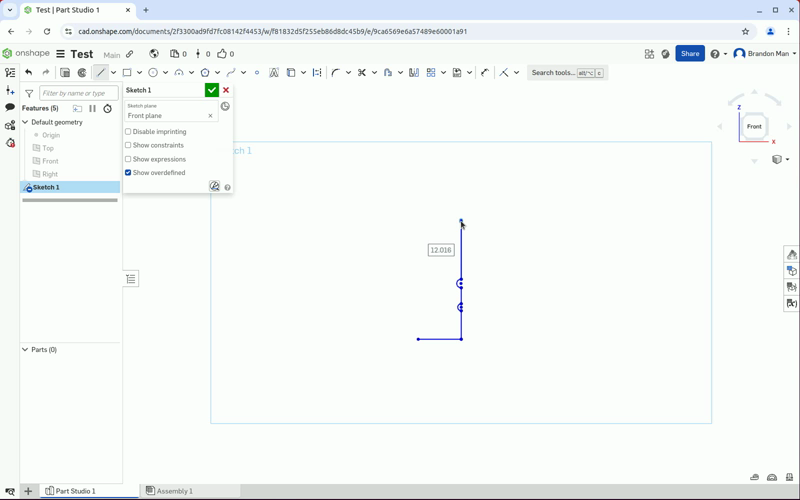
key(a)
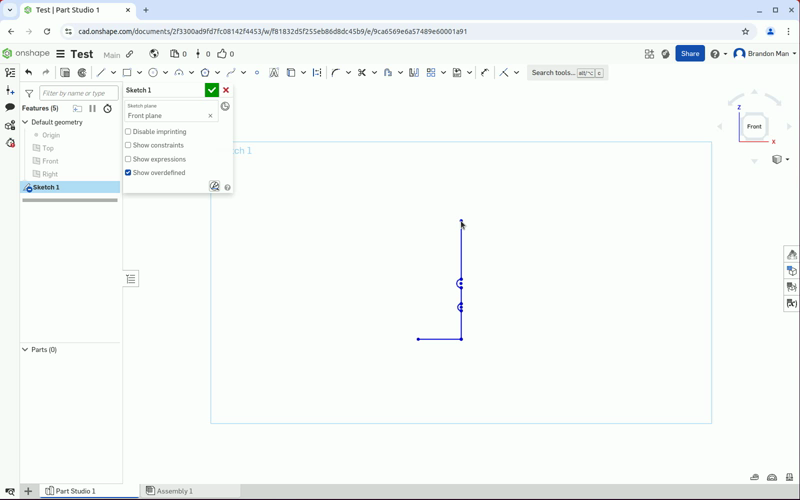
mouse_move(461, 220)
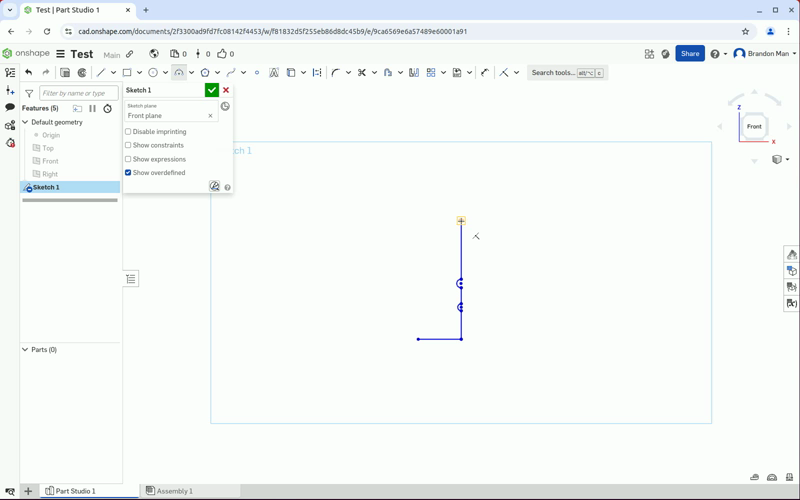
click(461, 220)
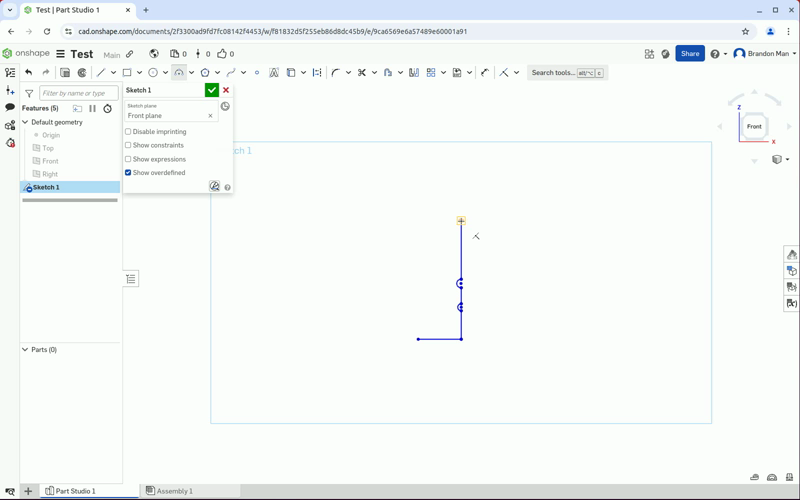
key_down(shift)
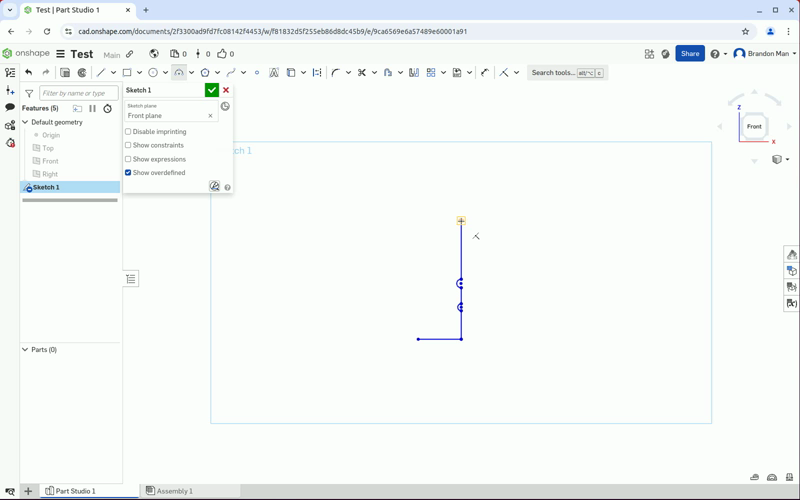
mouse_move(461, 206)
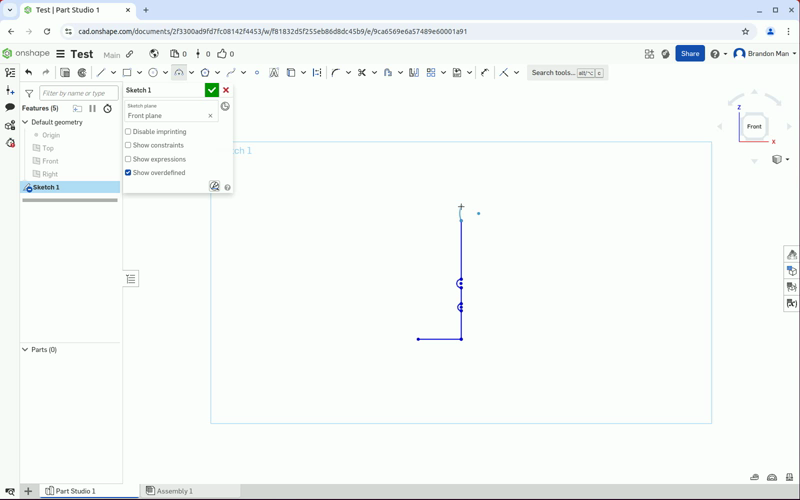
click(461, 206)
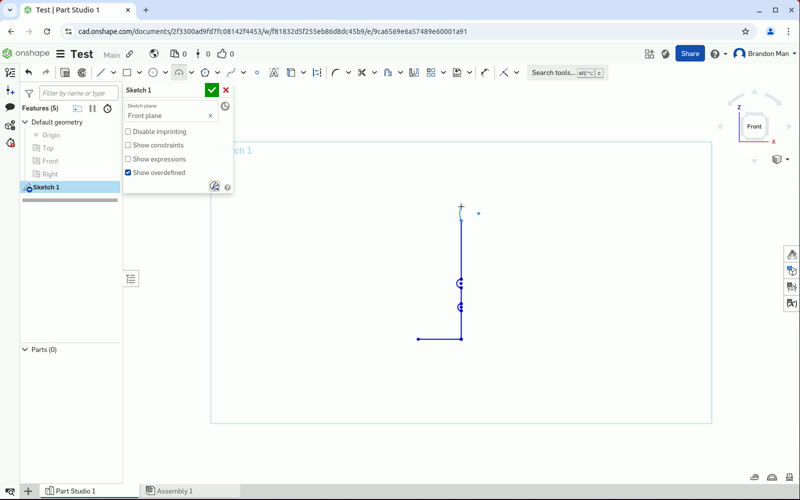
mouse_move(454, 213)
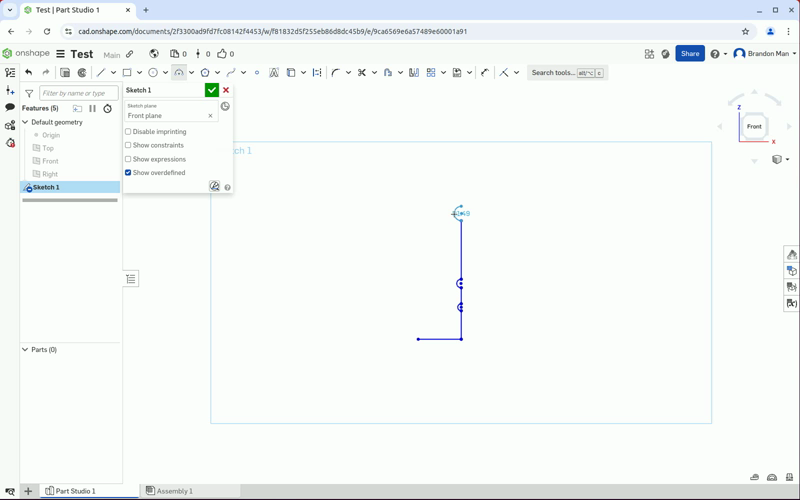
click(454, 213)
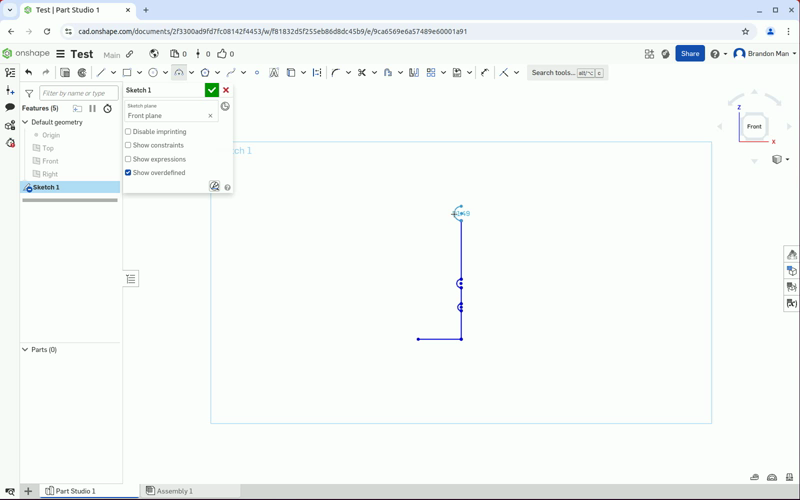
key_up(shift)
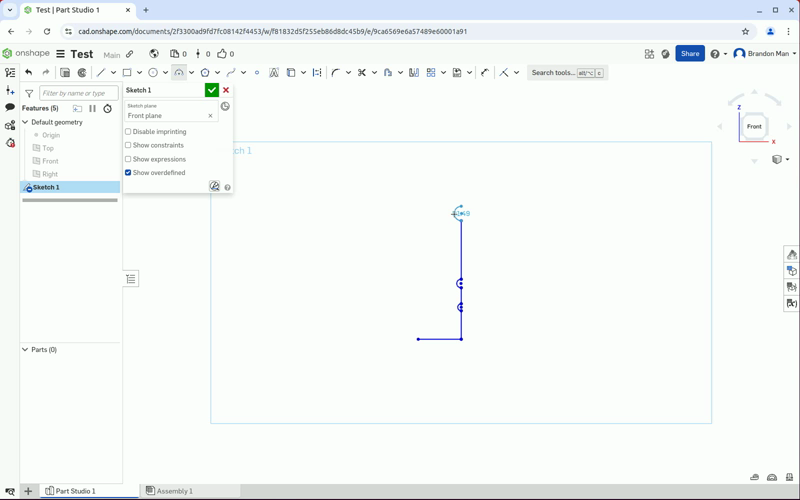
key(esc)
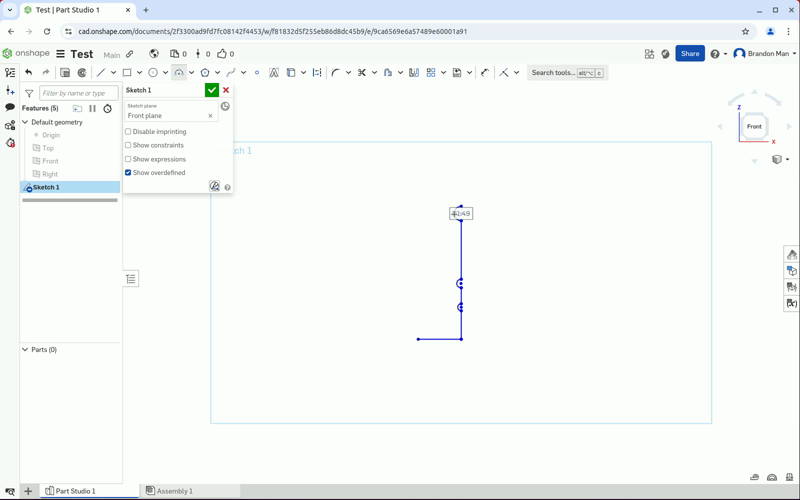
key(l)
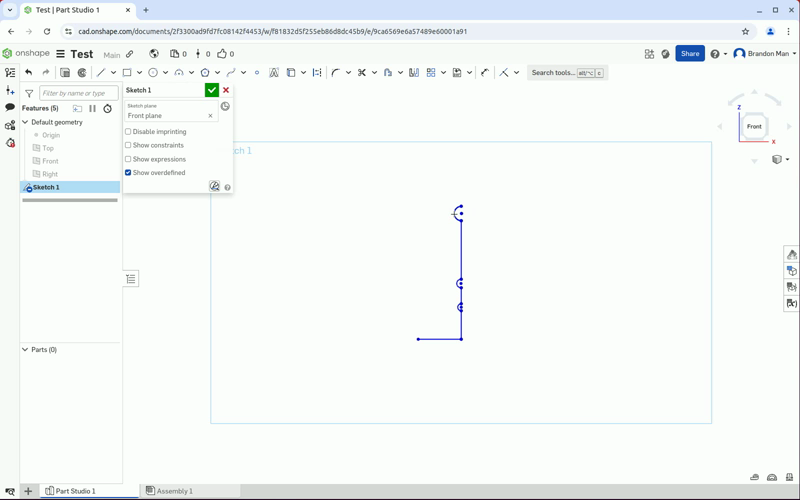
mouse_move(461, 206)
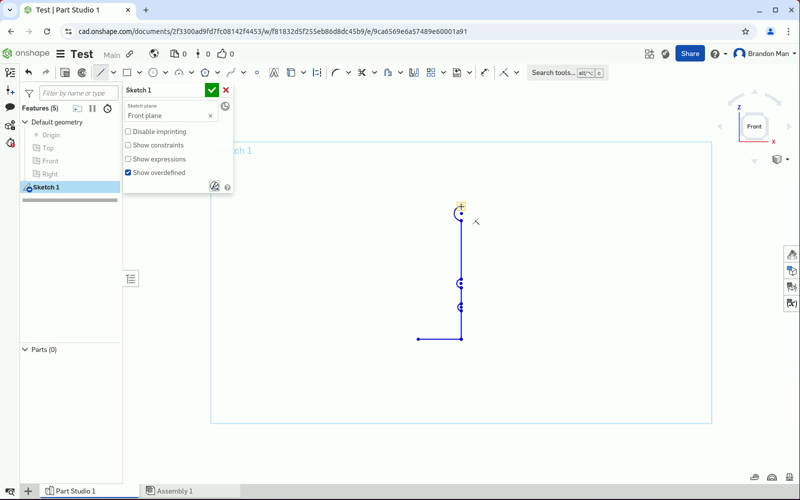
click(461, 206)
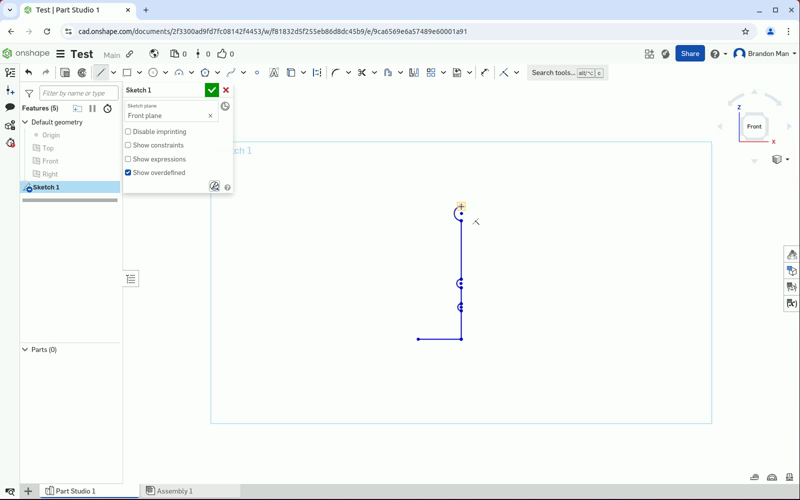
key_down(shift)
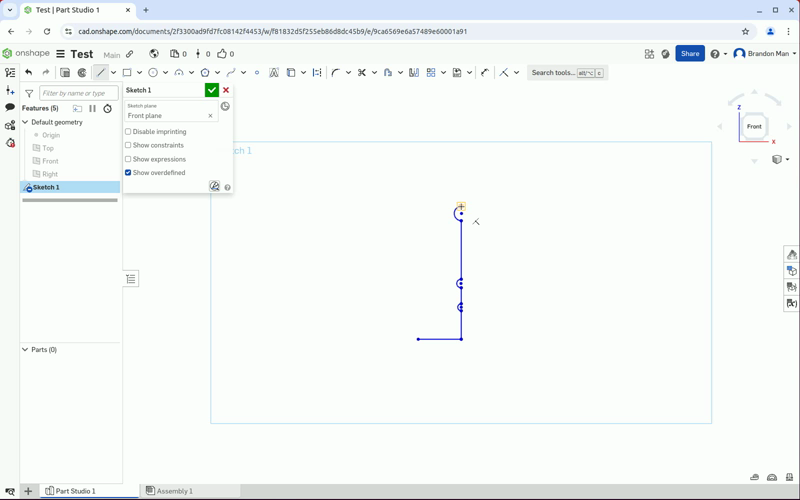
mouse_move(491, 206)
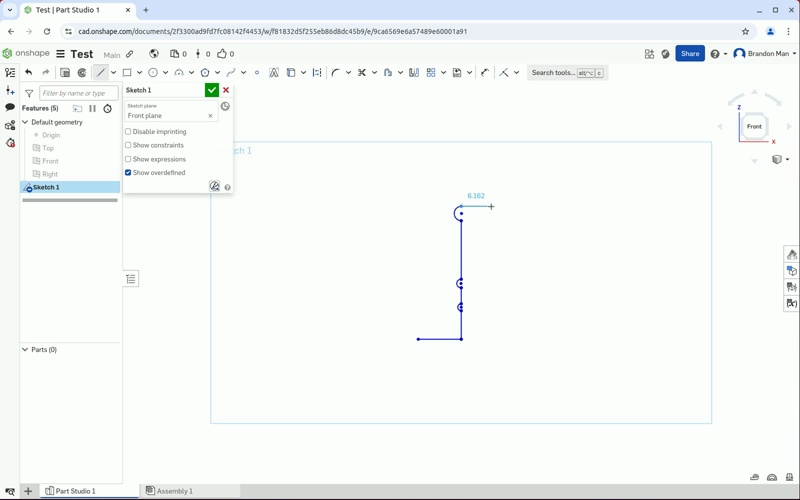
mouse_move(461, 170)
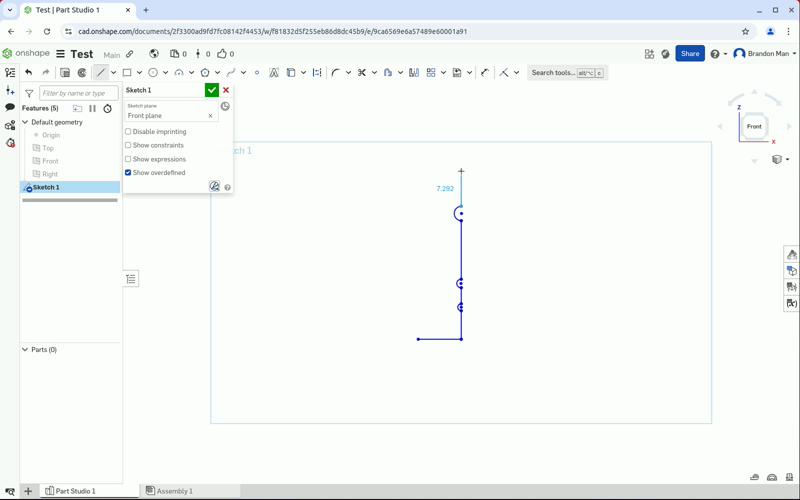
click(461, 170)
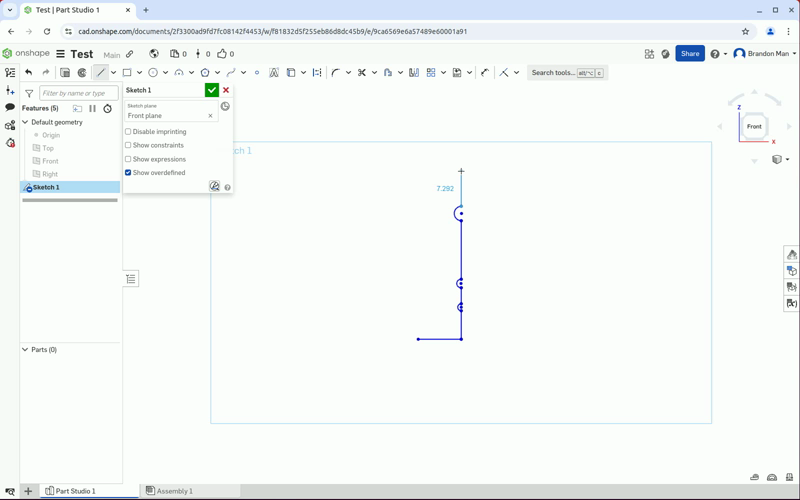
key_up(shift)
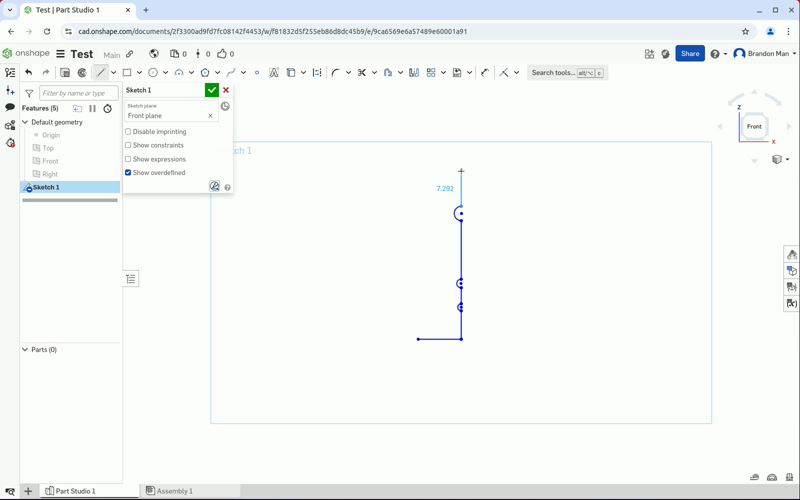
key(esc)
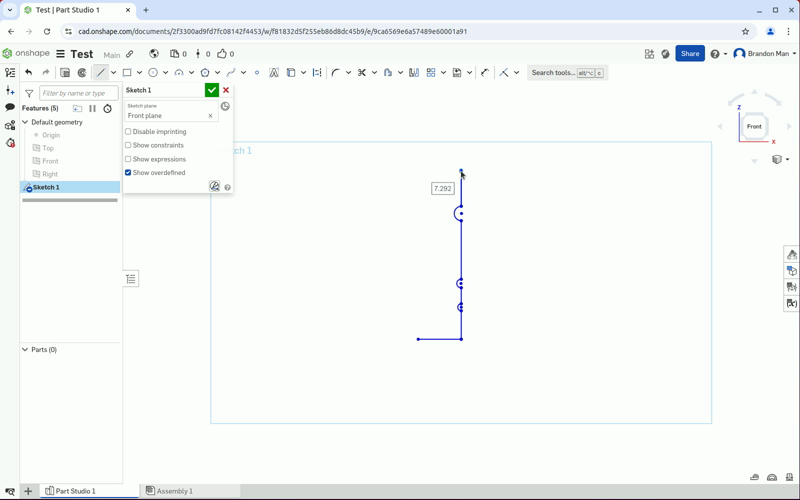
key(a)
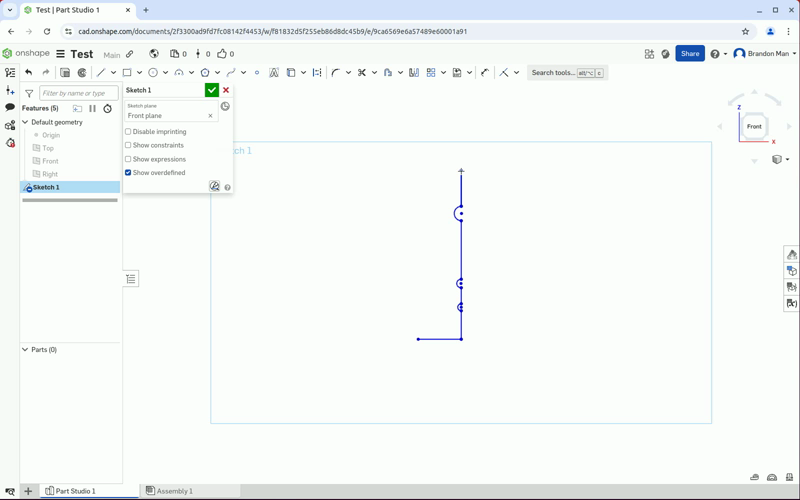
mouse_move(461, 170)
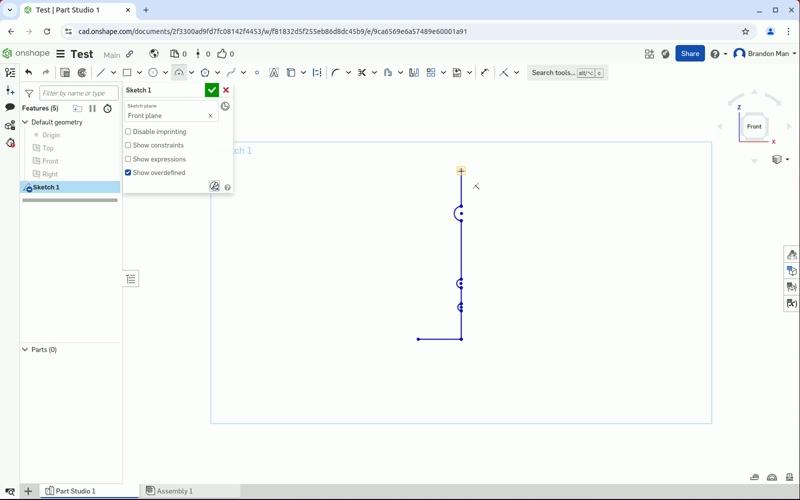
click(461, 170)
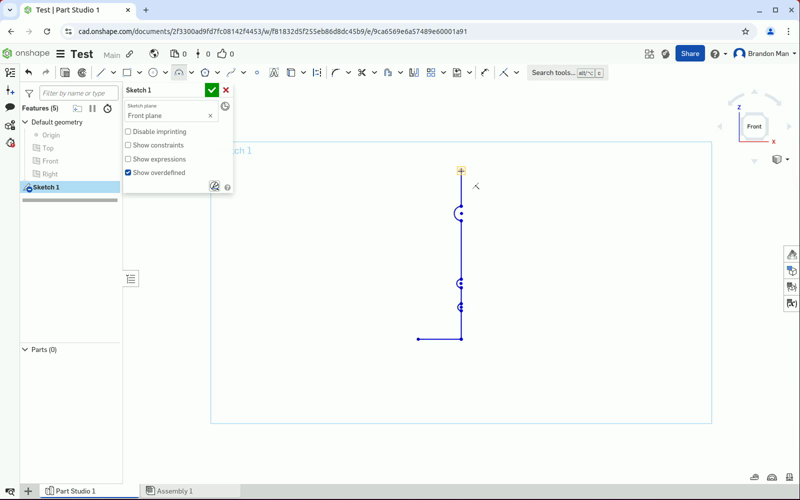
mouse_move(418, 339)
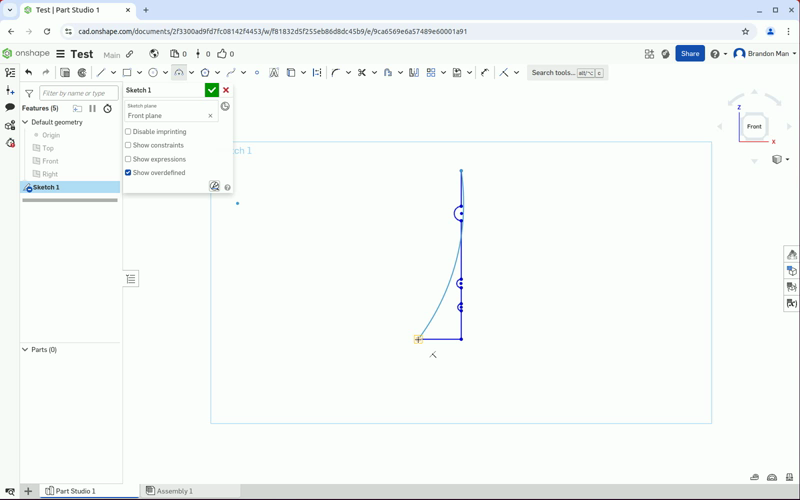
click(418, 339)
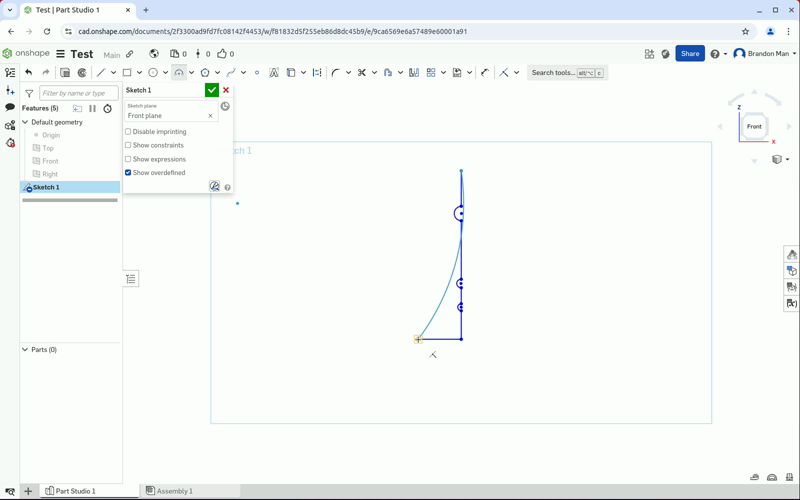
key_down(shift)
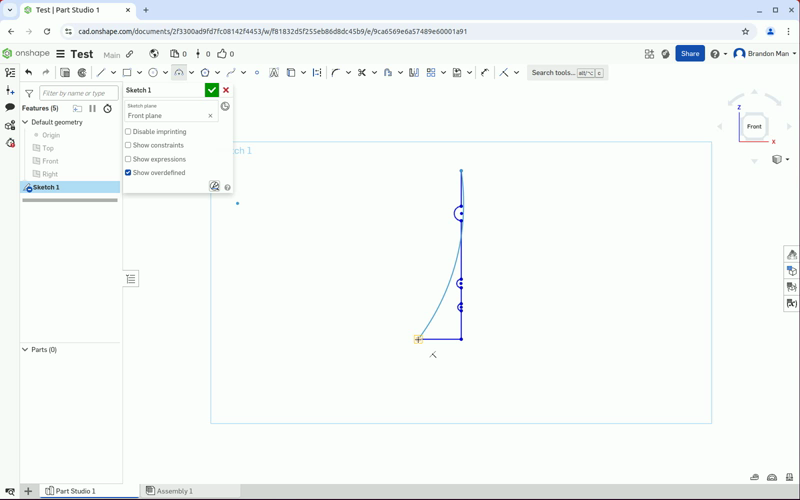
mouse_move(423, 250)
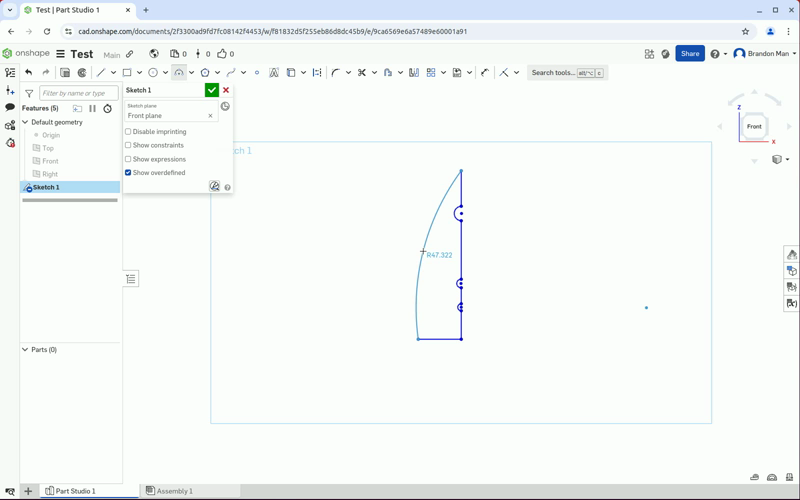
click(423, 250)
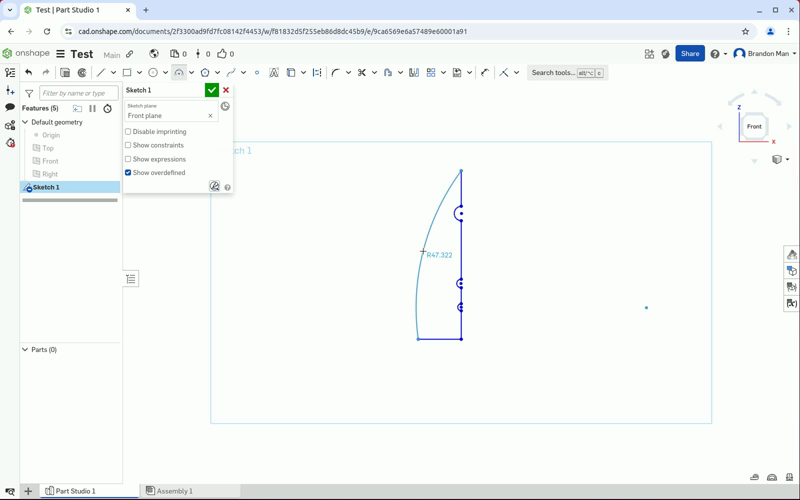
key_up(shift)
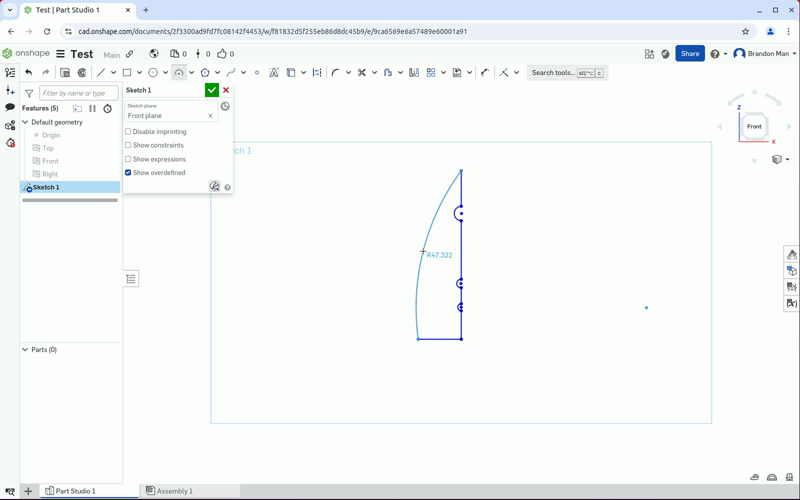
key(esc)
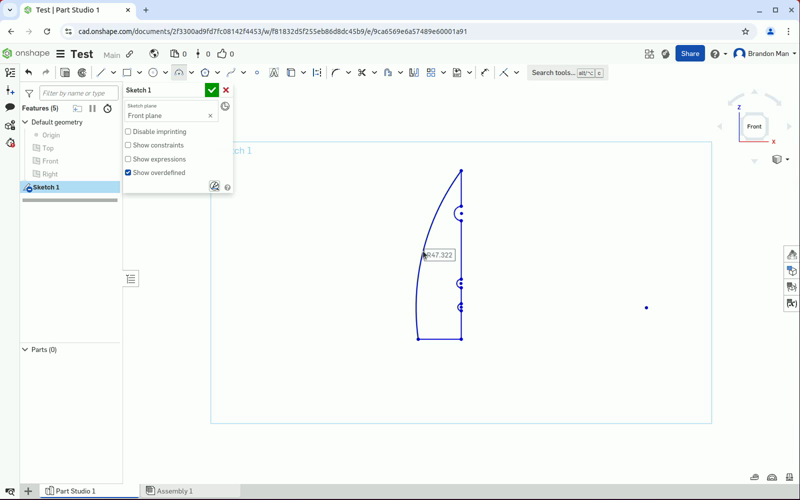
mouse_move(428, 320)
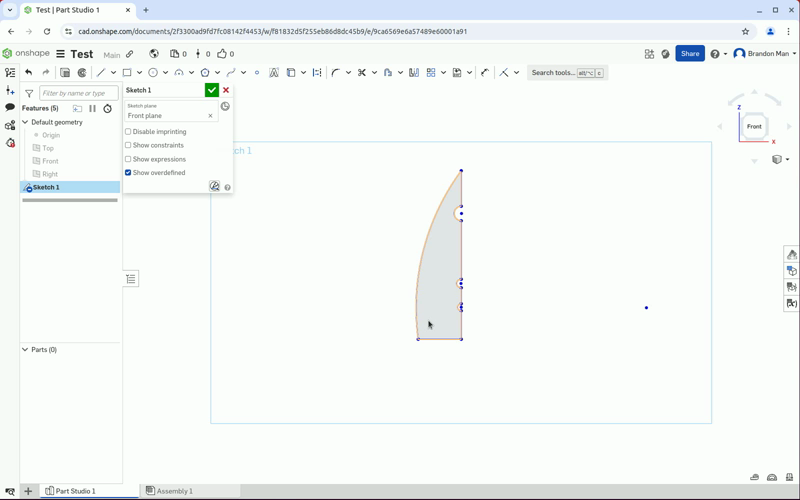
scroll(6)
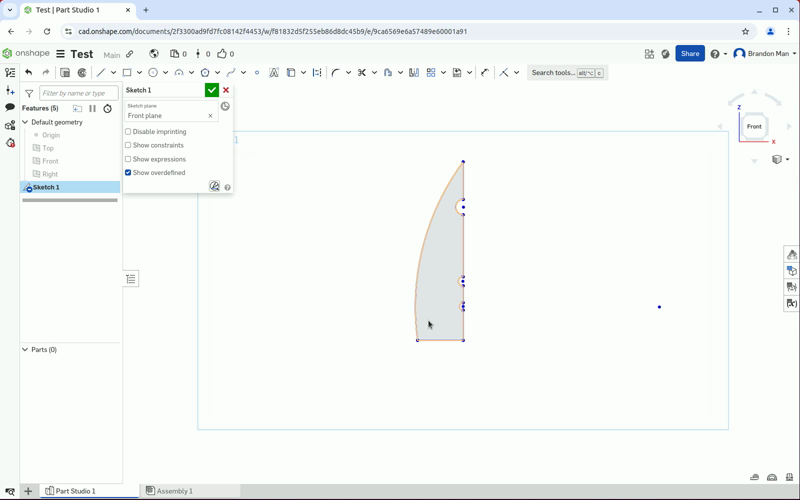
scroll(6)
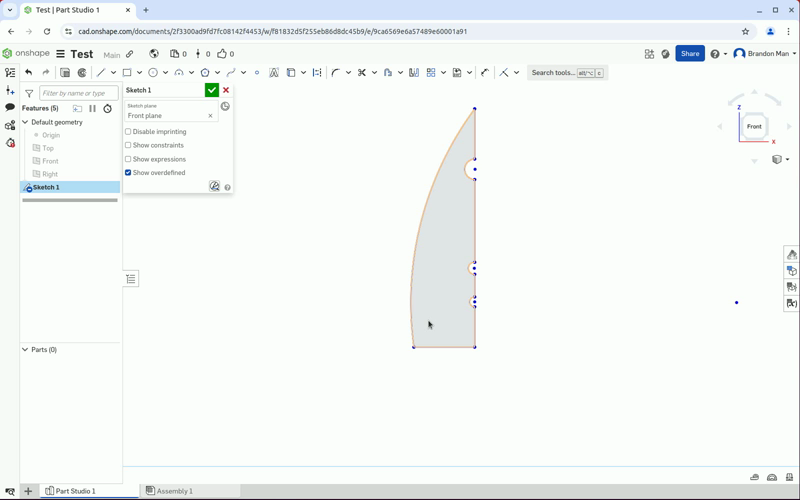
scroll(6)
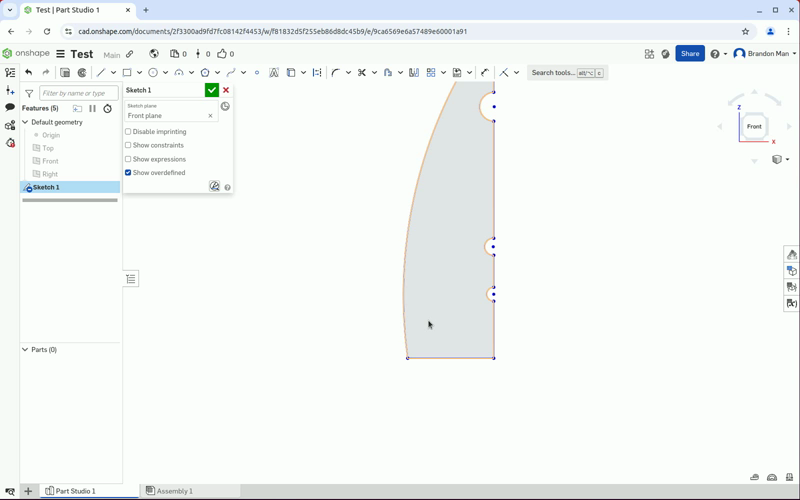
scroll(6)
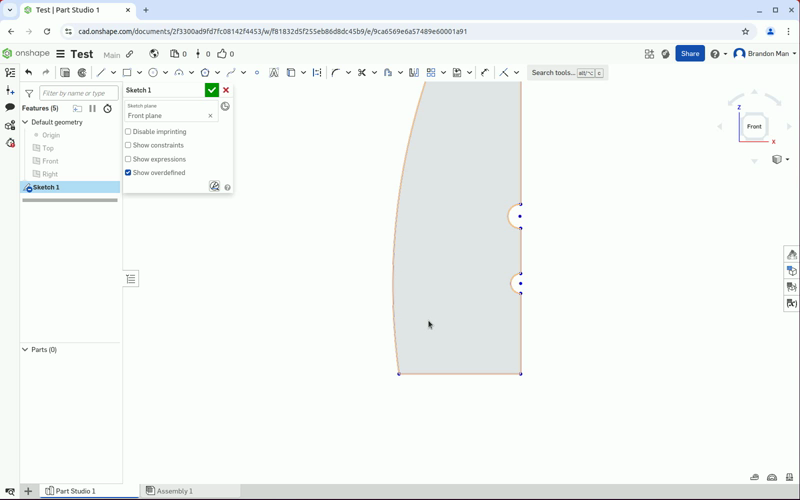
scroll(6)
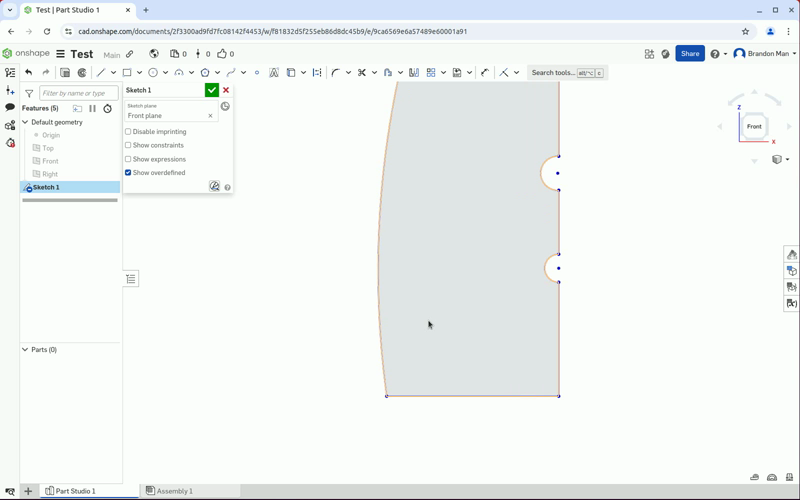
scroll(6)
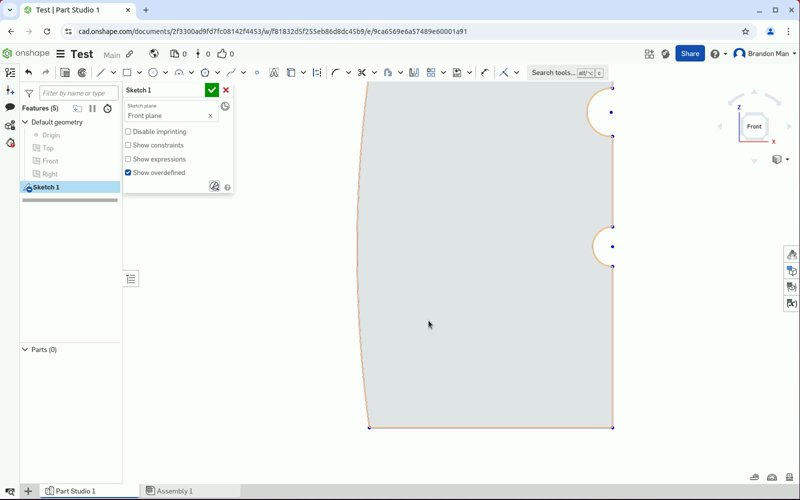
scroll(6)
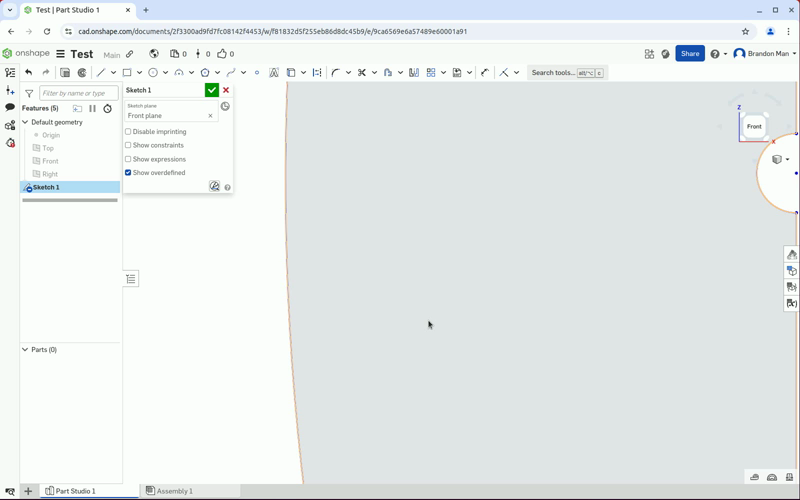
click(428, 320)
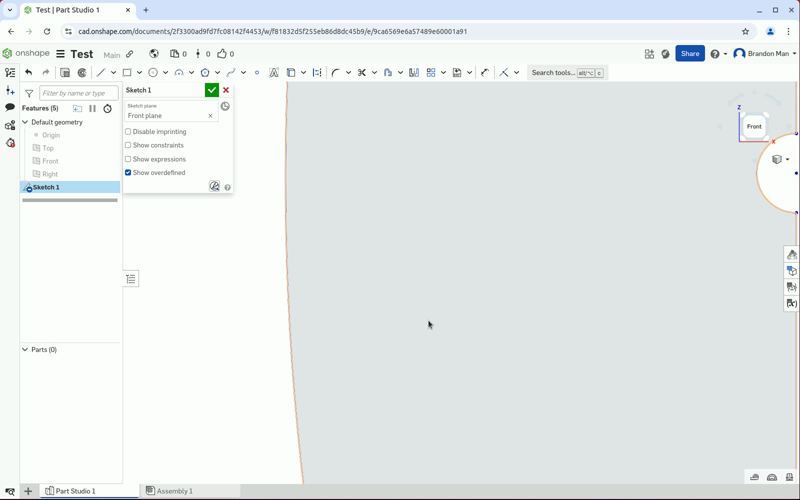
scroll(-6)
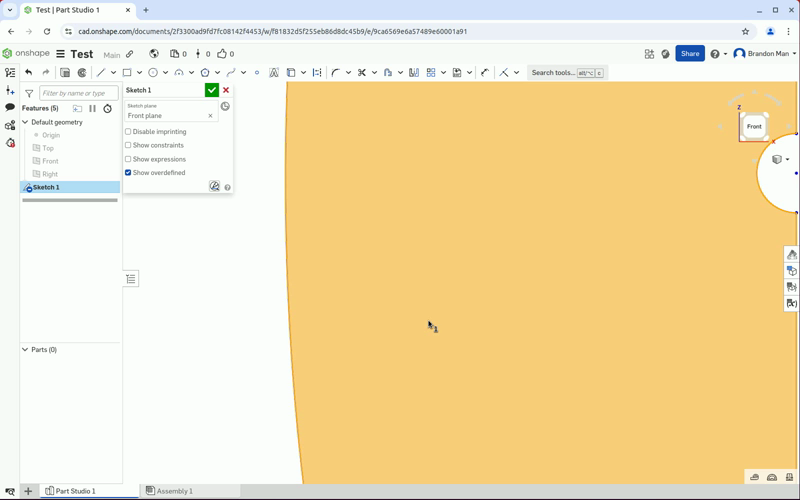
scroll(-6)
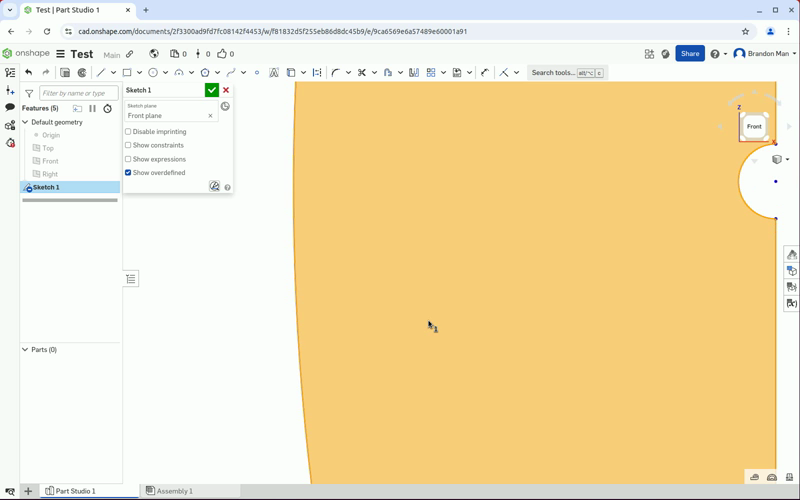
scroll(-6)
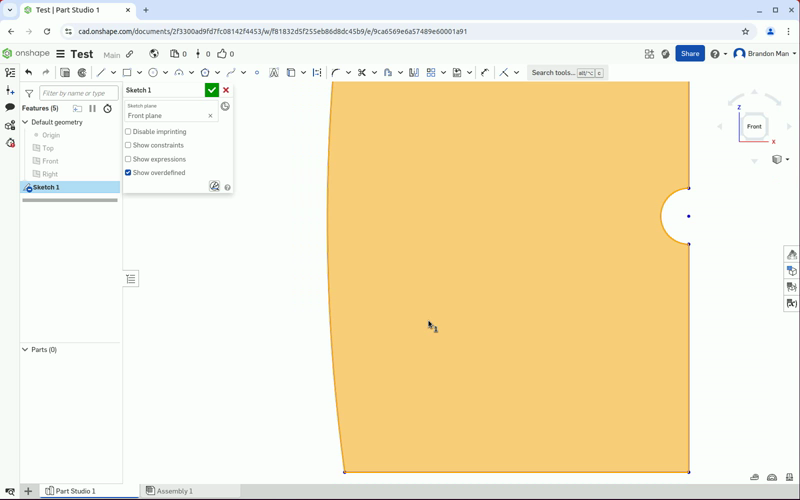
scroll(-6)
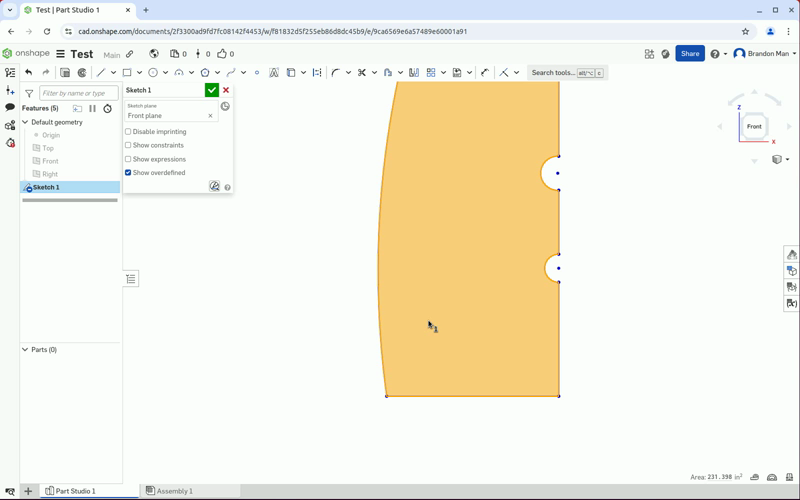
scroll(-6)
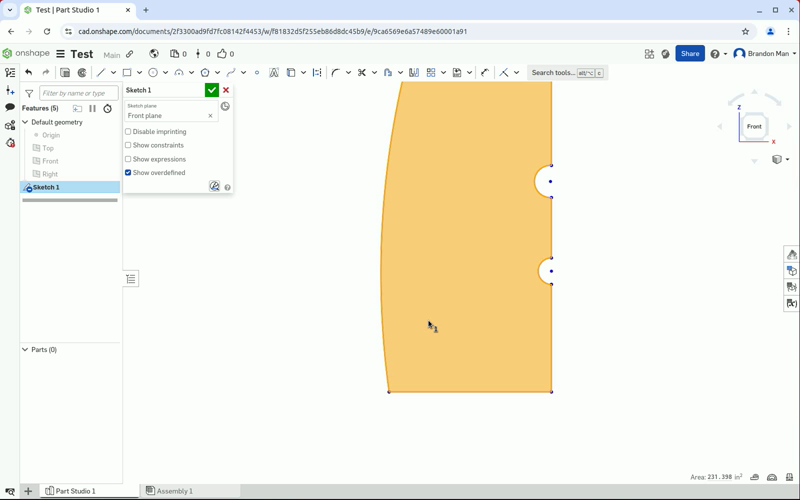
scroll(-6)
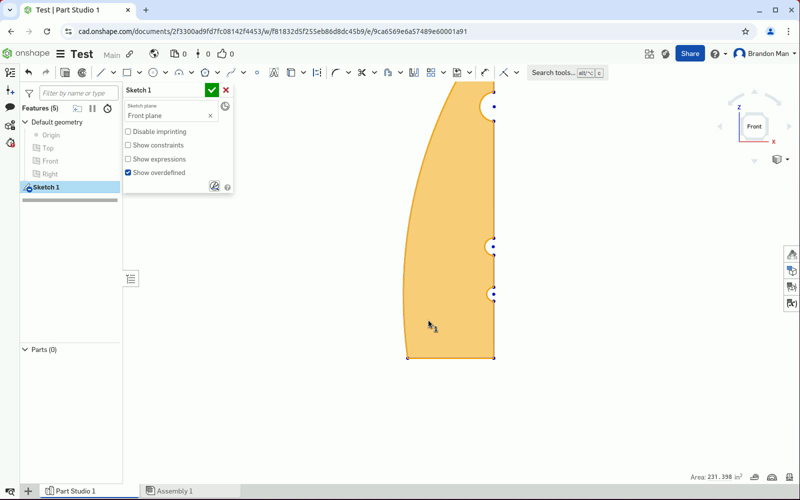
scroll(-6)
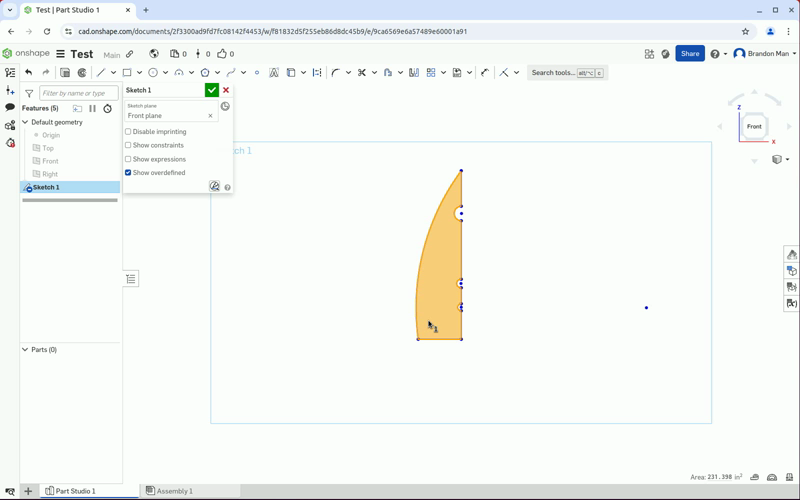
mouse_move(73, 352)
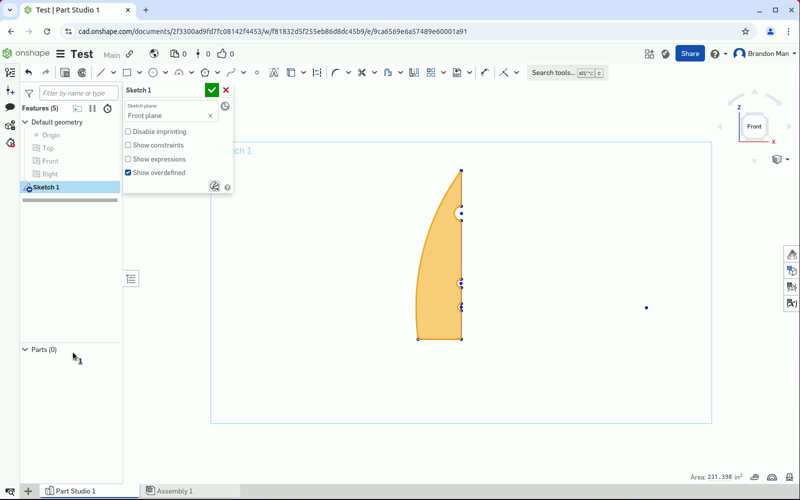
key(shift+y)
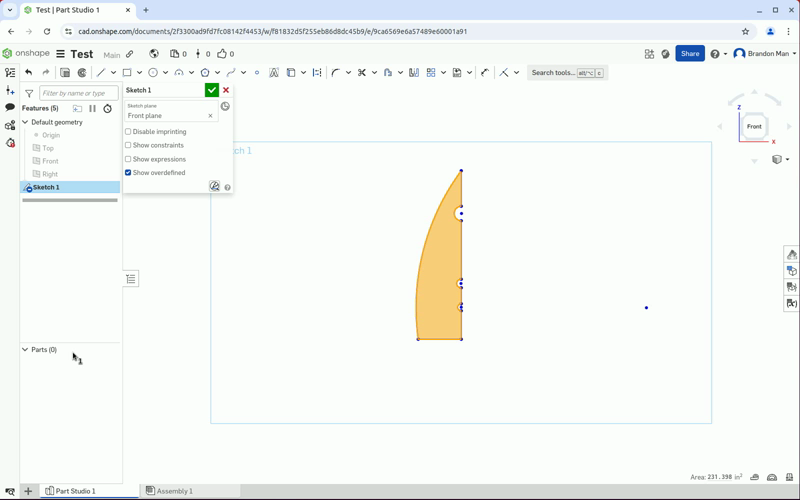
key(shift+e)
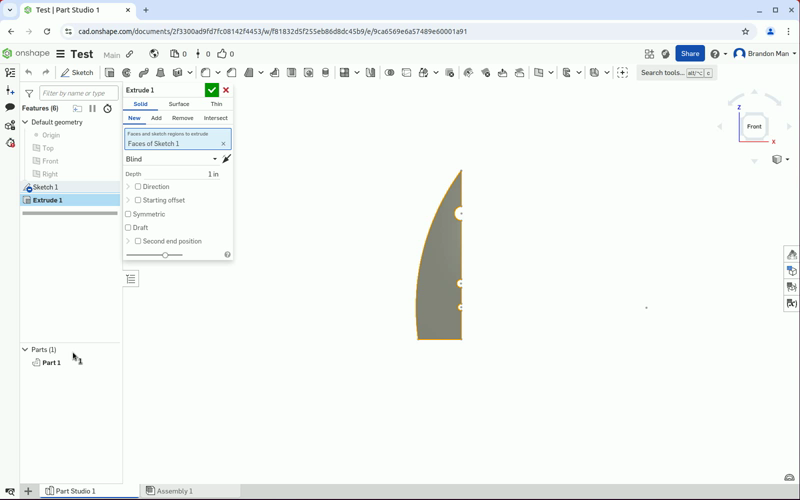
mouse_move(143, 106)
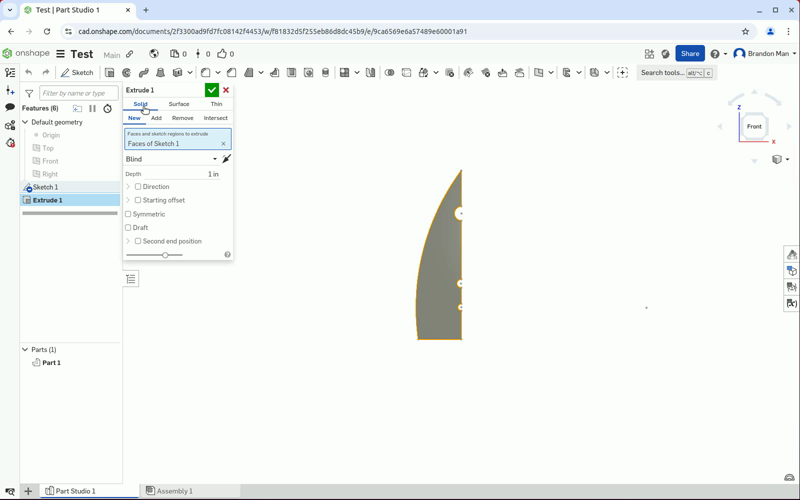
click(143, 106)
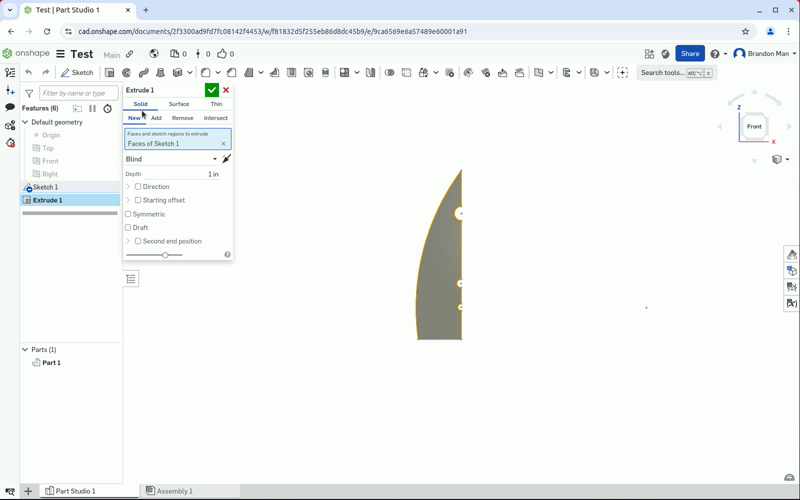
mouse_move(137, 120)
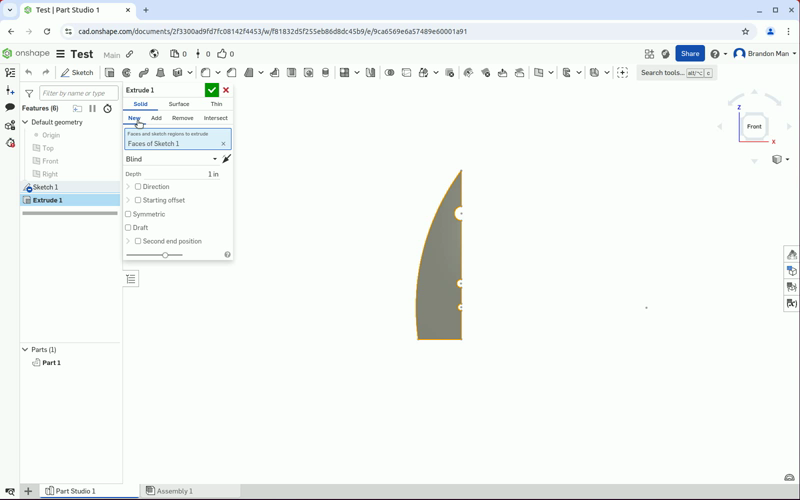
click(137, 120)
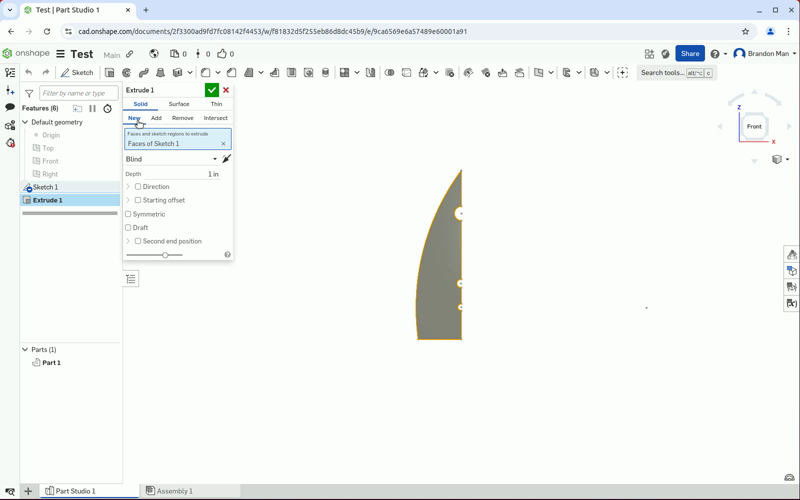
key(tab, 4)
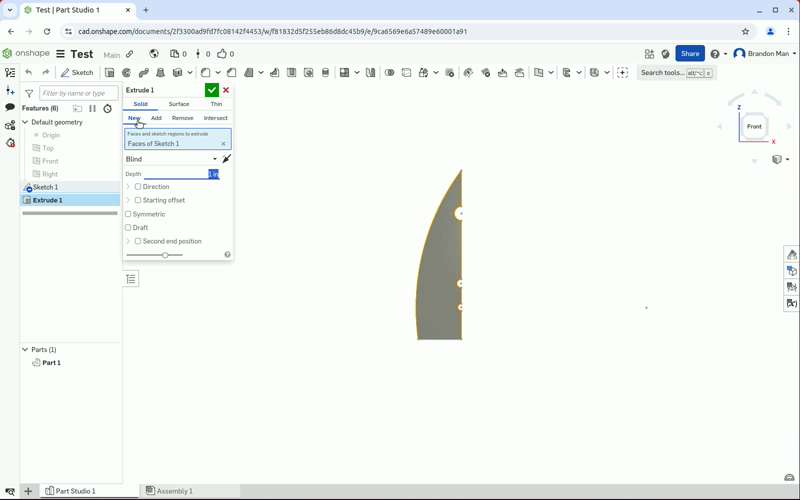
text(1.685)
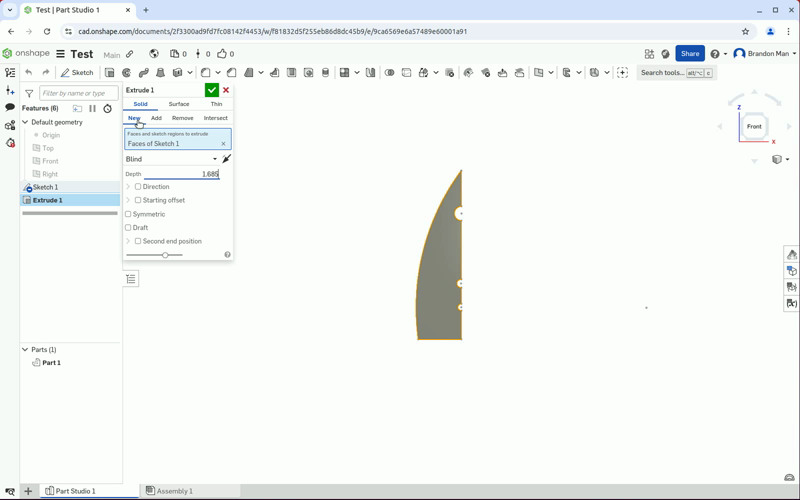
key(enter)
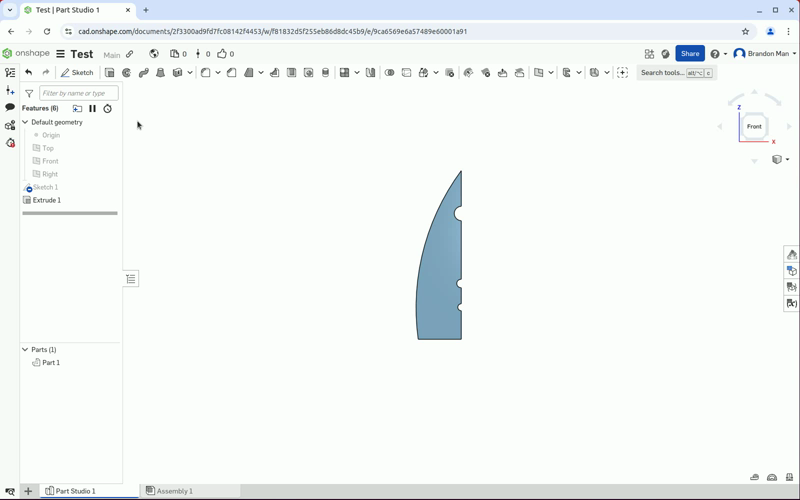
key(shift+h)
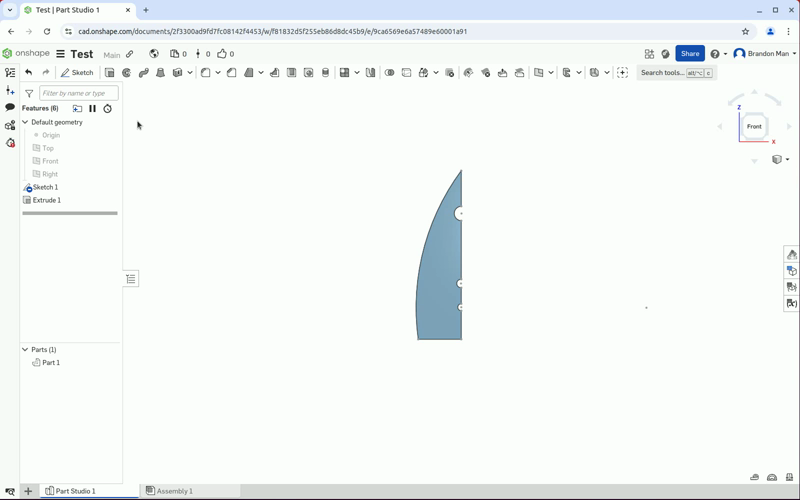
key(shift+h)
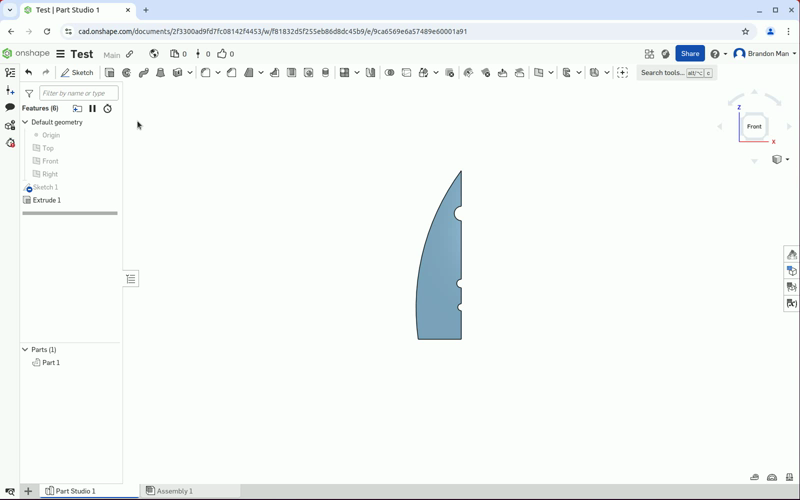
mouse_move(73, 189)
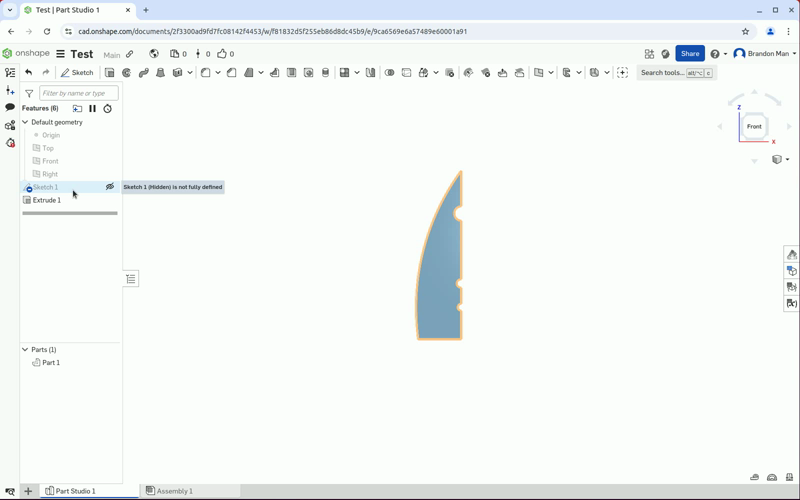
click(73, 189)
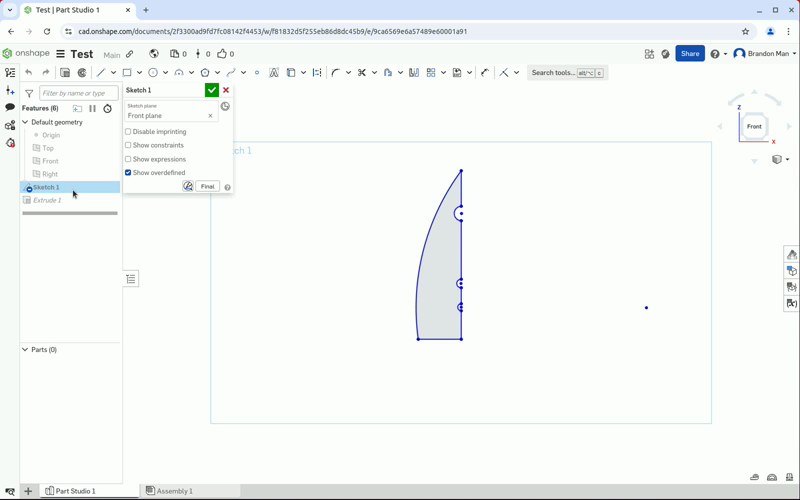
mouse_move(229, 92)
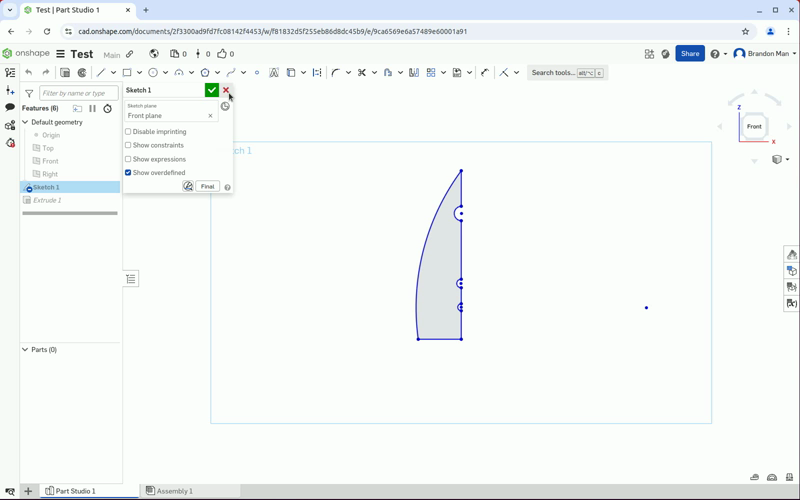
click(229, 92)
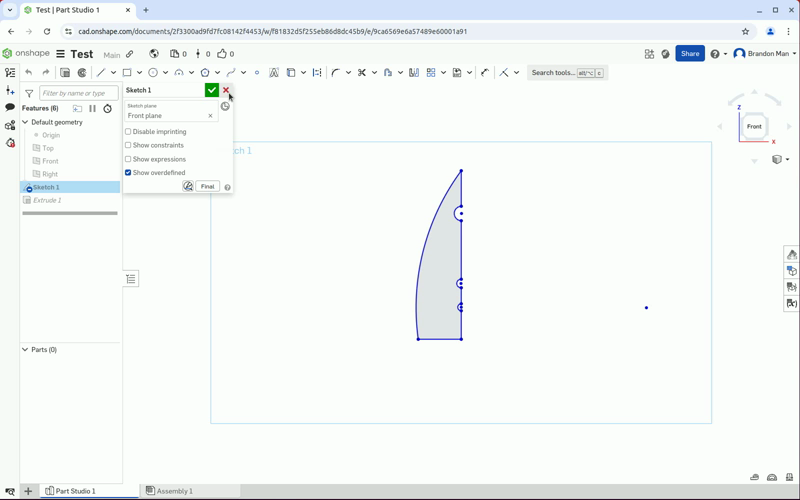
key(shift+s)
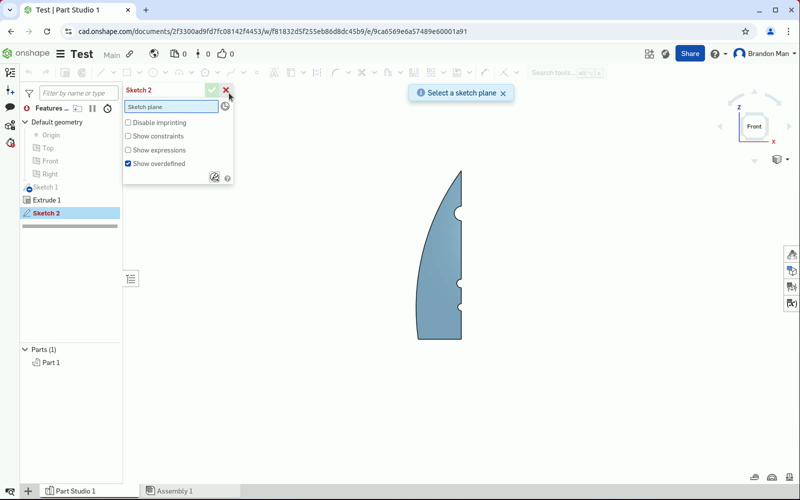
mouse_move(73, 163)
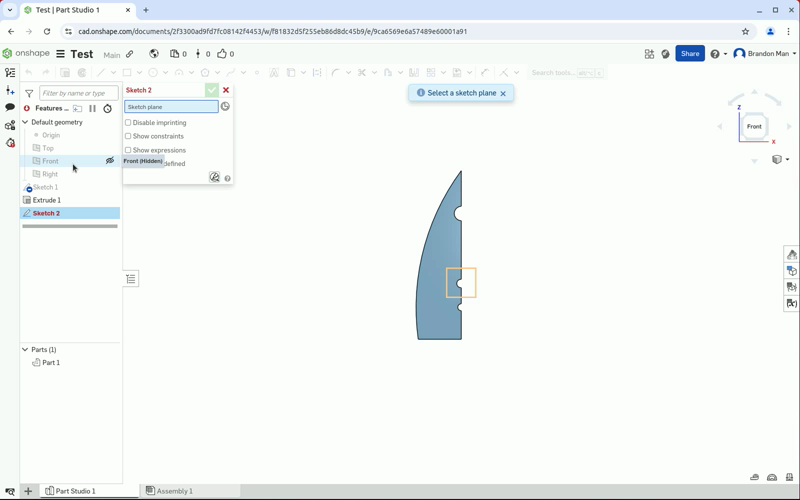
click(73, 163)
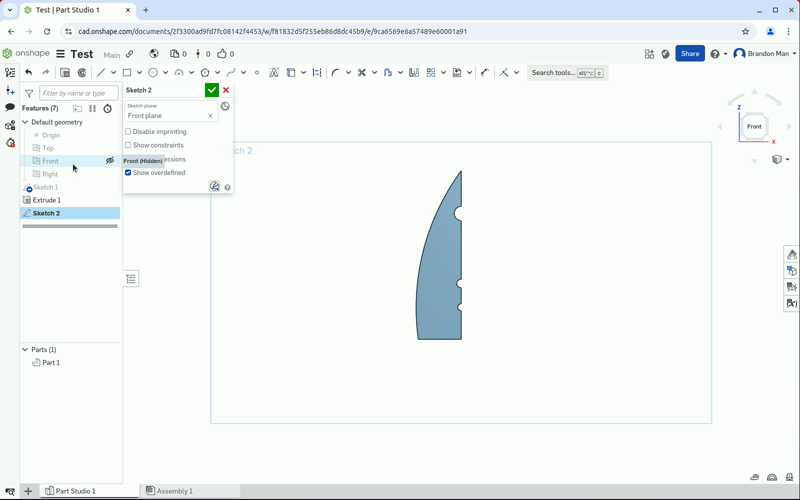
mouse_move(73, 352)
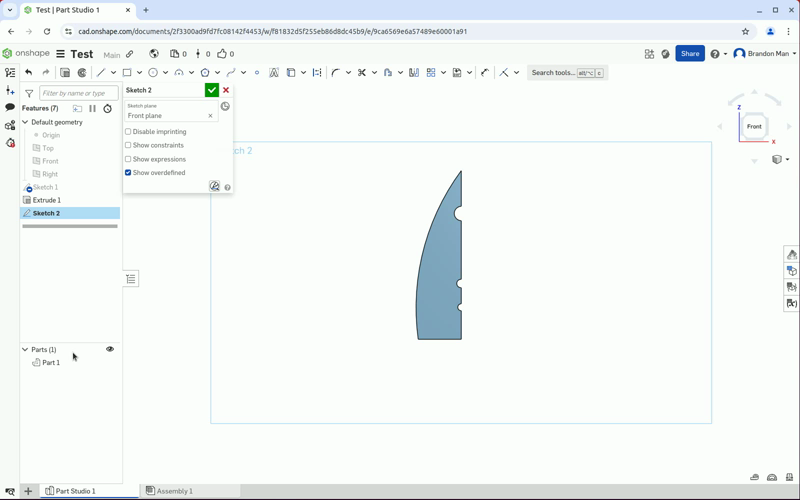
key(y)
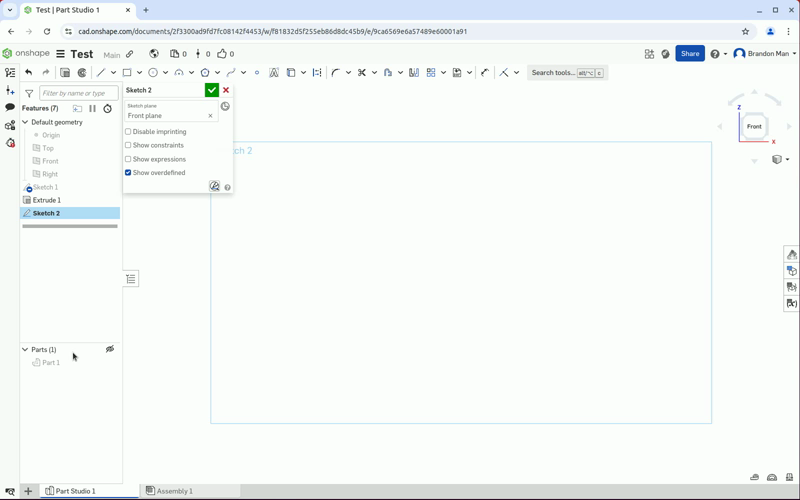
key(l)
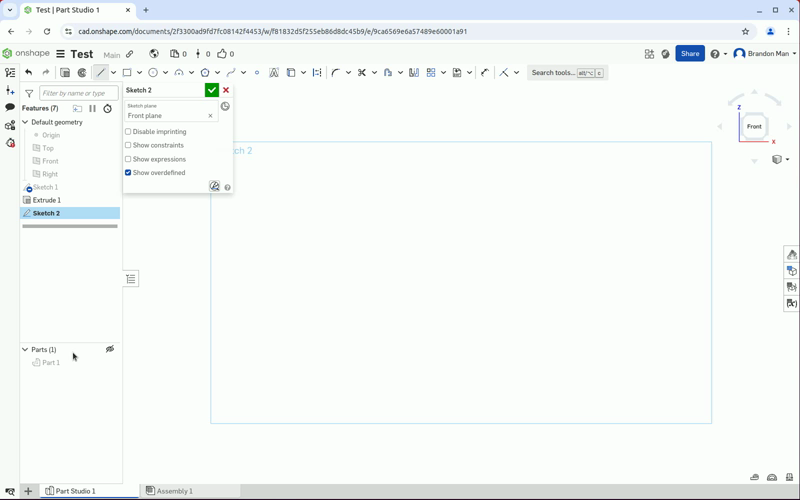
key_down(shift)
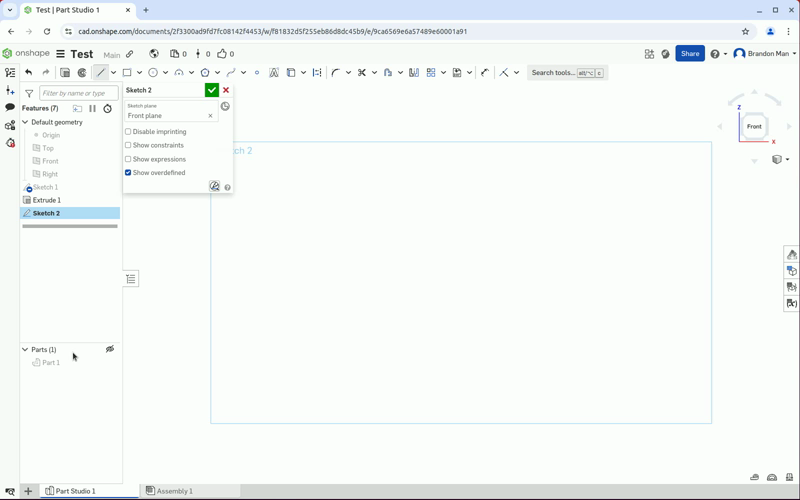
mouse_move(460, 339)
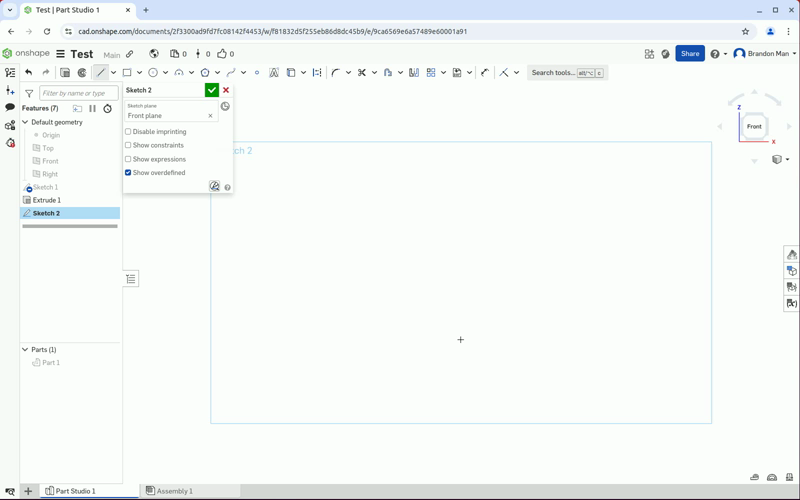
click(460, 339)
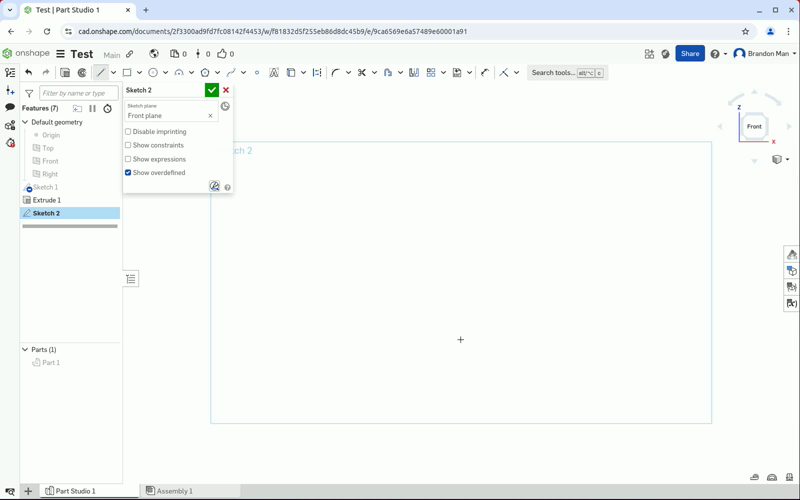
key_up(shift)
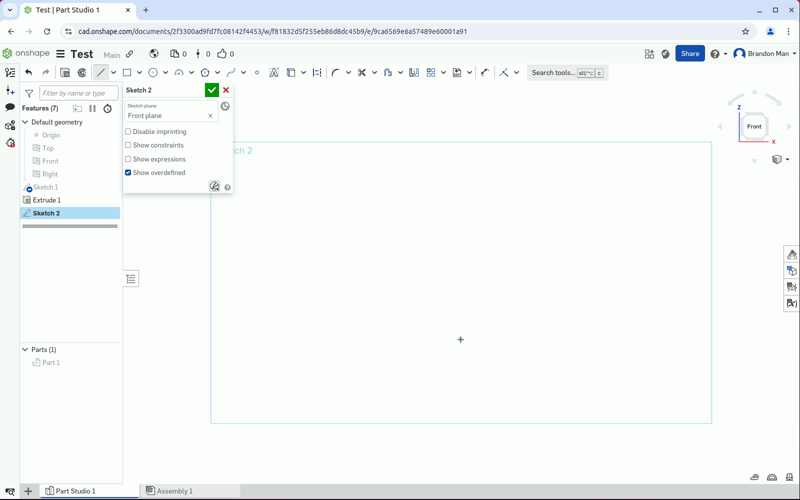
key_down(shift)
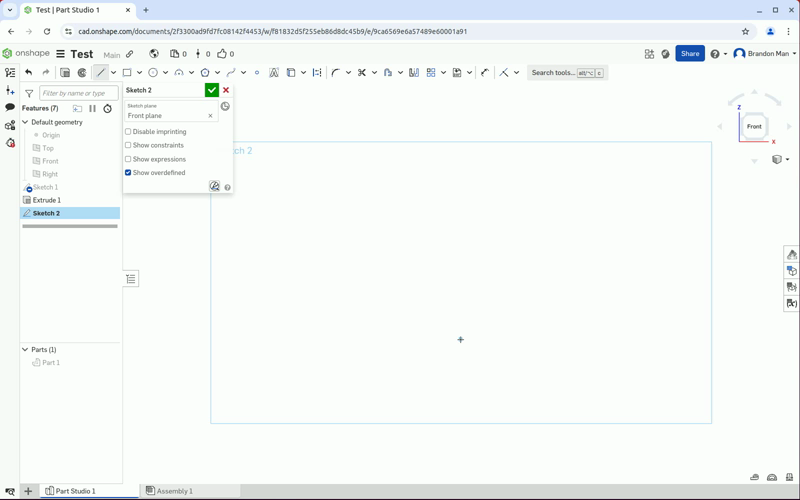
mouse_move(490, 339)
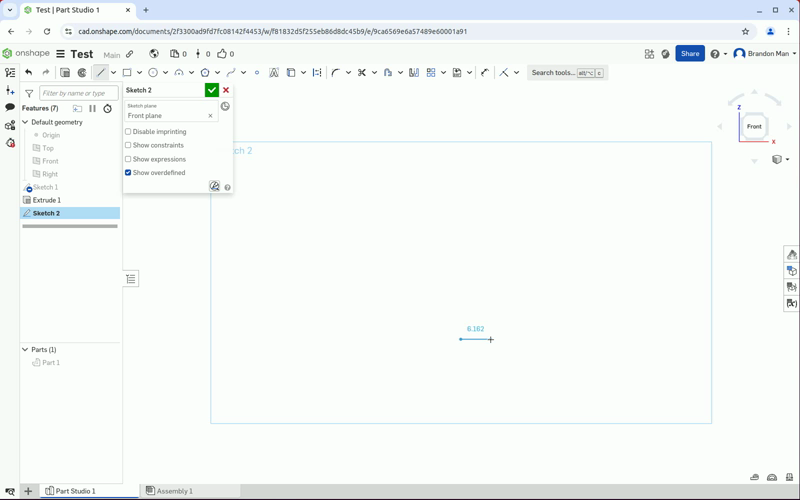
mouse_move(503, 339)
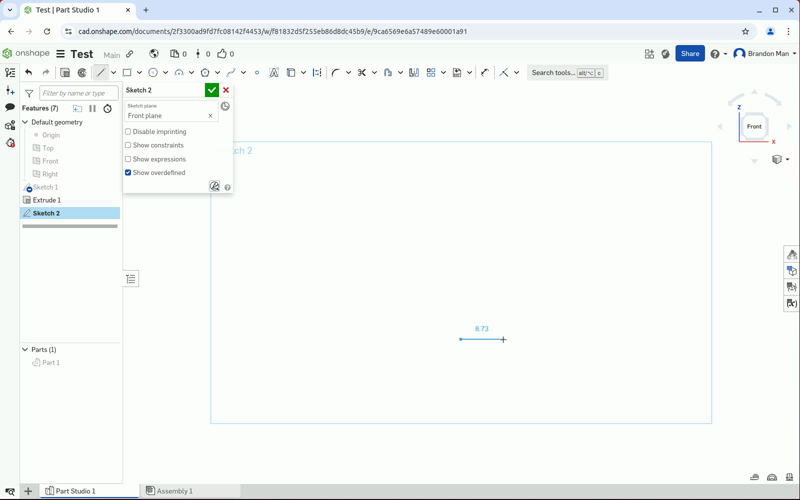
click(503, 339)
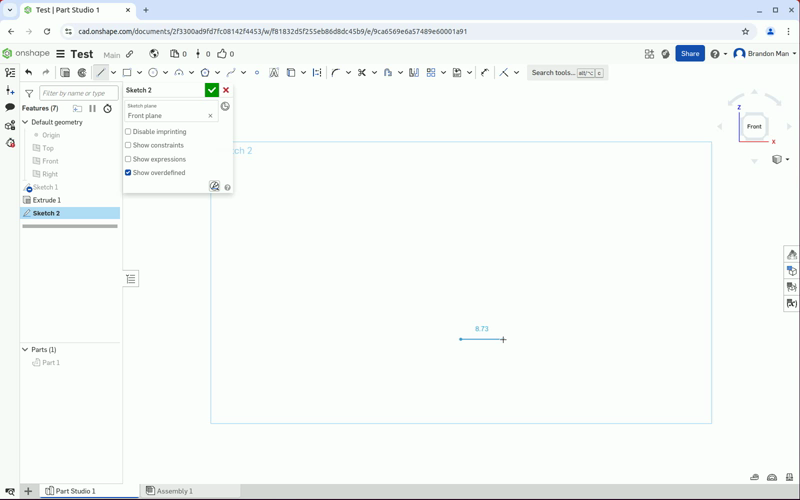
key_up(shift)
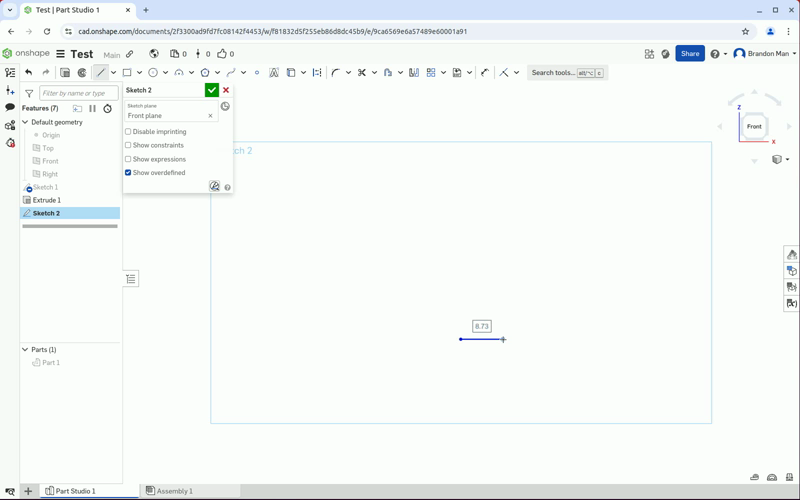
key(esc)
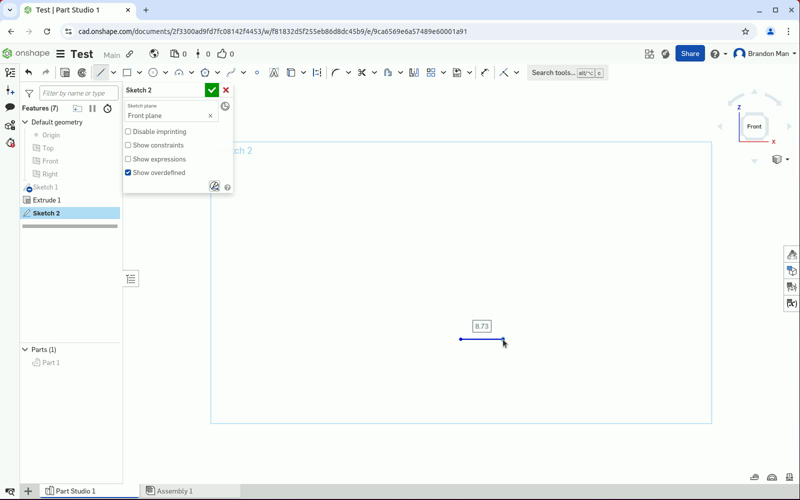
key(a)
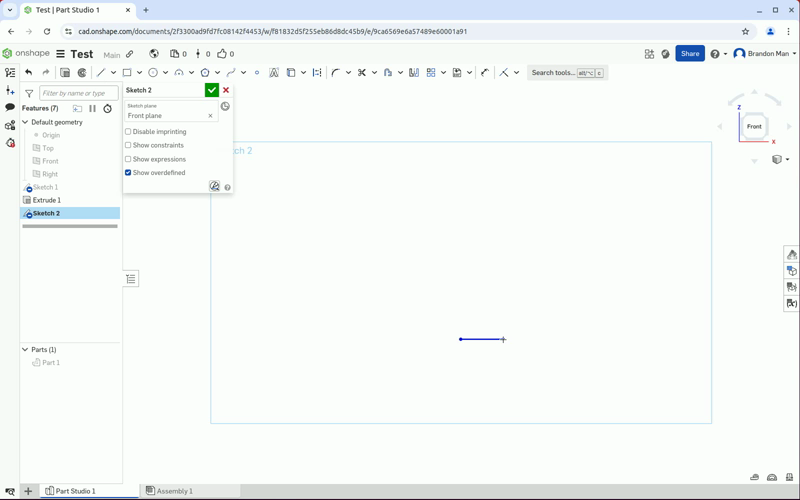
mouse_move(503, 339)
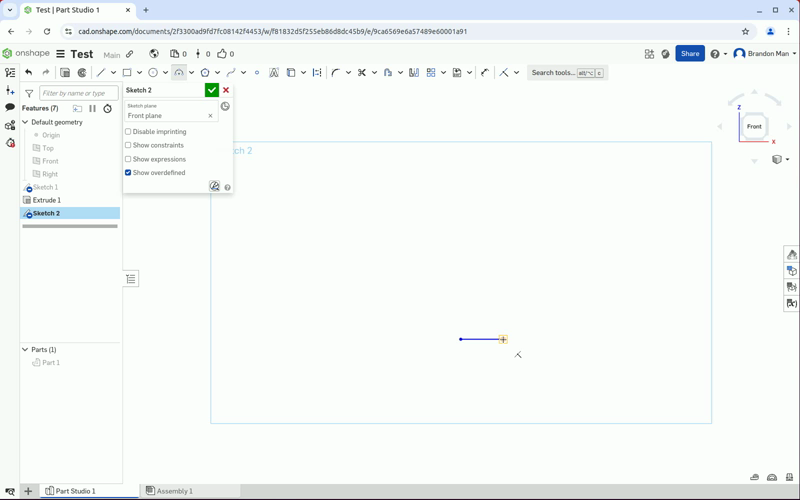
click(503, 339)
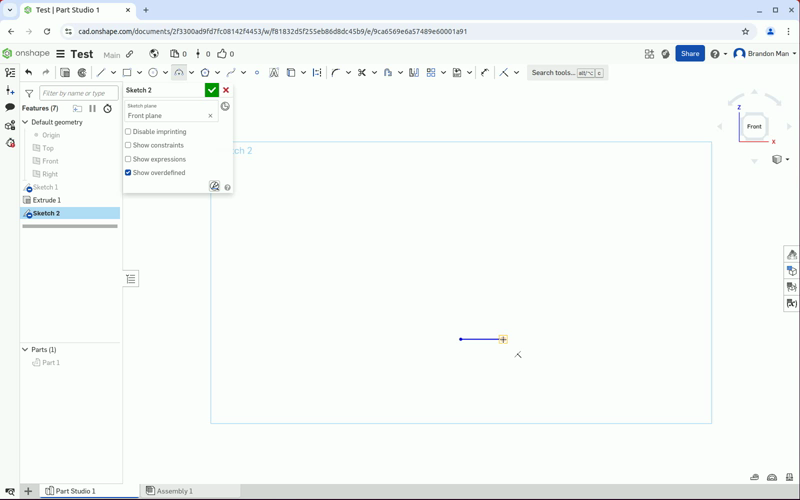
key_down(shift)
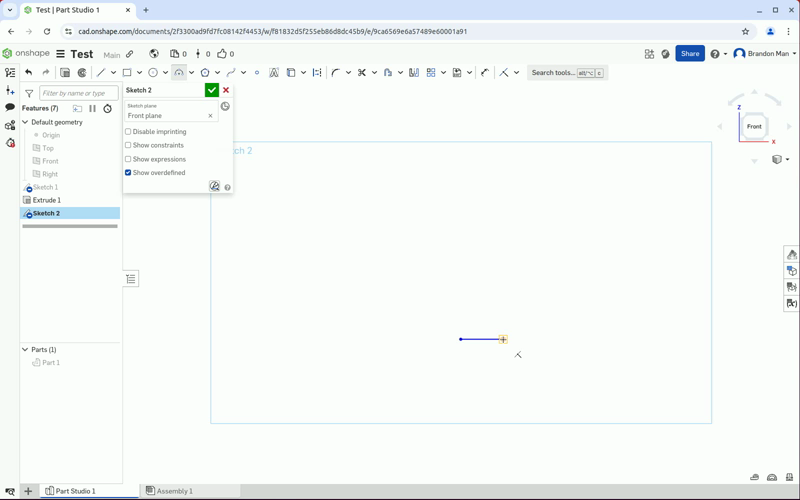
mouse_move(460, 170)
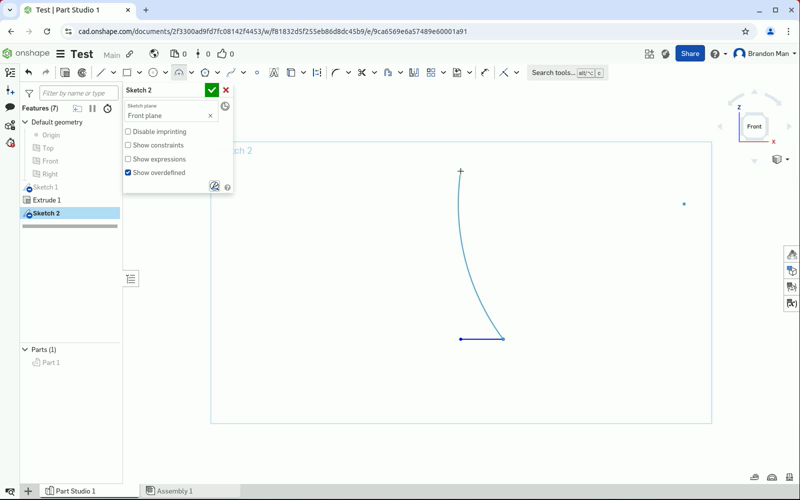
click(460, 170)
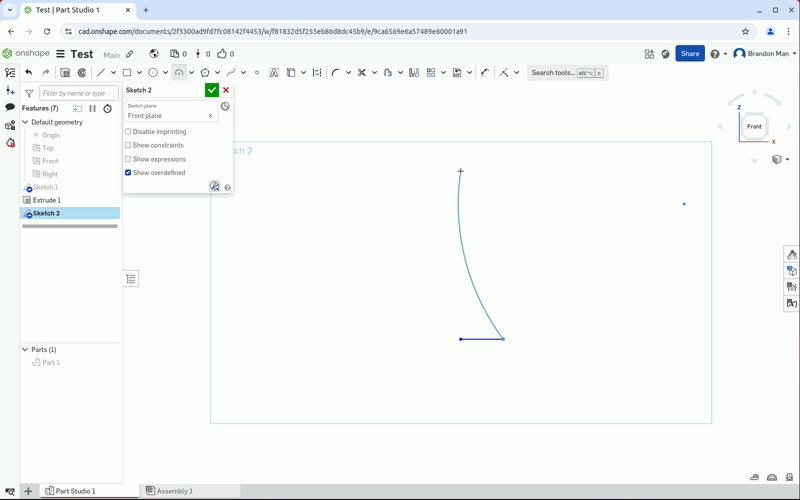
mouse_move(498, 250)
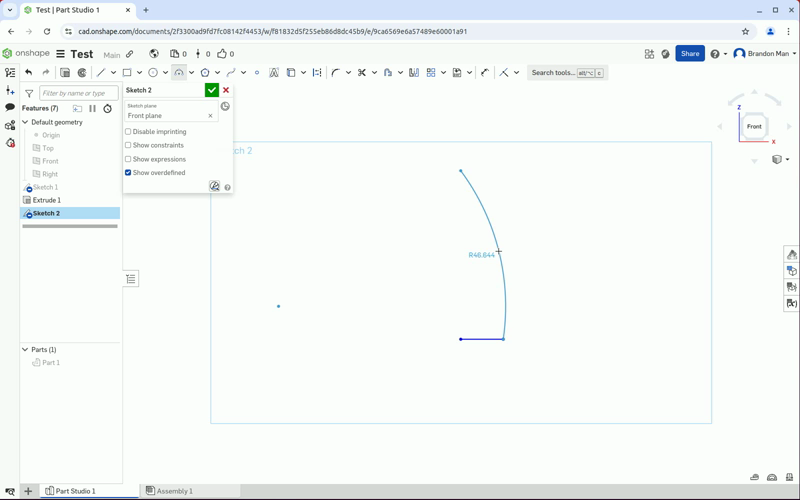
click(498, 250)
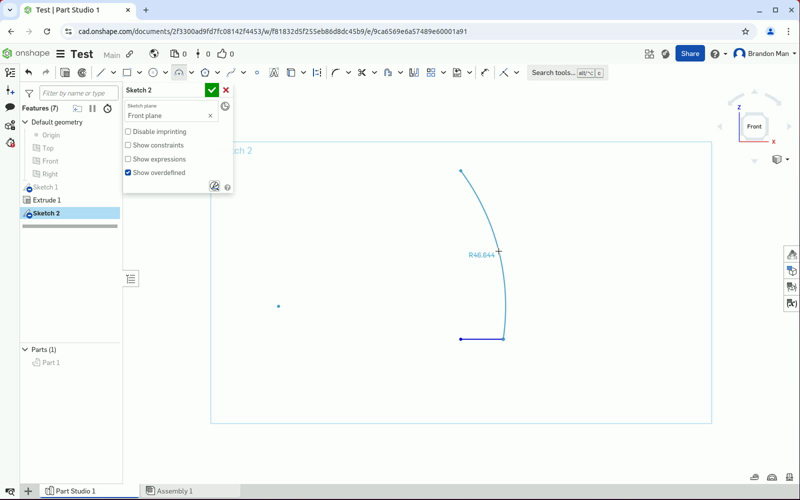
key_up(shift)
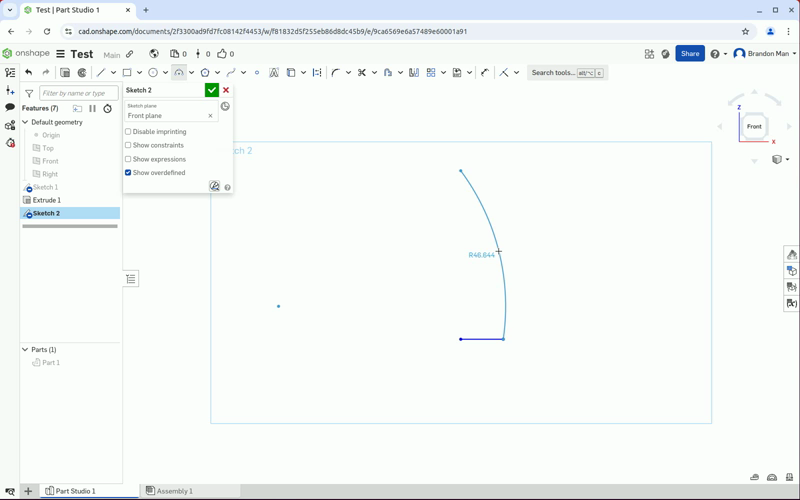
key(esc)
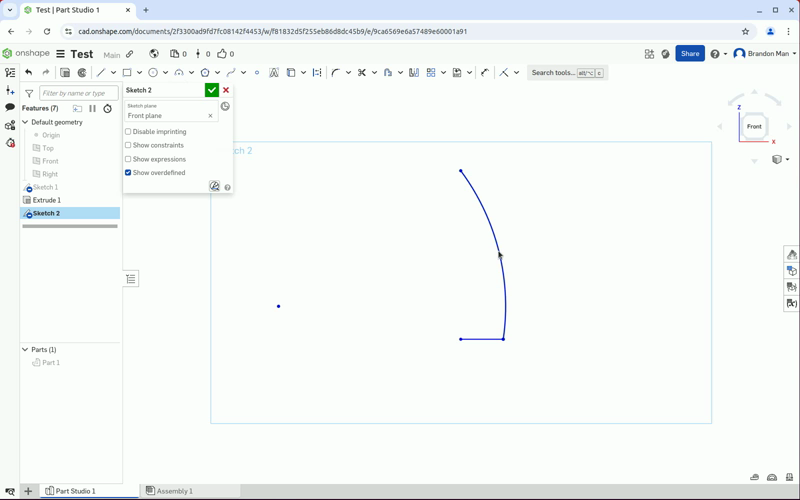
key(l)
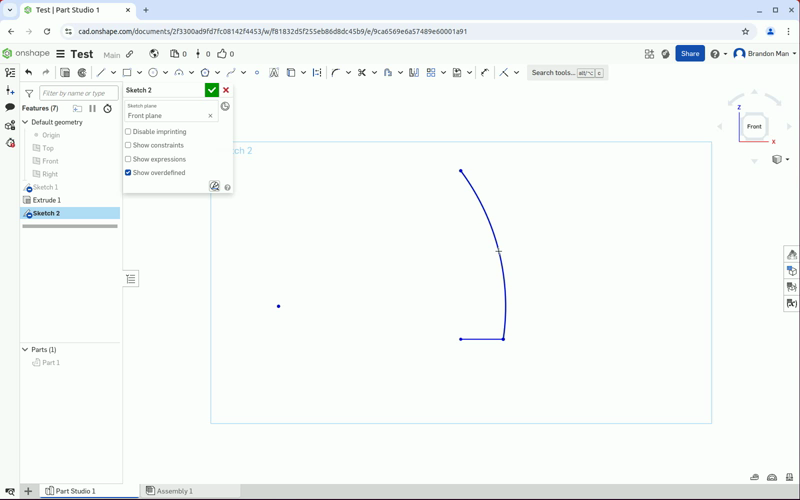
mouse_move(460, 170)
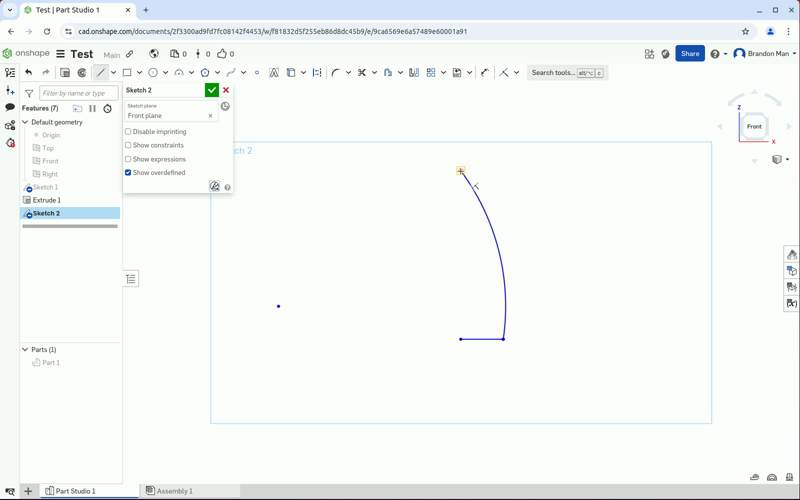
click(460, 170)
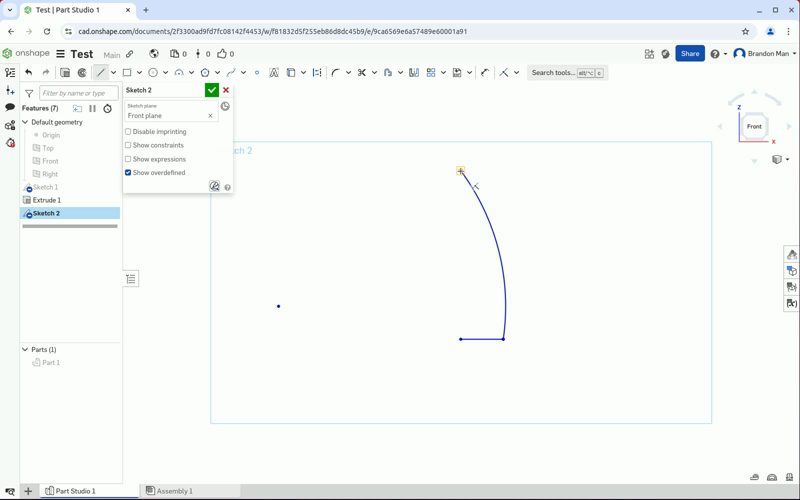
key_down(shift)
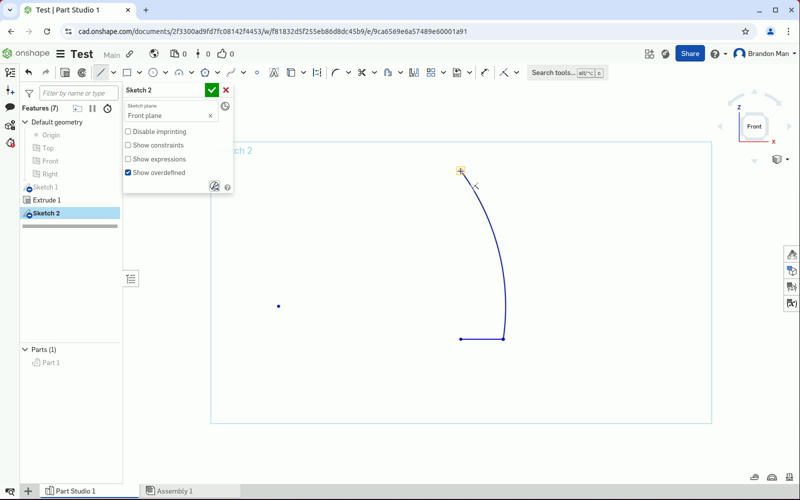
mouse_move(490, 170)
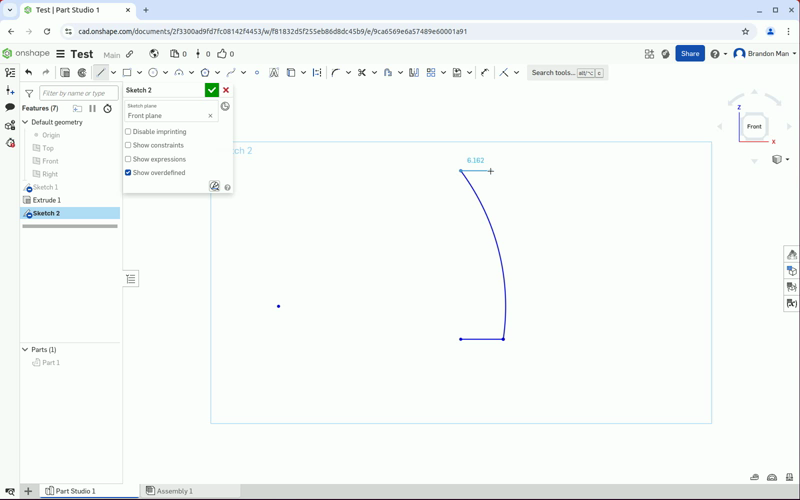
mouse_move(460, 206)
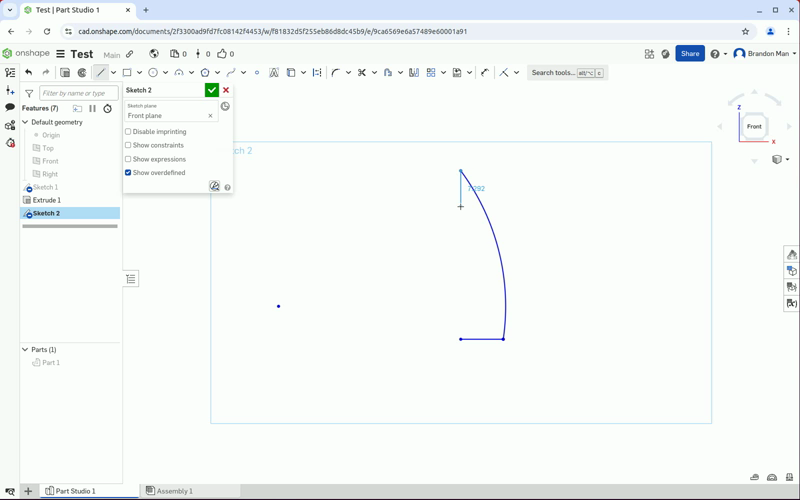
click(460, 206)
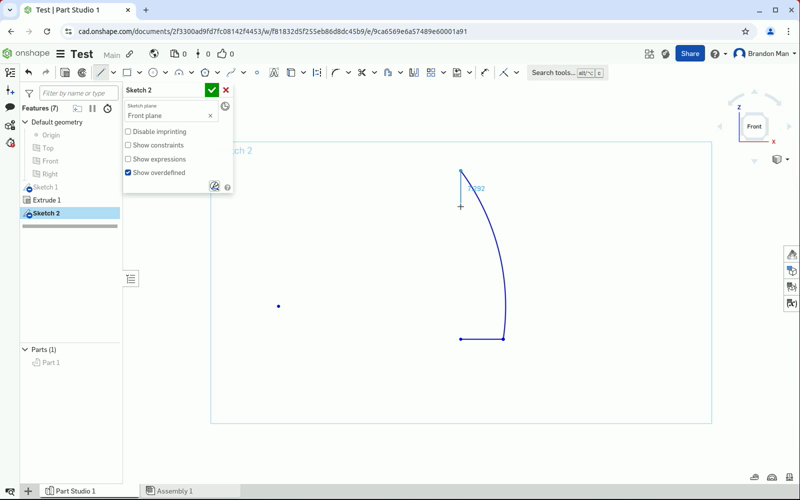
key_up(shift)
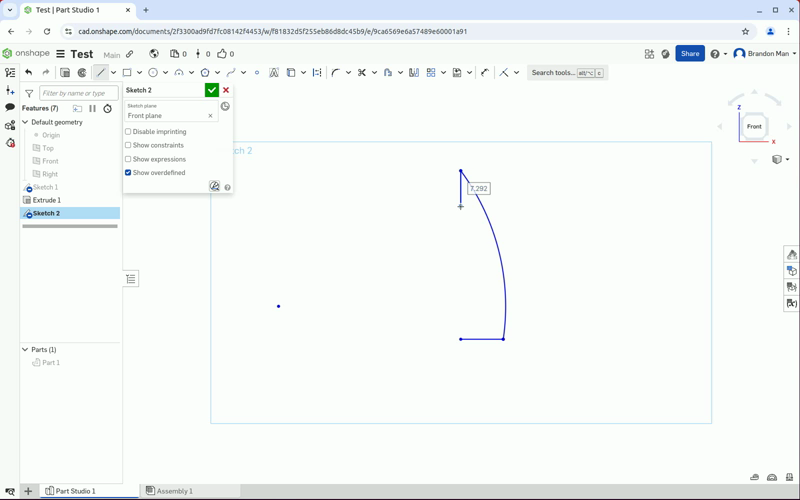
key(esc)
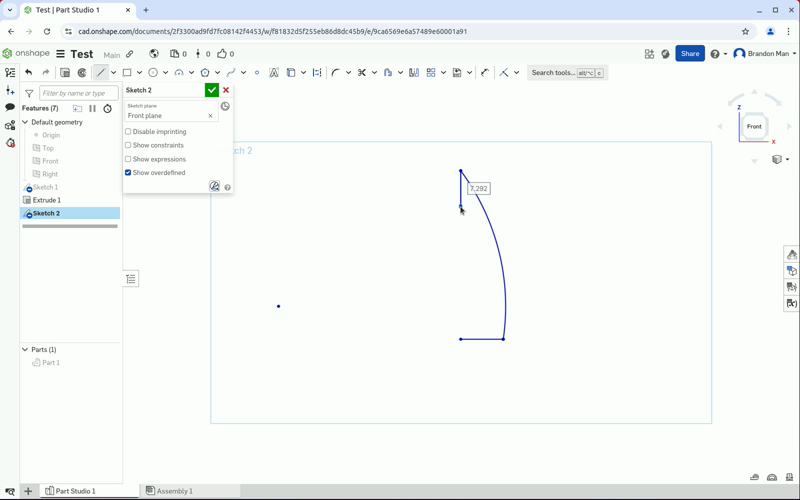
key(a)
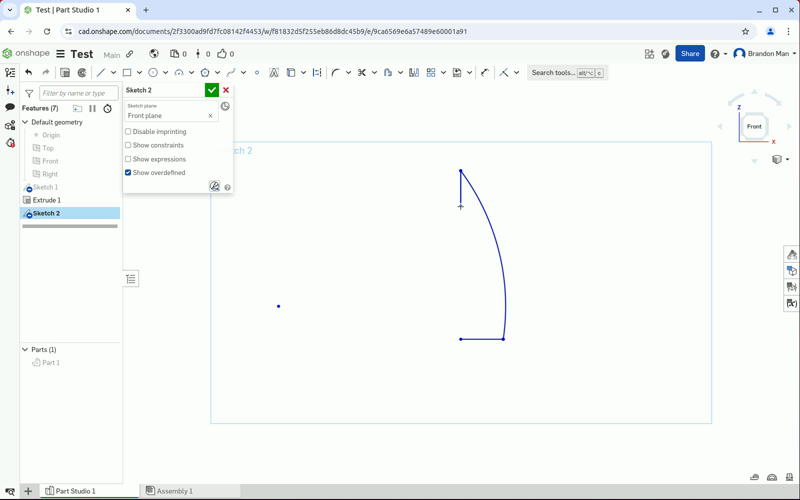
mouse_move(460, 206)
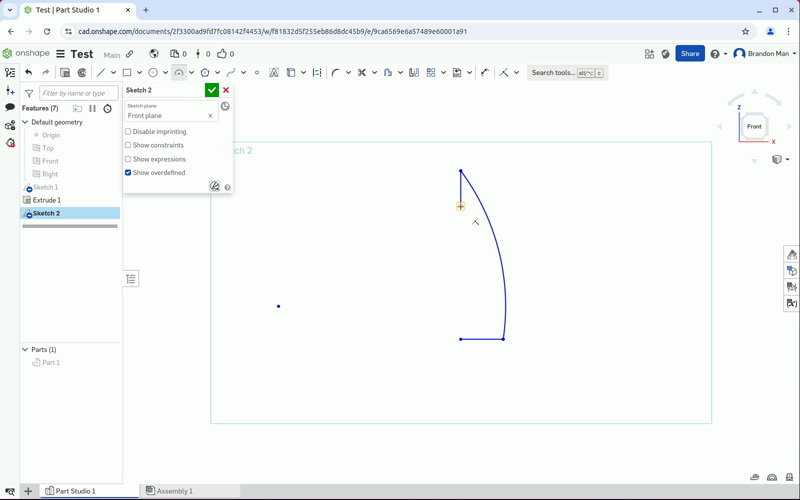
click(460, 206)
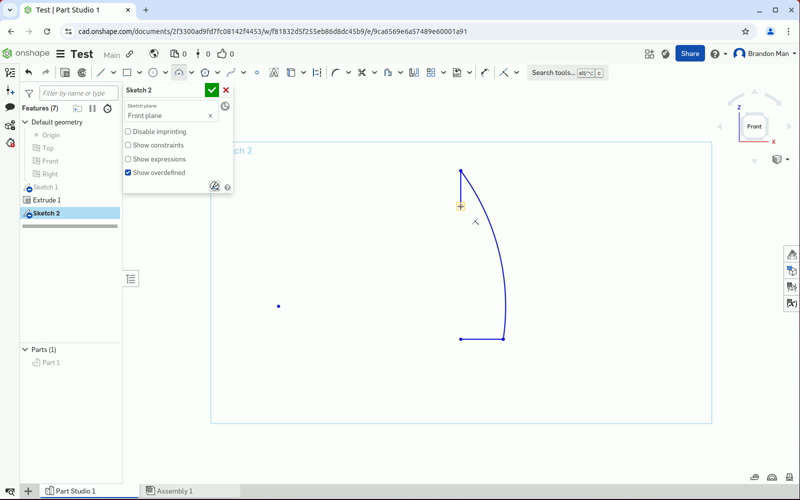
key_down(shift)
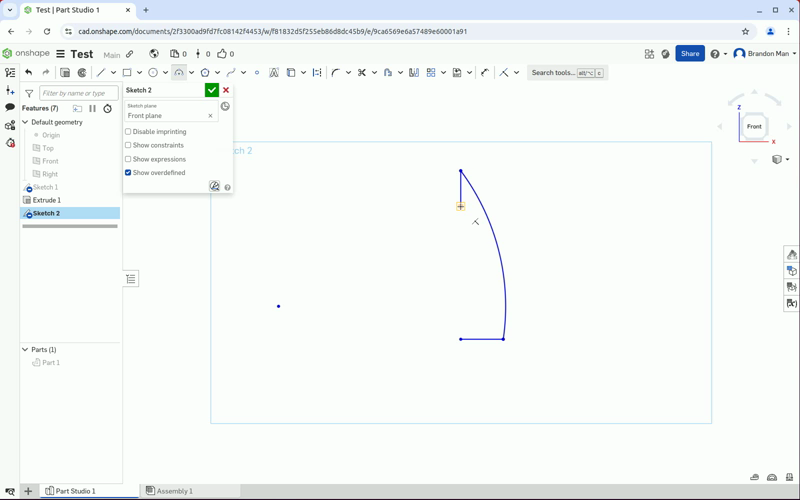
mouse_move(460, 220)
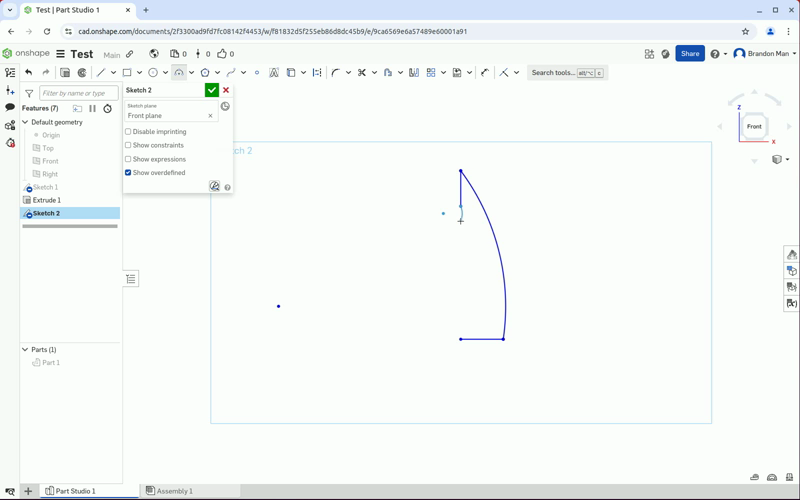
click(460, 220)
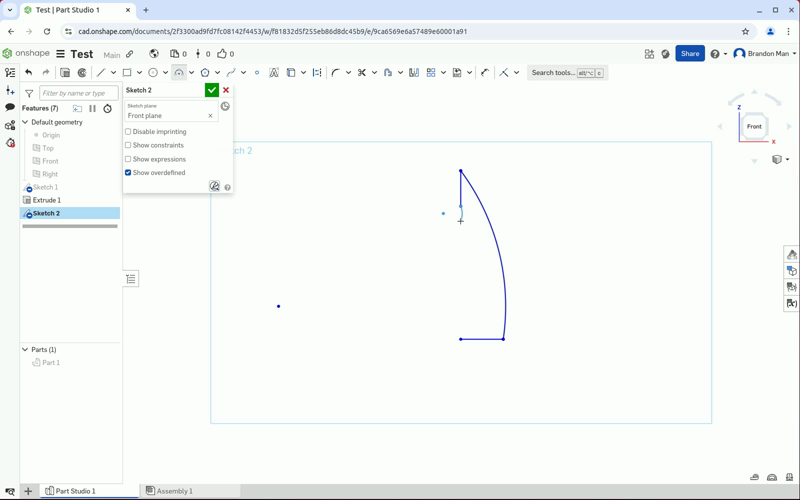
mouse_move(467, 213)
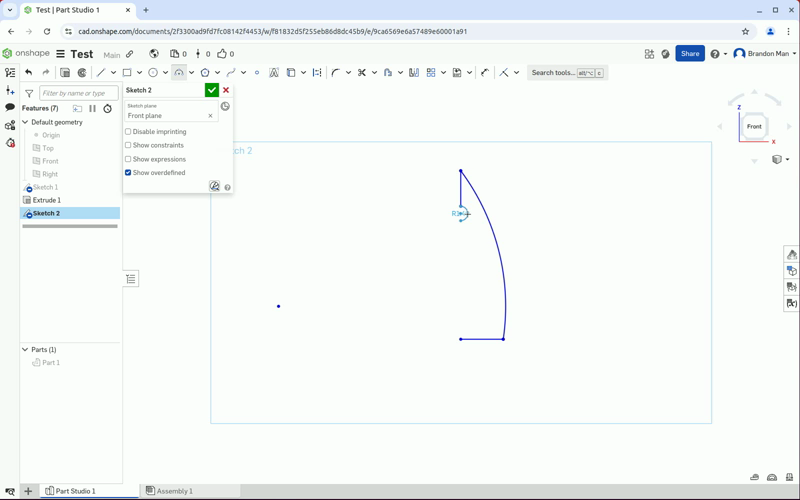
click(467, 213)
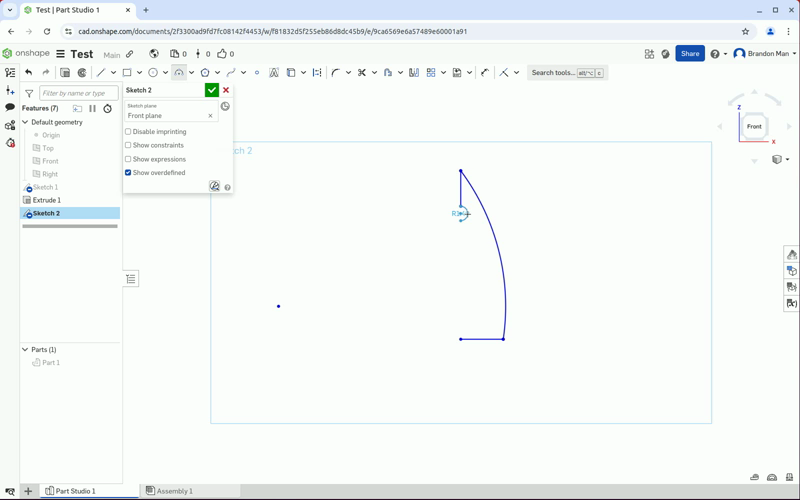
key_up(shift)
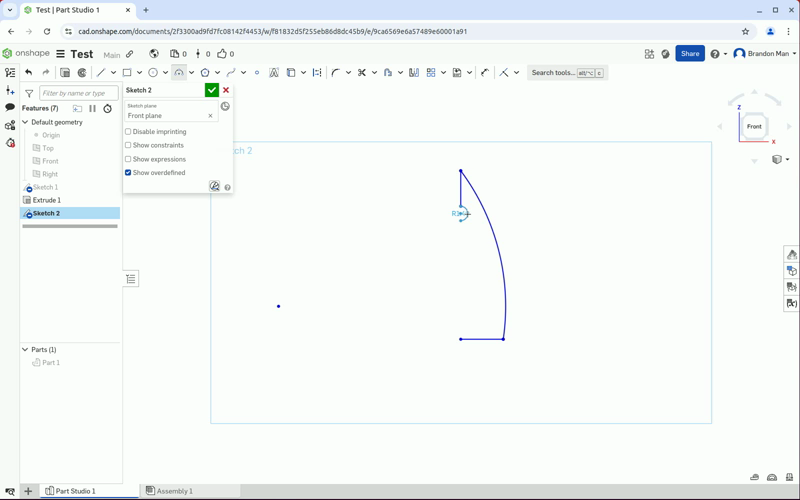
key(esc)
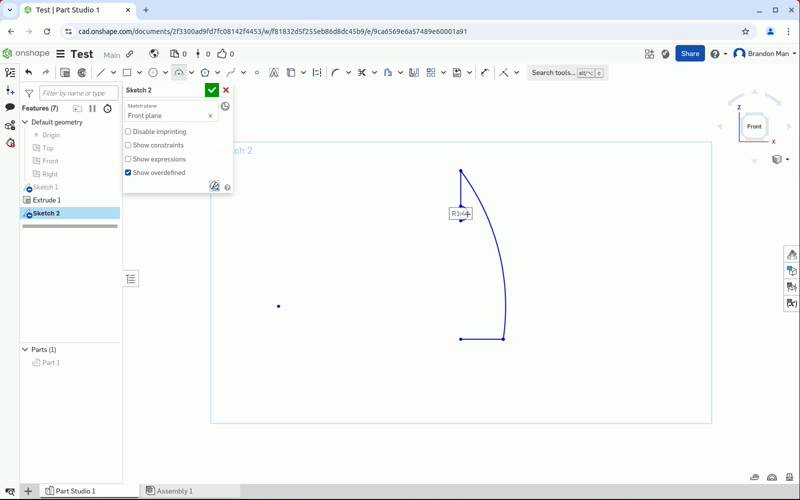
key(l)
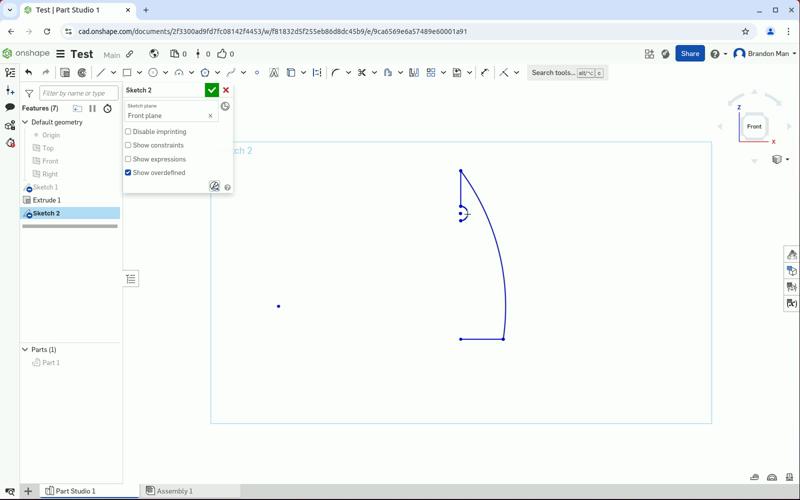
mouse_move(460, 220)
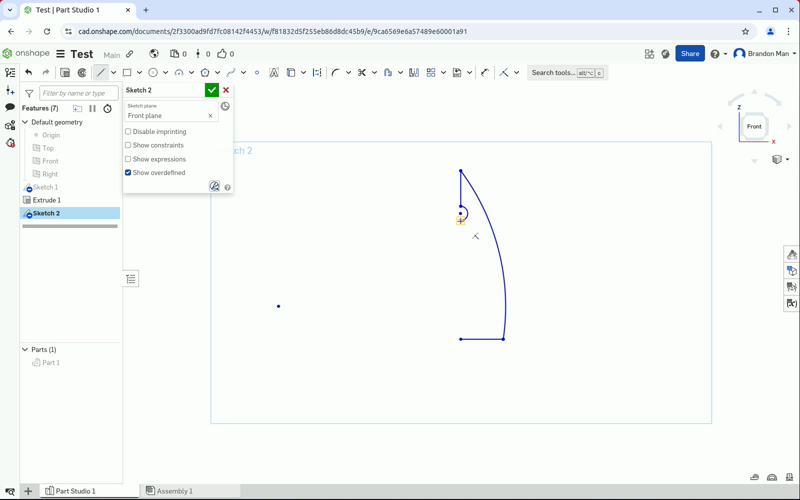
click(460, 220)
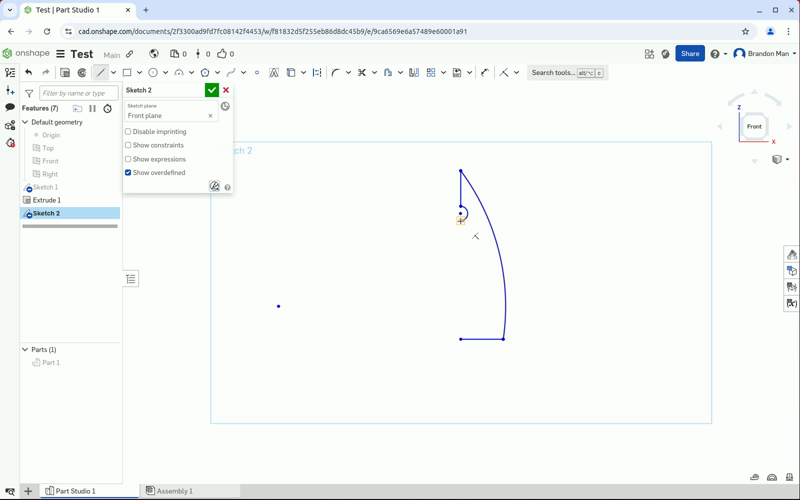
key_down(shift)
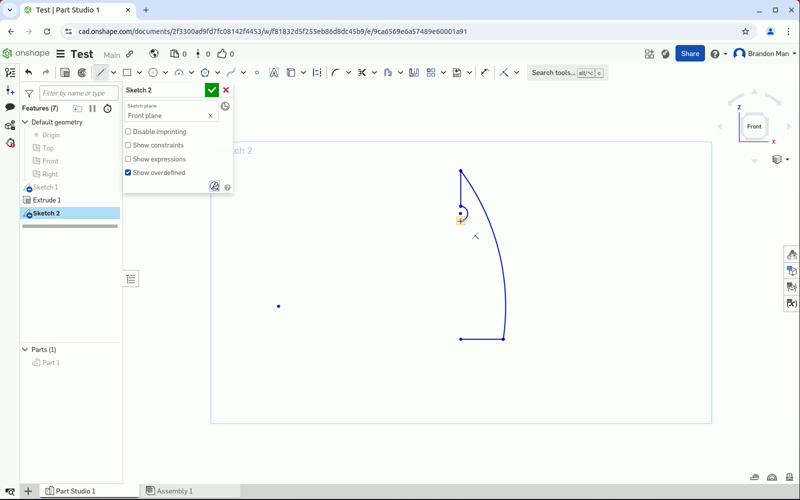
mouse_move(490, 220)
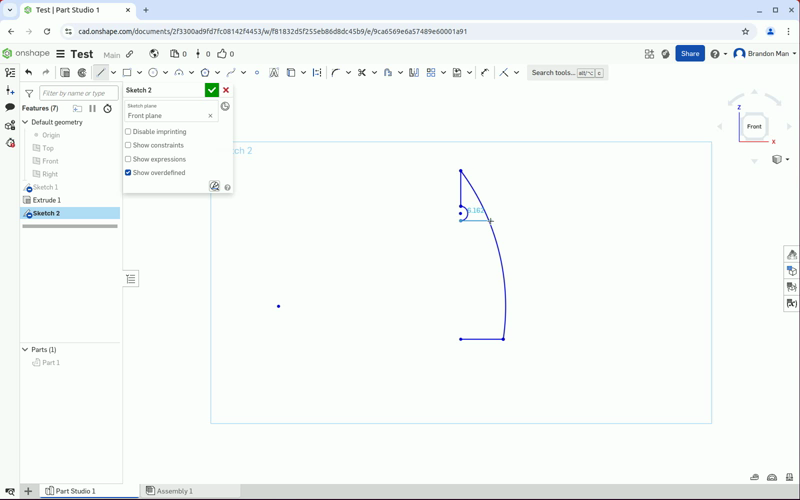
mouse_move(460, 279)
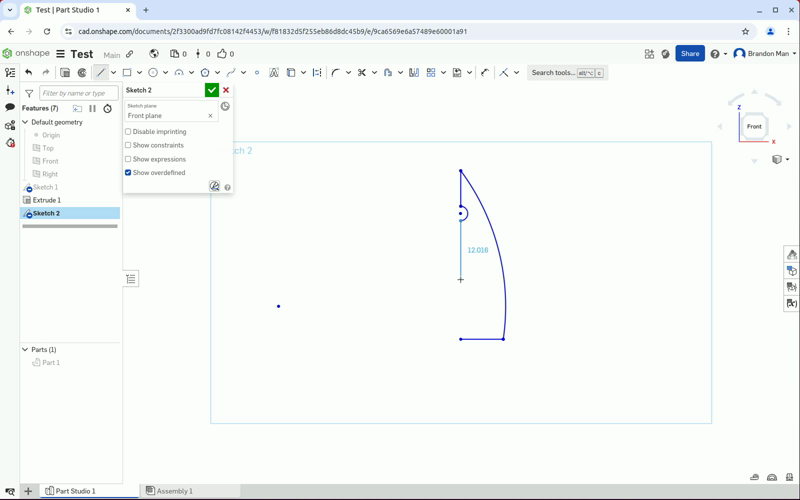
click(460, 279)
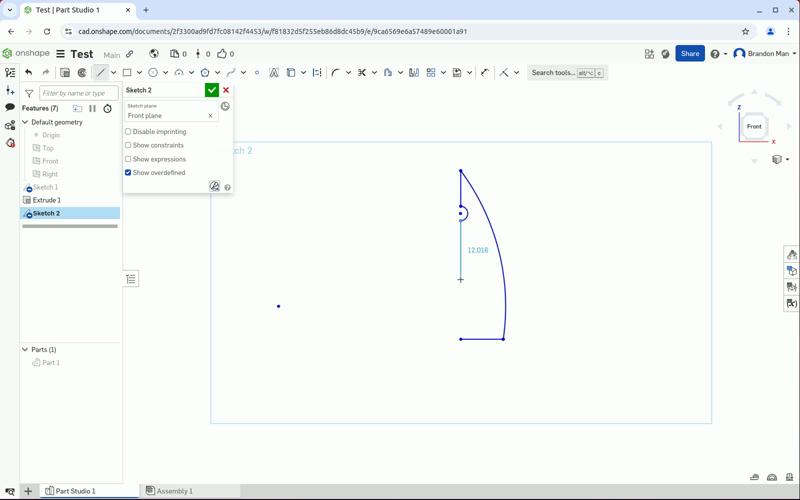
key_up(shift)
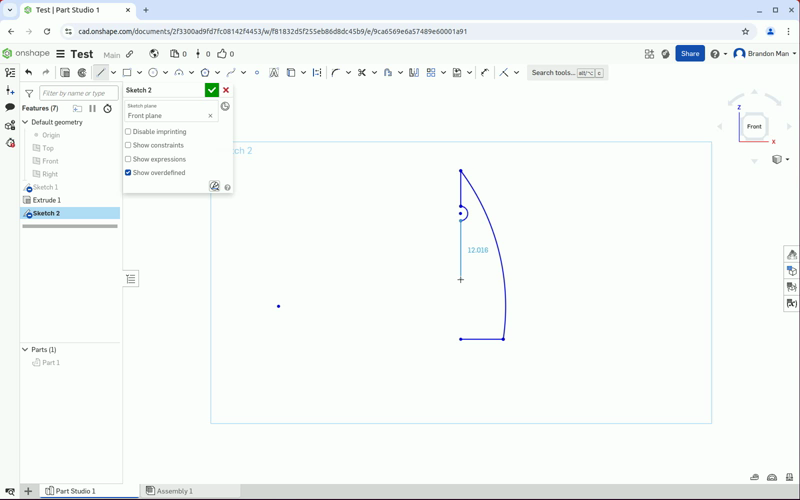
key(esc)
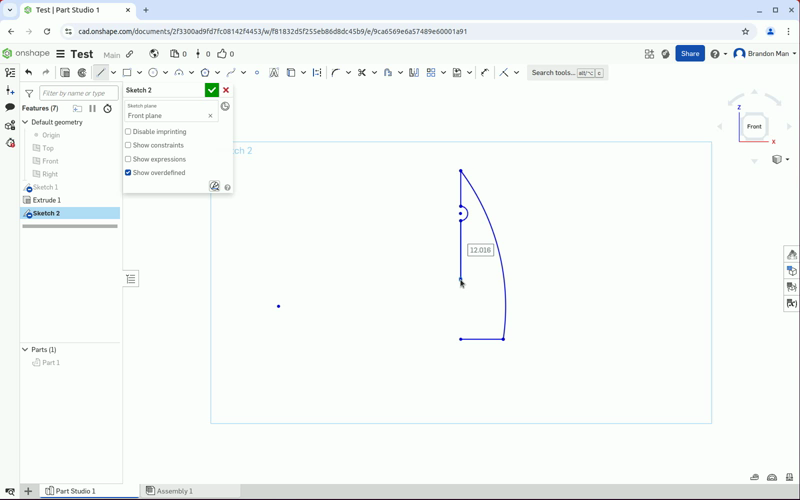
key(a)
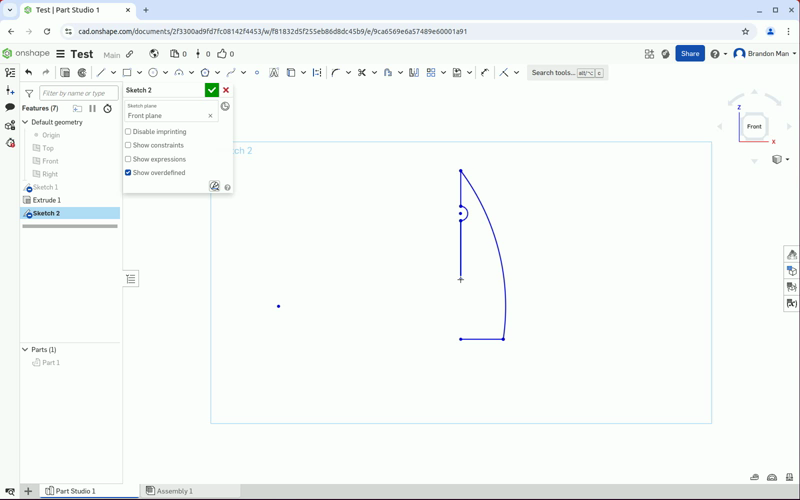
mouse_move(460, 279)
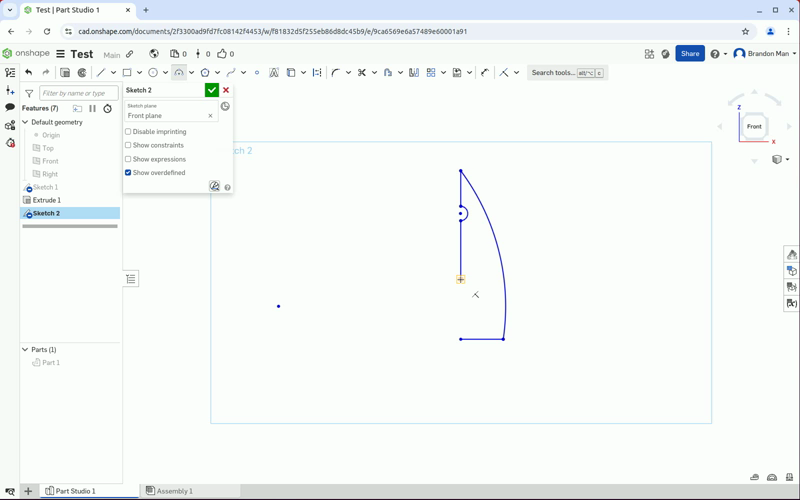
click(460, 279)
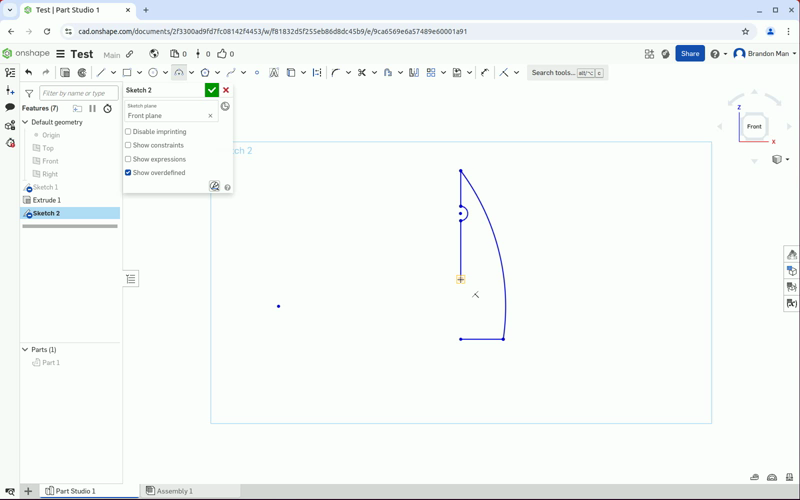
key_down(shift)
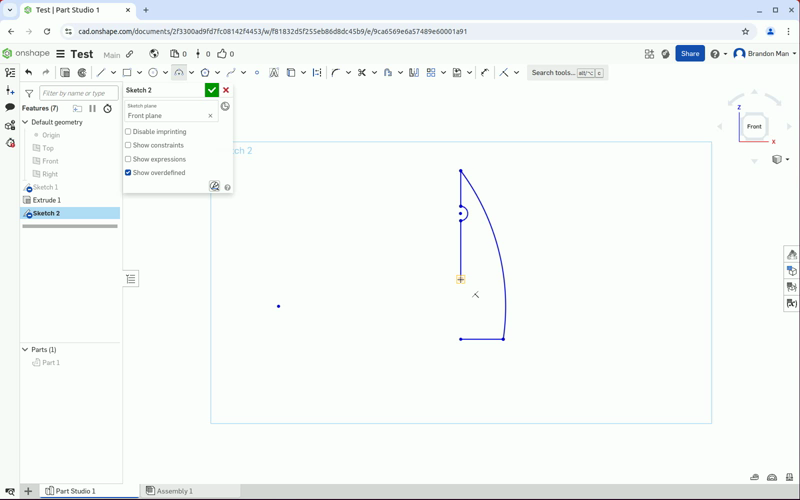
mouse_move(460, 287)
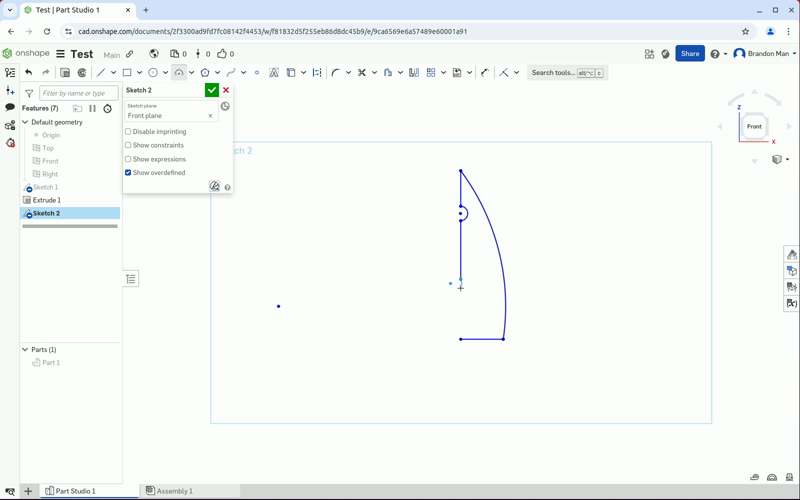
click(460, 287)
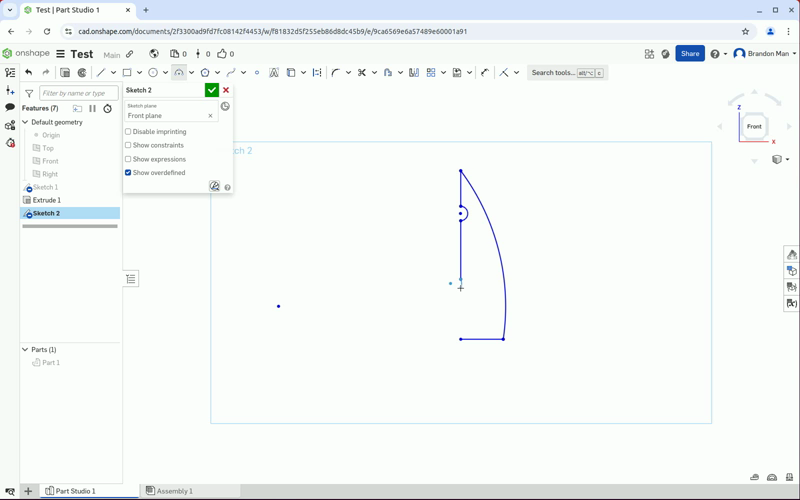
mouse_move(465, 283)
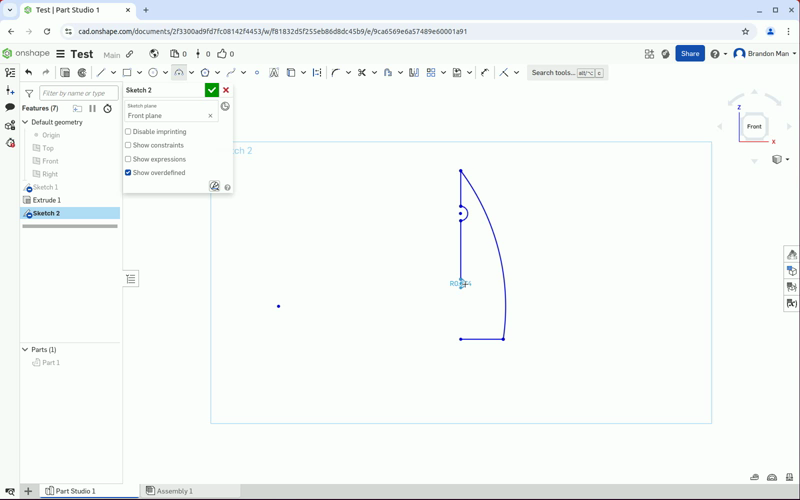
click(465, 283)
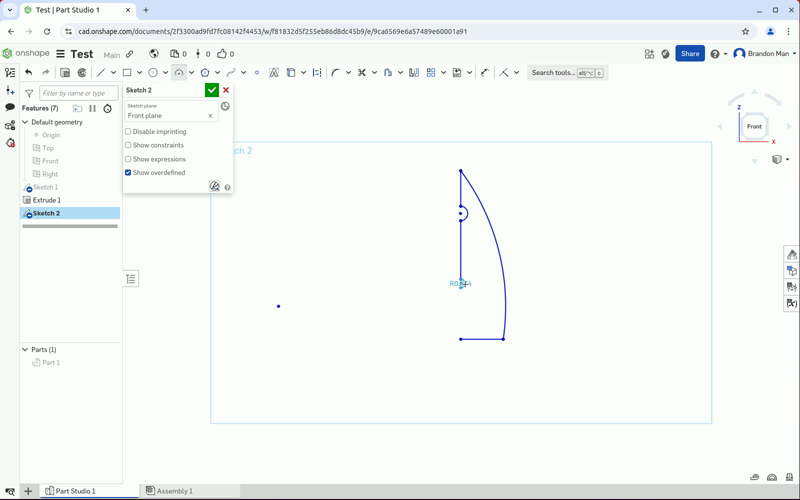
key_up(shift)
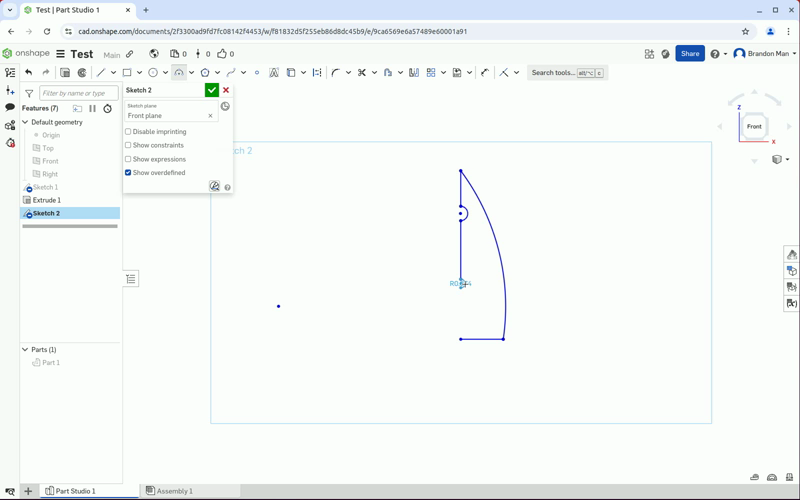
key(esc)
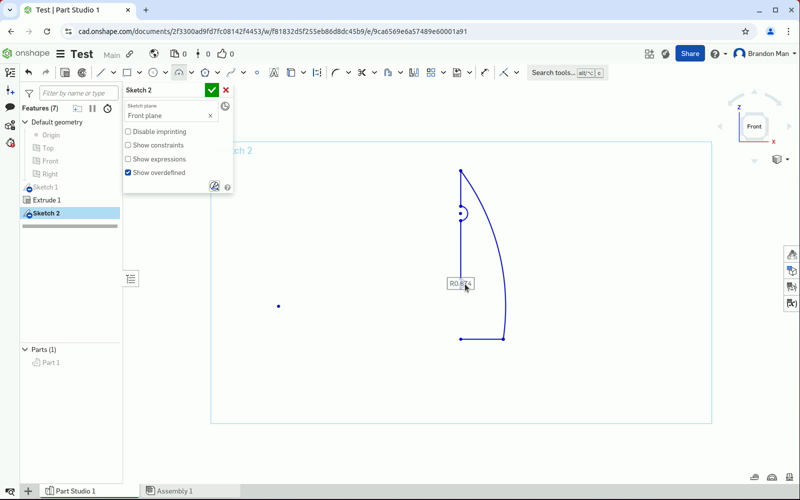
key(l)
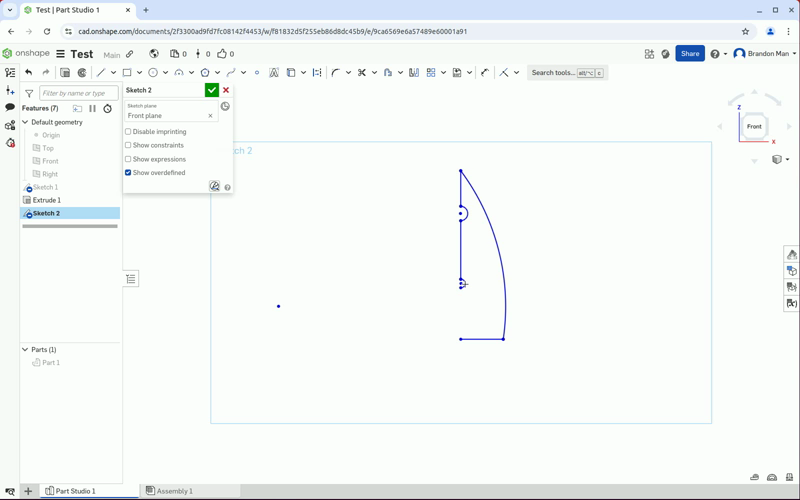
mouse_move(460, 287)
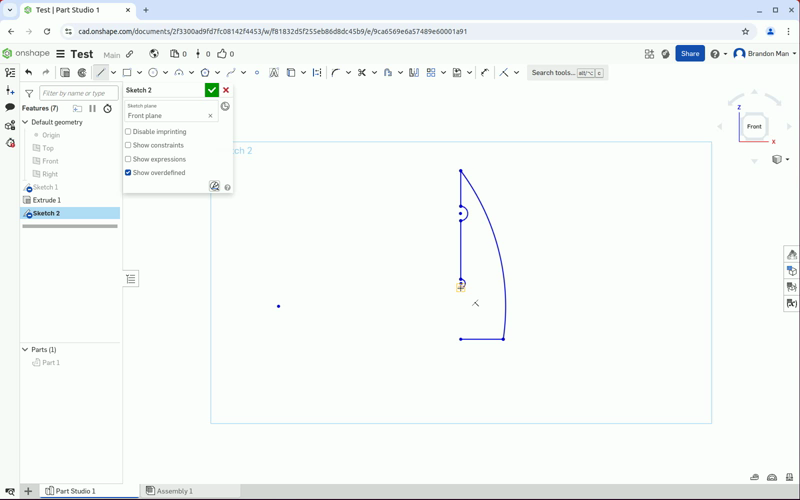
scroll(6)
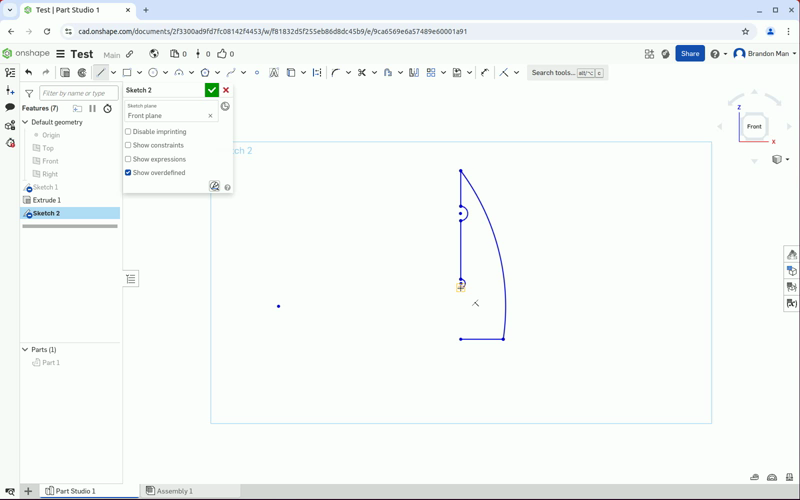
scroll(6)
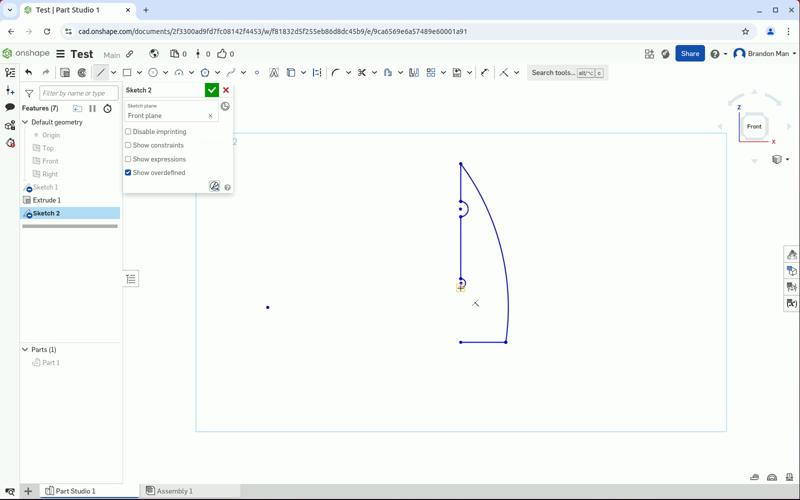
scroll(6)
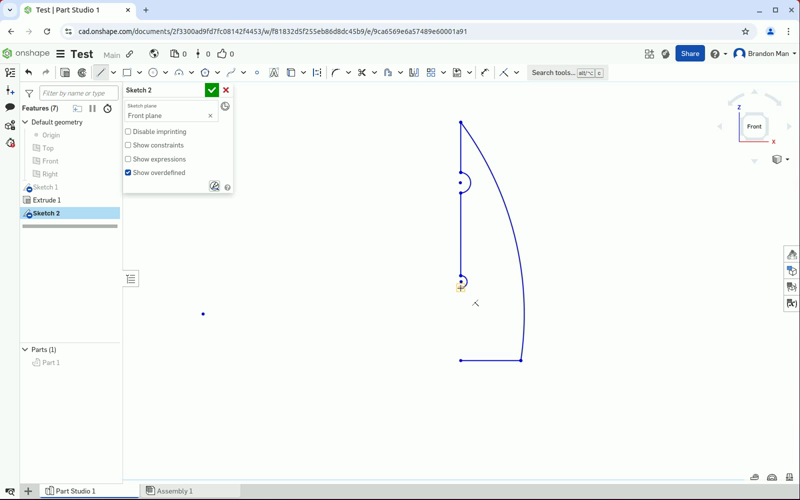
scroll(6)
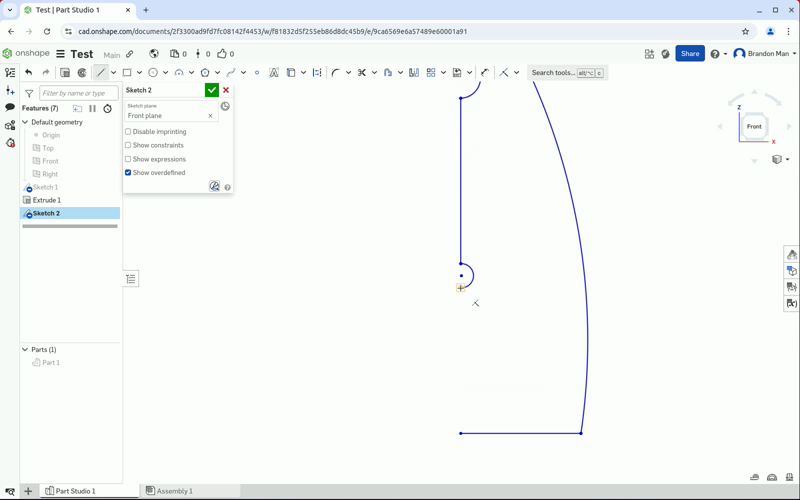
scroll(6)
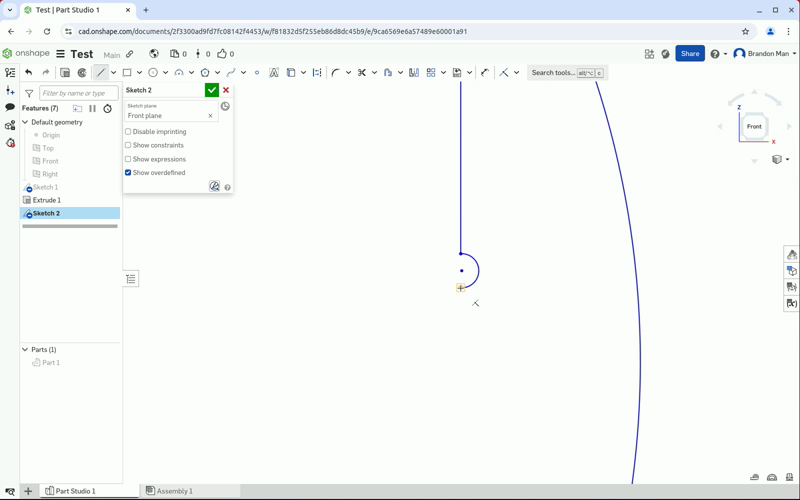
scroll(6)
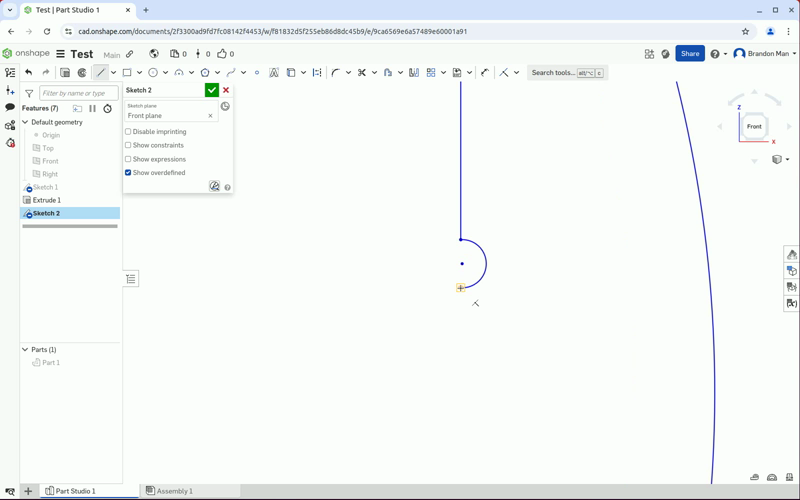
scroll(6)
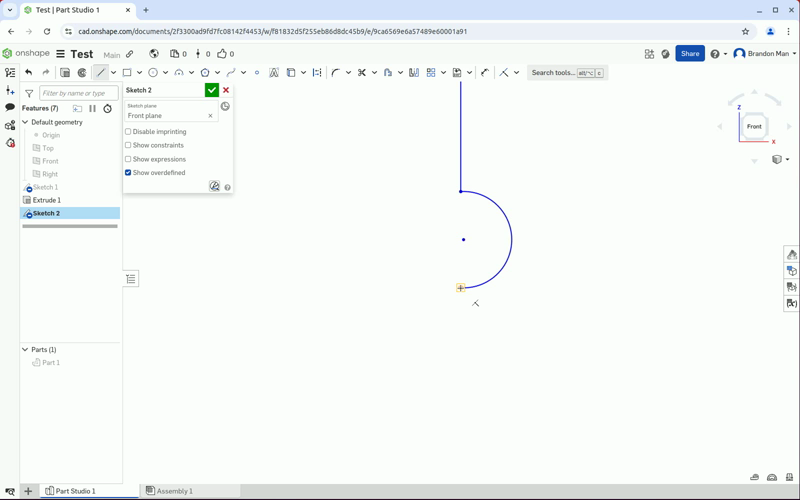
click(460, 287)
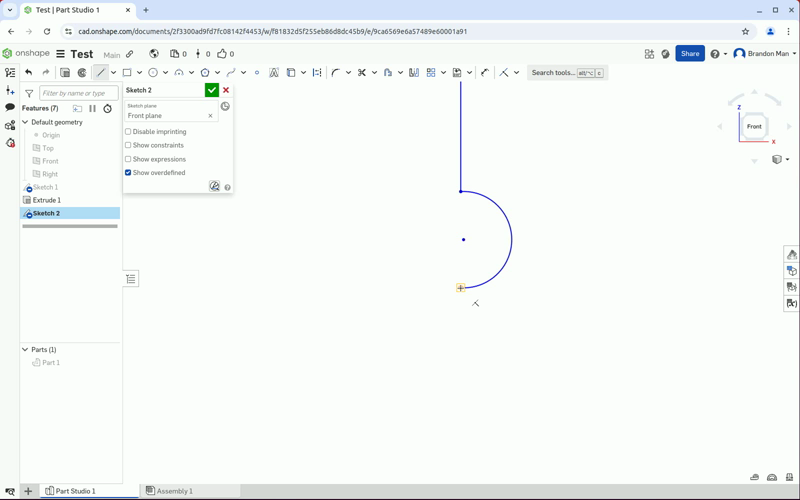
scroll(-6)
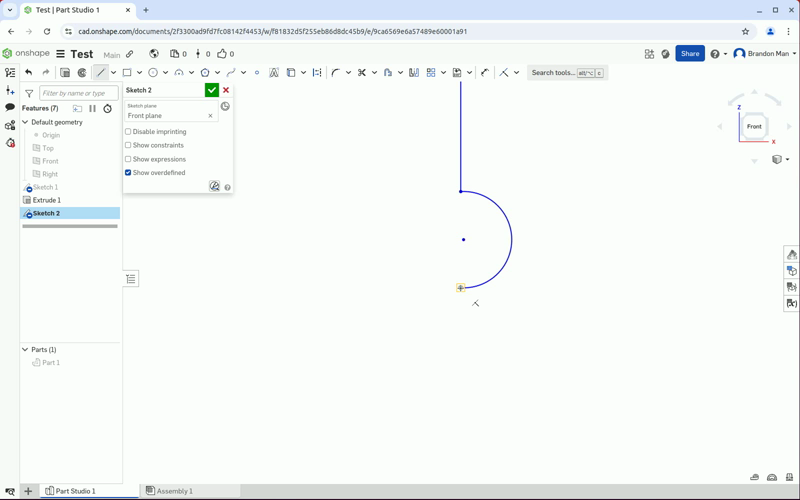
scroll(-6)
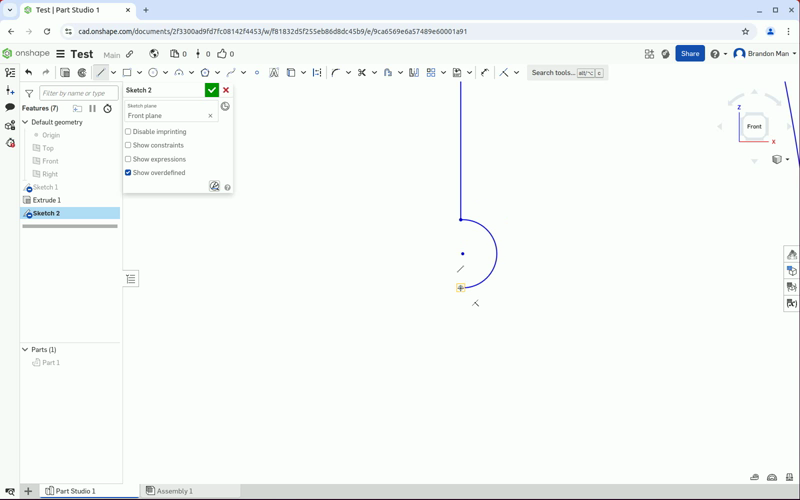
scroll(-6)
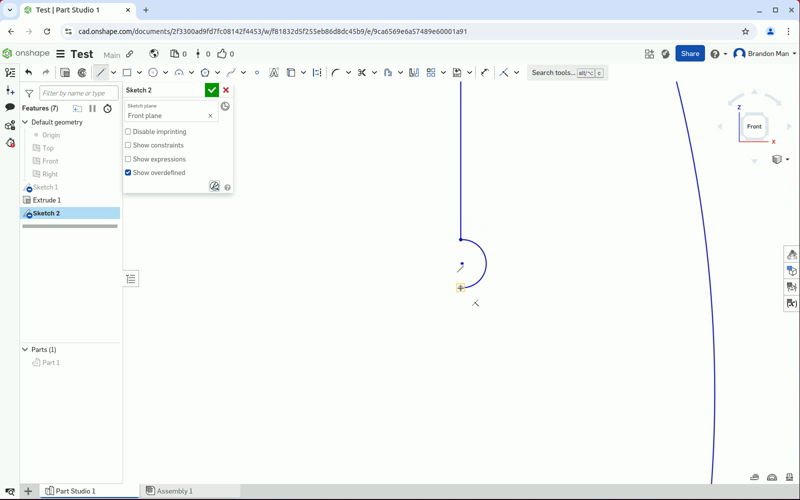
scroll(-6)
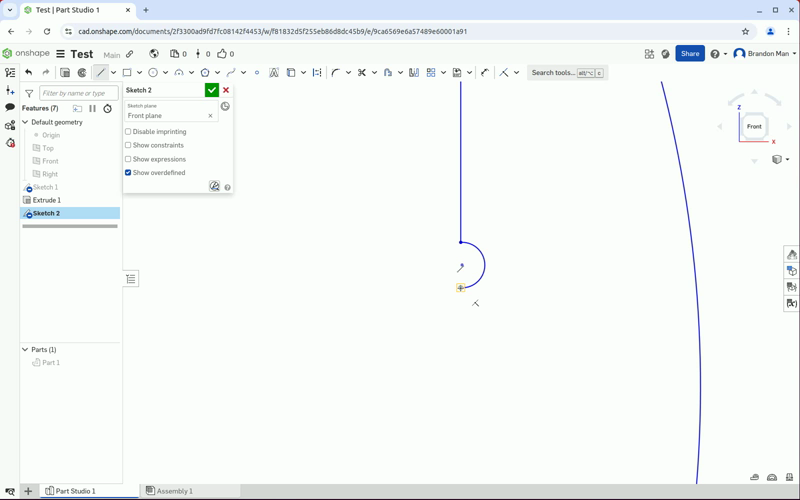
scroll(-6)
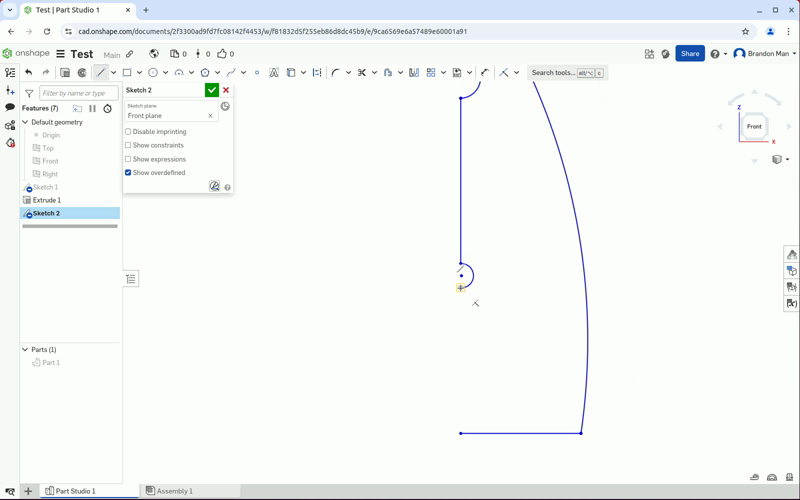
scroll(-6)
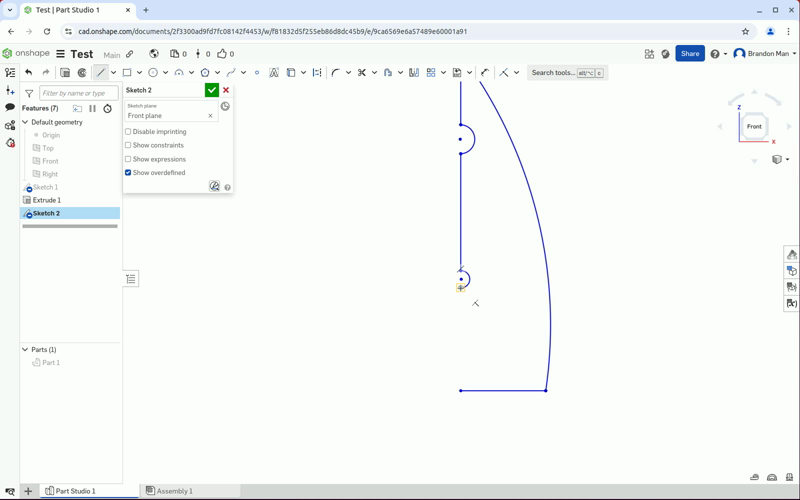
scroll(-6)
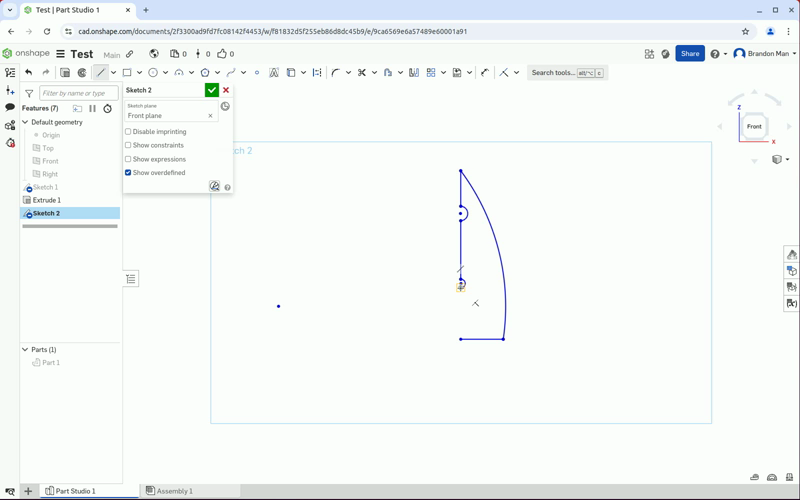
key_down(shift)
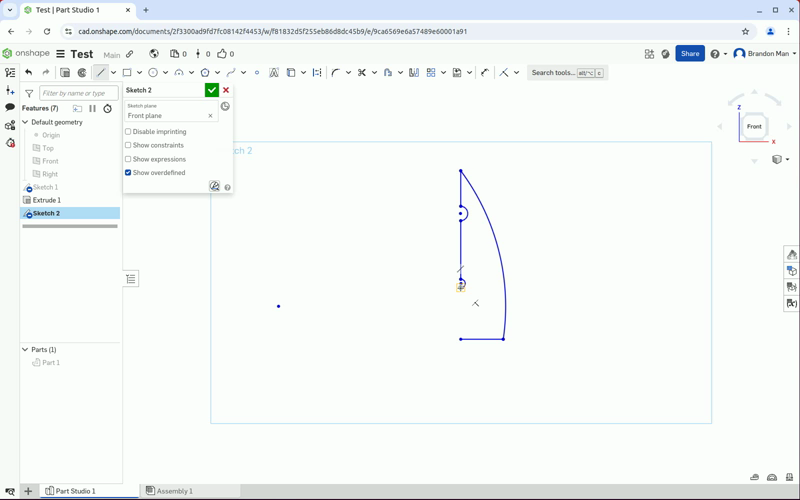
mouse_move(490, 287)
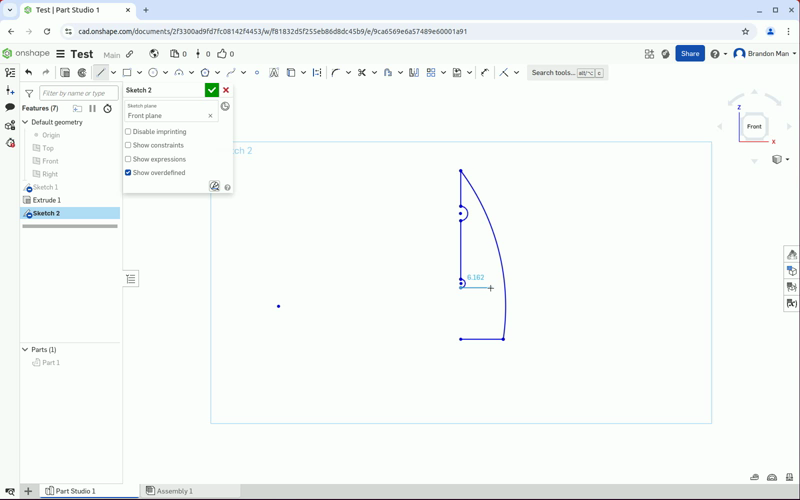
mouse_move(460, 303)
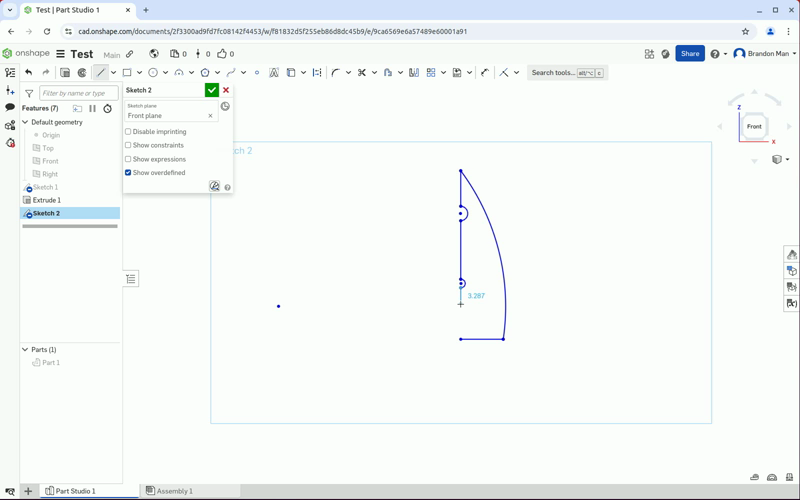
click(460, 303)
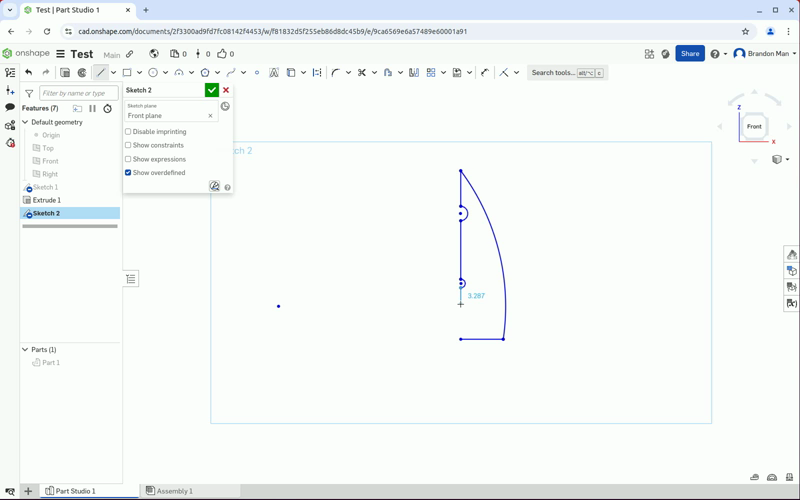
key_up(shift)
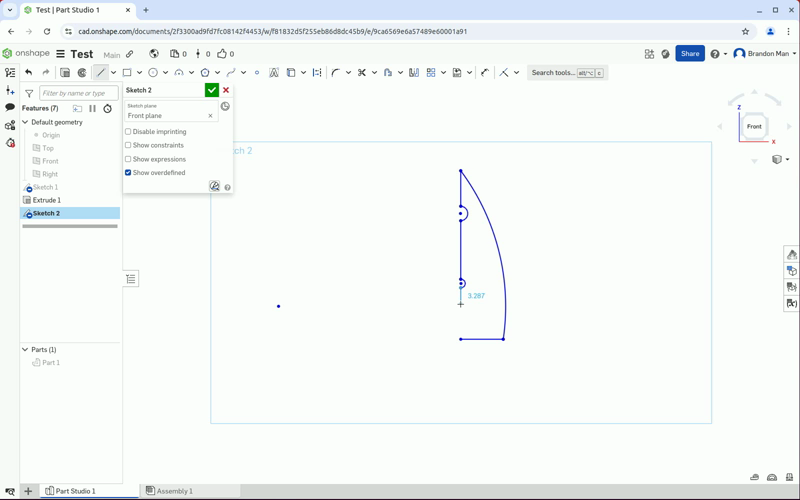
key(esc)
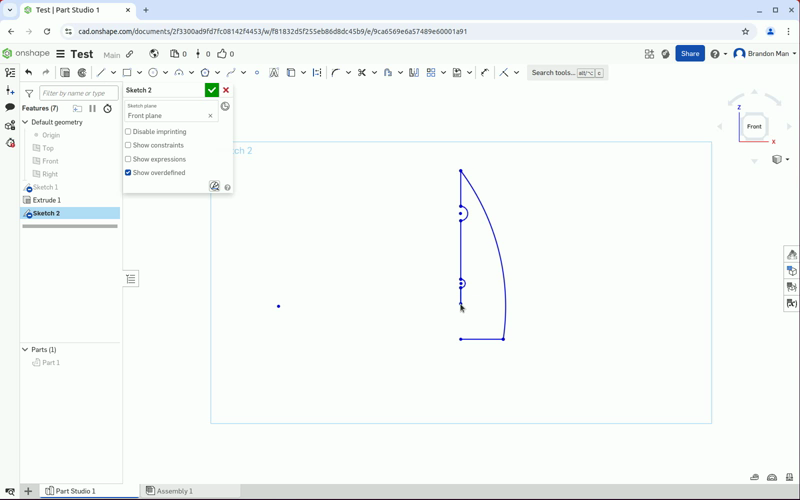
key(a)
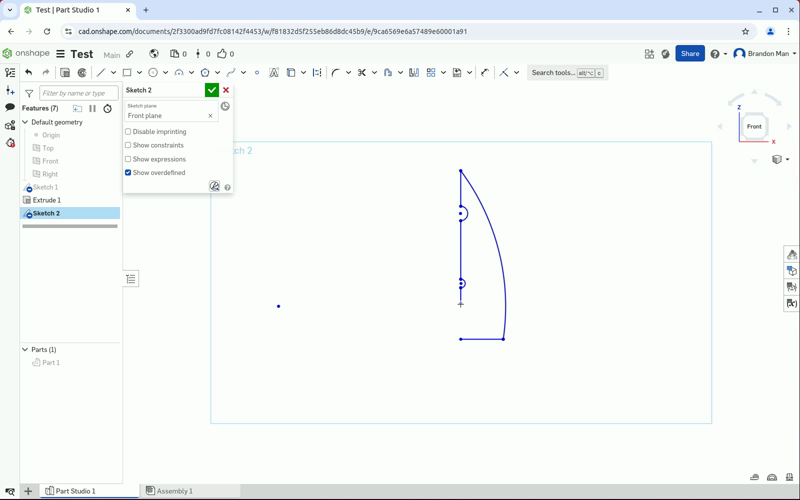
mouse_move(460, 303)
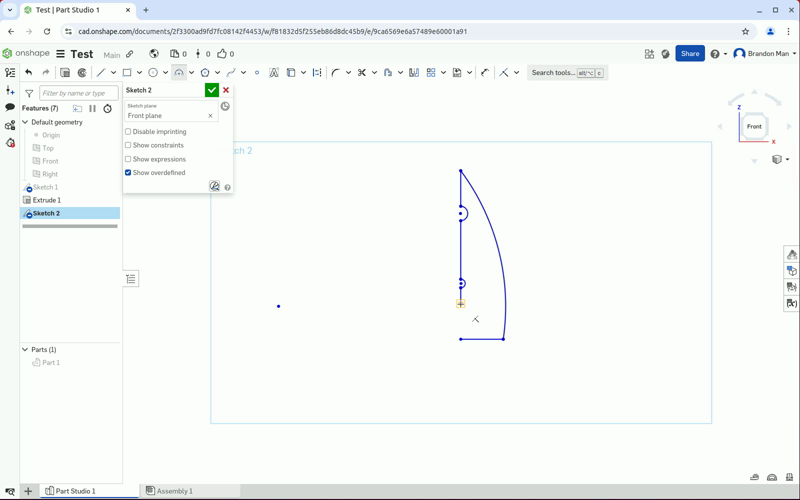
click(460, 303)
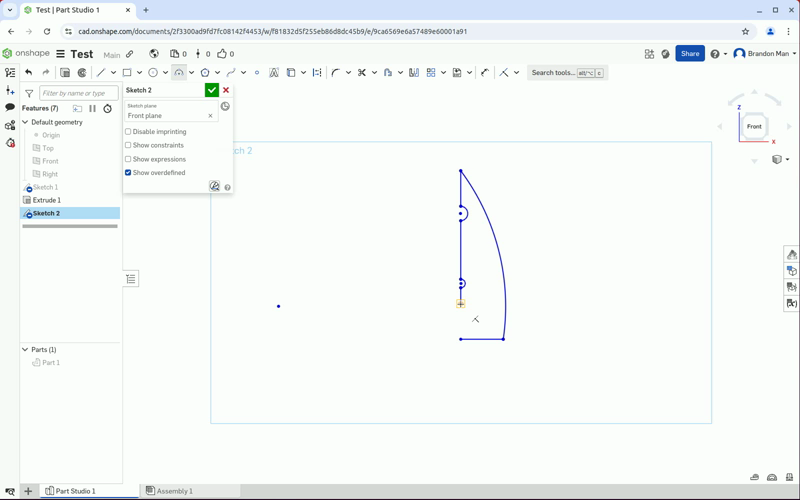
key_down(shift)
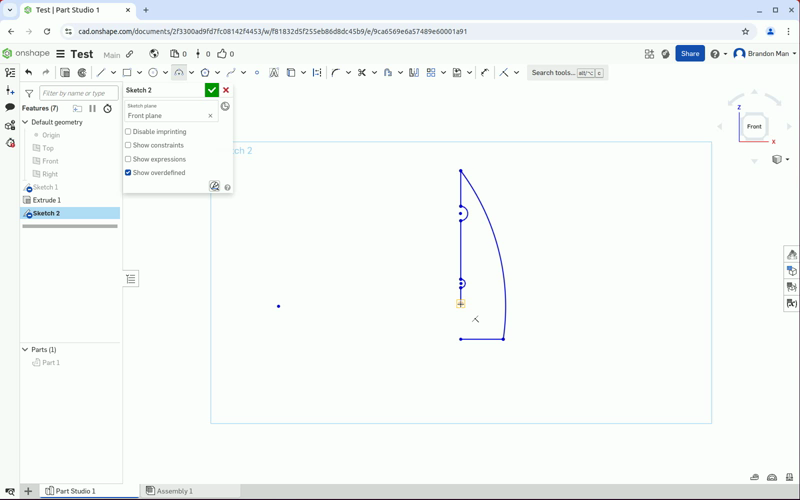
mouse_move(460, 310)
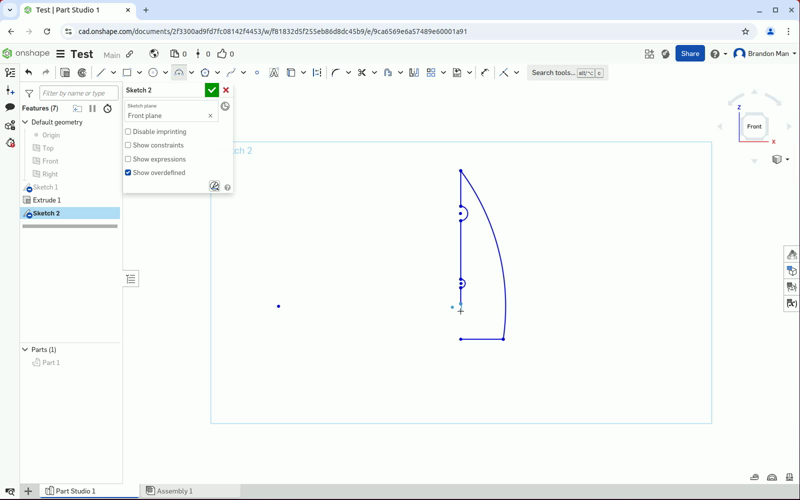
scroll(6)
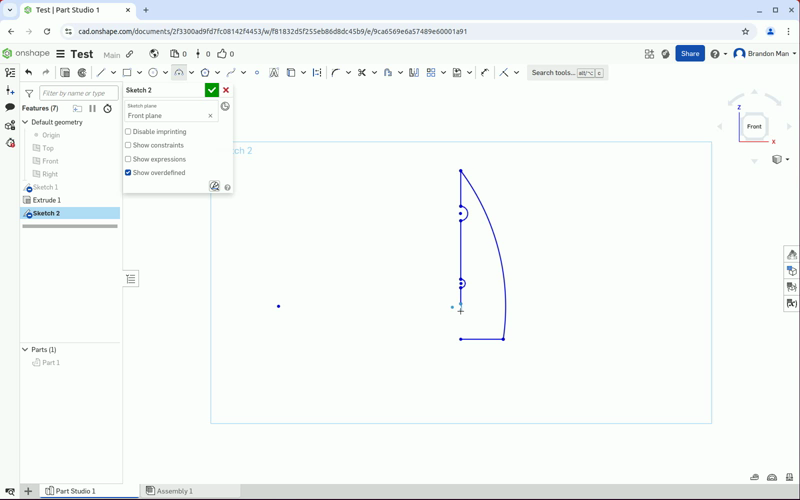
scroll(6)
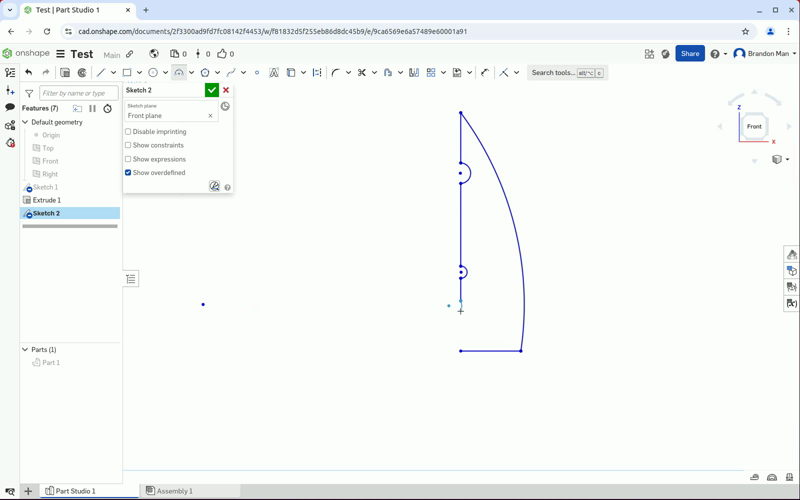
scroll(6)
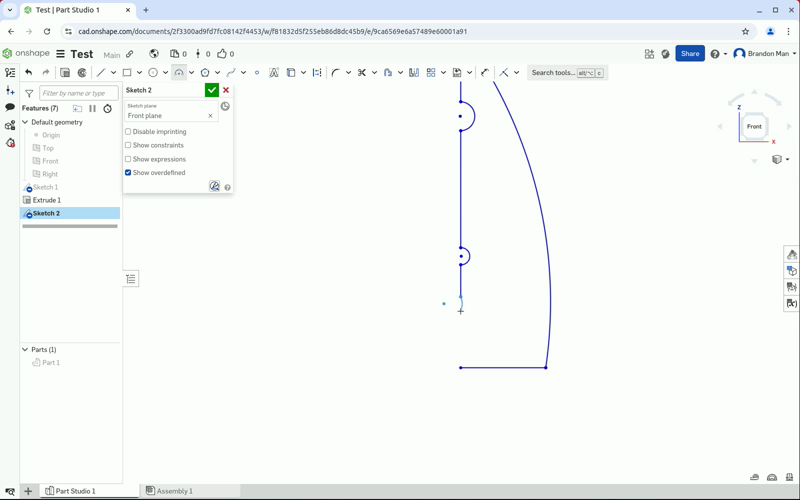
scroll(6)
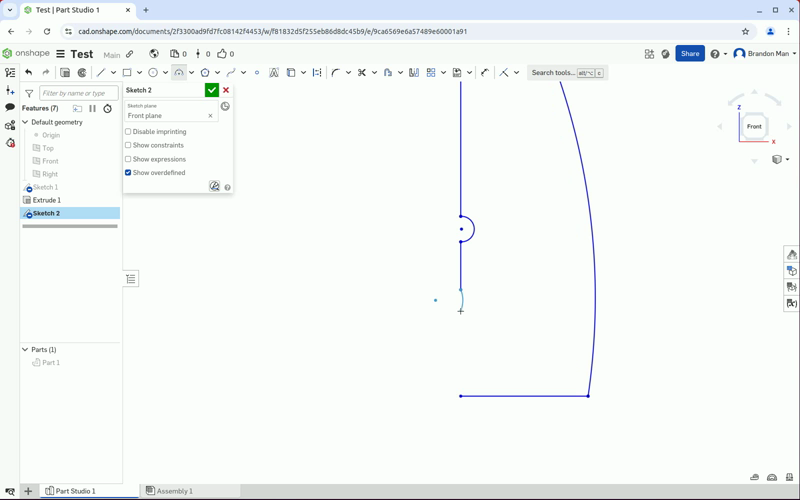
scroll(6)
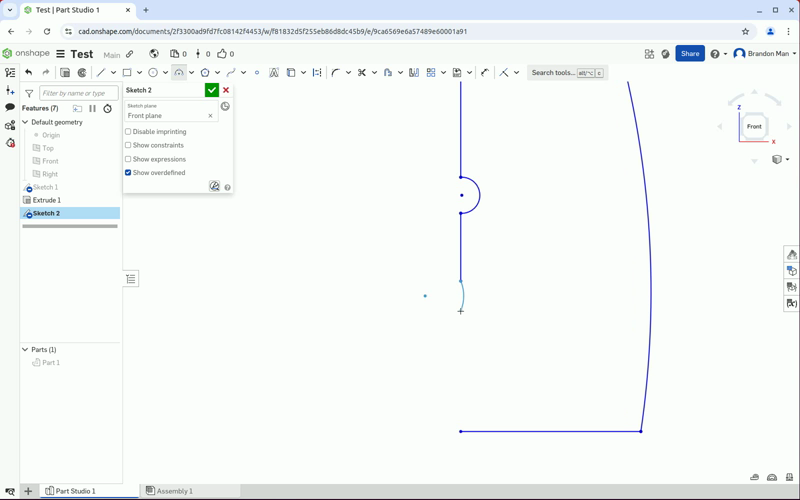
scroll(6)
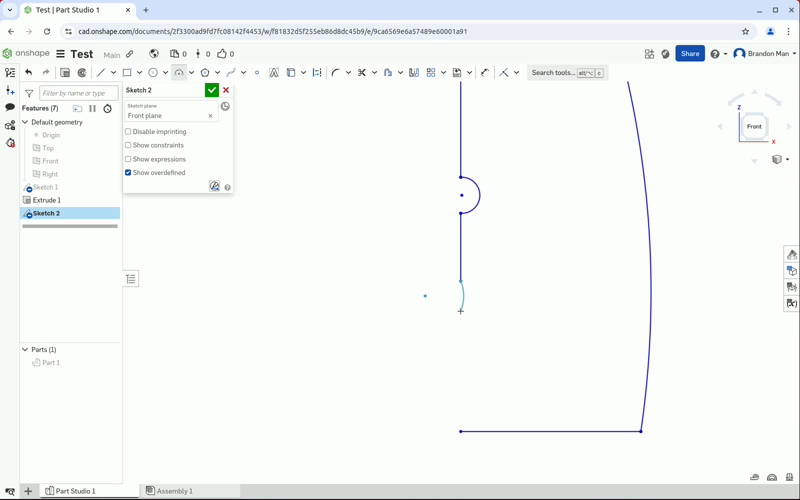
scroll(6)
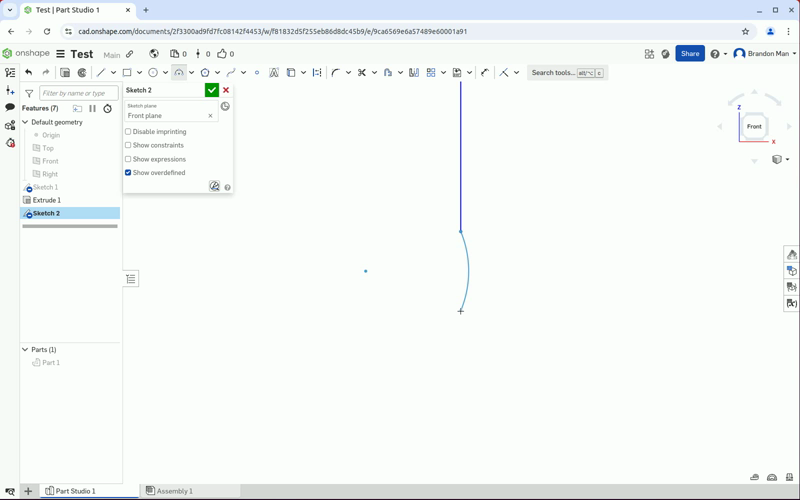
click(460, 310)
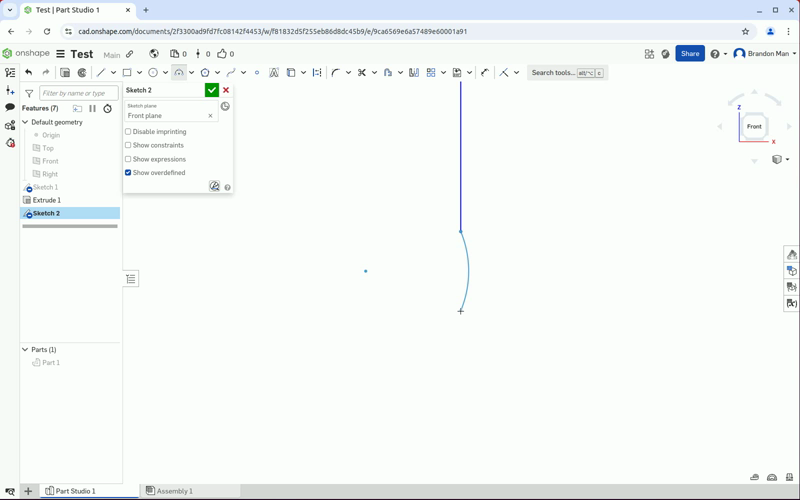
scroll(-6)
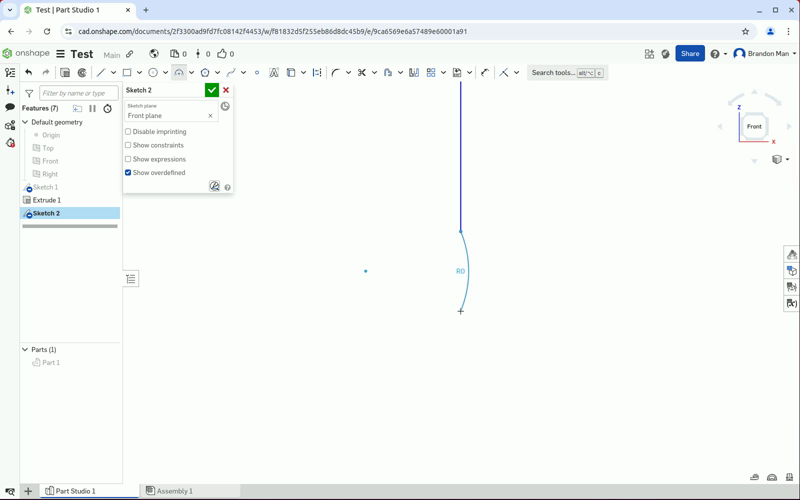
scroll(-6)
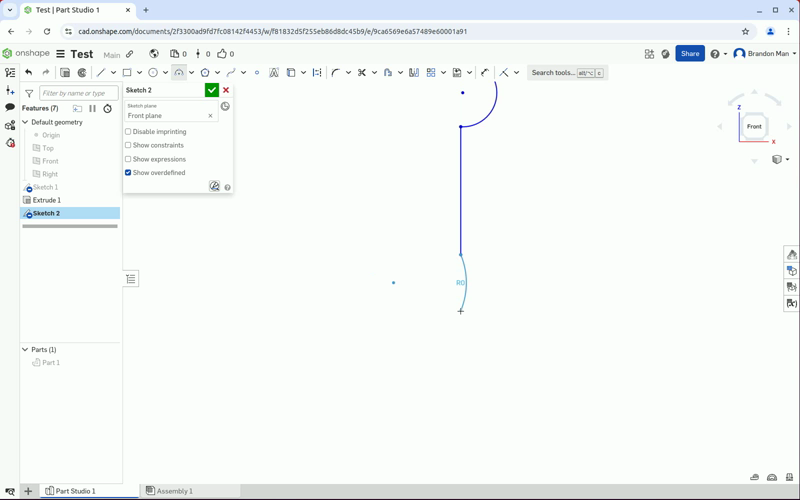
scroll(-6)
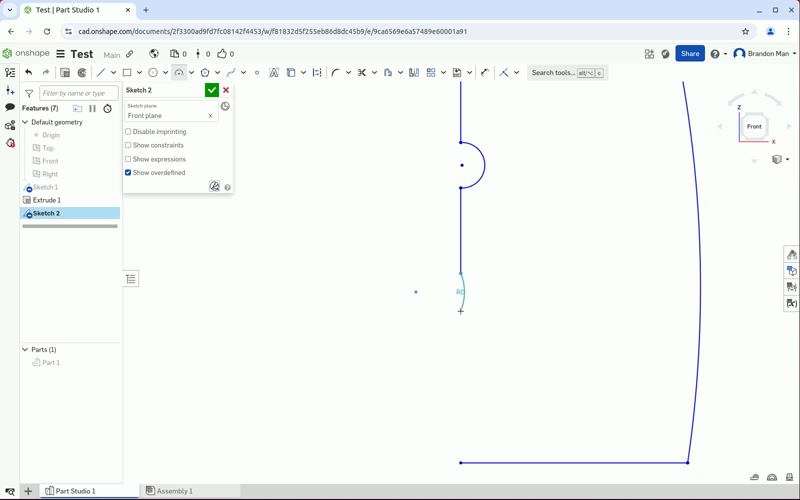
scroll(-6)
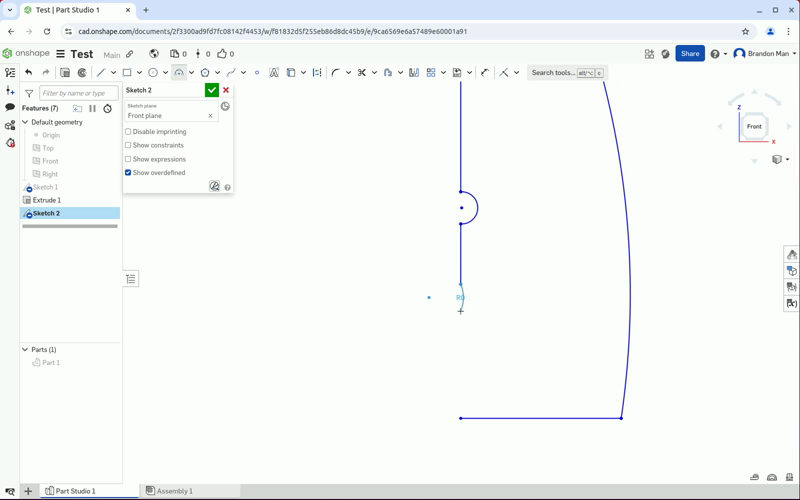
scroll(-6)
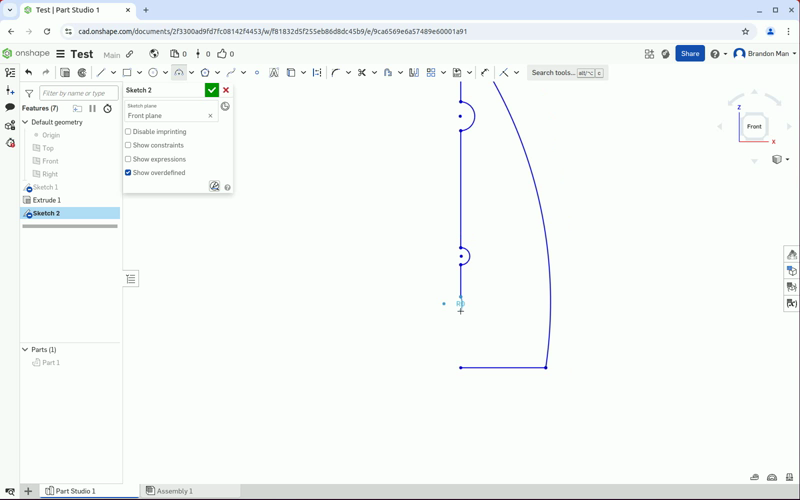
scroll(-6)
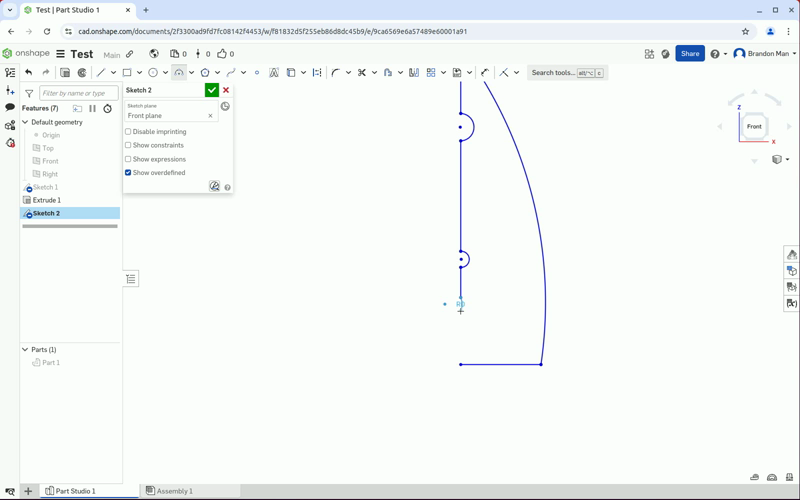
scroll(-6)
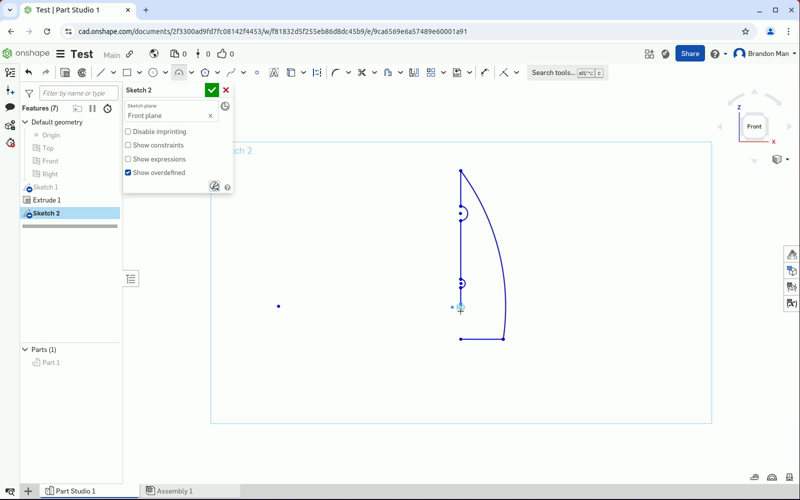
mouse_move(464, 307)
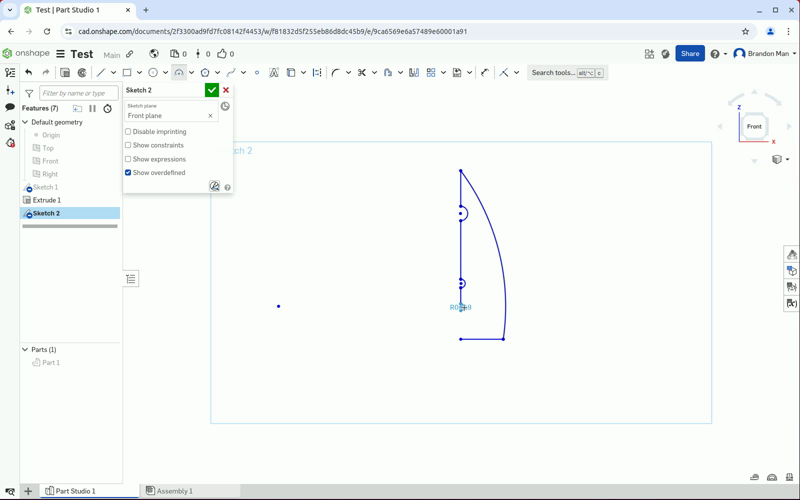
scroll(6)
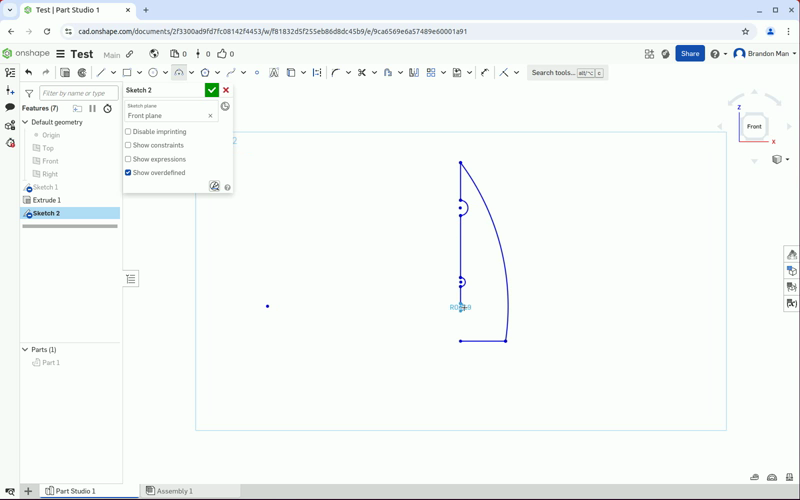
scroll(6)
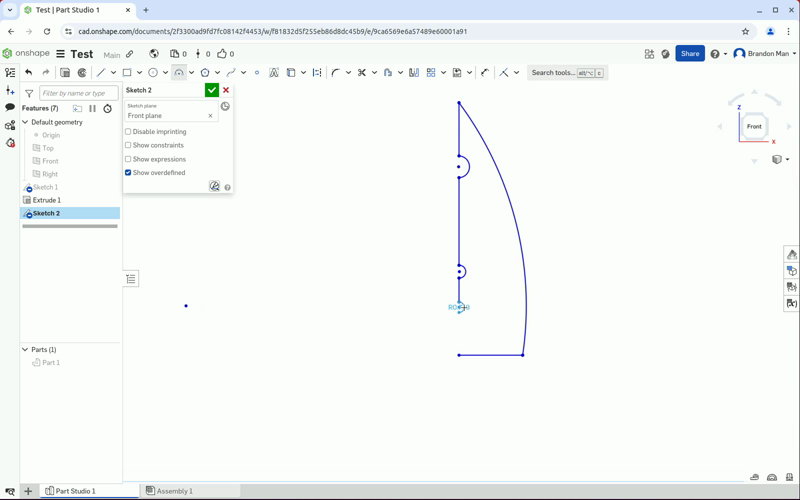
scroll(6)
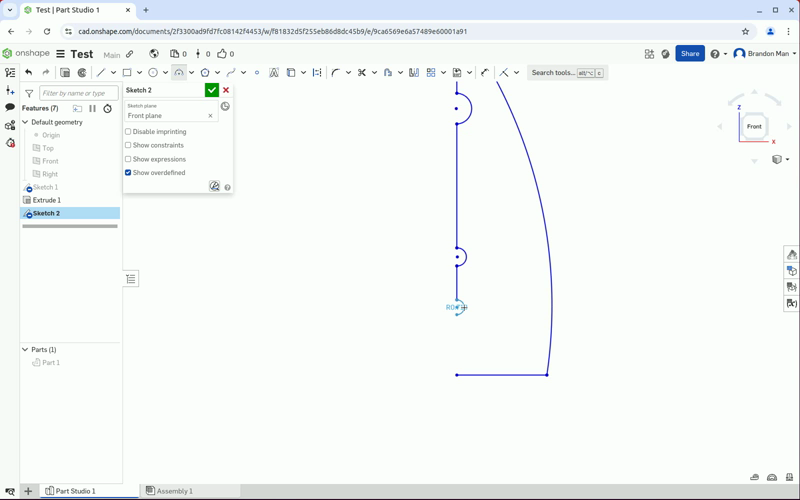
scroll(6)
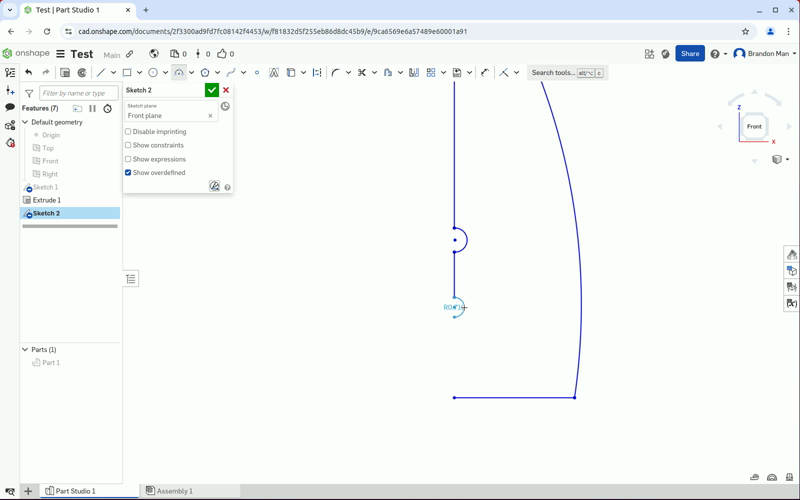
scroll(6)
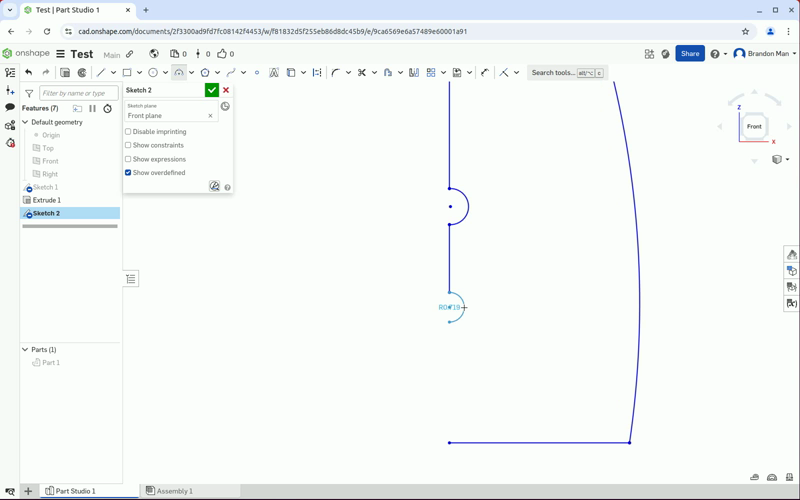
scroll(6)
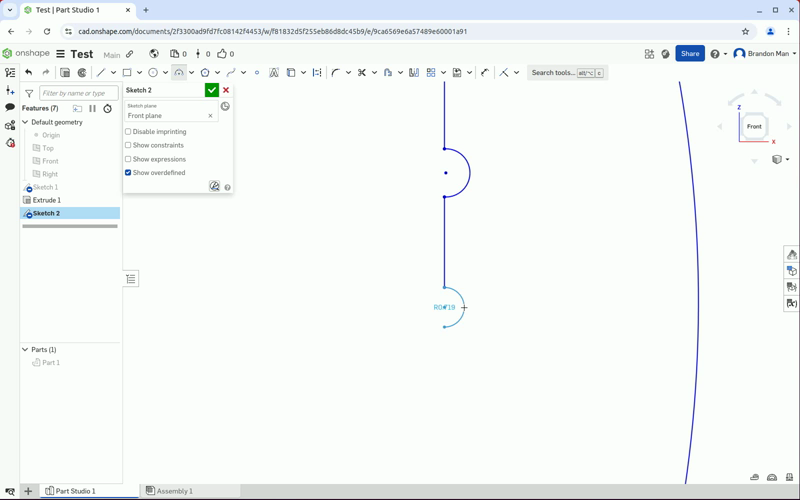
scroll(6)
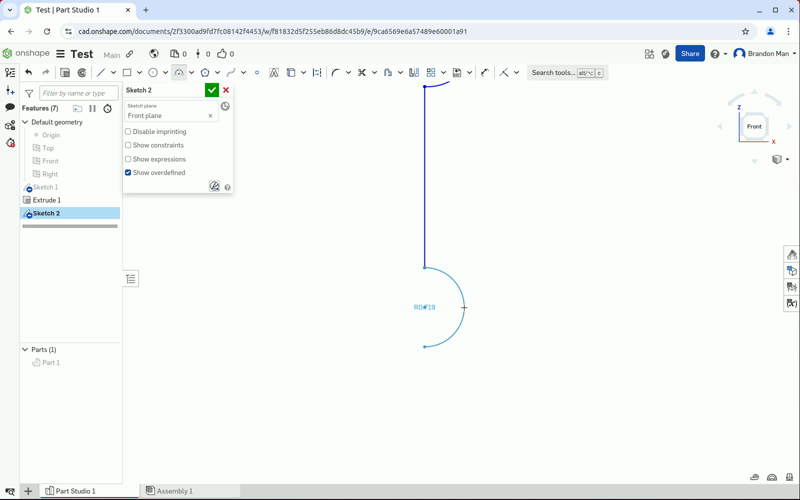
click(464, 307)
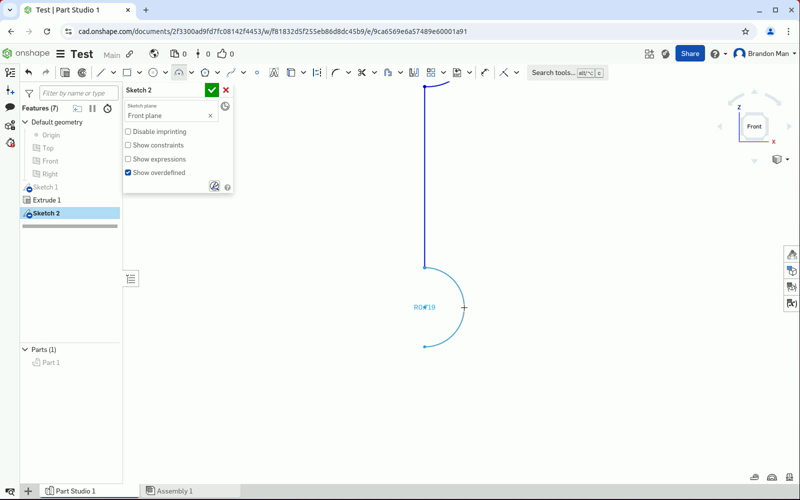
scroll(-6)
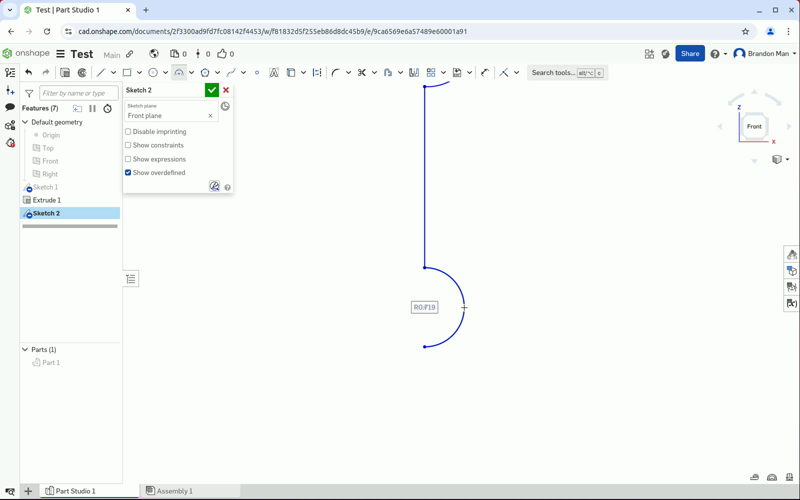
scroll(-6)
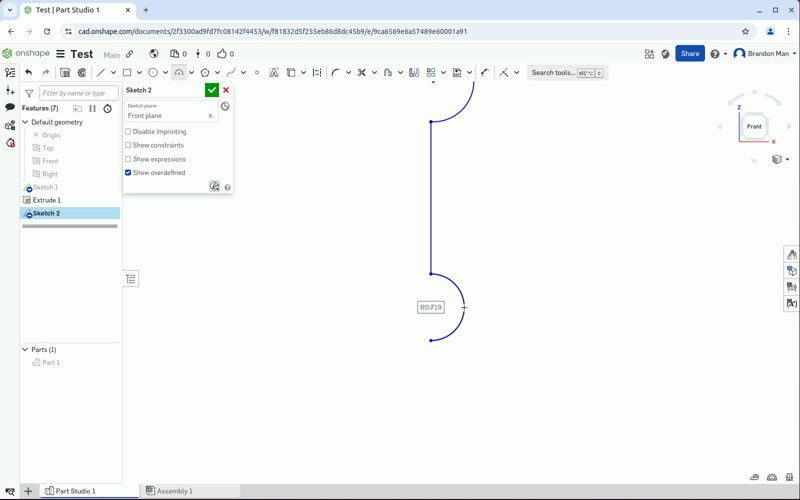
scroll(-6)
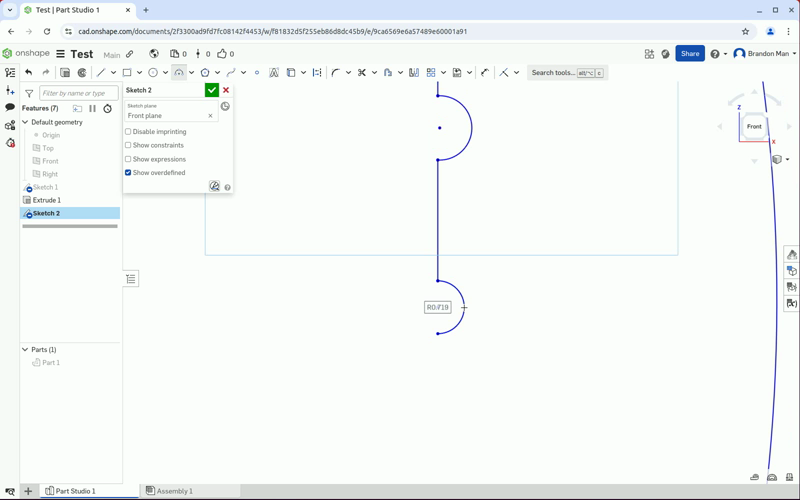
scroll(-6)
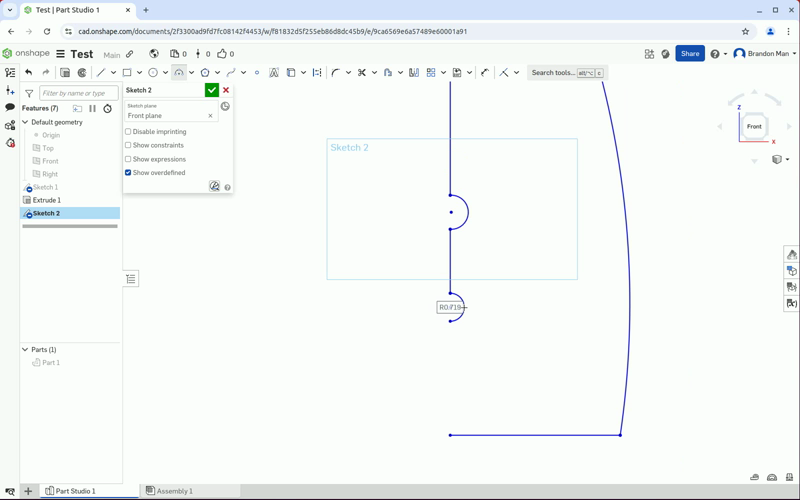
scroll(-6)
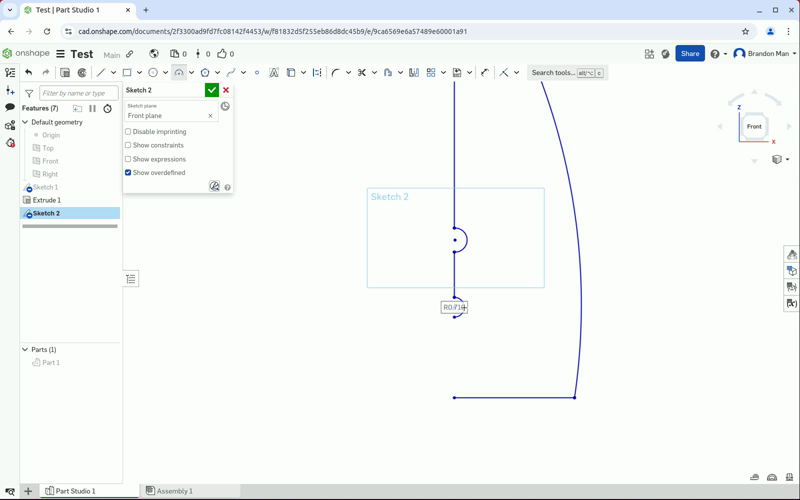
scroll(-6)
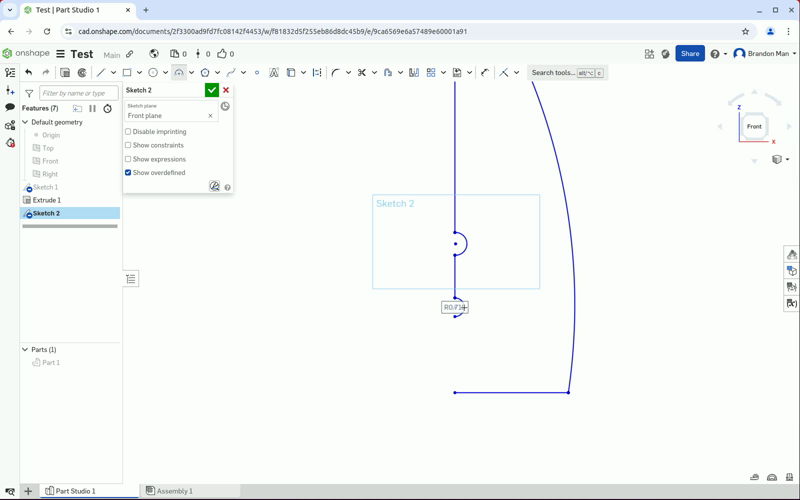
scroll(-6)
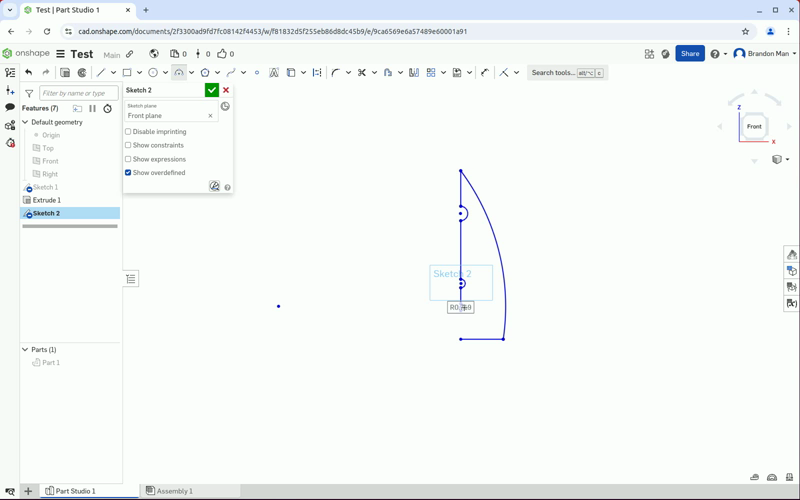
key_up(shift)
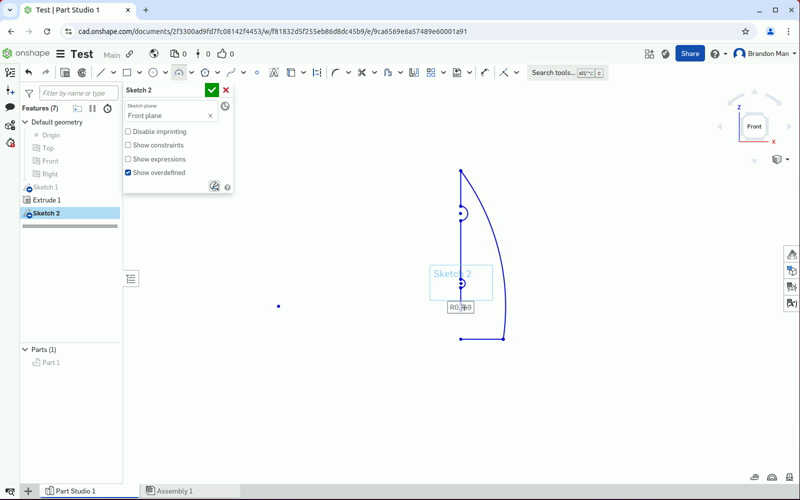
key(esc)
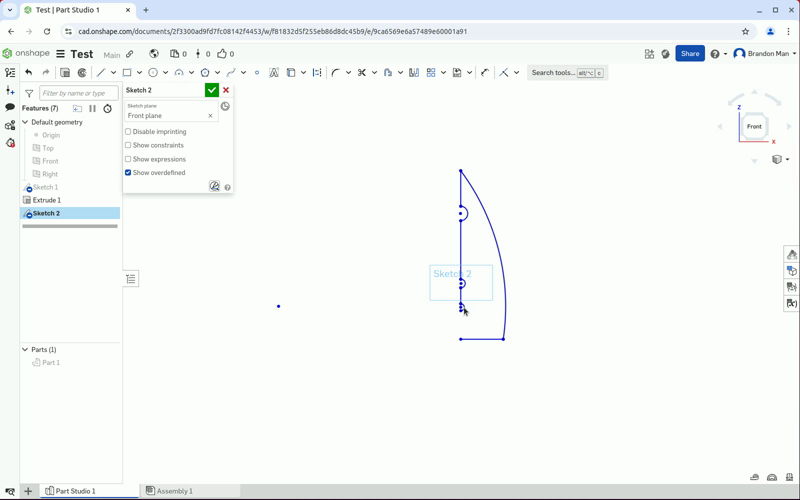
key(l)
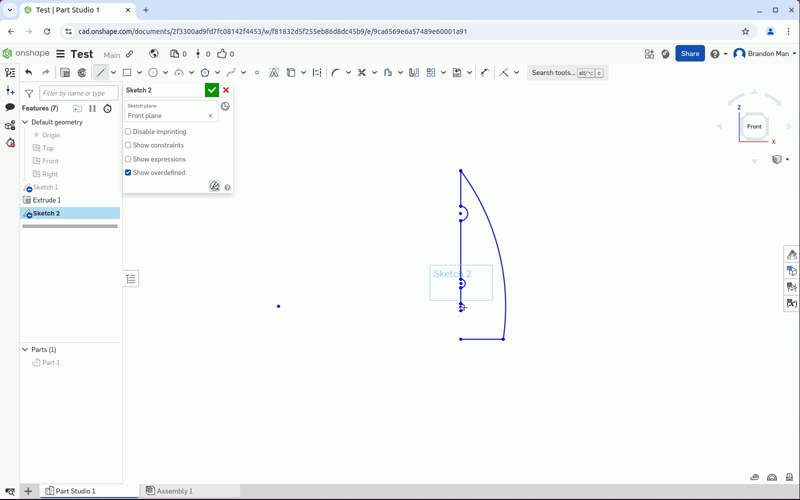
mouse_move(460, 310)
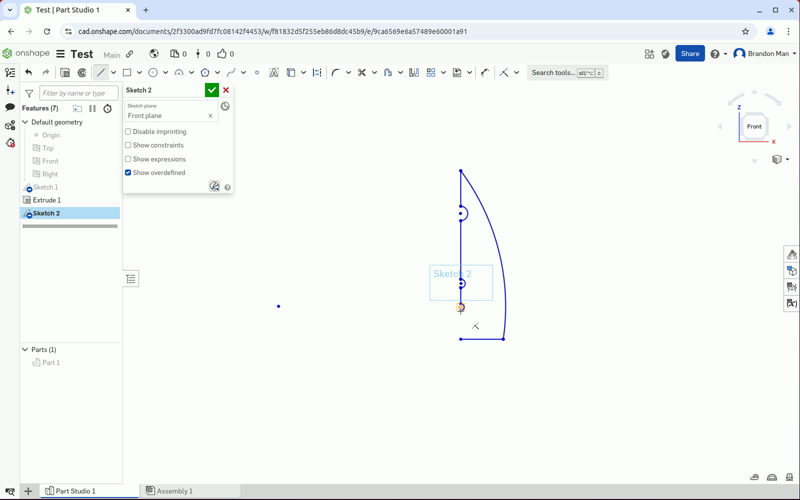
scroll(6)
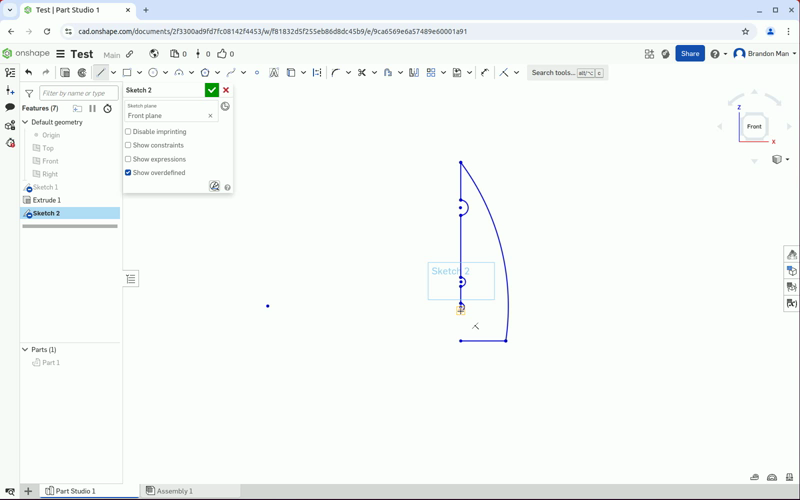
scroll(6)
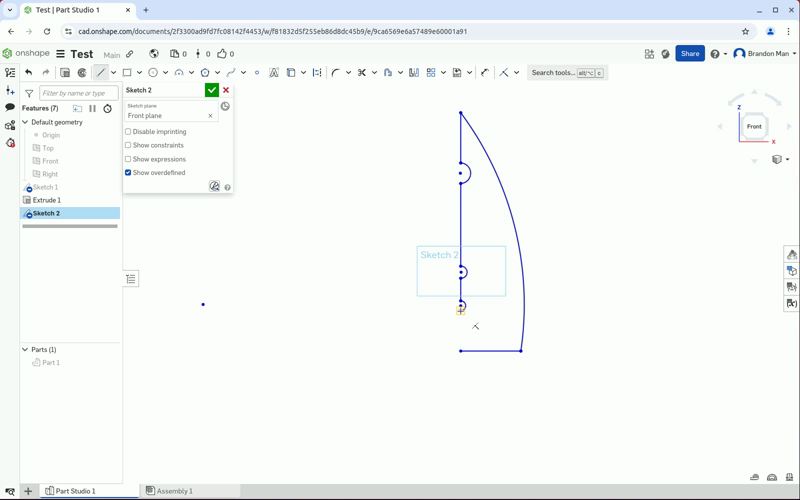
scroll(6)
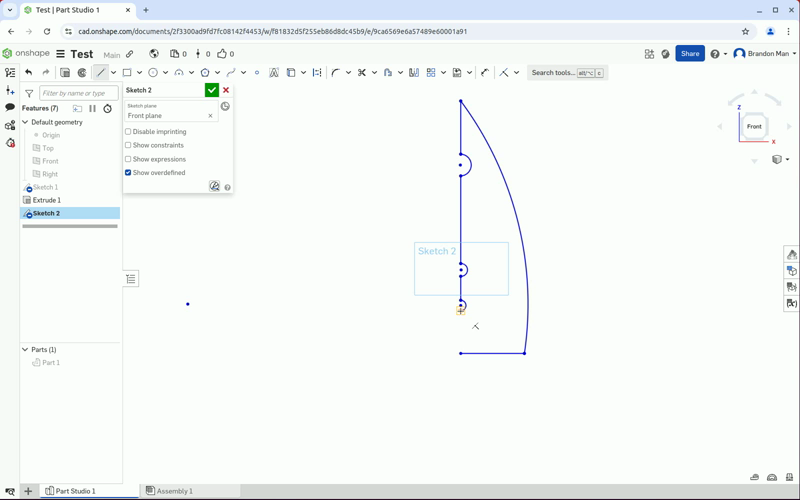
scroll(6)
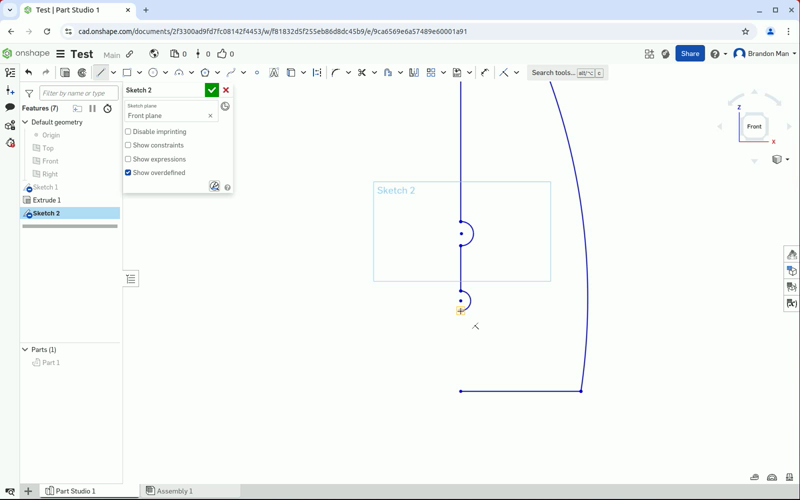
scroll(6)
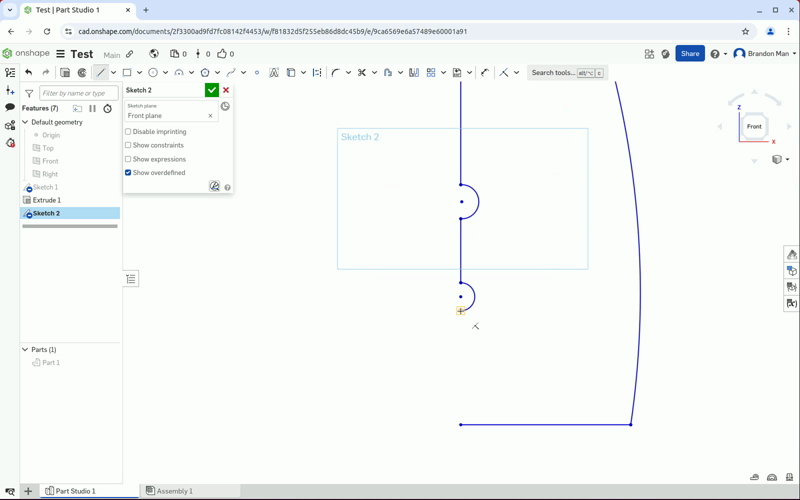
scroll(6)
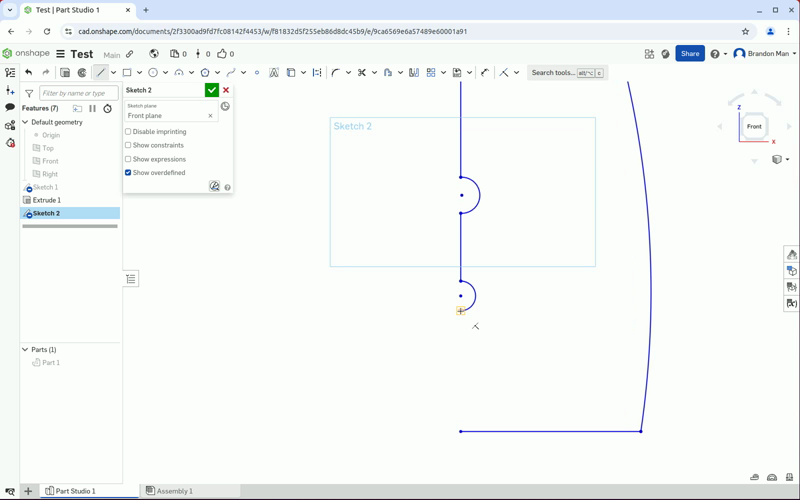
scroll(6)
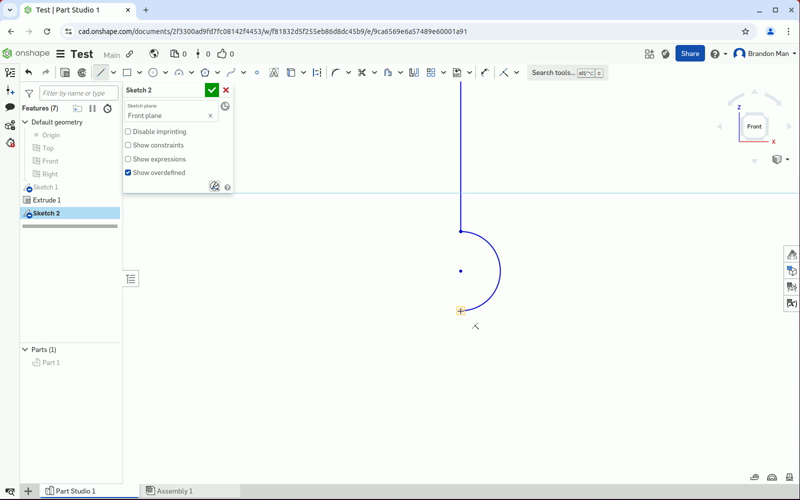
click(460, 310)
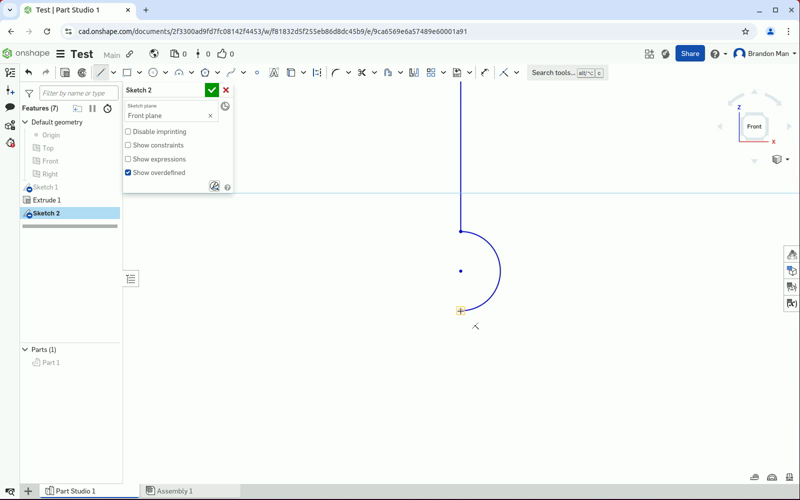
scroll(-6)
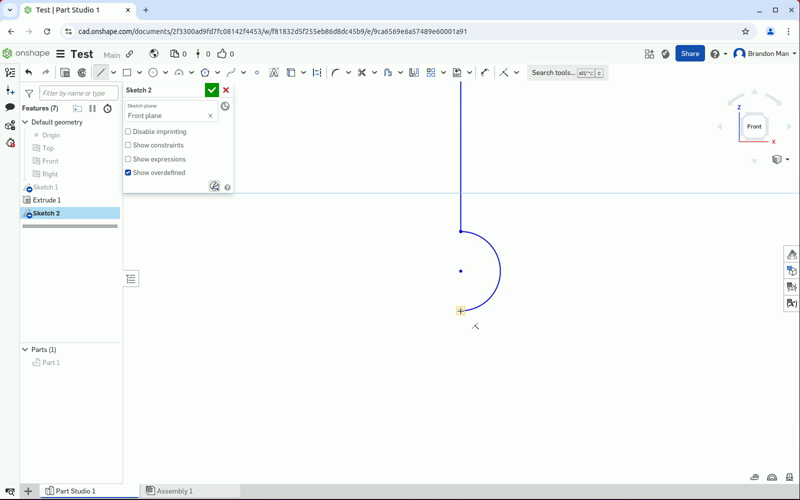
scroll(-6)
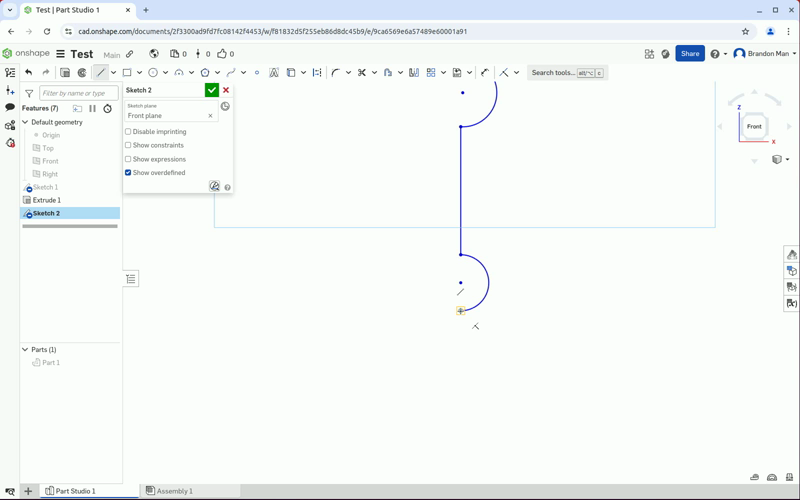
scroll(-6)
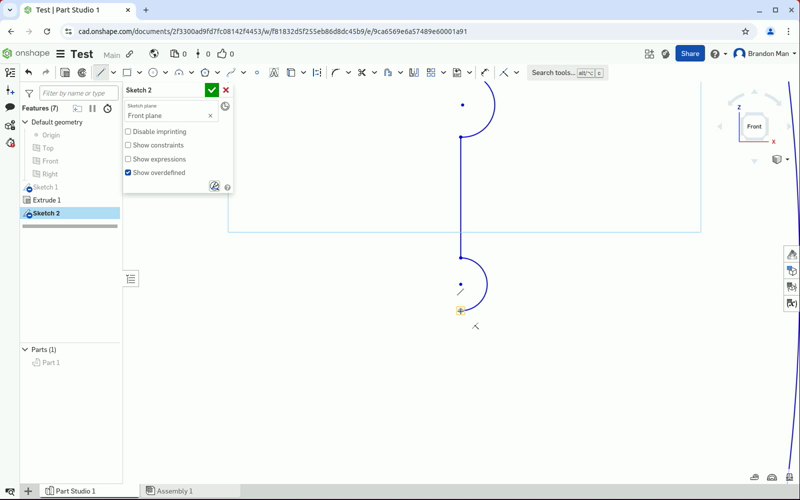
scroll(-6)
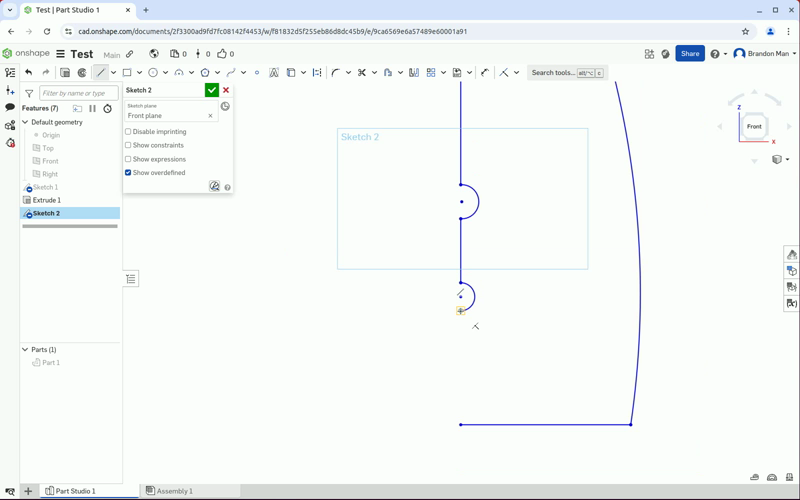
scroll(-6)
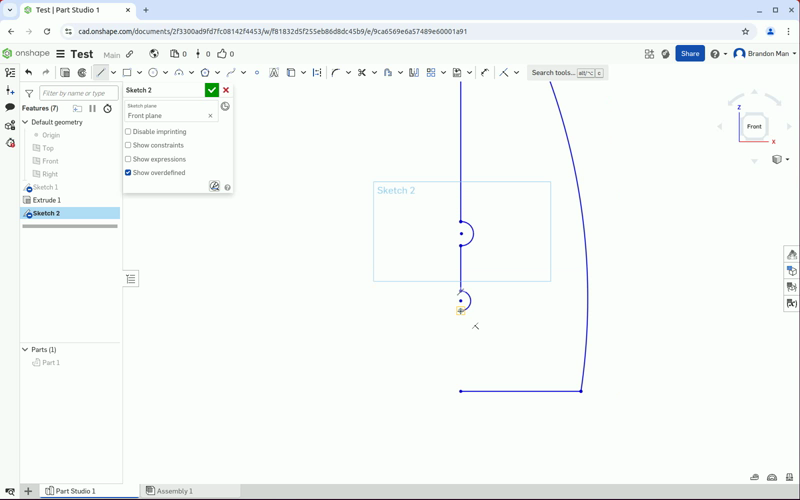
scroll(-6)
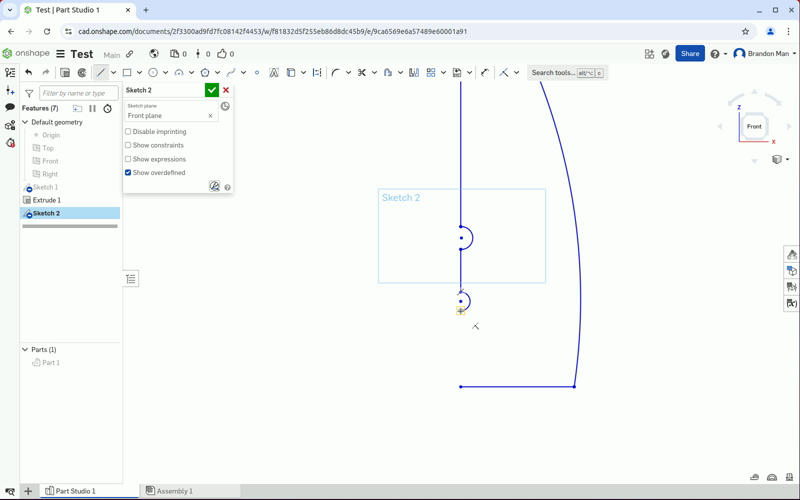
scroll(-6)
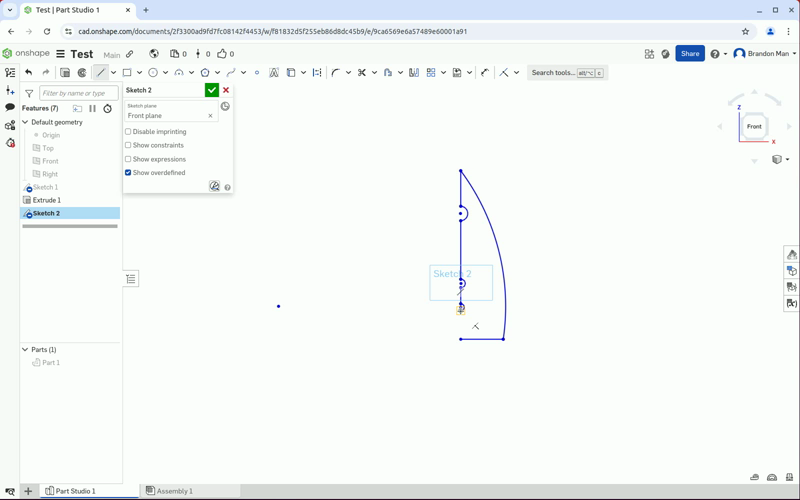
mouse_move(490, 310)
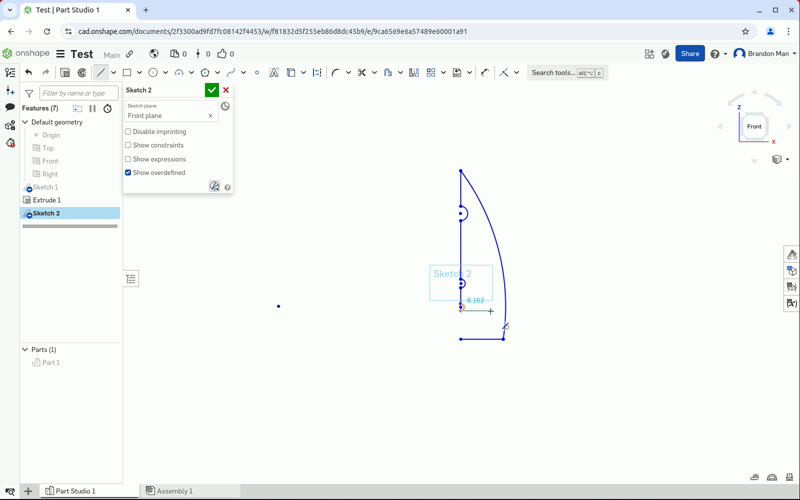
key_down(shift)
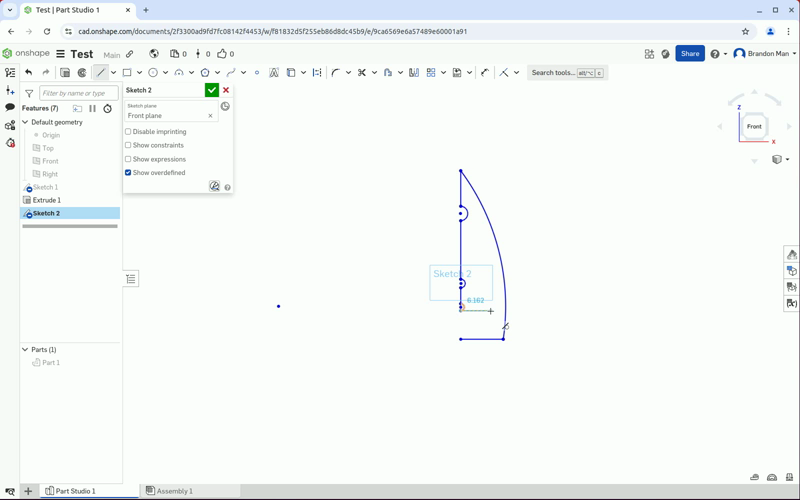
mouse_move(460, 339)
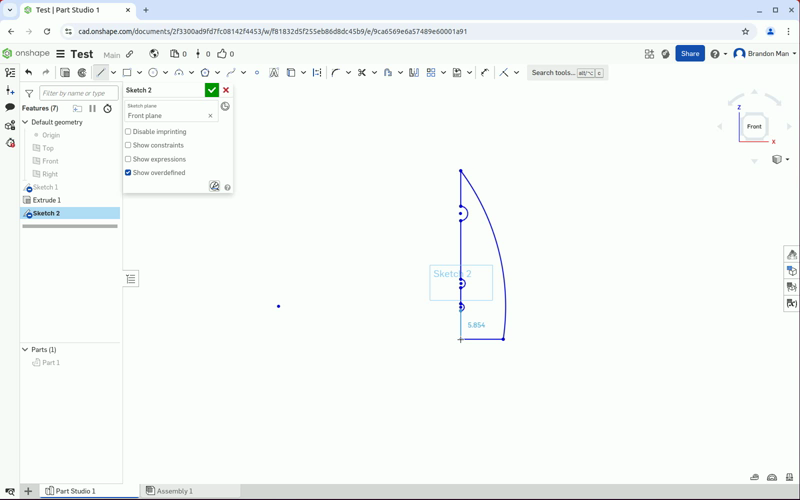
key_up(shift)
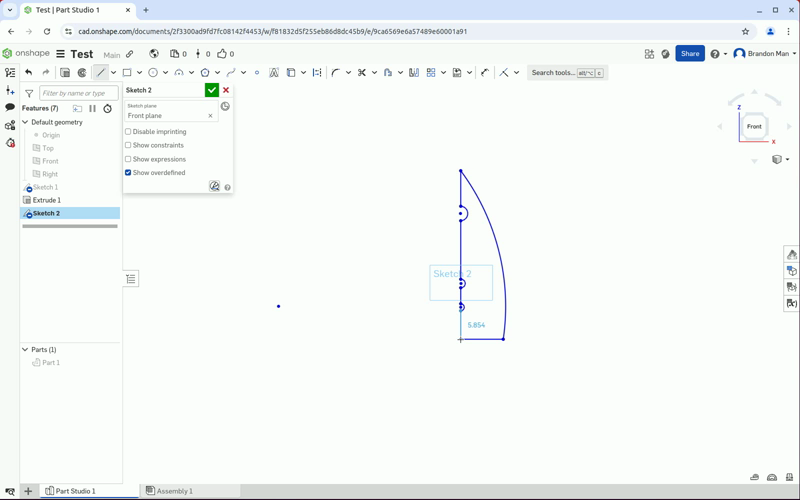
click(460, 339)
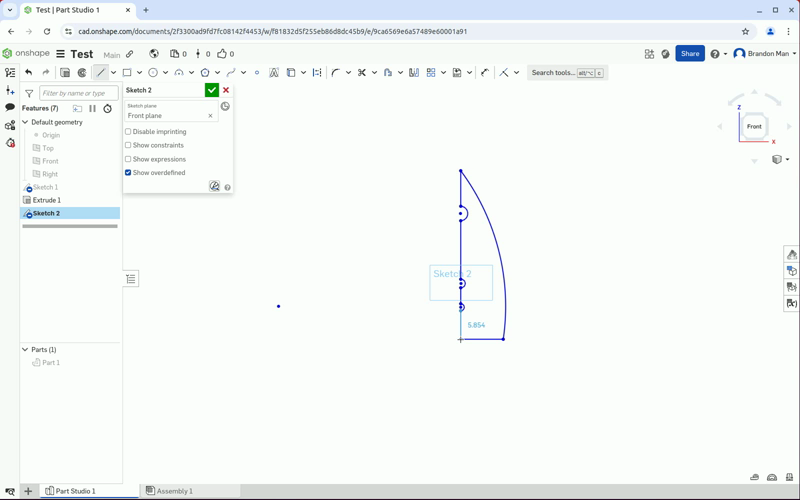
key(esc)
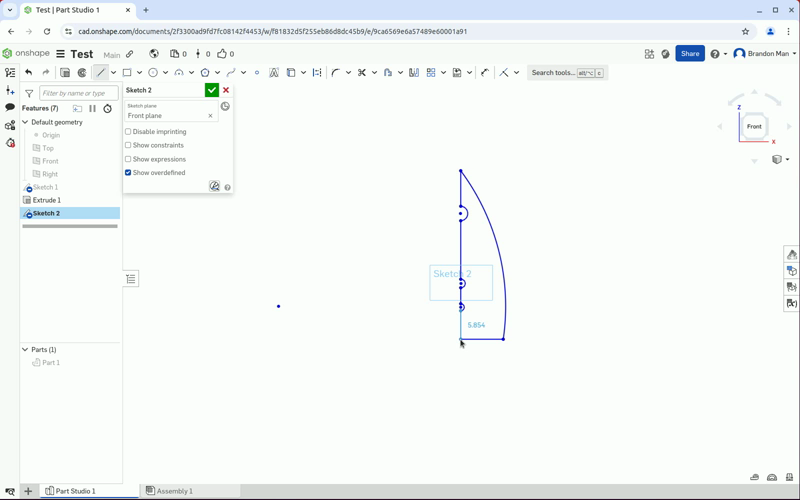
mouse_move(475, 236)
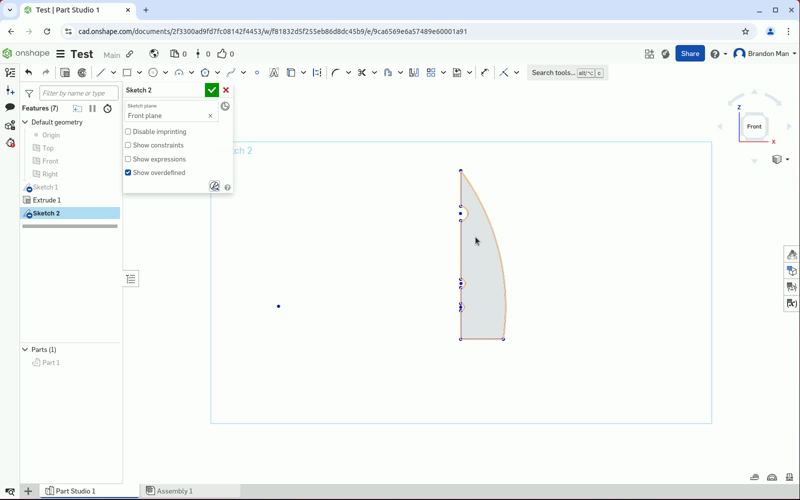
scroll(6)
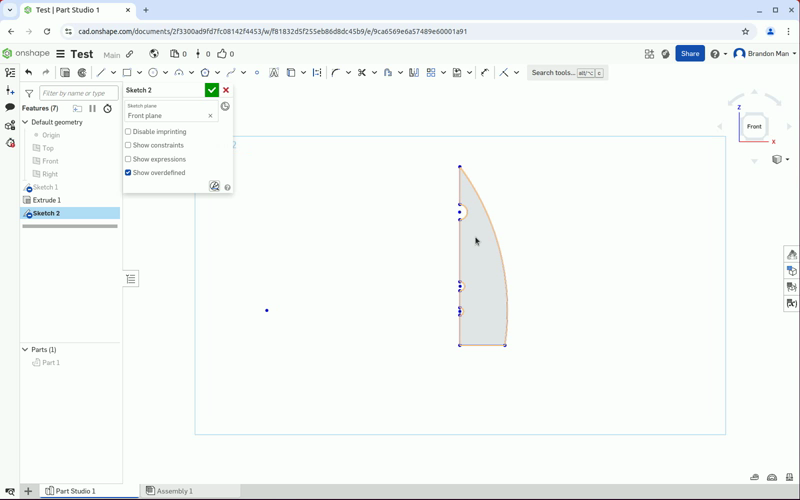
scroll(6)
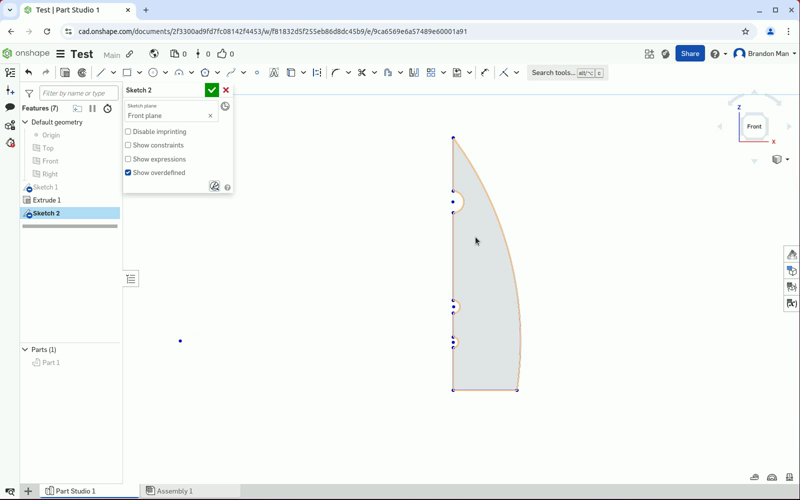
scroll(6)
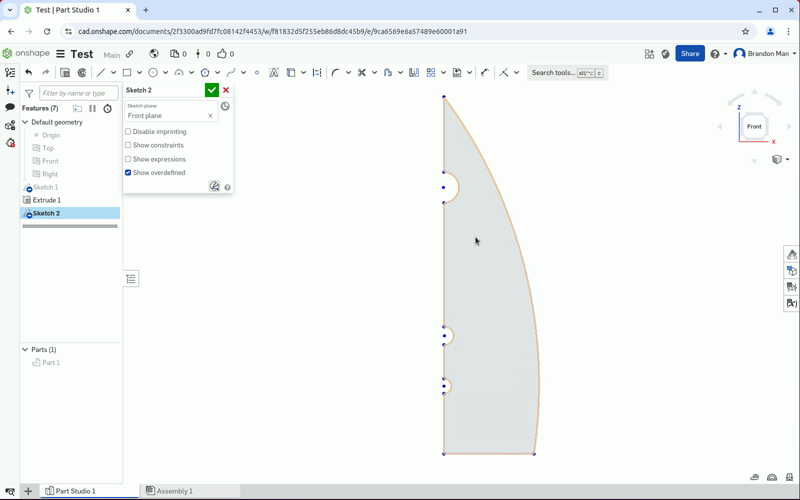
scroll(6)
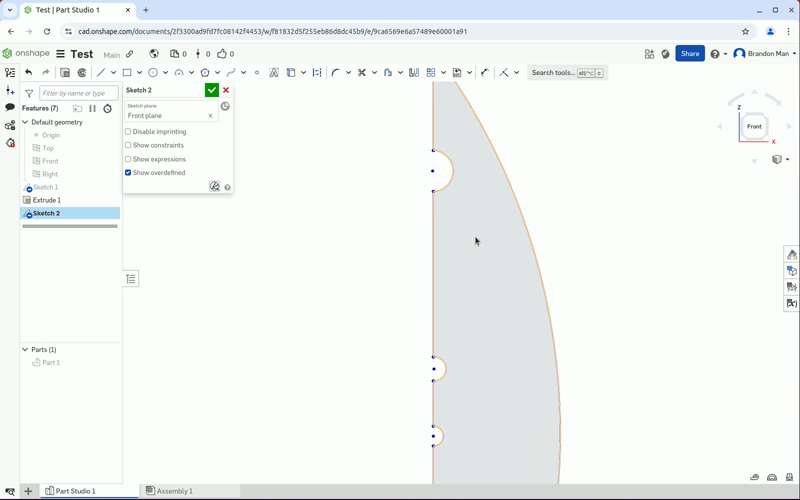
scroll(6)
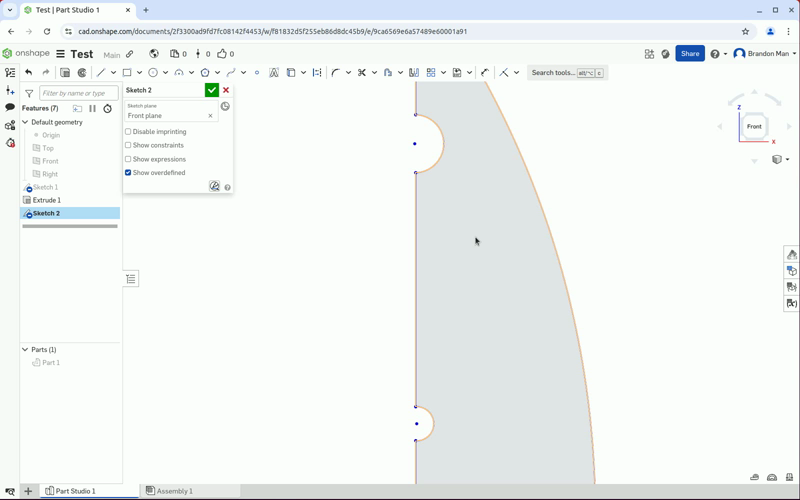
scroll(6)
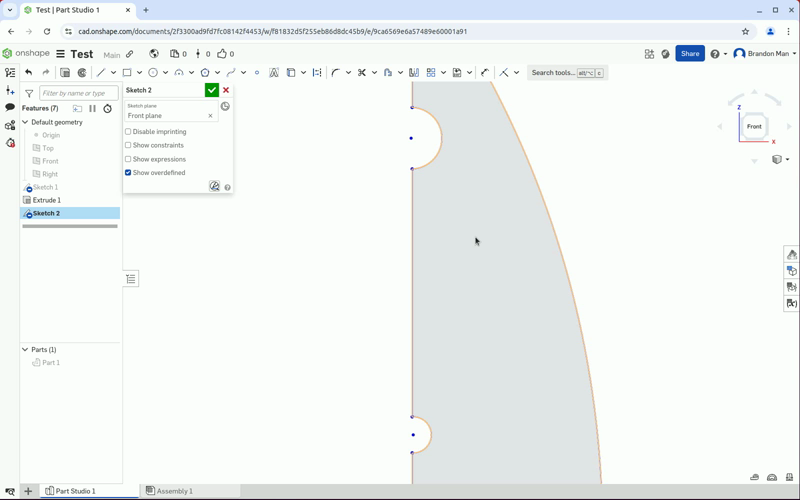
scroll(6)
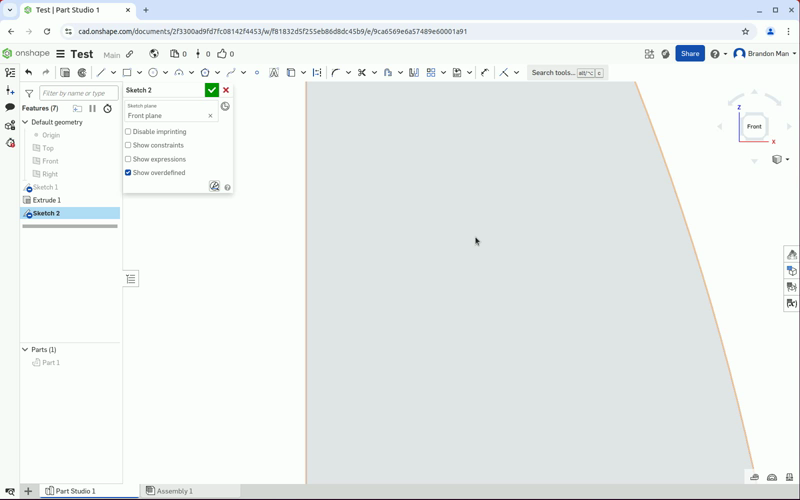
click(475, 236)
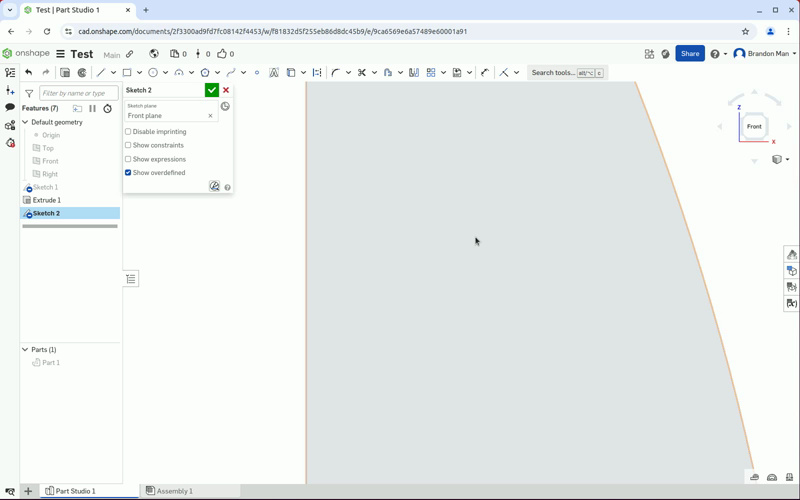
scroll(-6)
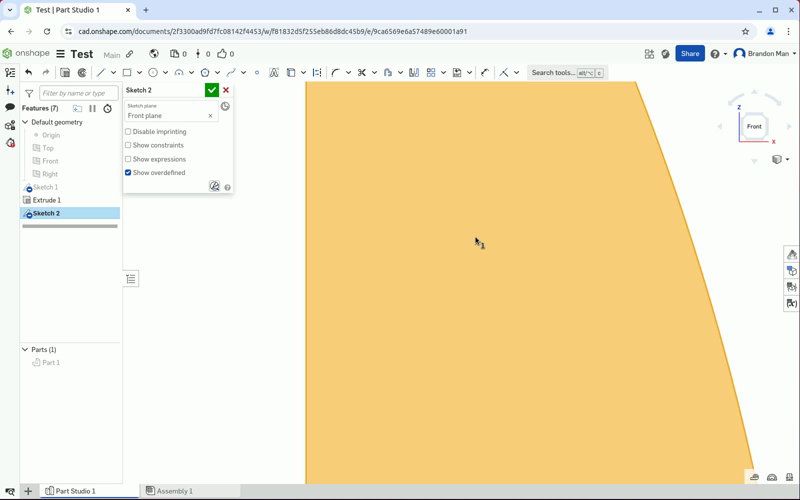
scroll(-6)
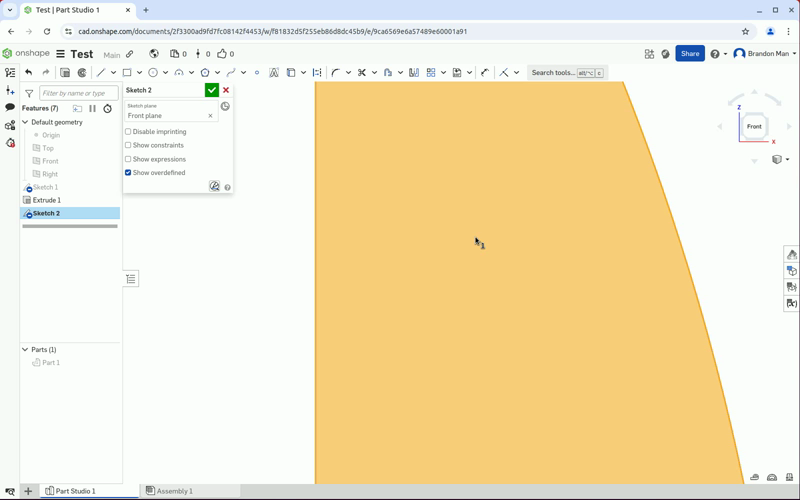
scroll(-6)
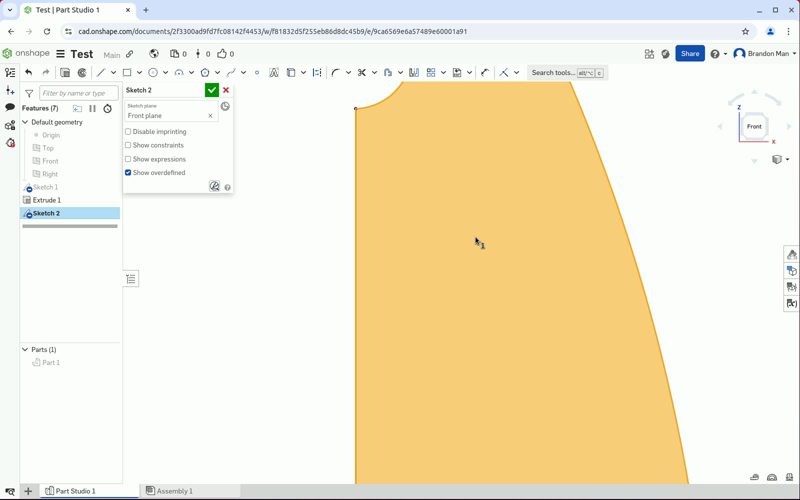
scroll(-6)
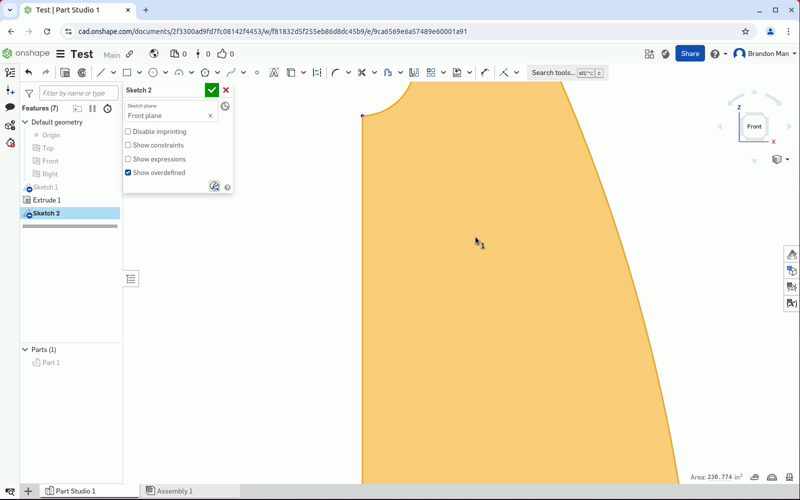
scroll(-6)
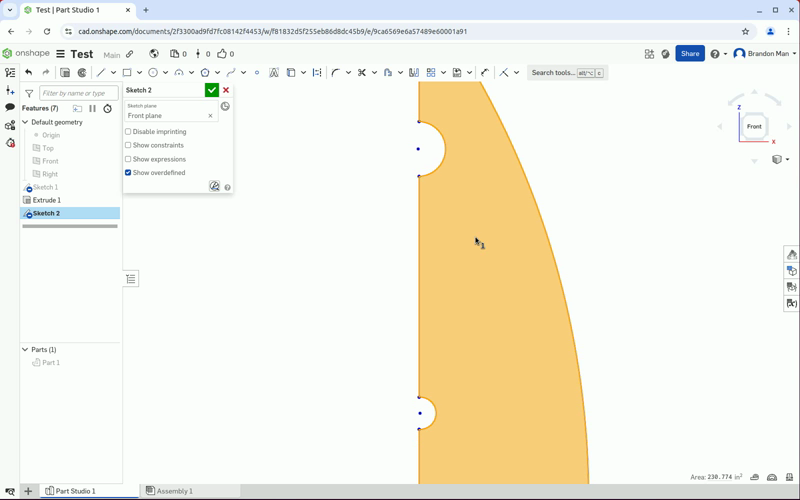
scroll(-6)
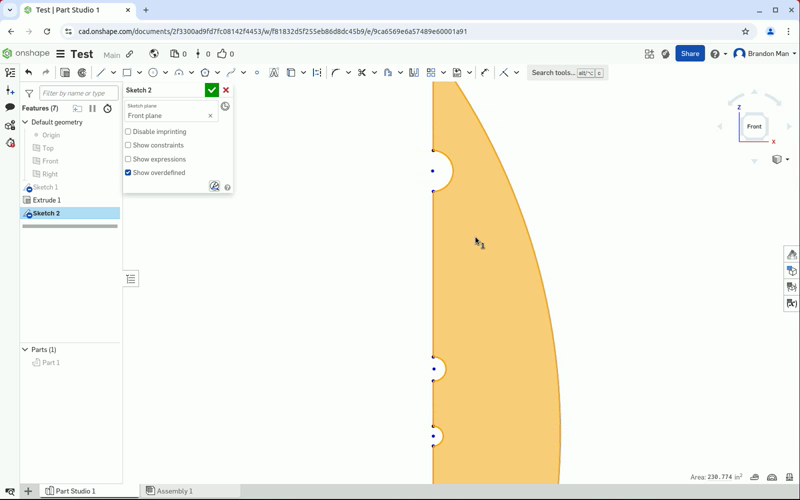
scroll(-6)
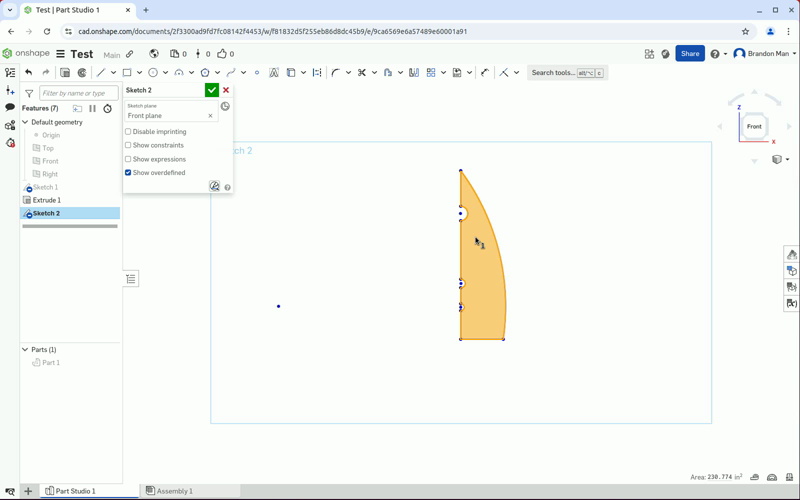
mouse_move(73, 352)
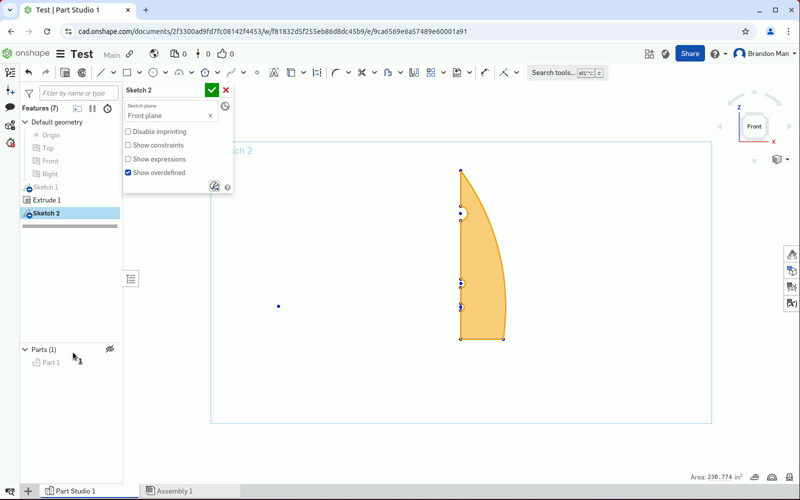
key(shift+y)
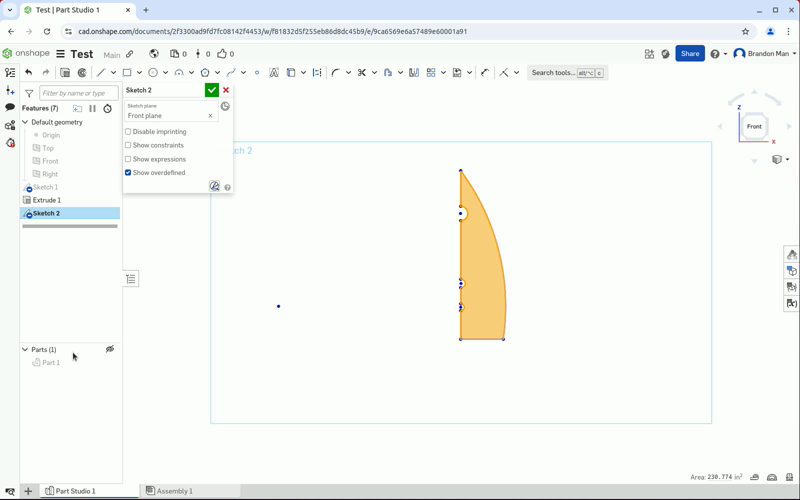
key(shift+e)
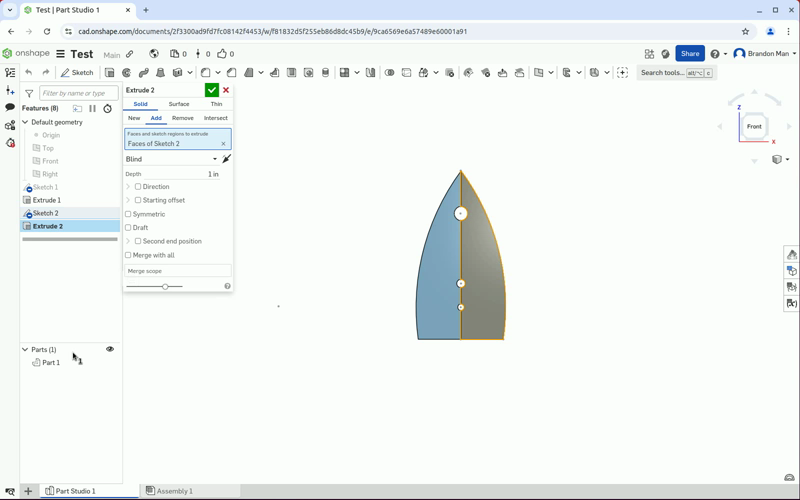
mouse_move(143, 106)
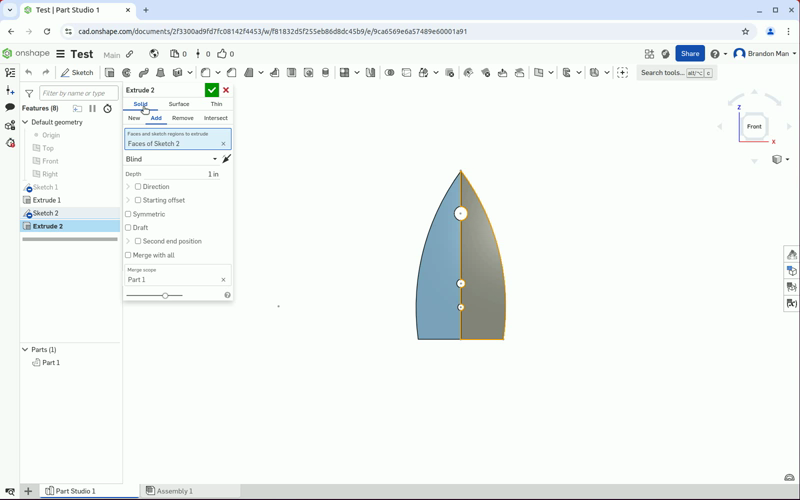
click(143, 106)
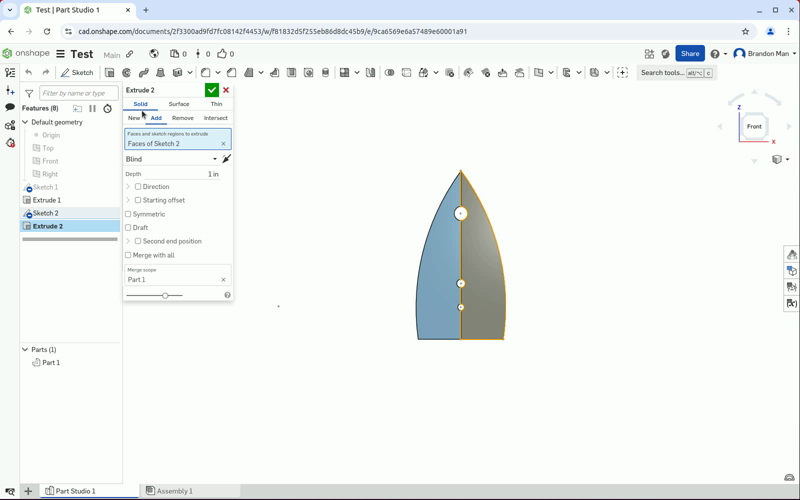
mouse_move(137, 120)
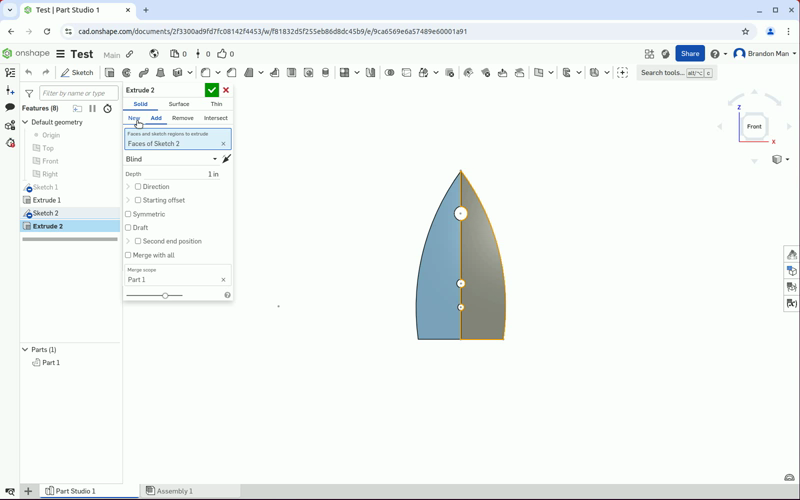
click(137, 120)
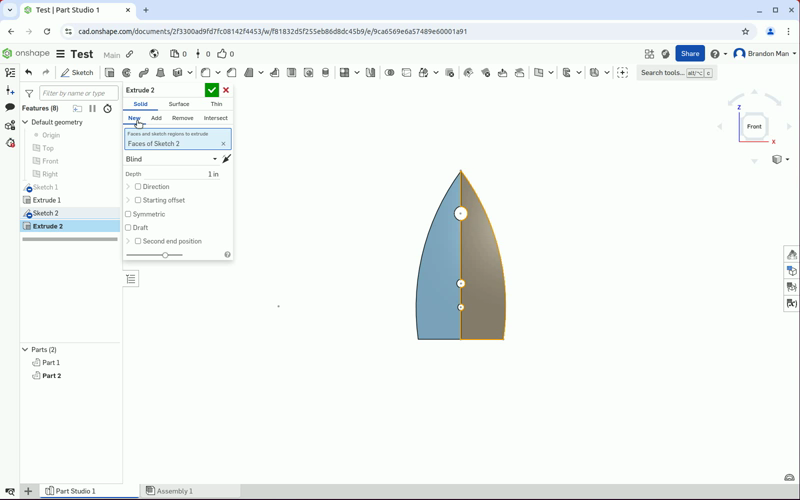
key(tab, 4)
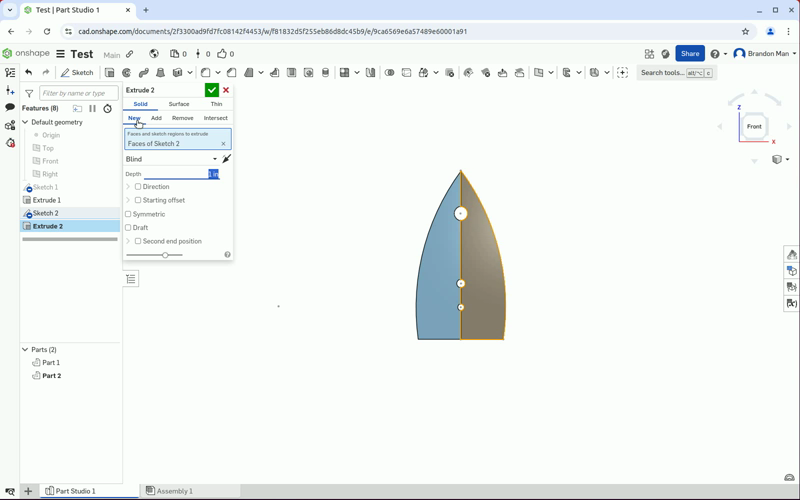
text(1.685)
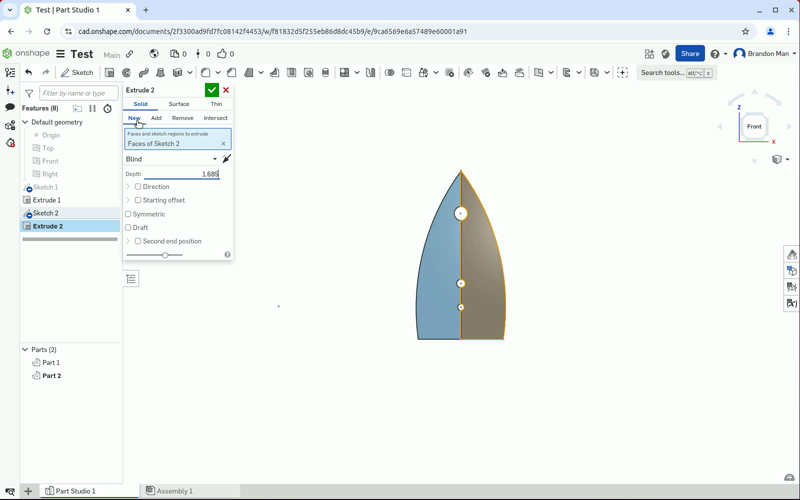
key(enter)
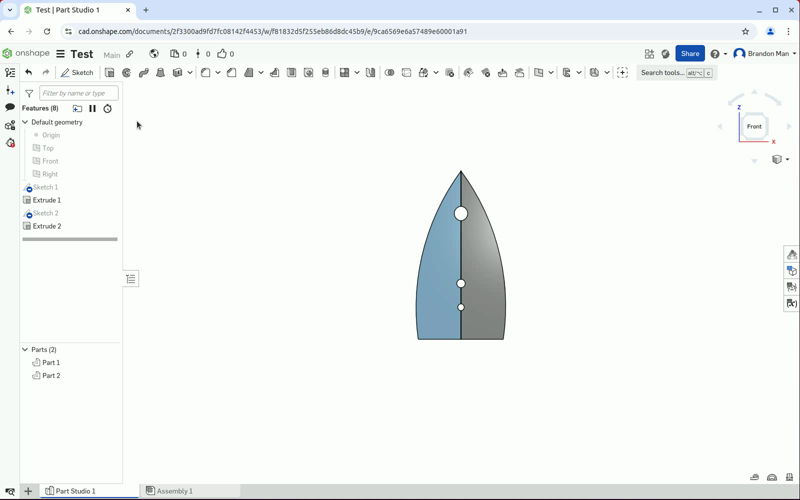
key(shift+h)
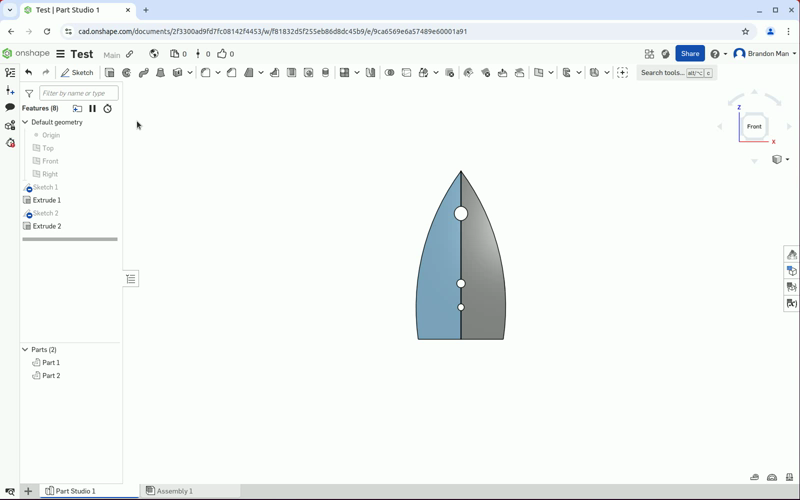
key(shift+h)
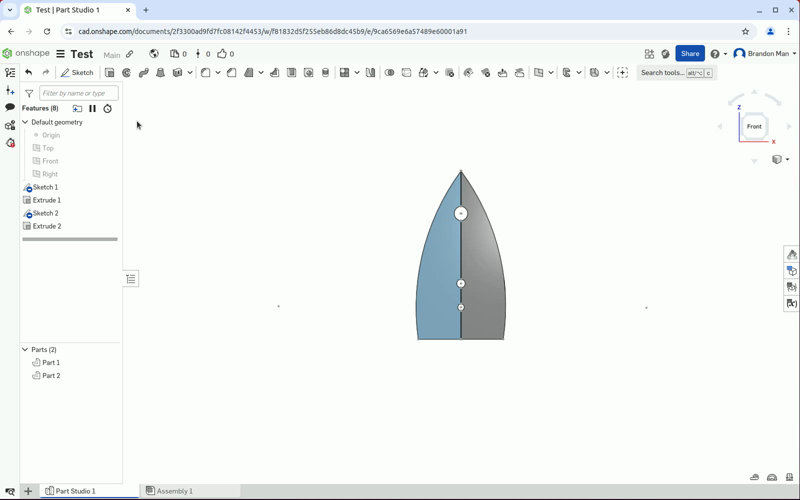
key(shift+7)
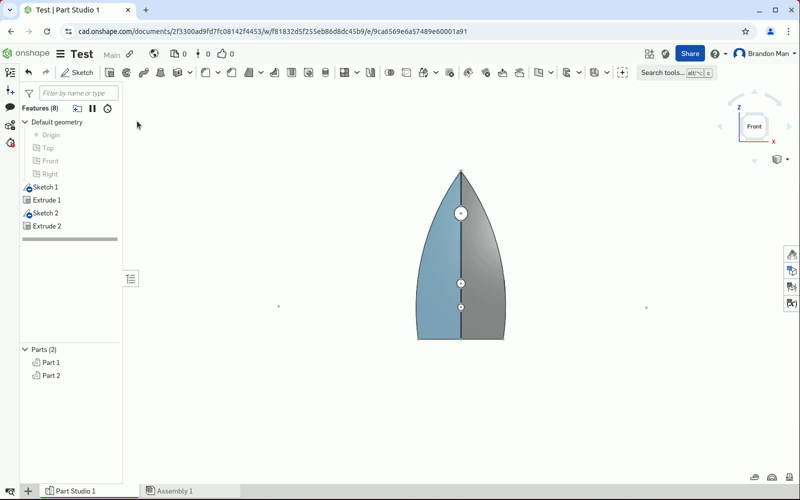
key(left, 2)
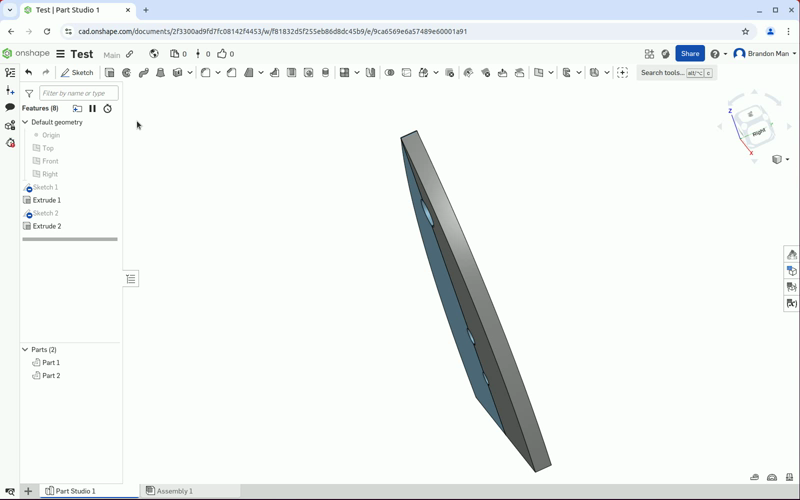
key(down, 2)
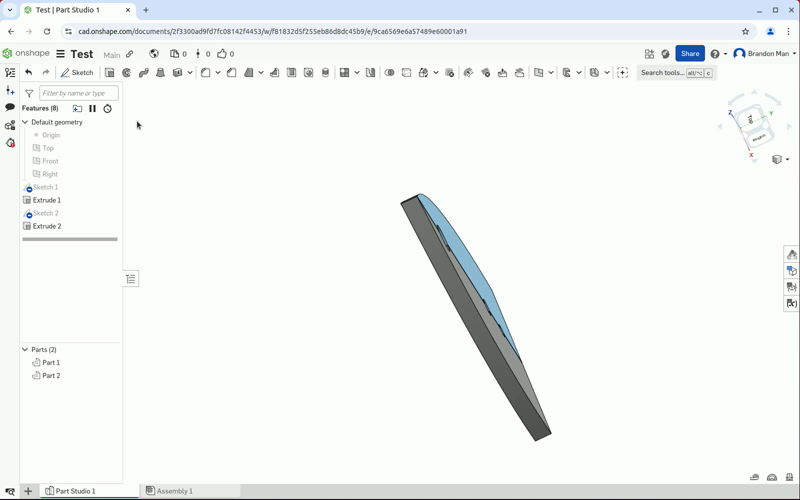
key(up, 2)
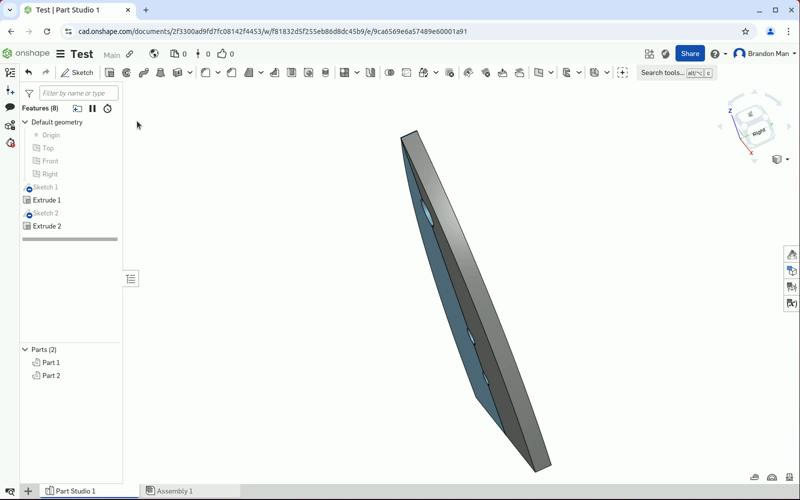
key(right, 2)
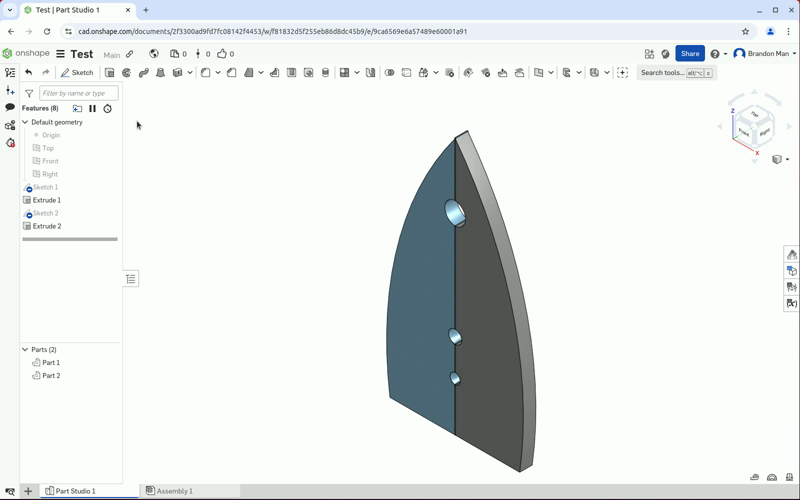
mouse_move(73, 189)
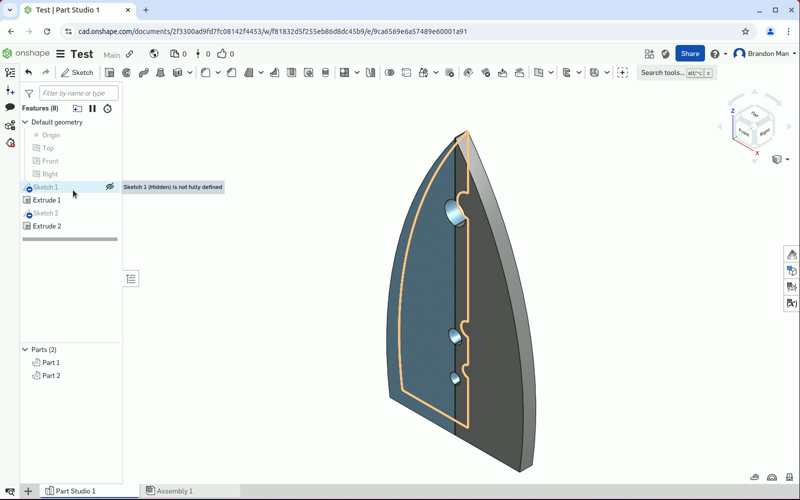
click(73, 189)